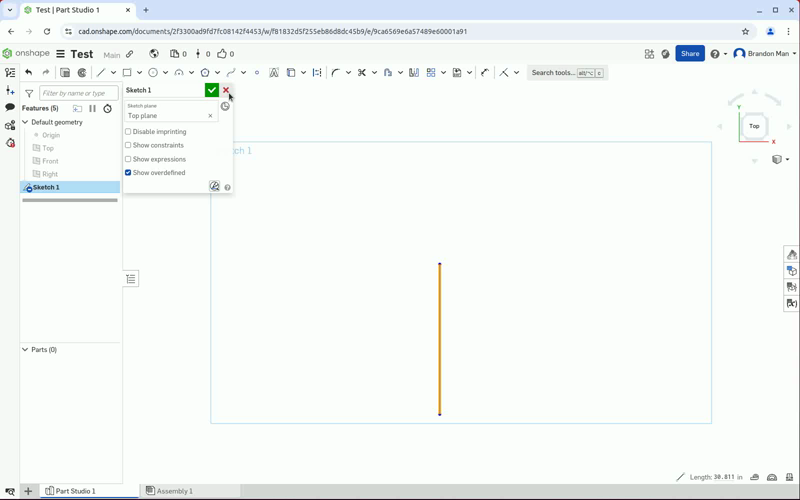
key(shift+h)
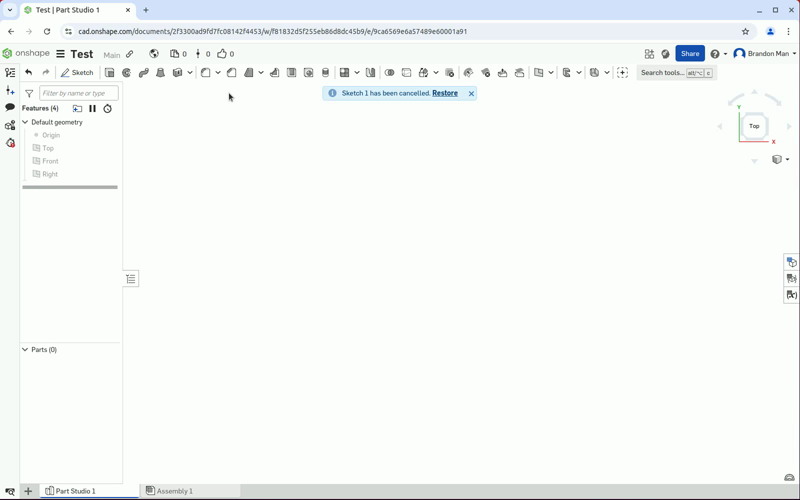
mouse_move(73, 352)
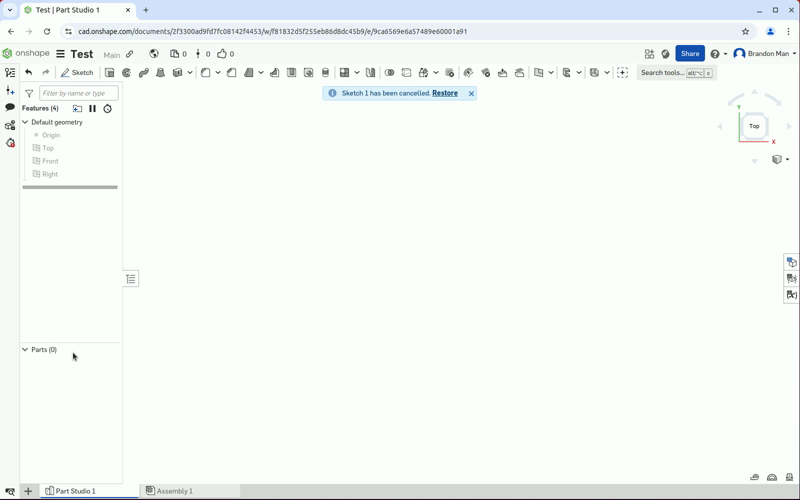
key(y)
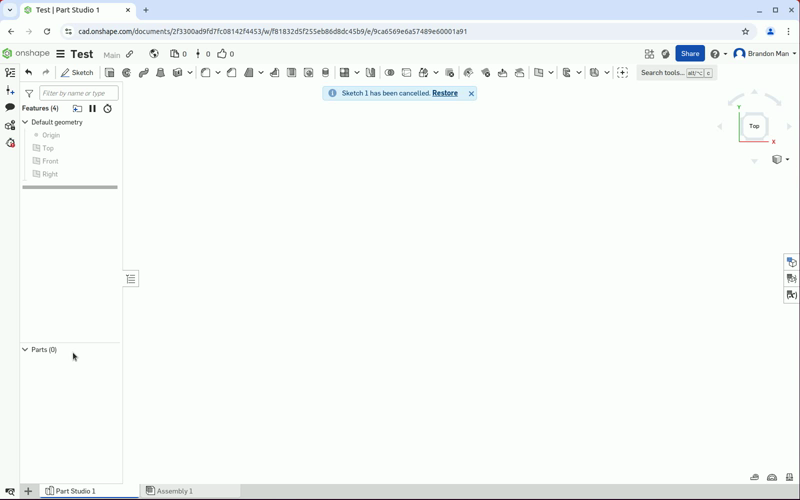
key(shift+p)
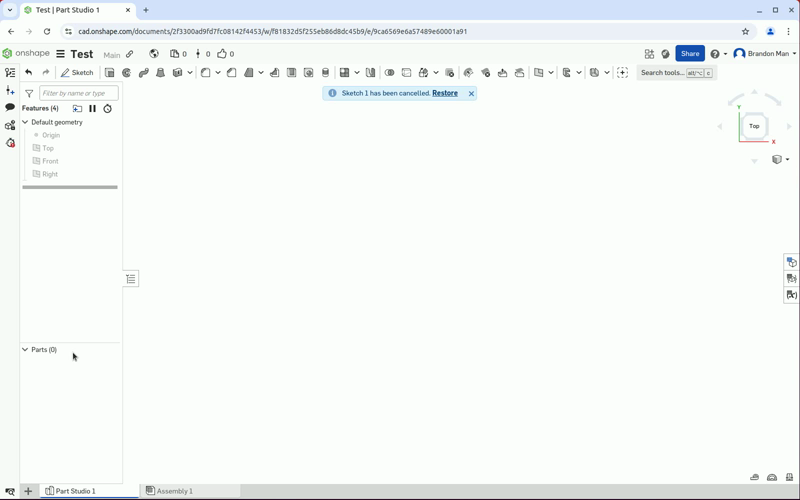
key(space)
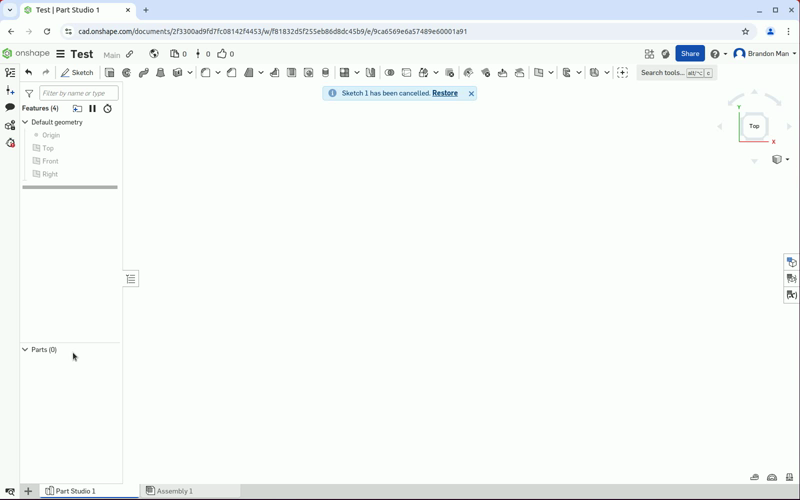
key_down(shift)
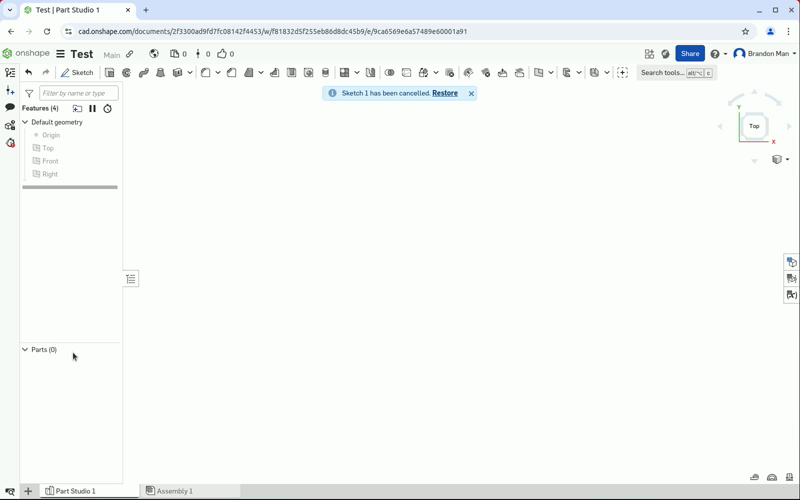
key(up)
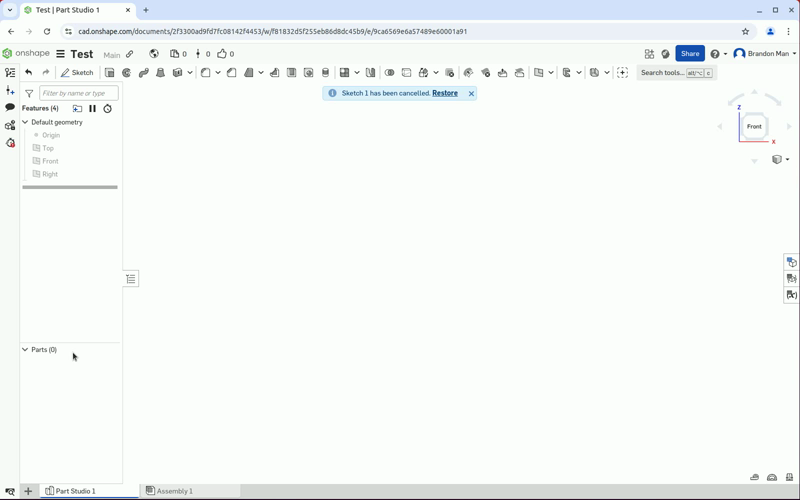
key_up(shift)
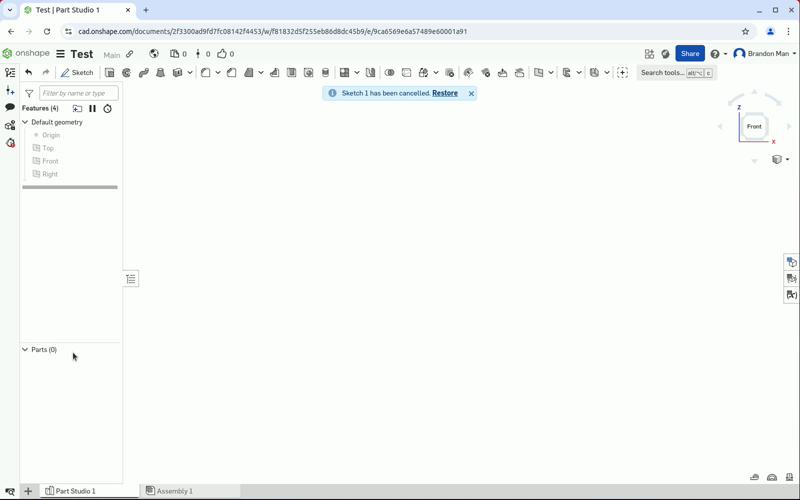
mouse_move(73, 352)
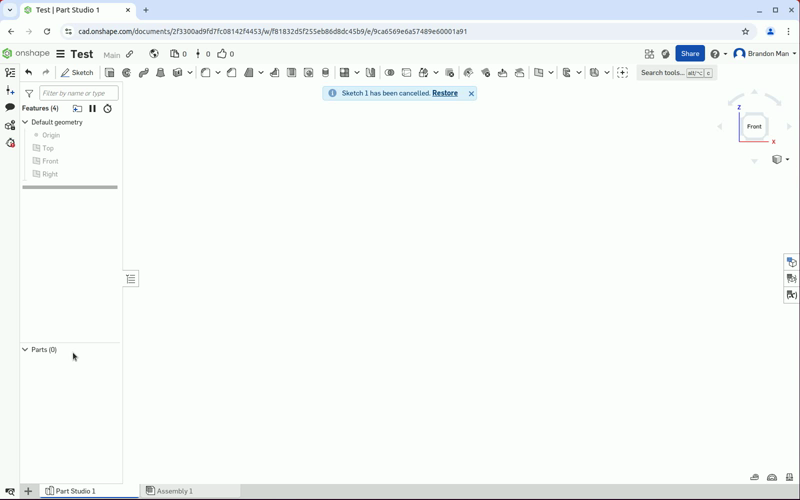
key(shift+y)
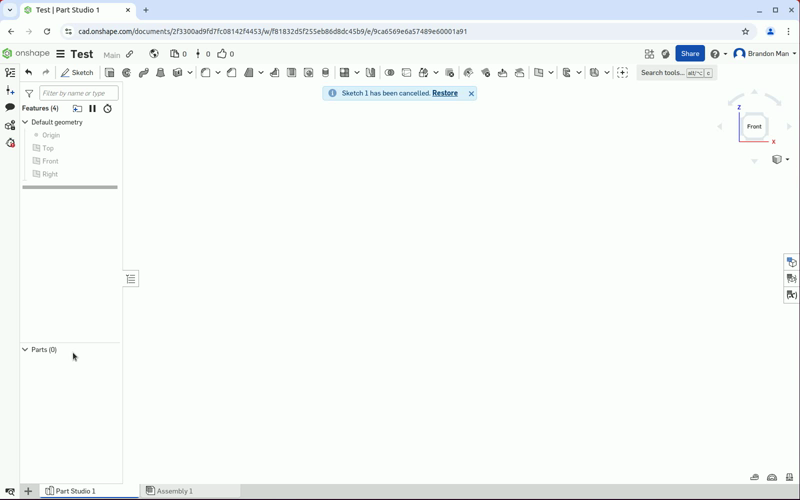
key(shift+s)
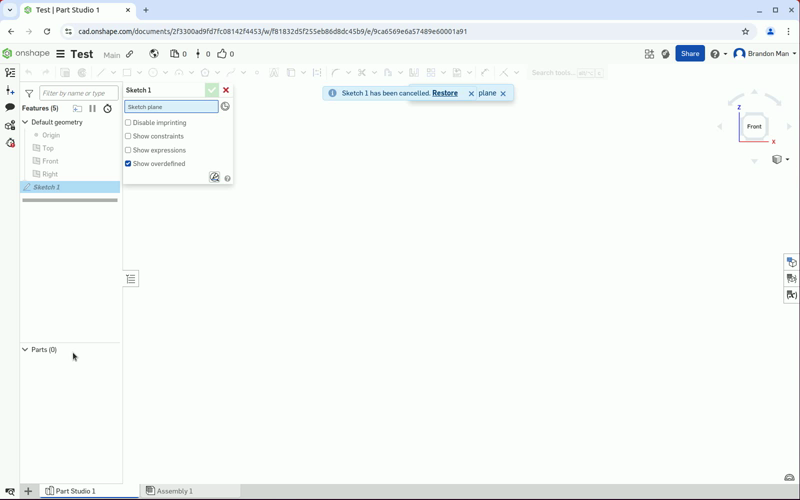
mouse_move(73, 163)
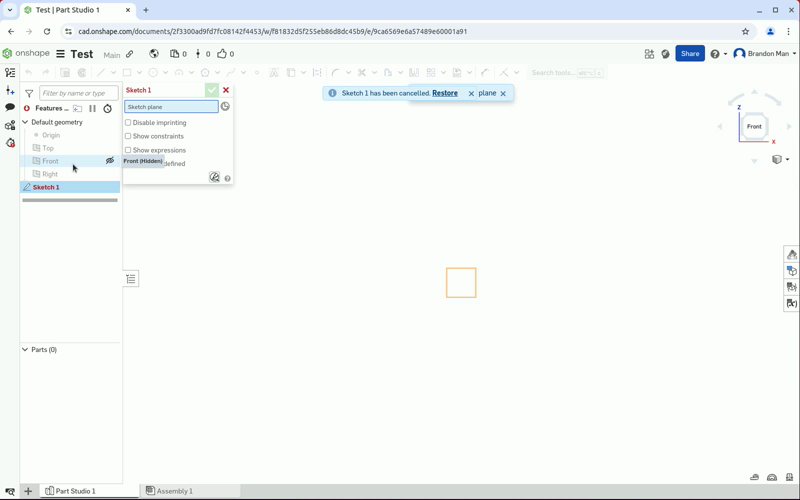
click(73, 163)
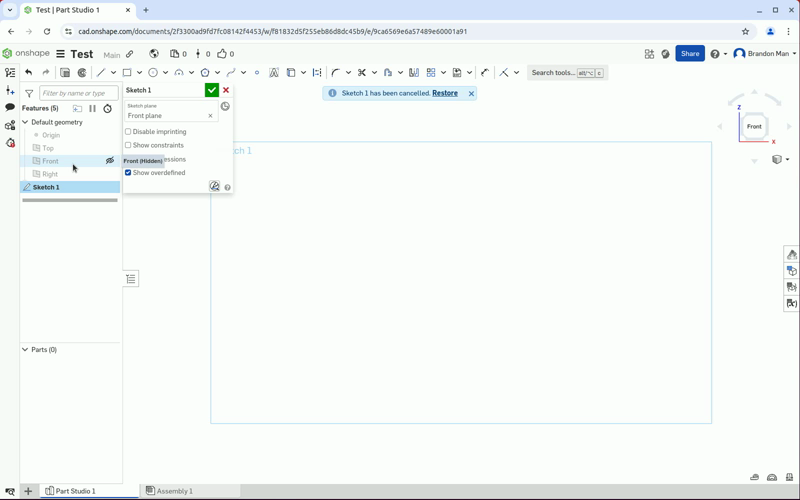
mouse_move(73, 352)
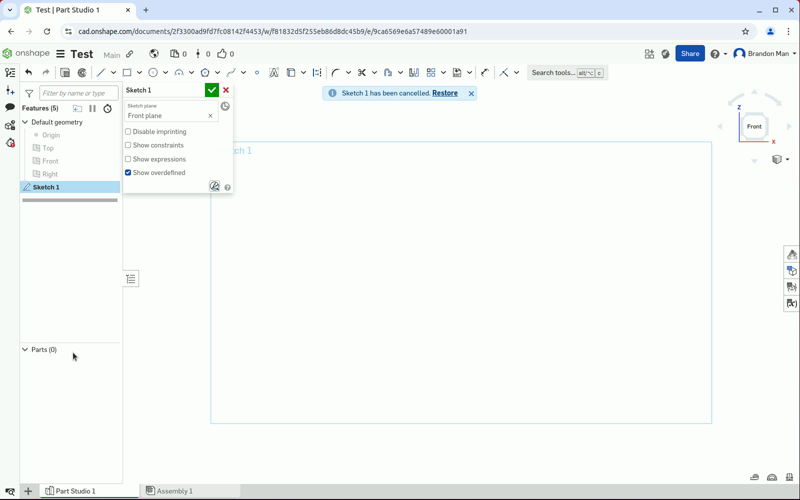
key(y)
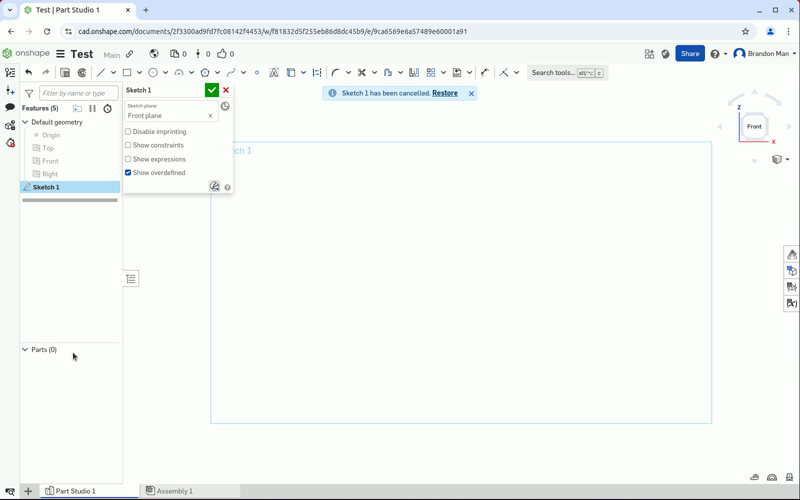
key(l)
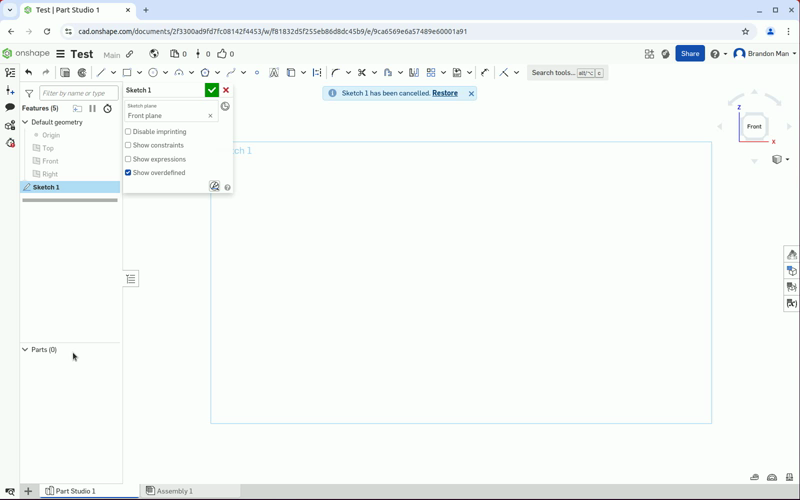
key_down(shift)
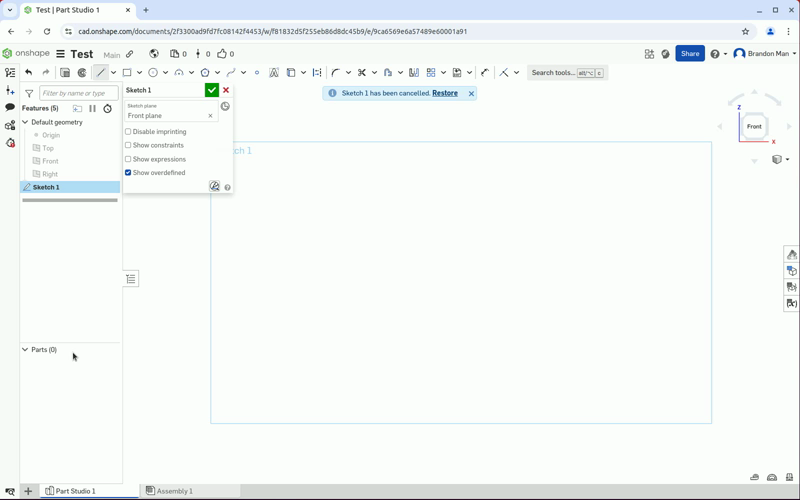
mouse_move(406, 268)
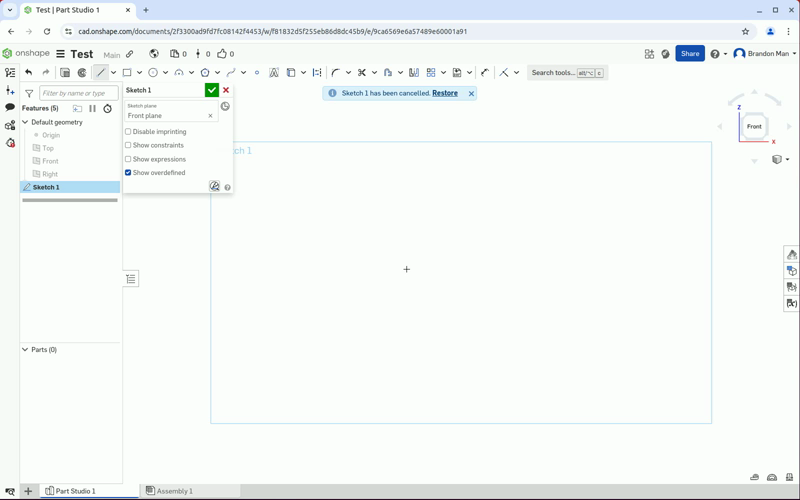
click(406, 268)
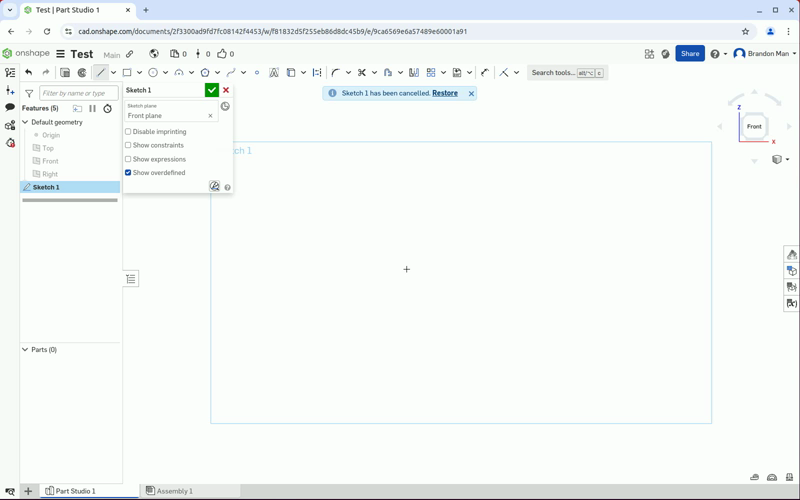
key_up(shift)
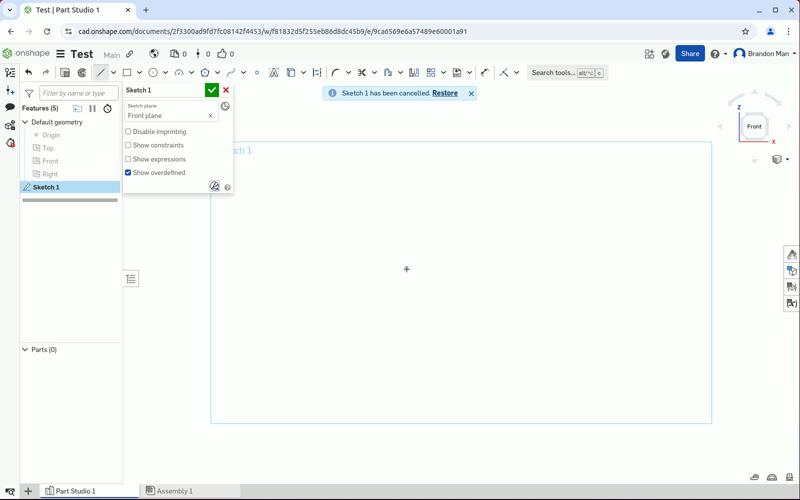
key_down(shift)
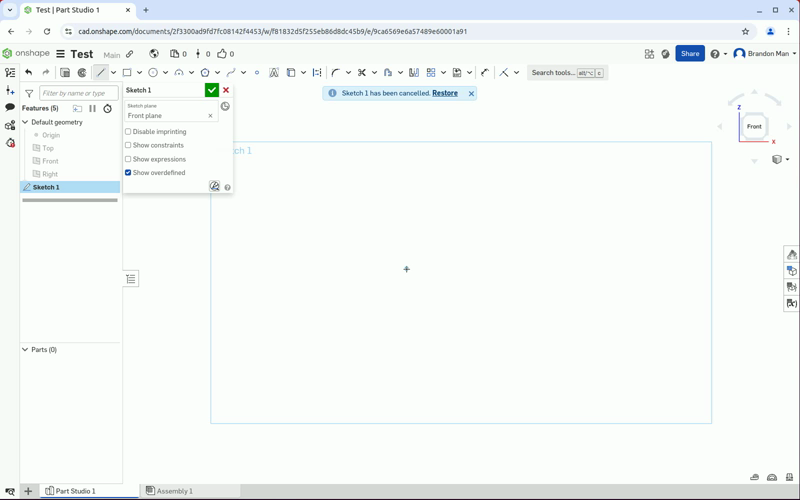
mouse_move(436, 268)
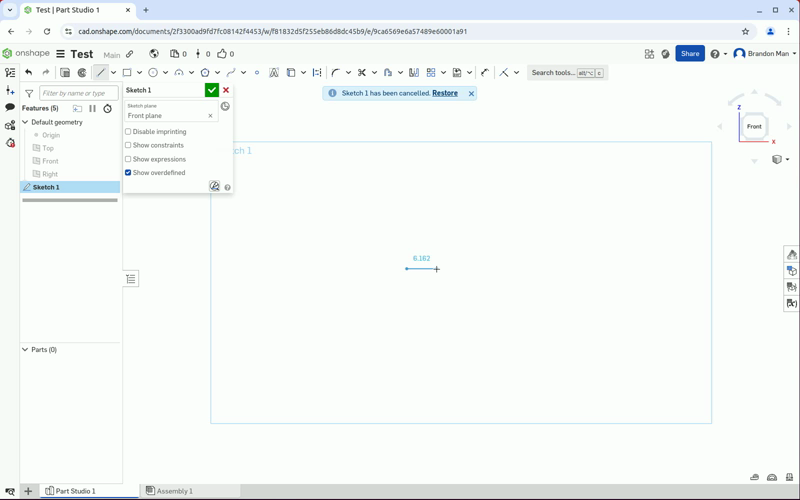
mouse_move(436, 268)
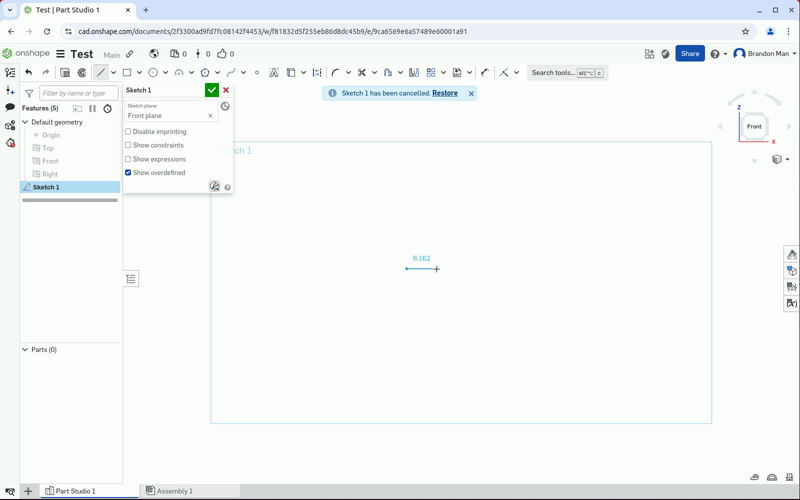
click(436, 268)
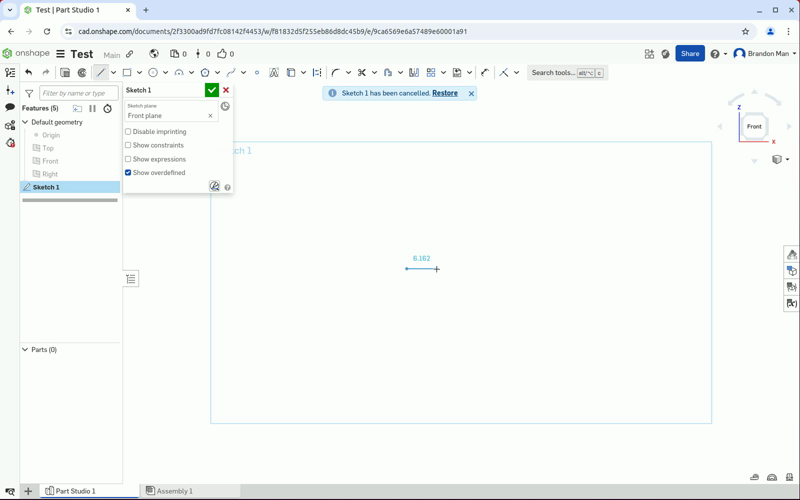
key_up(shift)
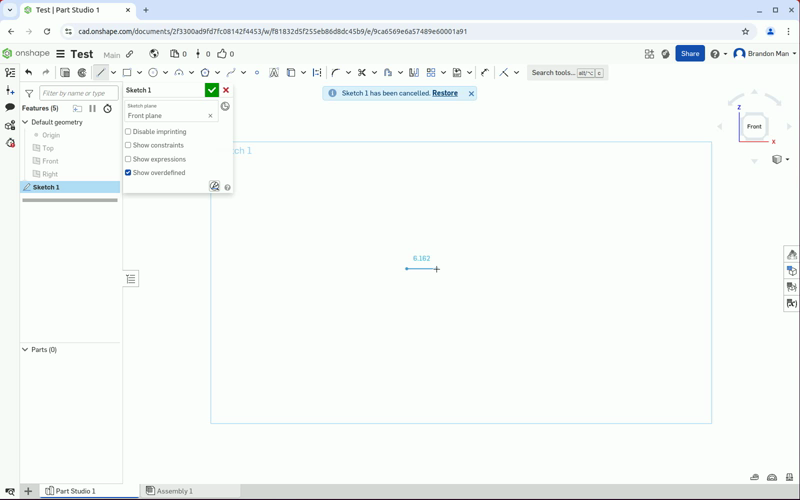
key(esc)
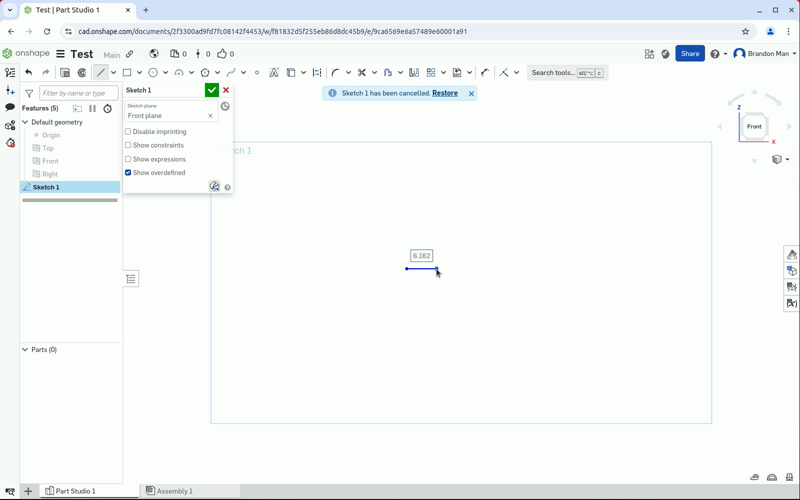
key(a)
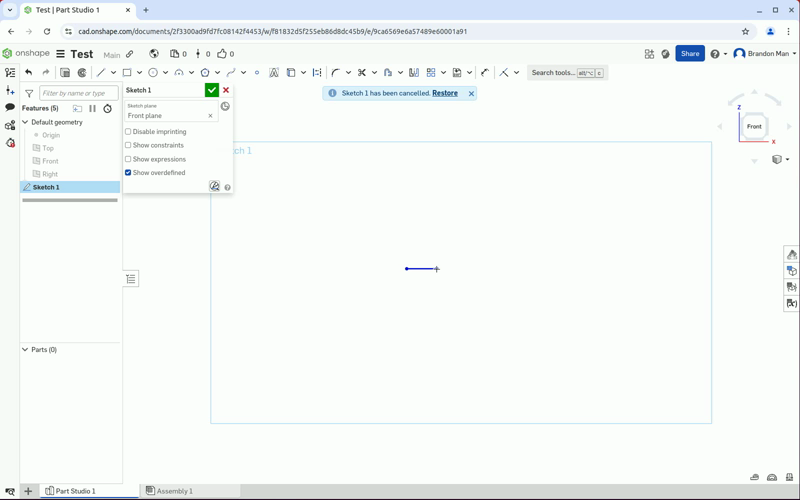
mouse_move(436, 268)
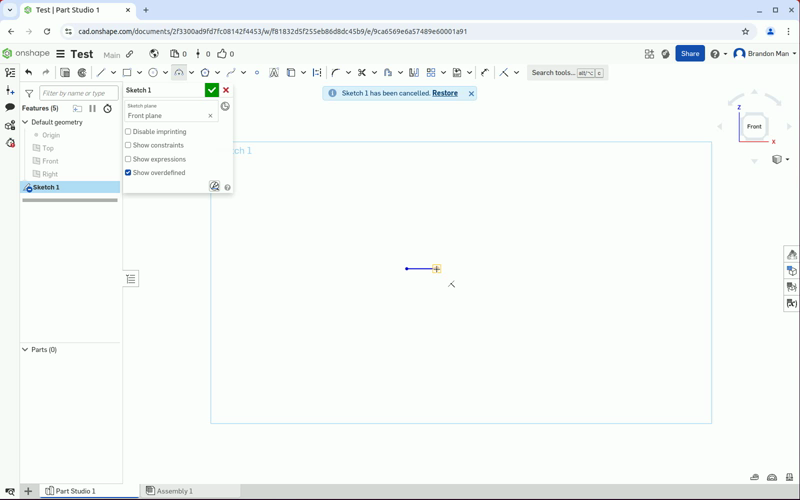
click(436, 268)
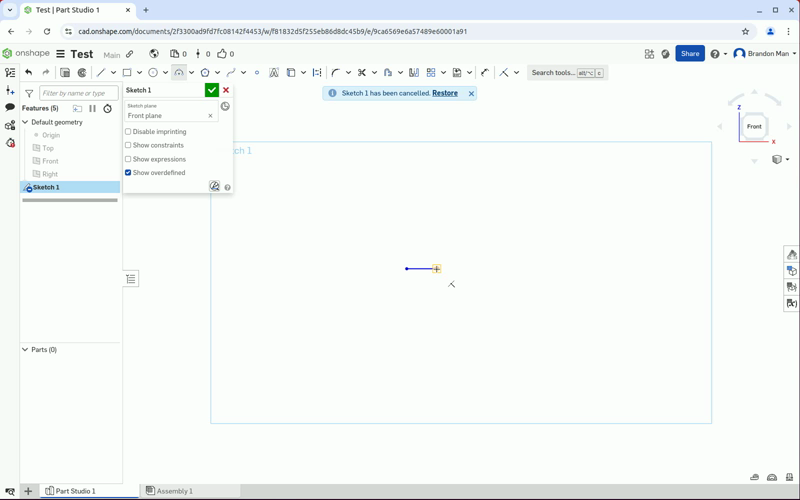
key_down(shift)
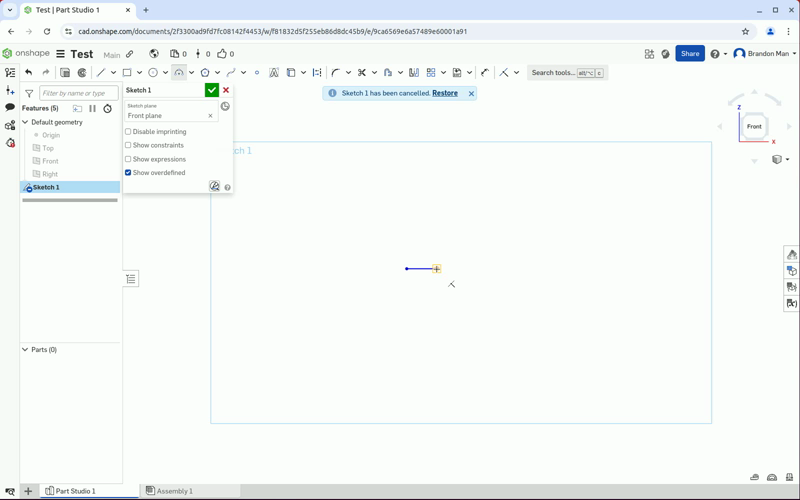
mouse_move(486, 268)
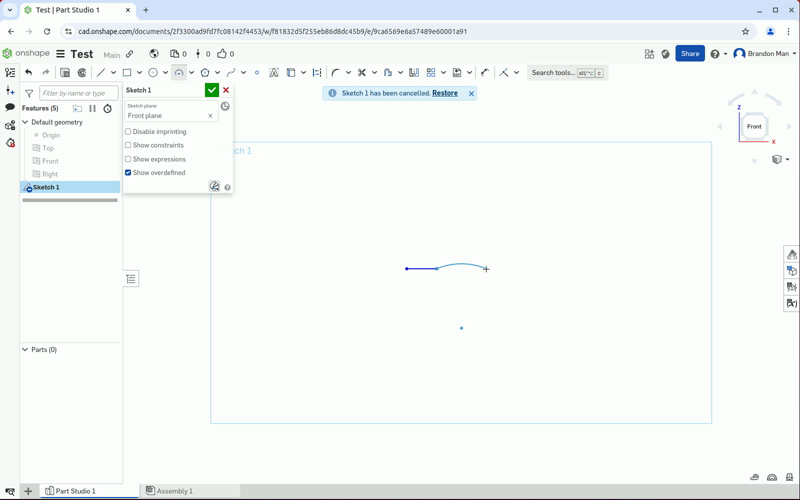
click(486, 268)
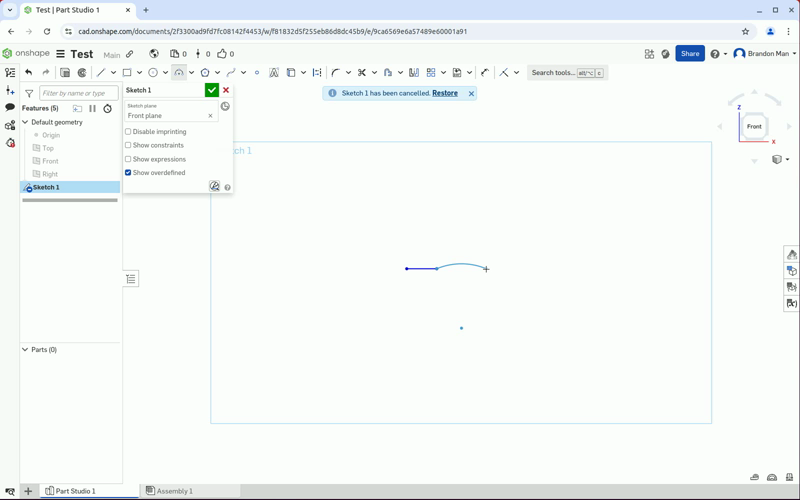
mouse_move(461, 254)
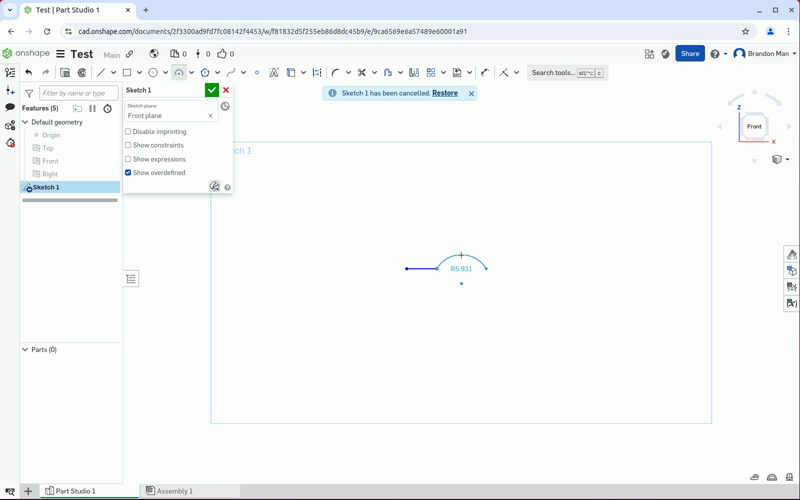
click(461, 254)
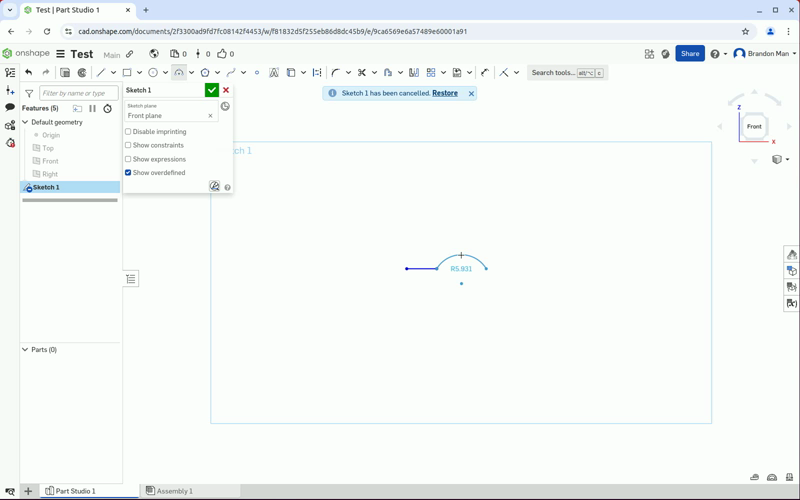
key_up(shift)
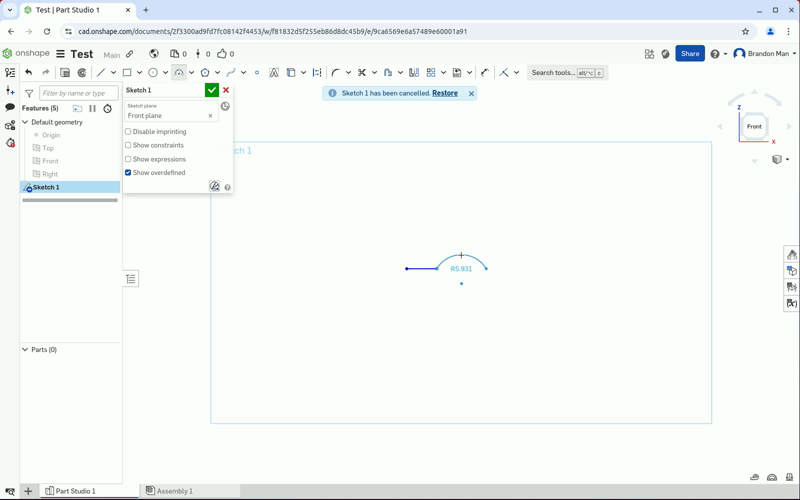
key(esc)
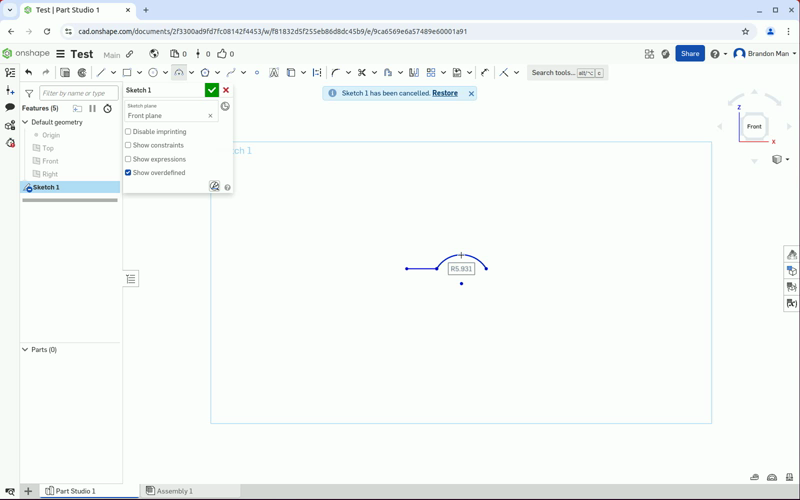
key(l)
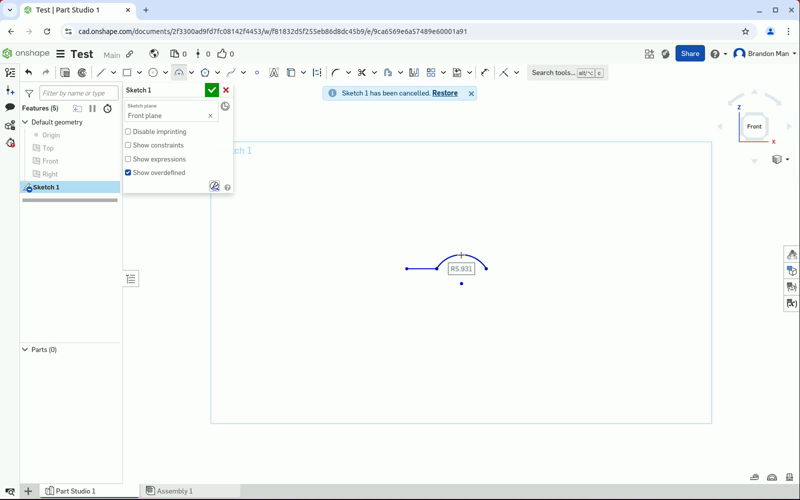
mouse_move(486, 268)
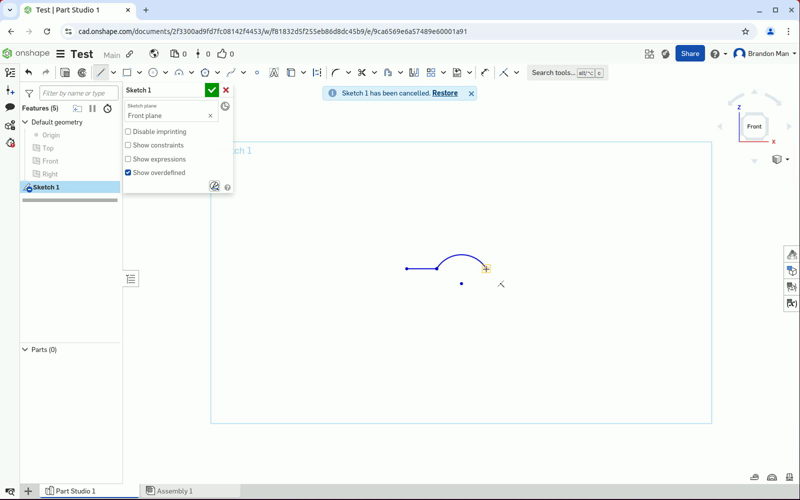
click(486, 268)
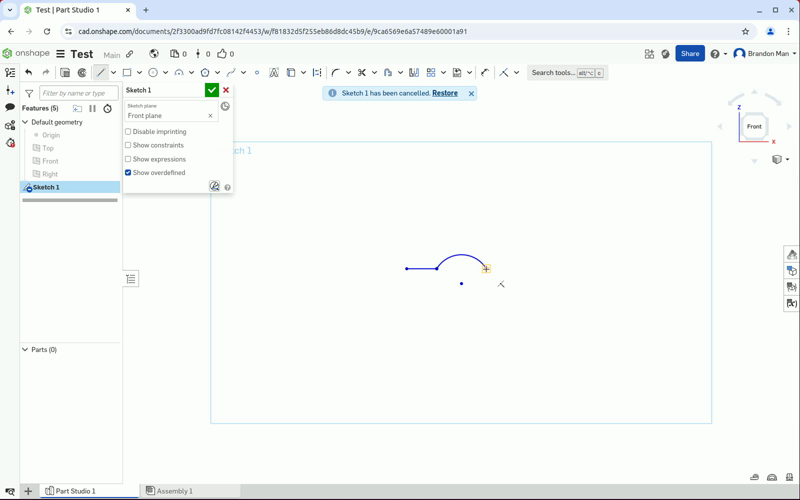
key_down(shift)
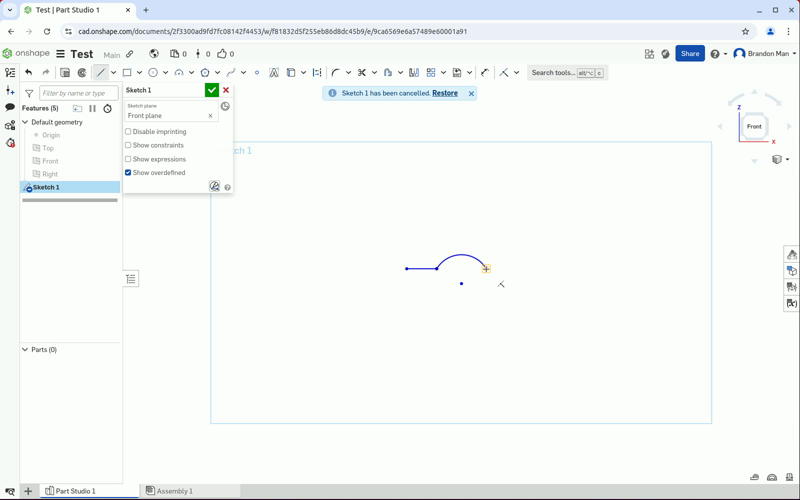
mouse_move(516, 268)
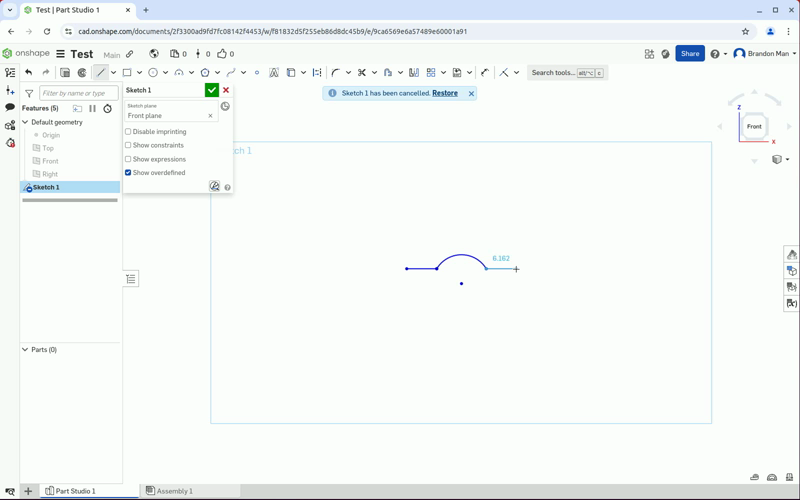
mouse_move(516, 268)
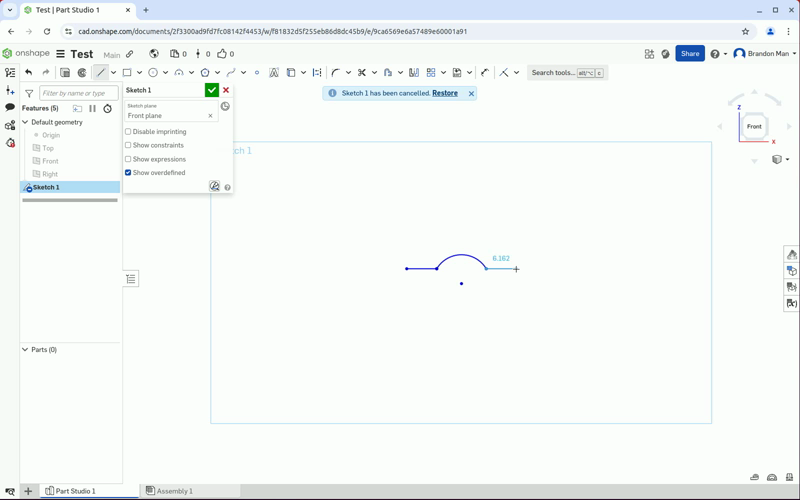
click(516, 268)
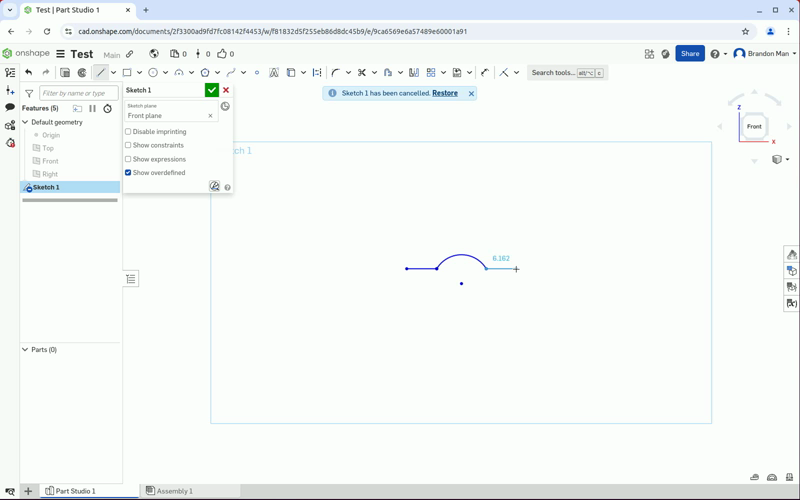
key_up(shift)
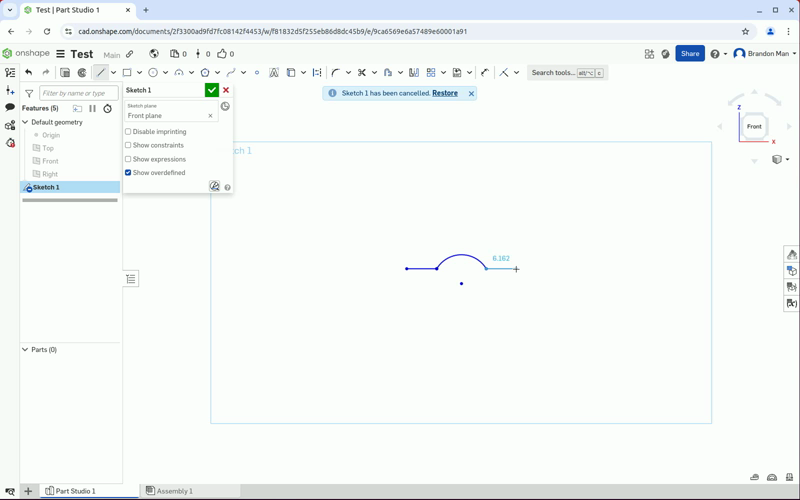
key(esc)
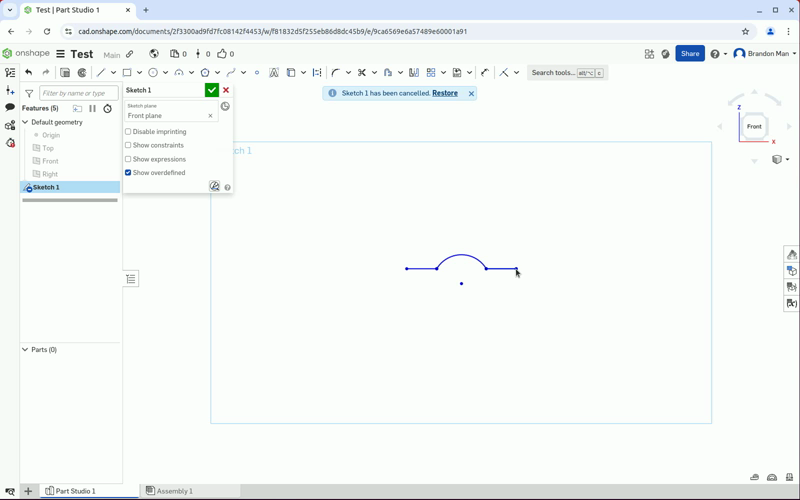
key(a)
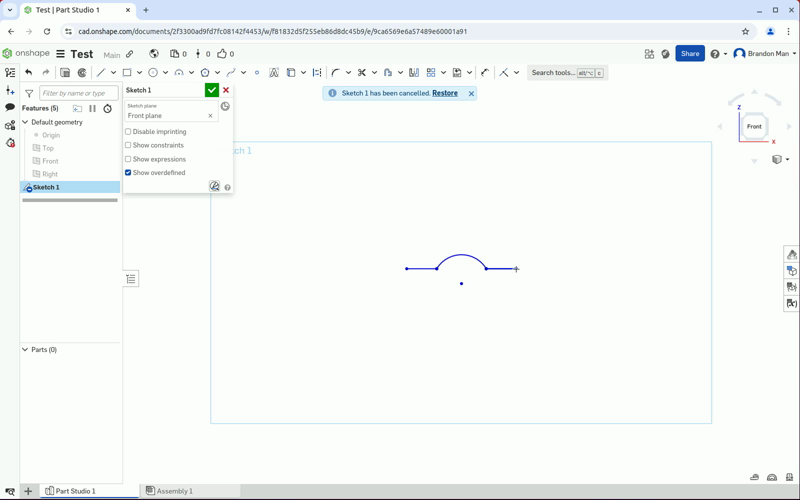
mouse_move(516, 268)
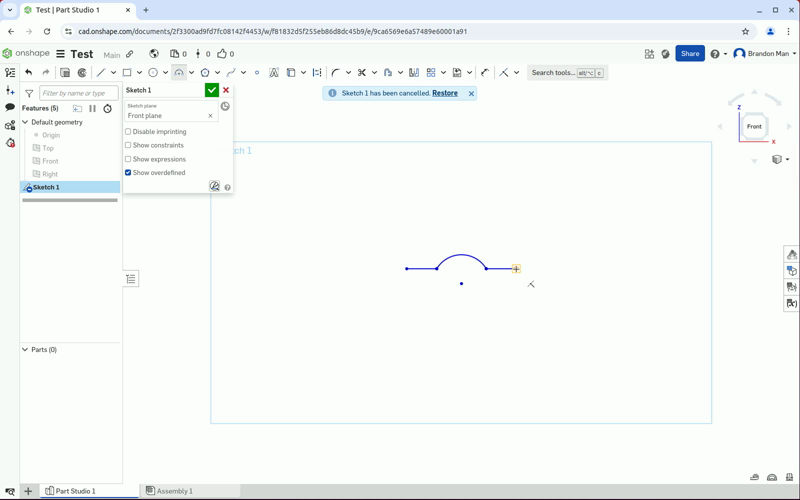
click(516, 268)
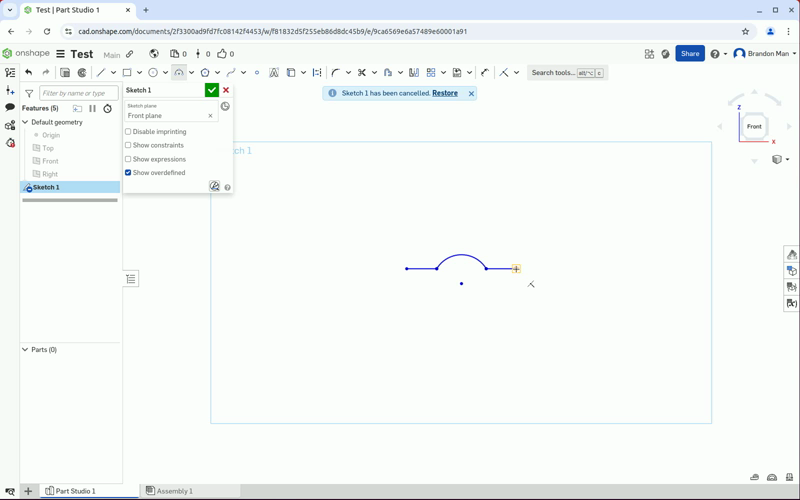
mouse_move(406, 268)
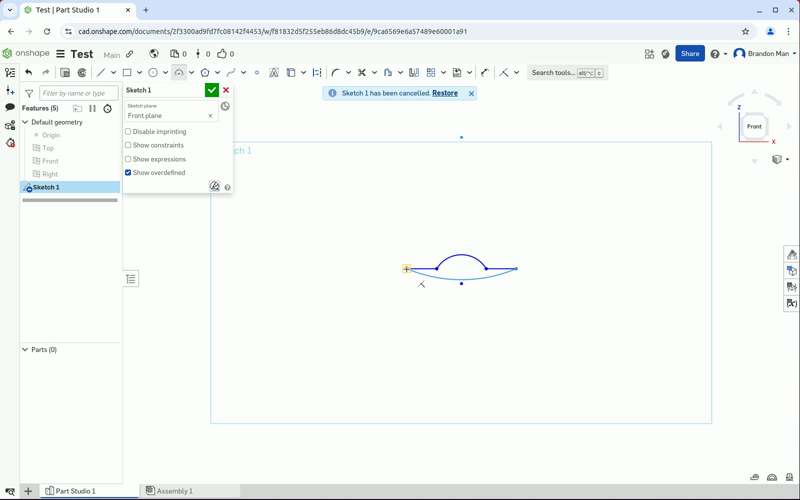
click(406, 268)
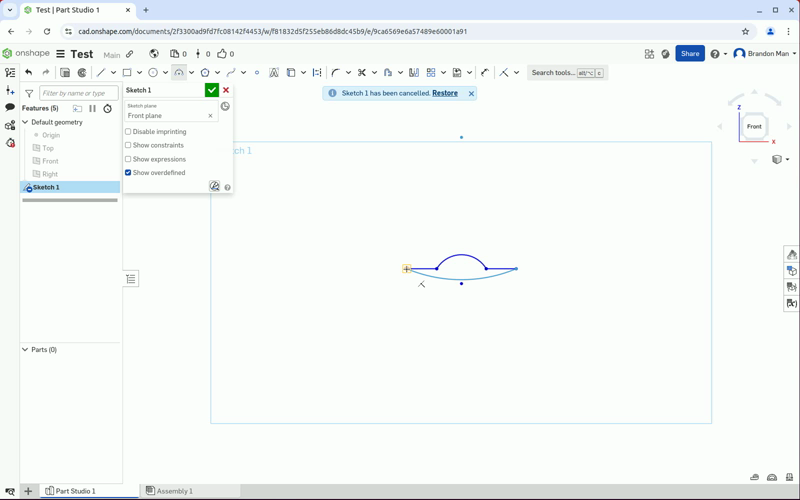
key_down(shift)
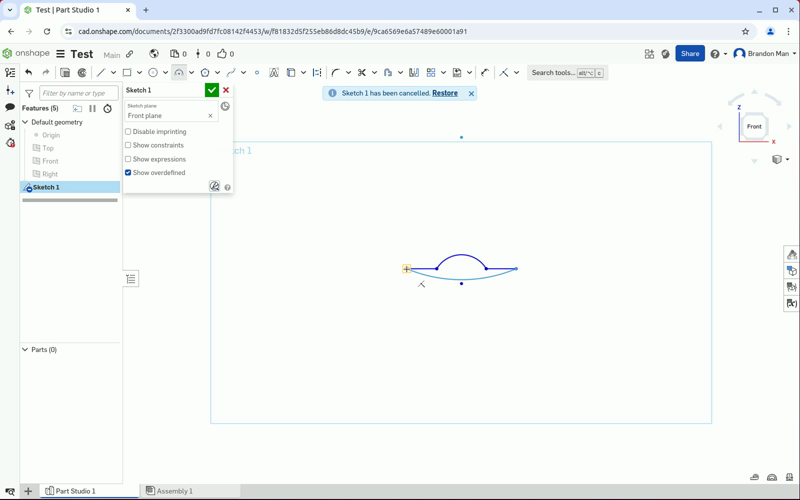
mouse_move(461, 226)
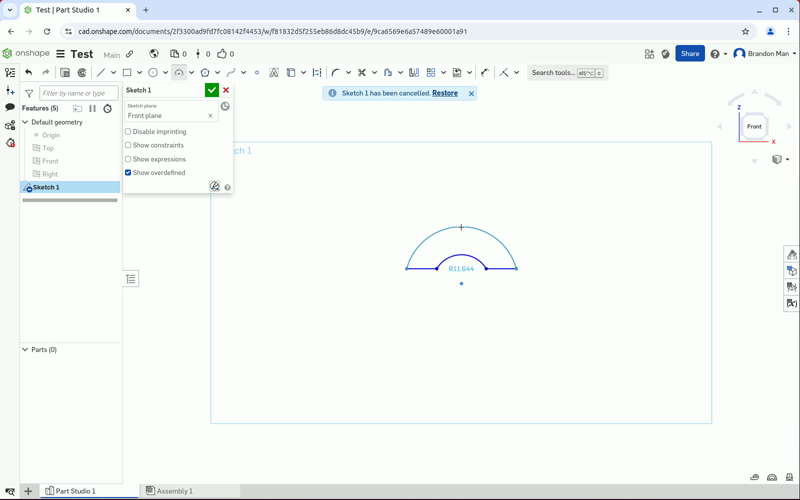
click(461, 226)
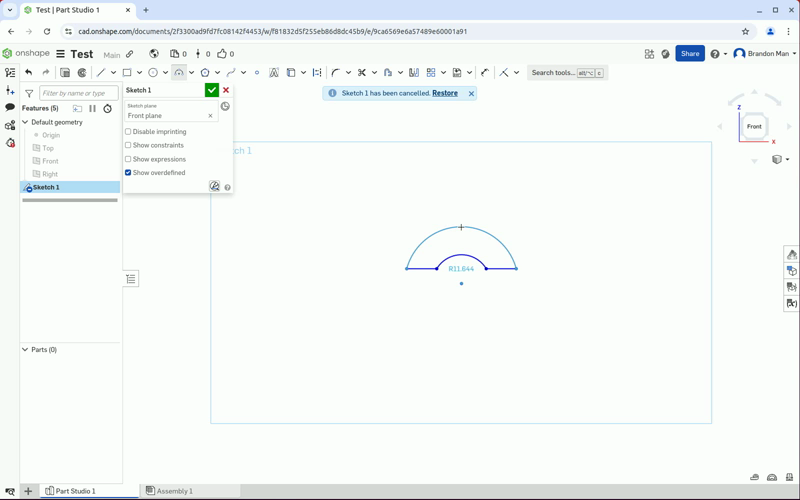
key_up(shift)
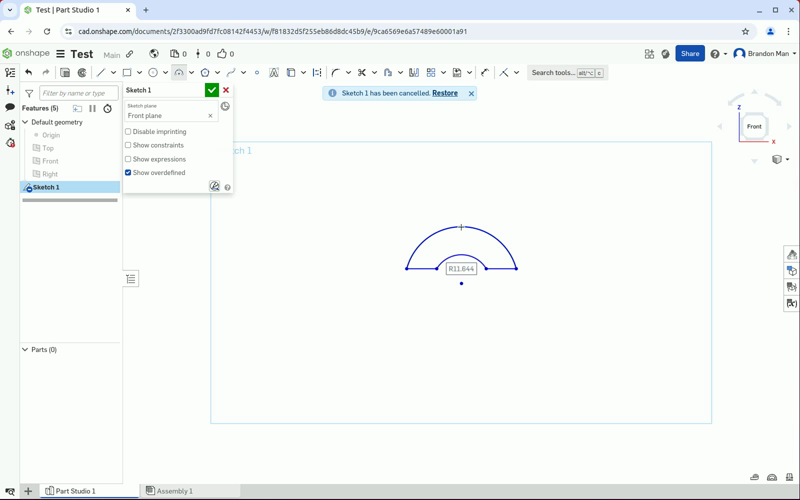
key(esc)
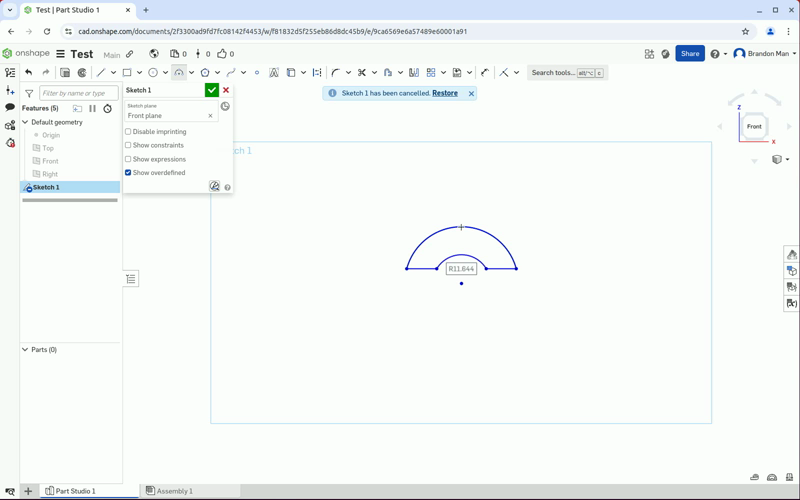
mouse_move(456, 236)
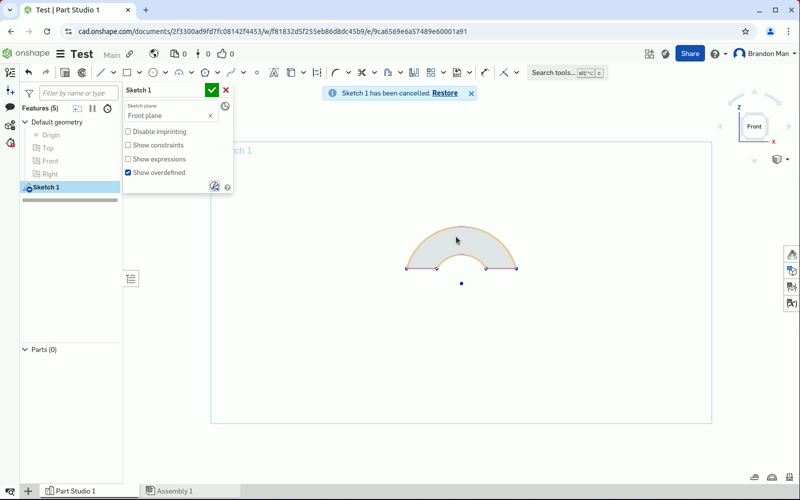
click(456, 236)
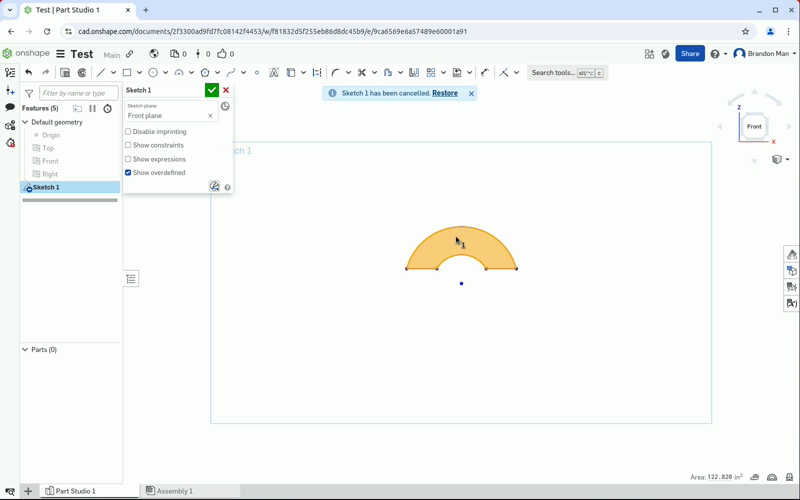
mouse_move(73, 352)
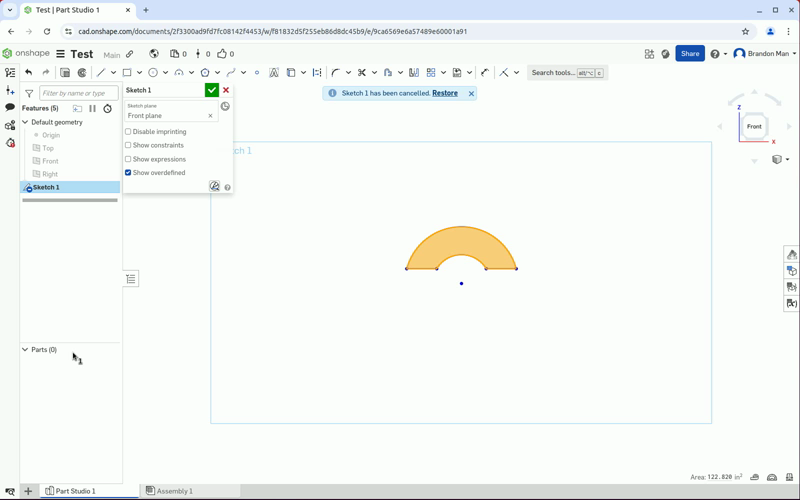
key(shift+y)
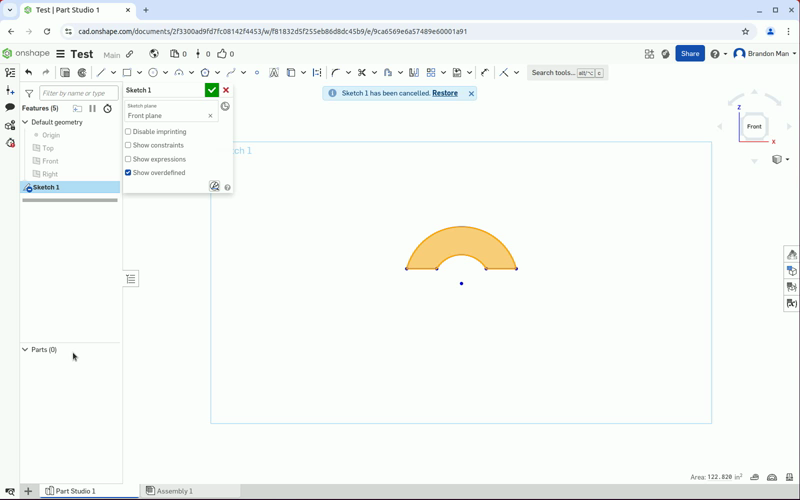
key(shift+e)
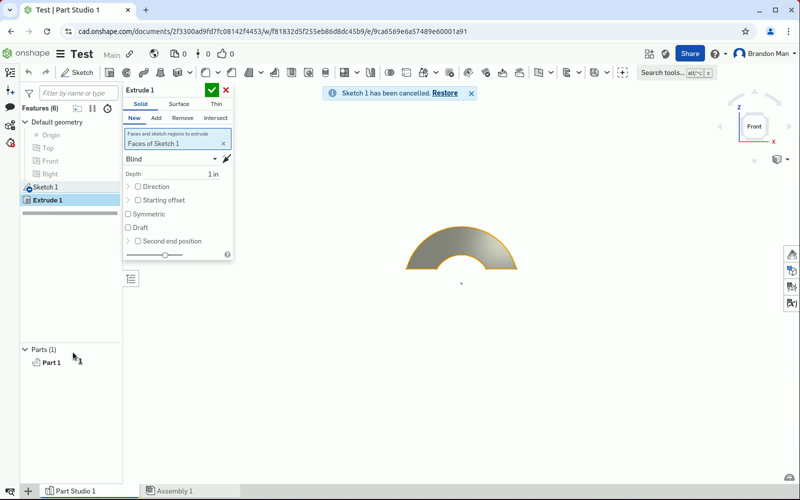
mouse_move(143, 106)
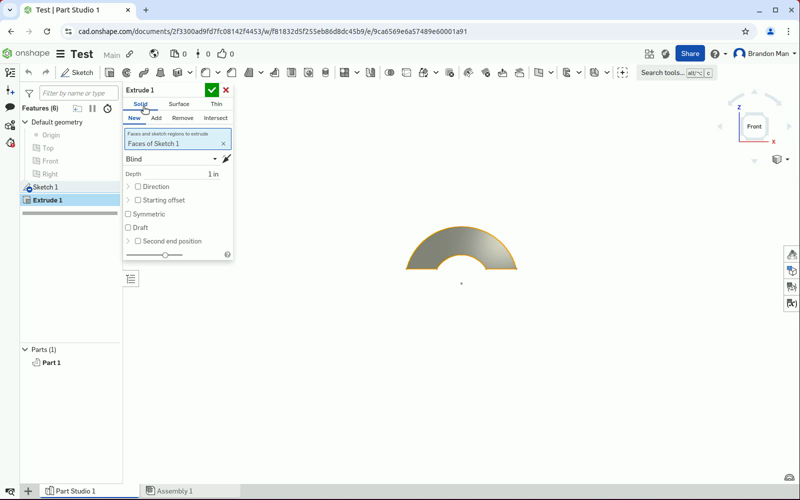
click(143, 106)
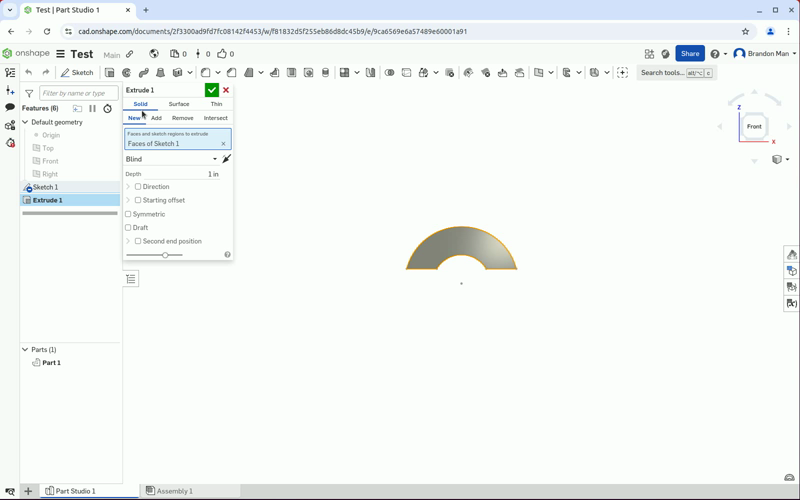
mouse_move(137, 120)
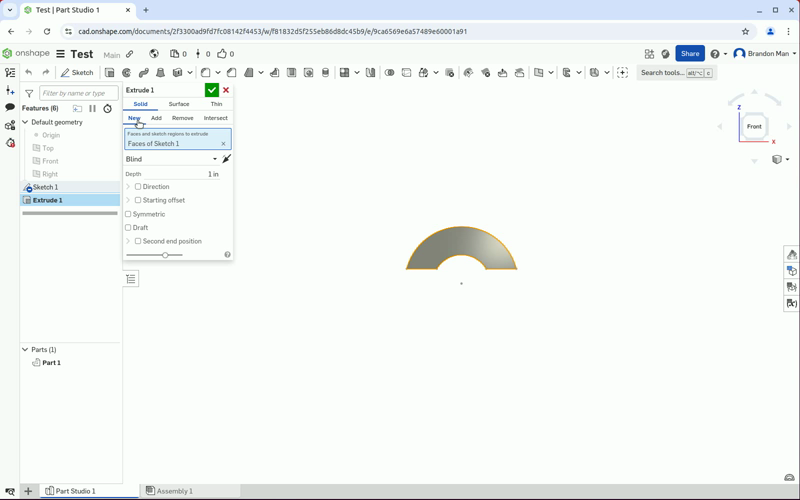
click(137, 120)
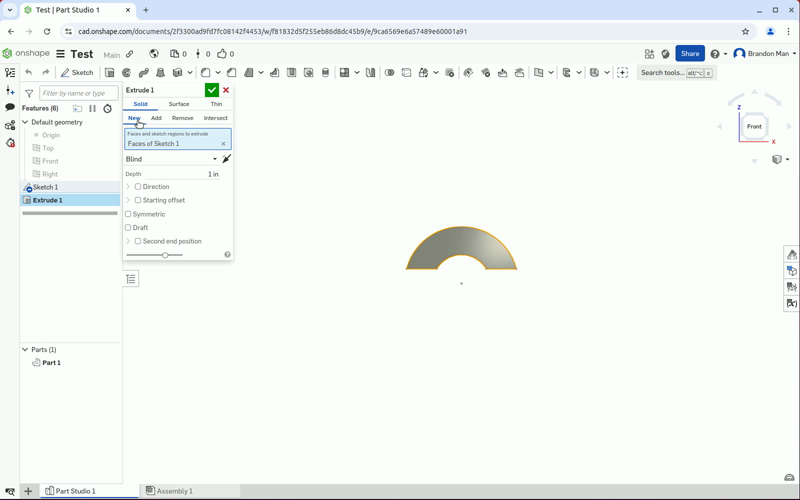
key(tab, 4)
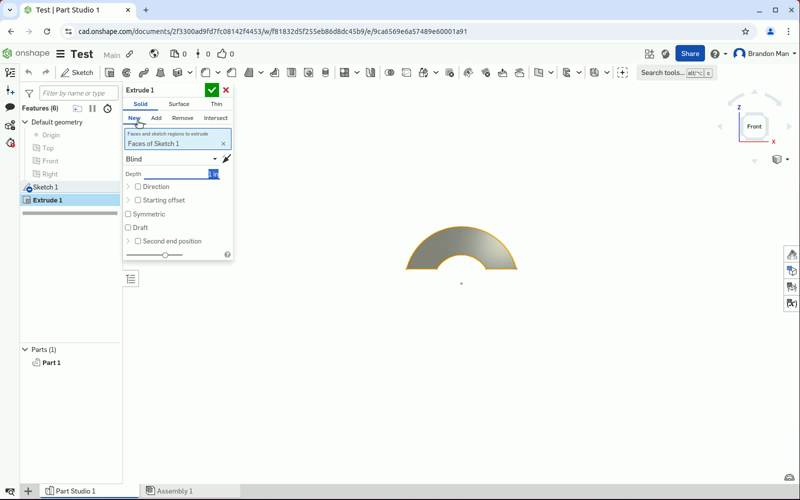
text(23.108)
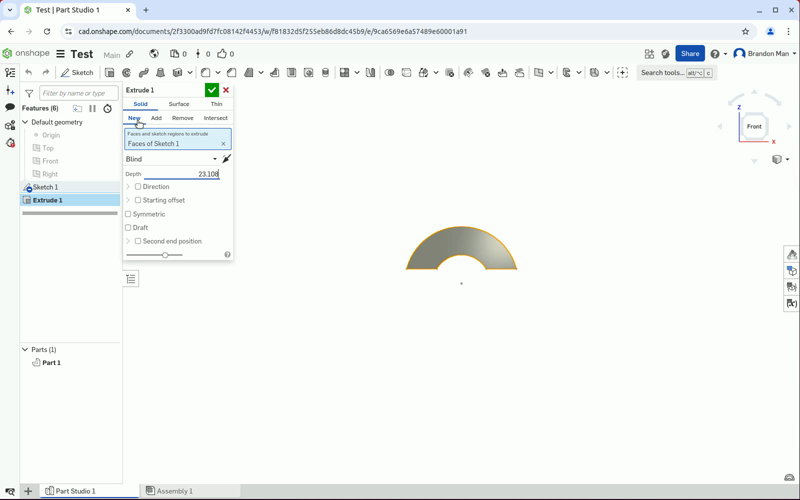
key(enter)
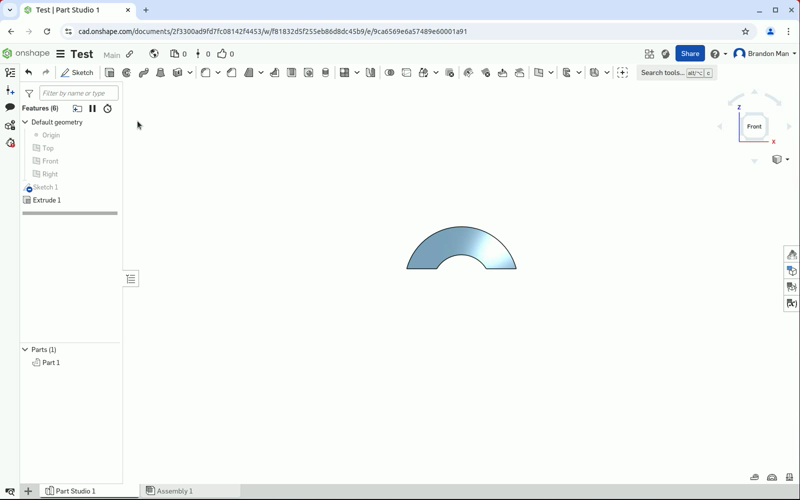
key(shift+h)
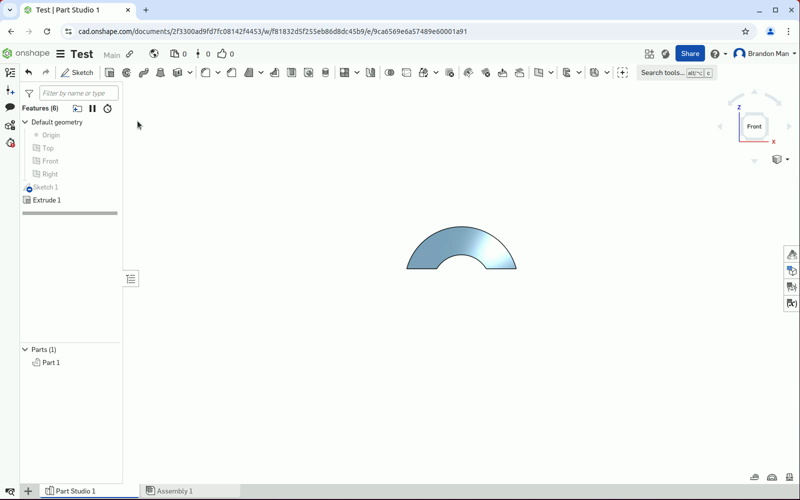
key(shift+h)
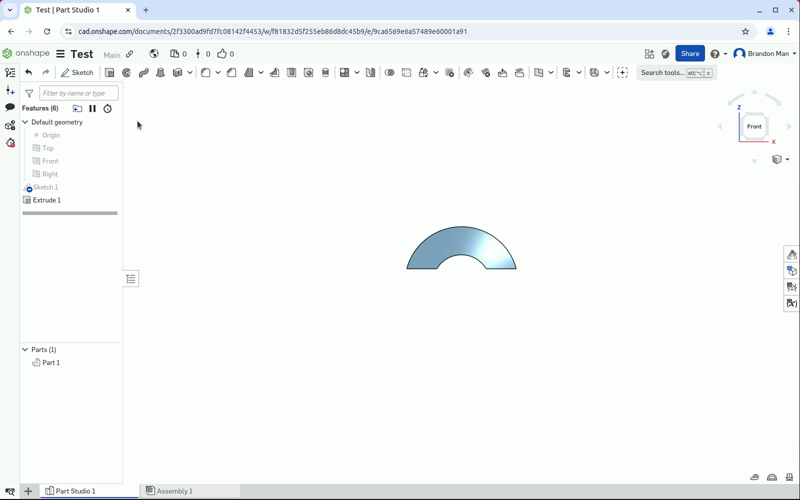
mouse_move(73, 189)
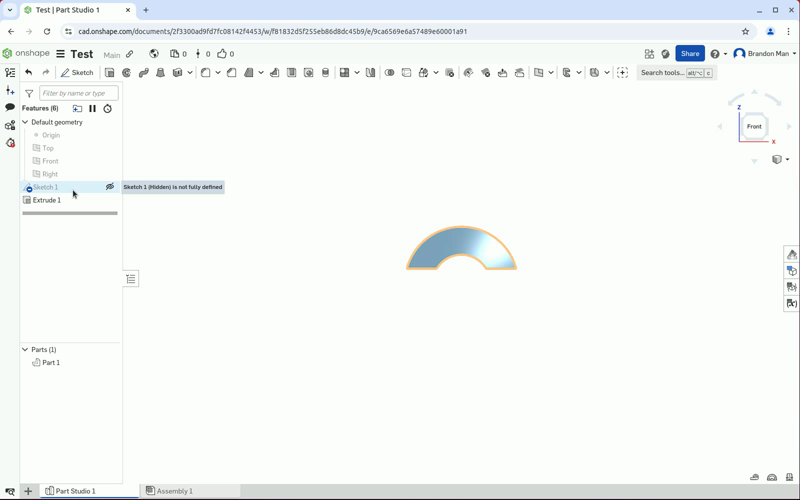
click(73, 189)
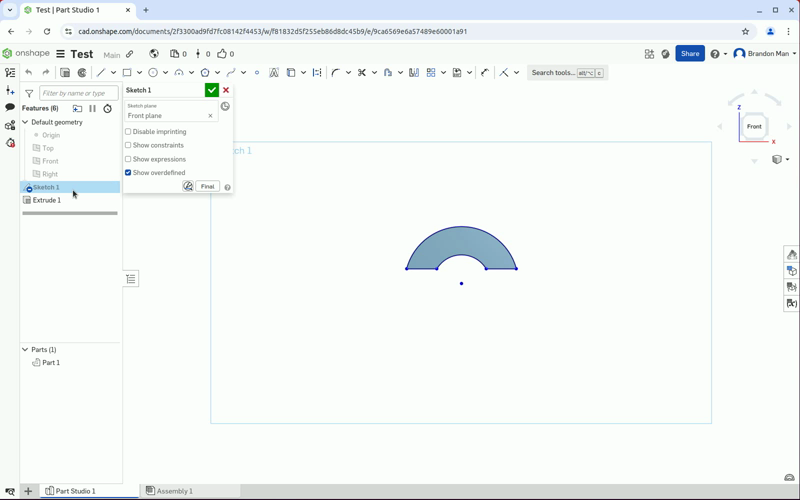
mouse_move(229, 92)
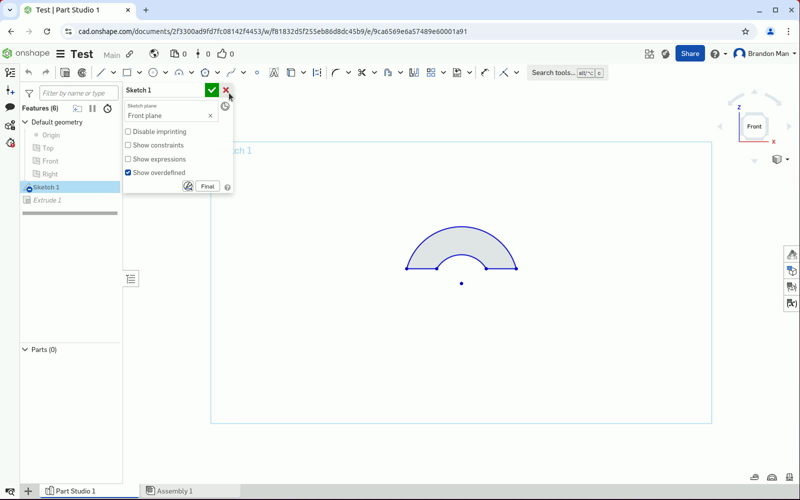
click(229, 92)
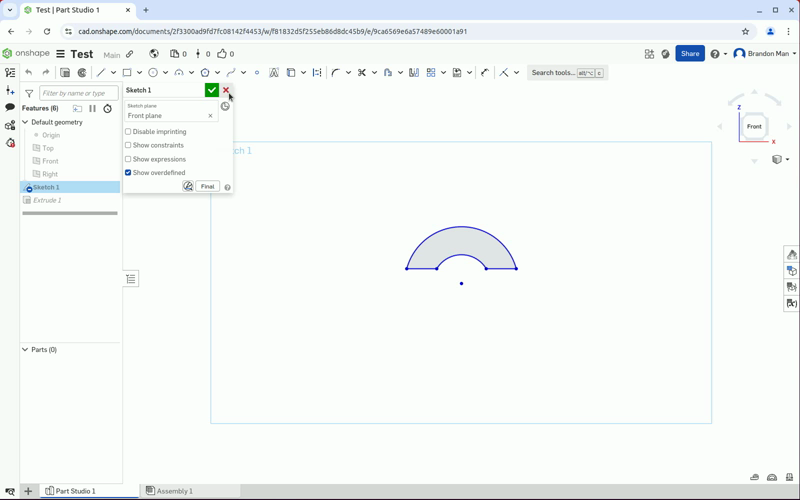
key(shift+s)
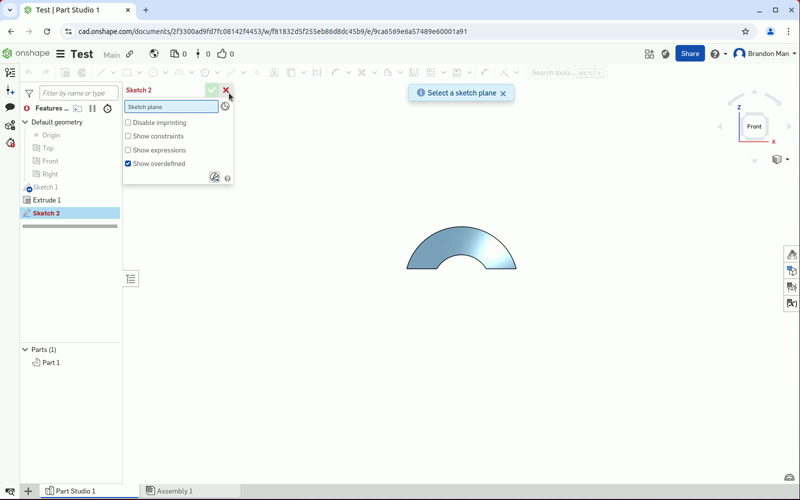
mouse_move(73, 163)
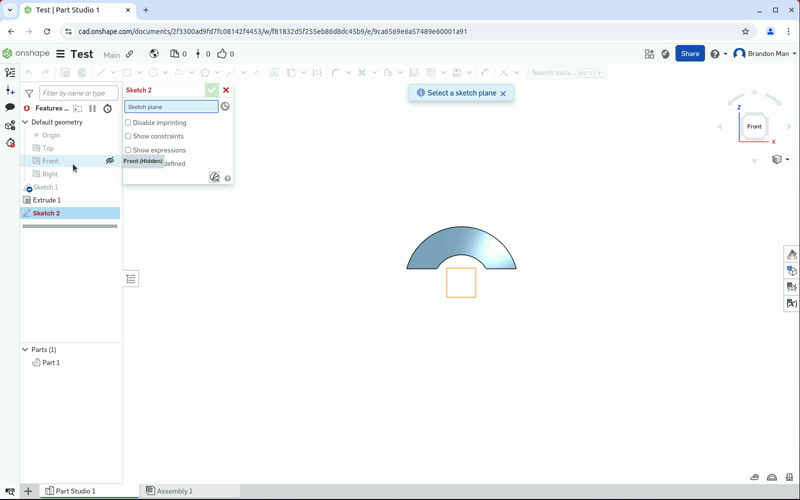
click(73, 163)
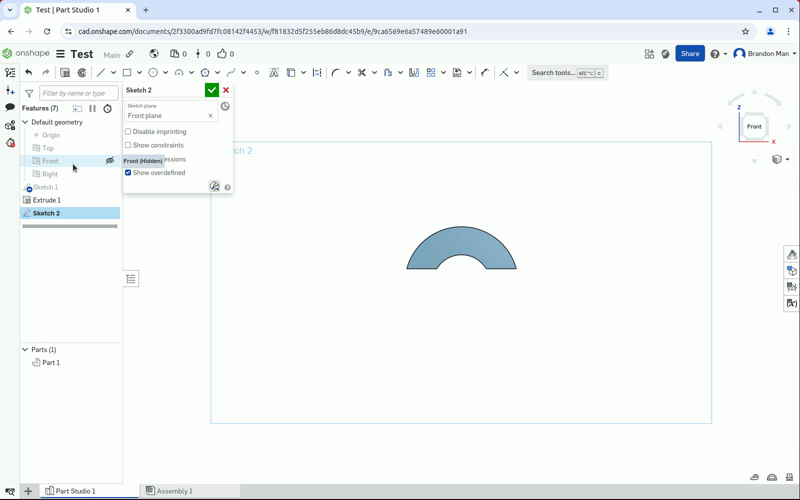
mouse_move(73, 352)
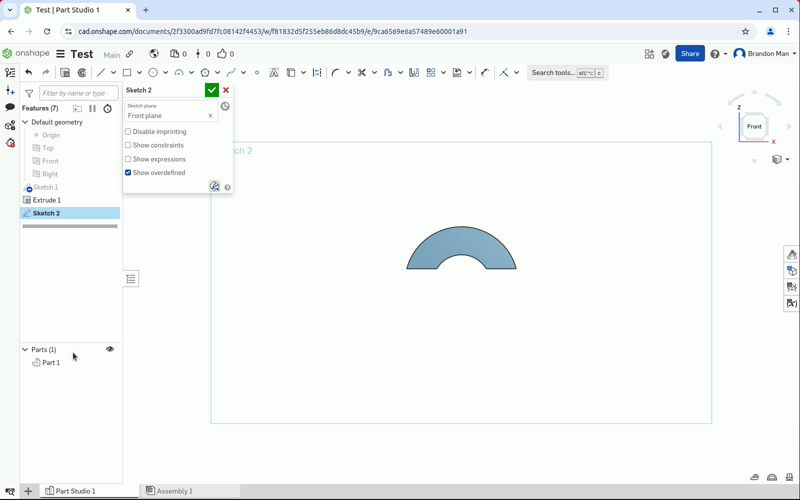
key(y)
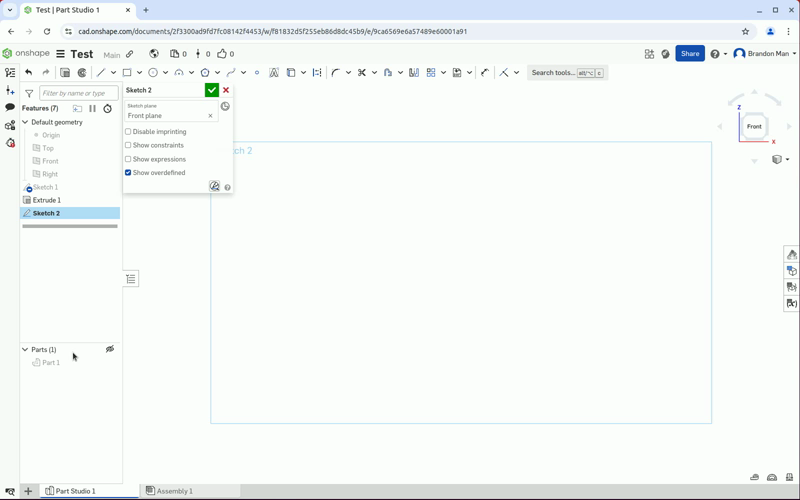
key(a)
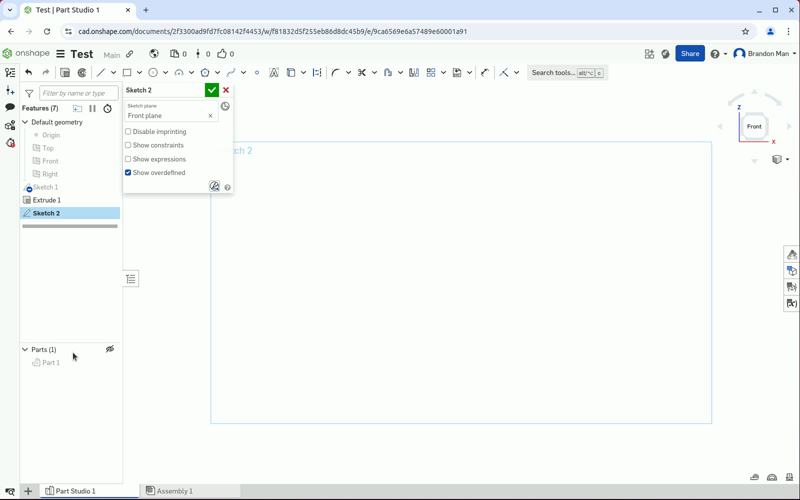
key_down(shift)
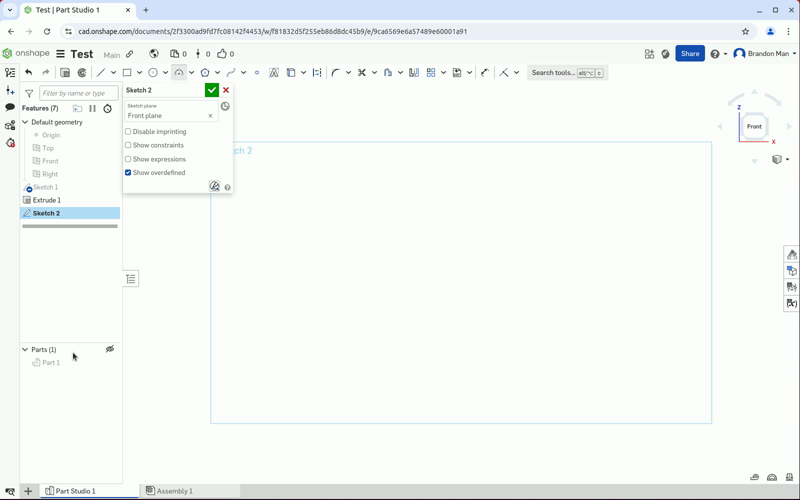
mouse_move(406, 297)
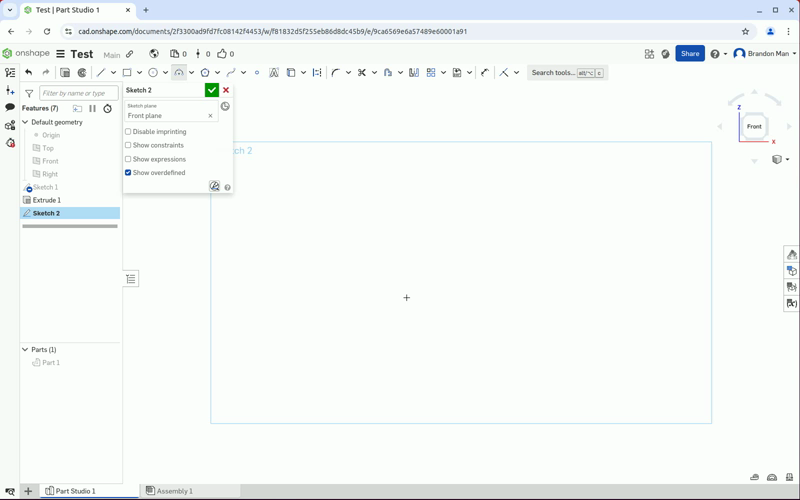
click(406, 297)
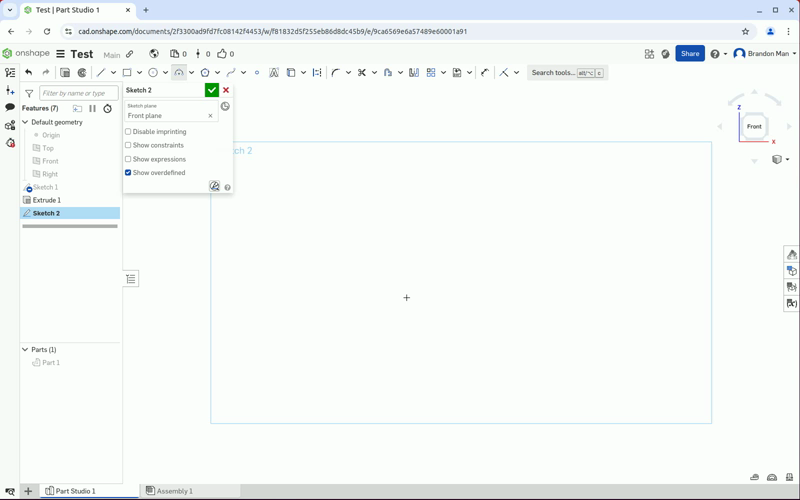
key_up(shift)
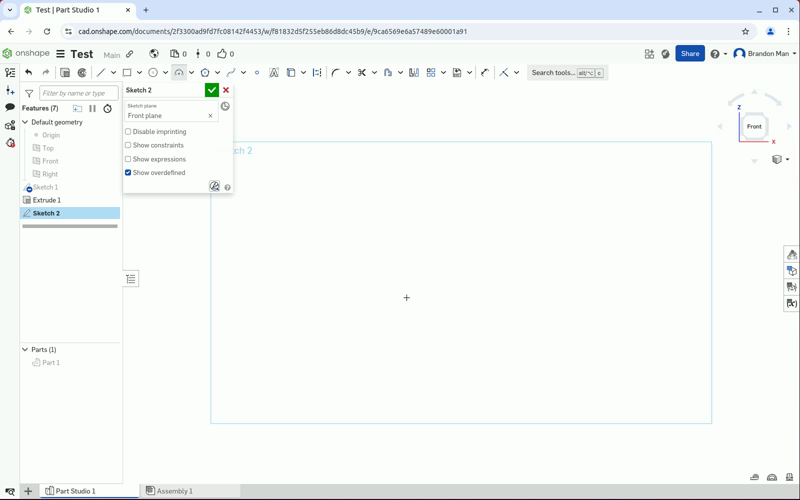
key_down(shift)
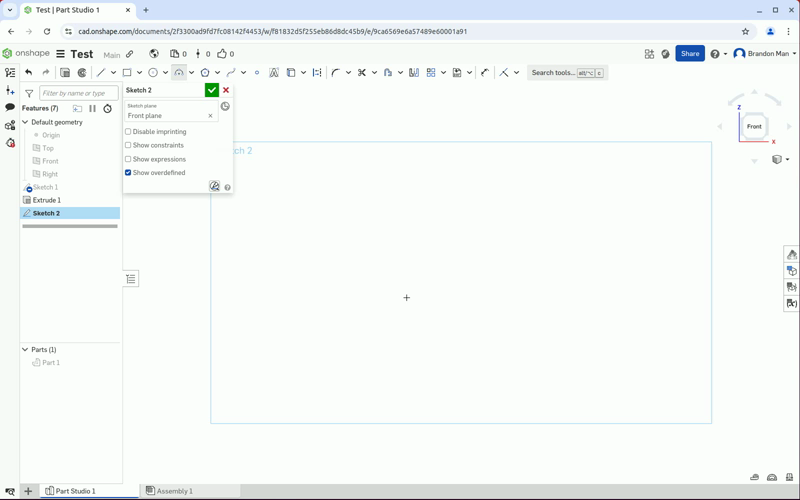
mouse_move(516, 297)
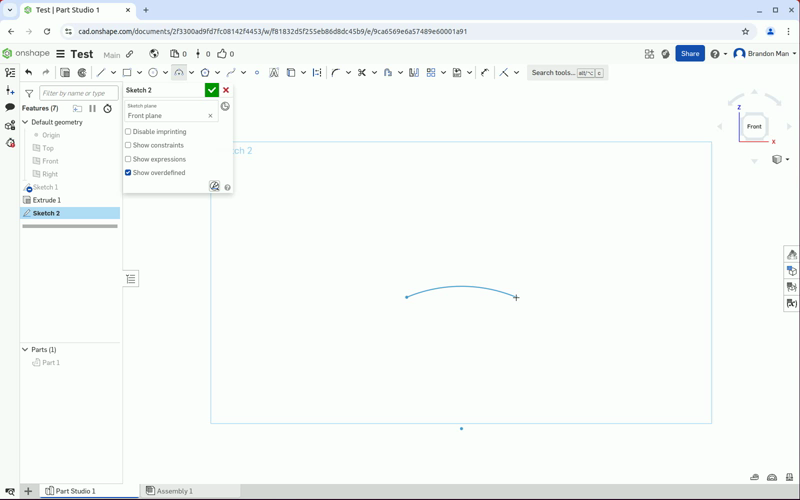
click(516, 297)
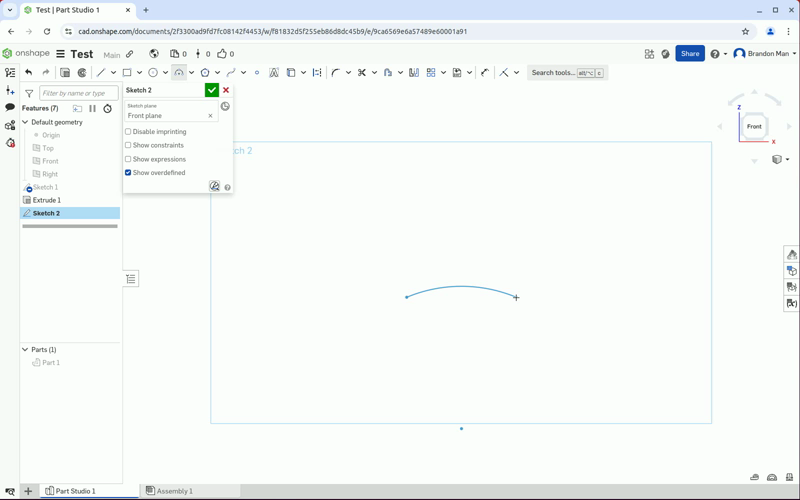
mouse_move(461, 339)
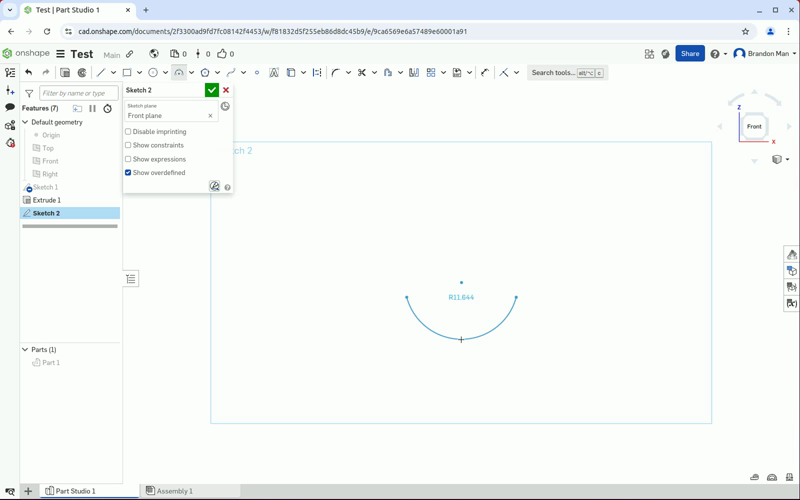
click(461, 339)
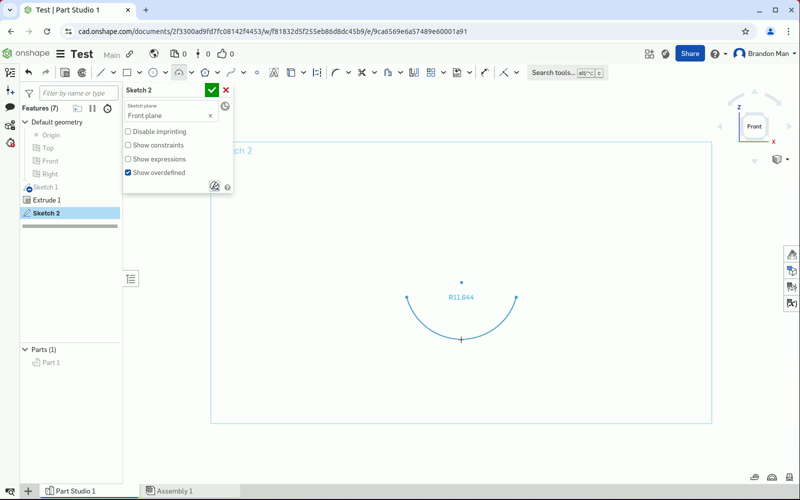
key_up(shift)
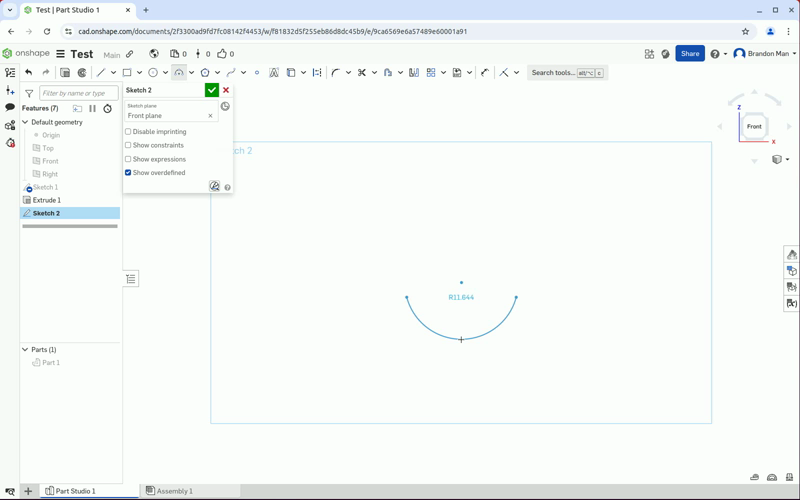
key(esc)
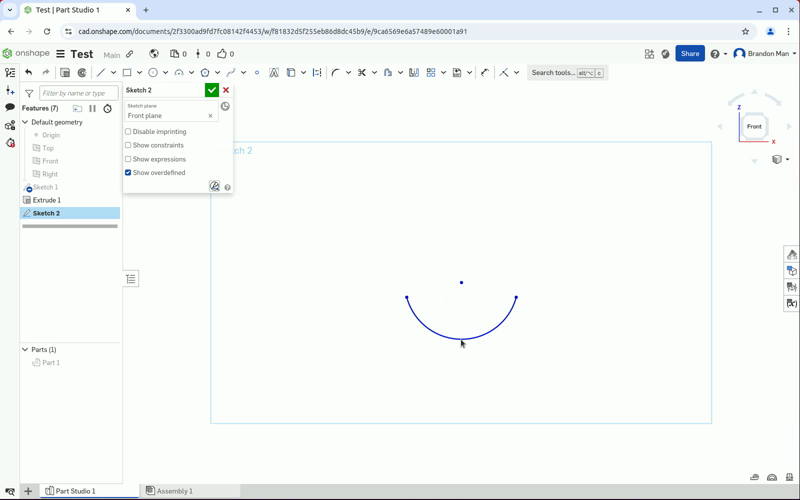
key(l)
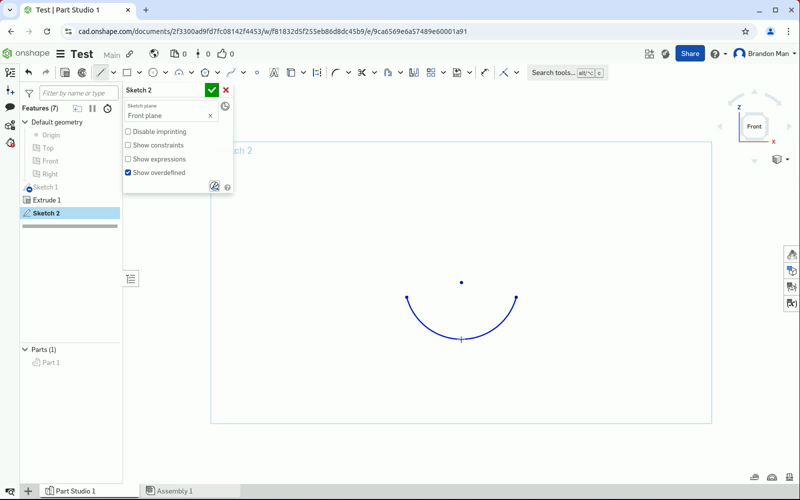
mouse_move(516, 297)
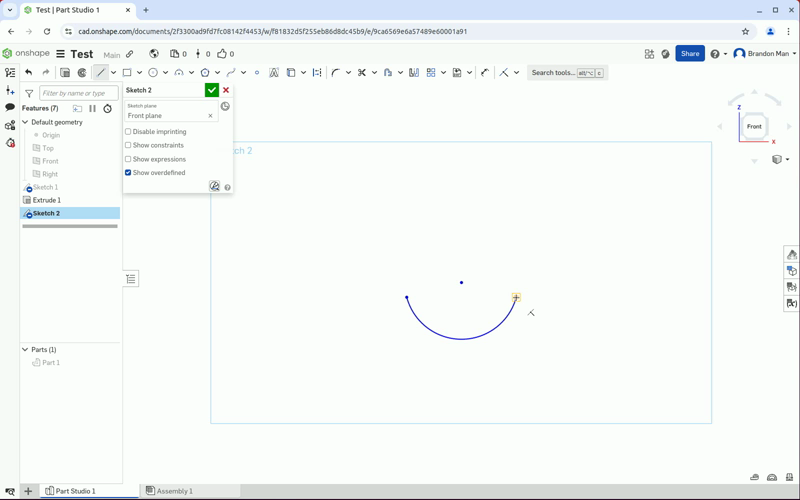
click(516, 297)
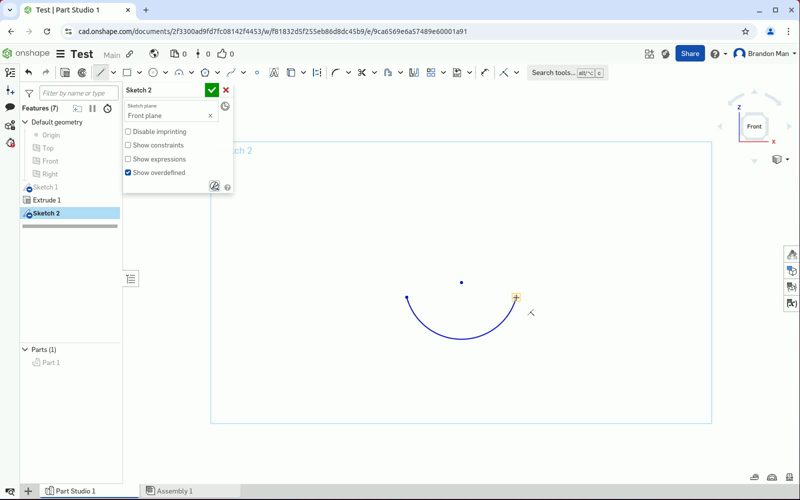
key_down(shift)
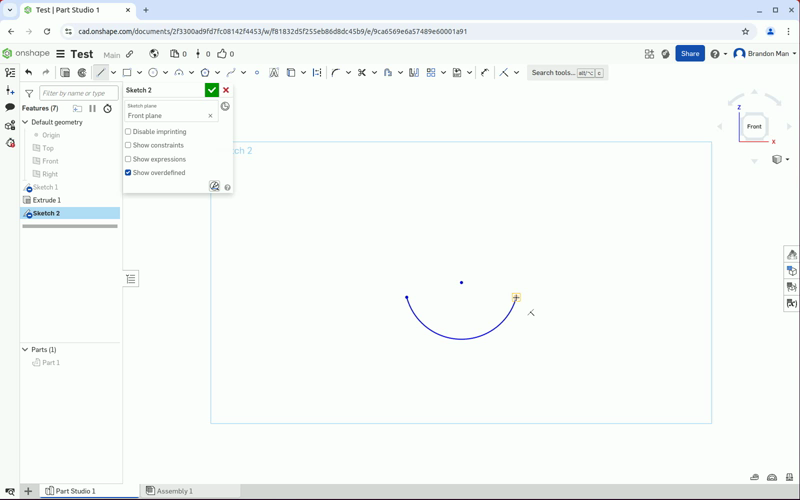
mouse_move(546, 297)
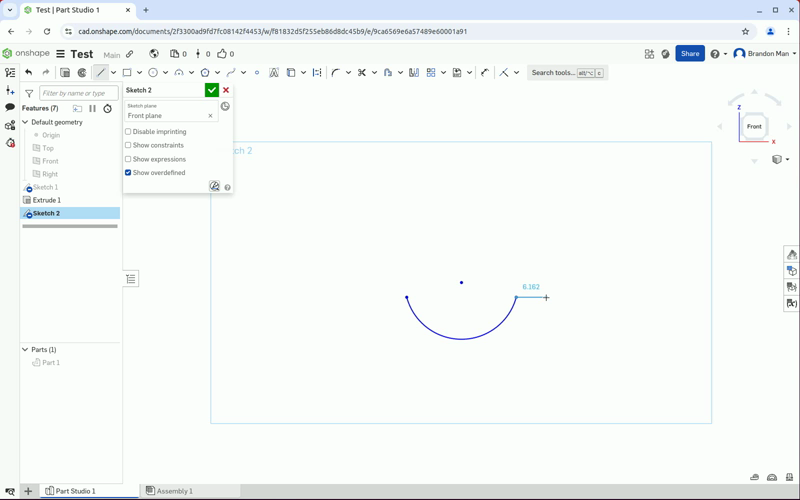
mouse_move(486, 297)
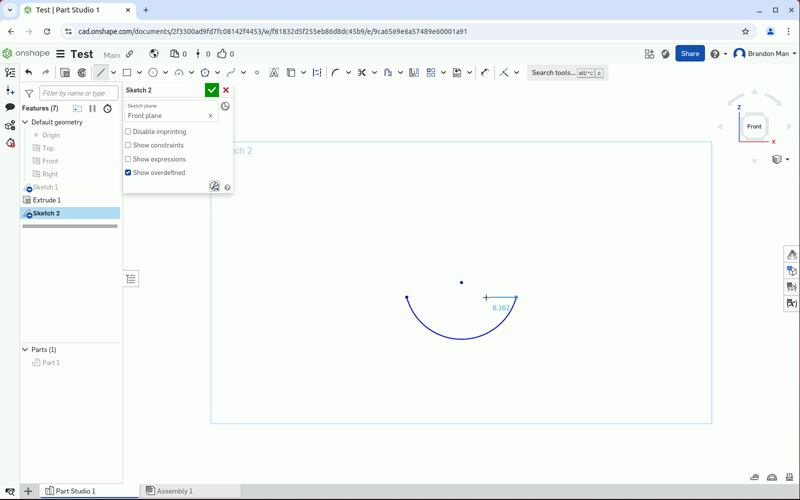
click(486, 297)
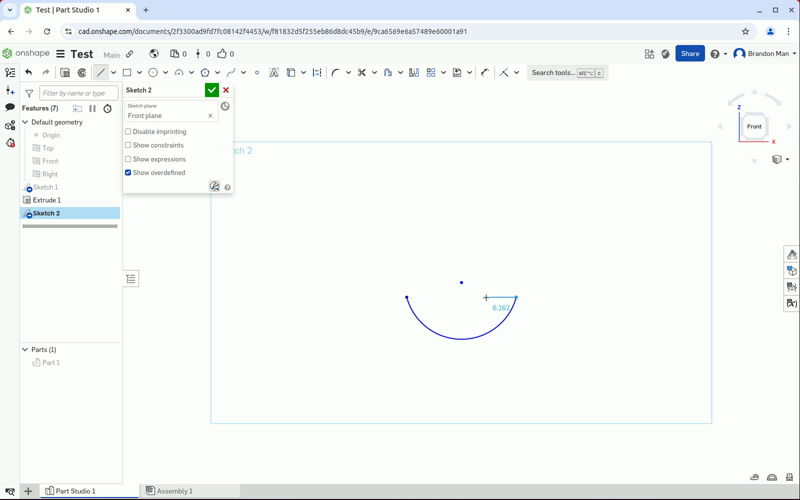
key_up(shift)
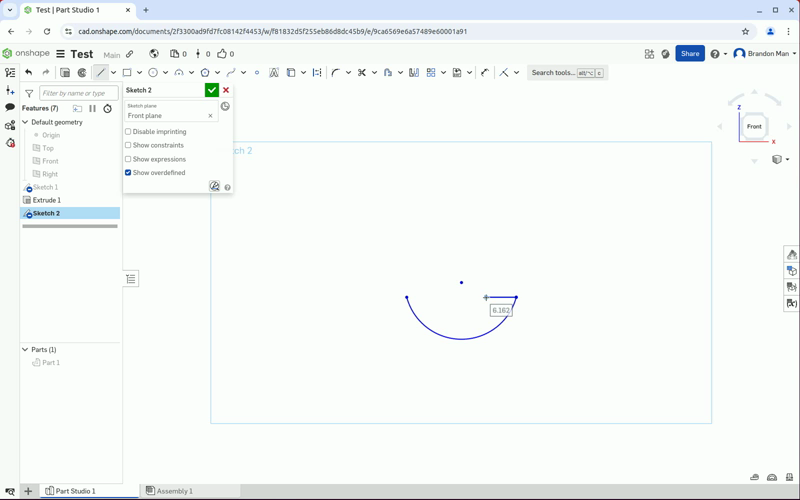
key(esc)
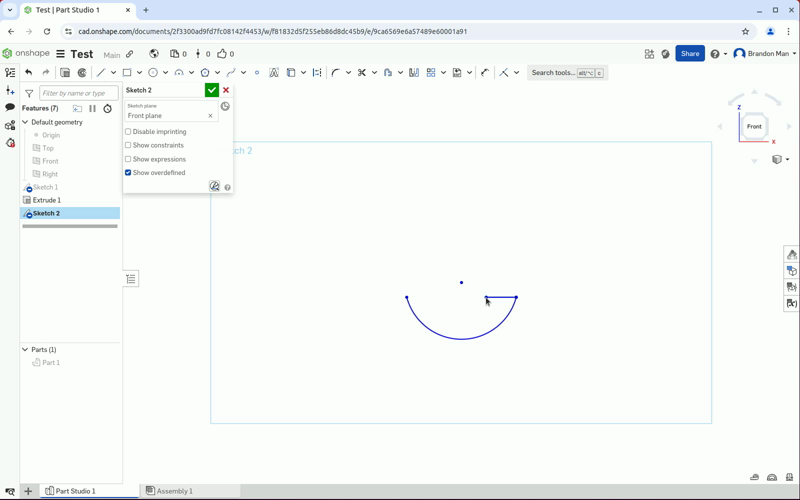
key(a)
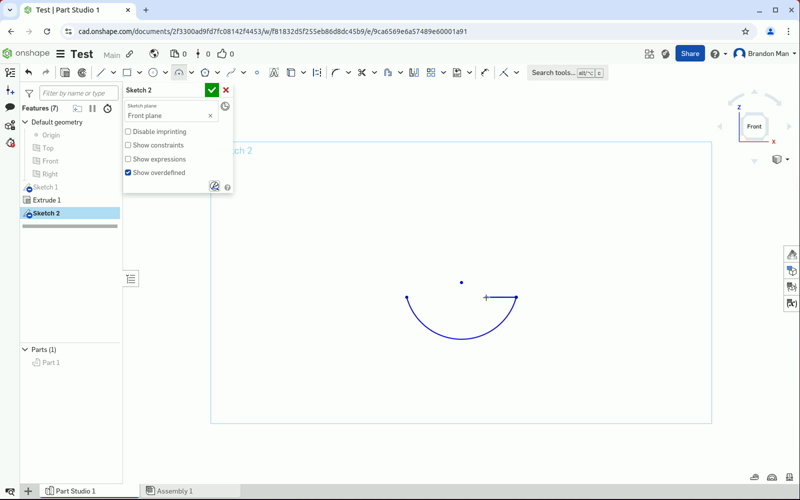
mouse_move(486, 297)
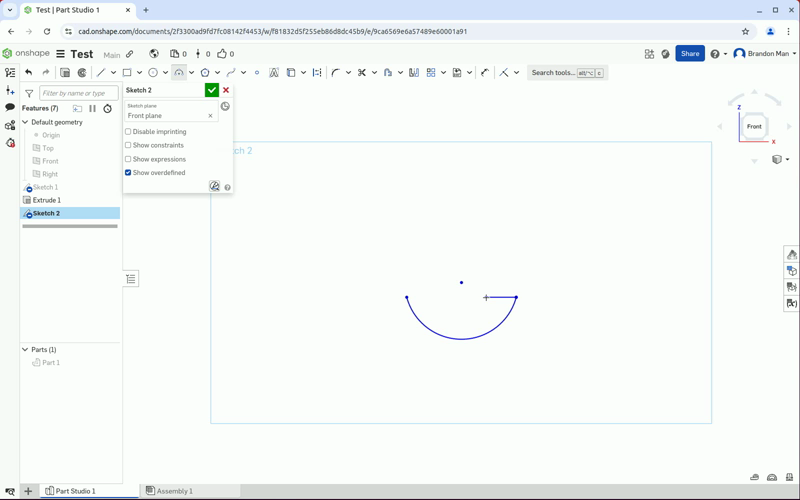
click(486, 297)
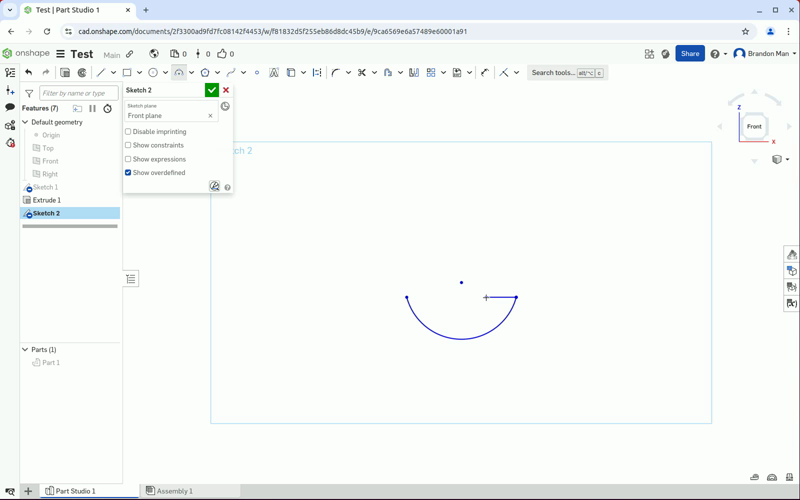
key_down(shift)
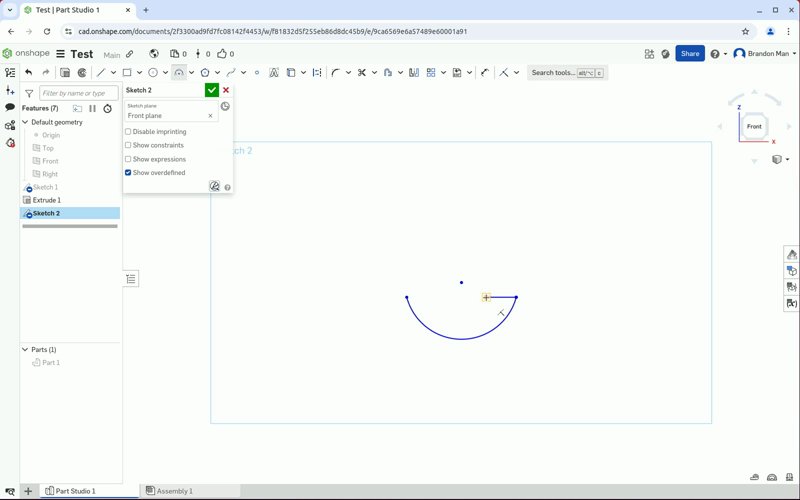
mouse_move(436, 297)
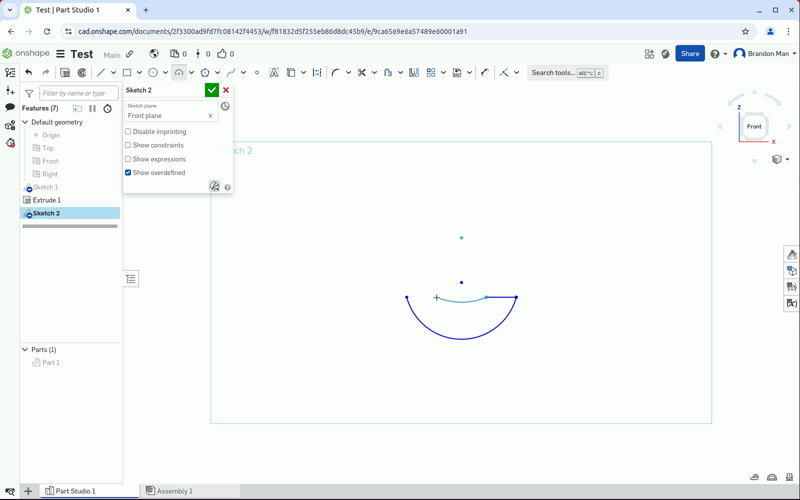
click(436, 297)
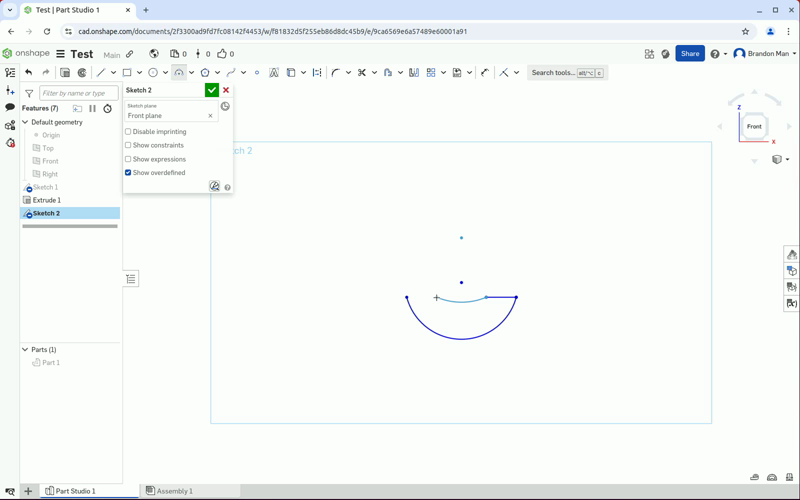
mouse_move(461, 311)
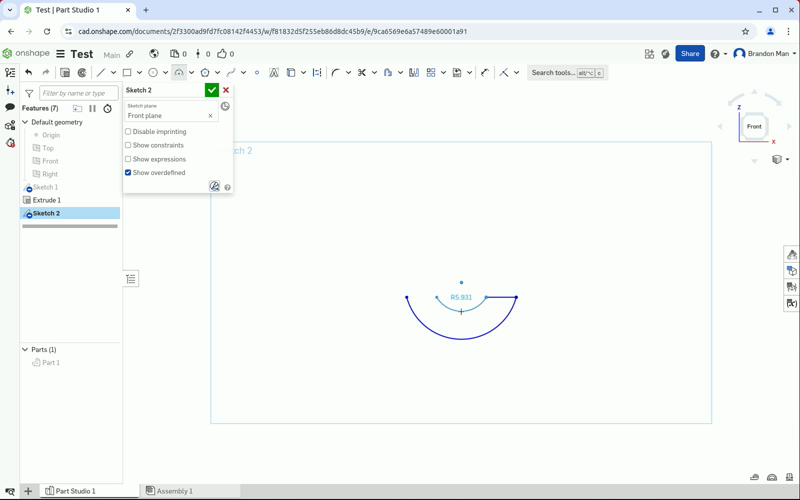
click(461, 311)
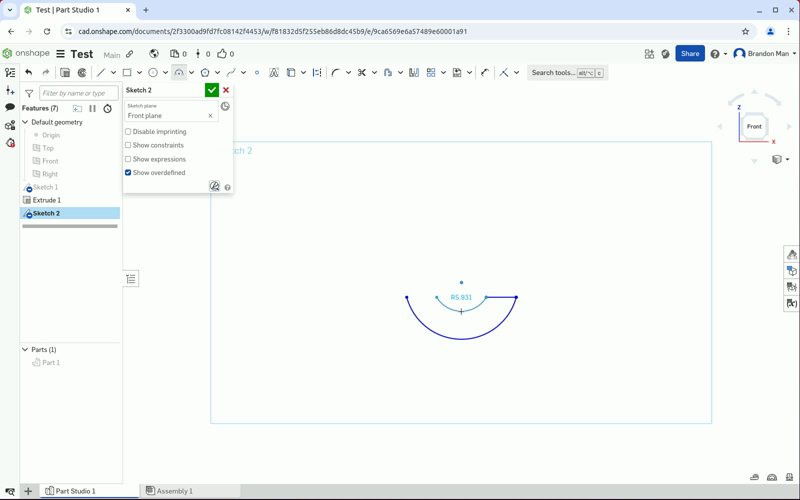
key_up(shift)
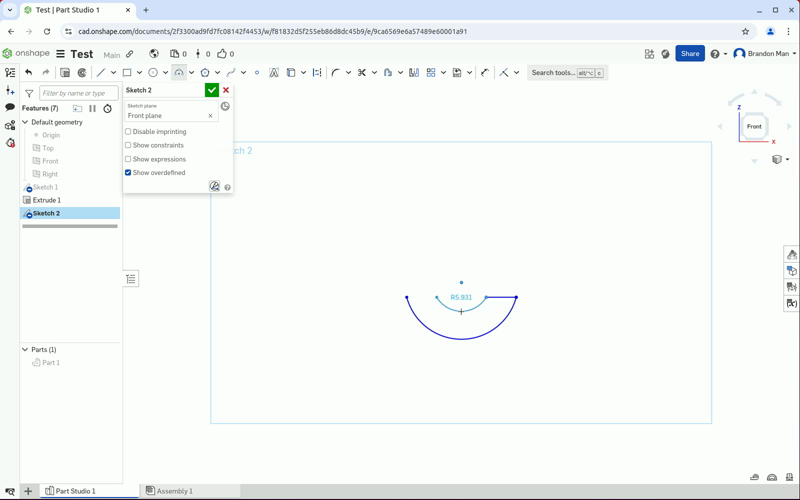
key(esc)
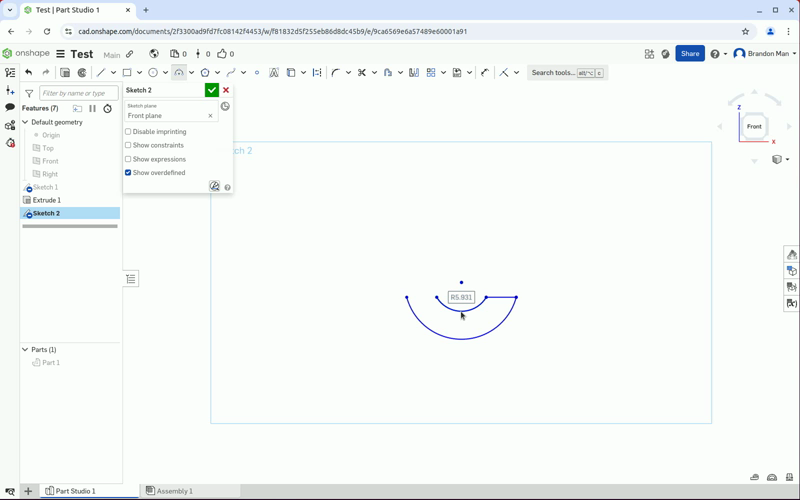
key(l)
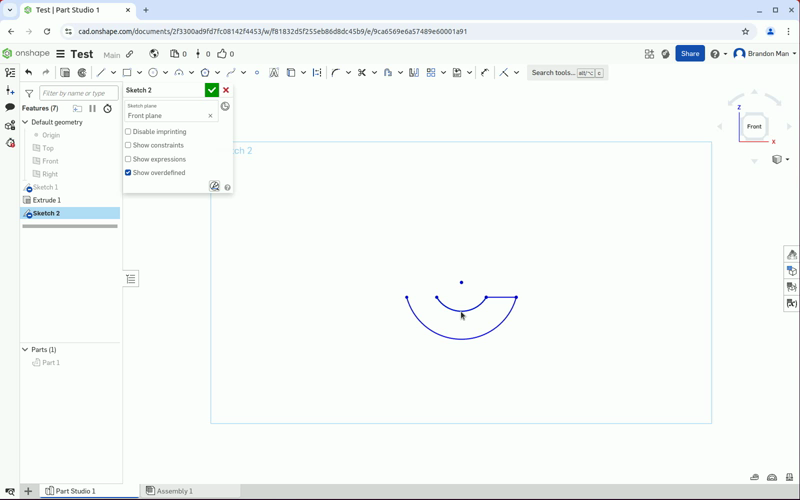
mouse_move(436, 297)
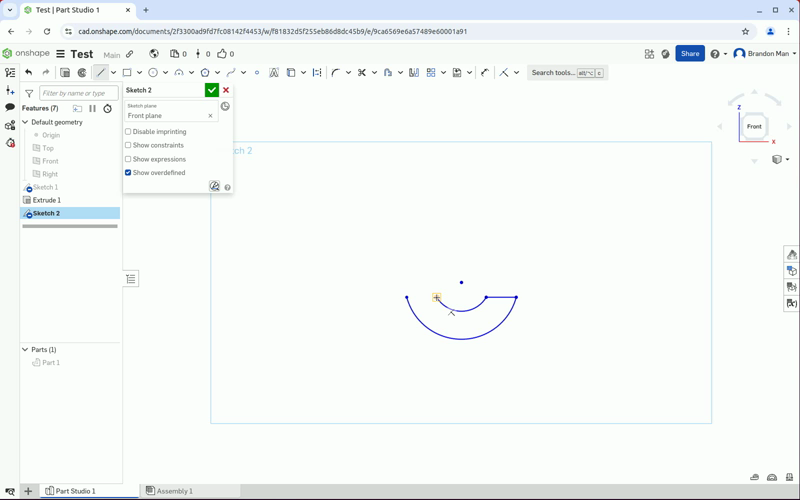
click(436, 297)
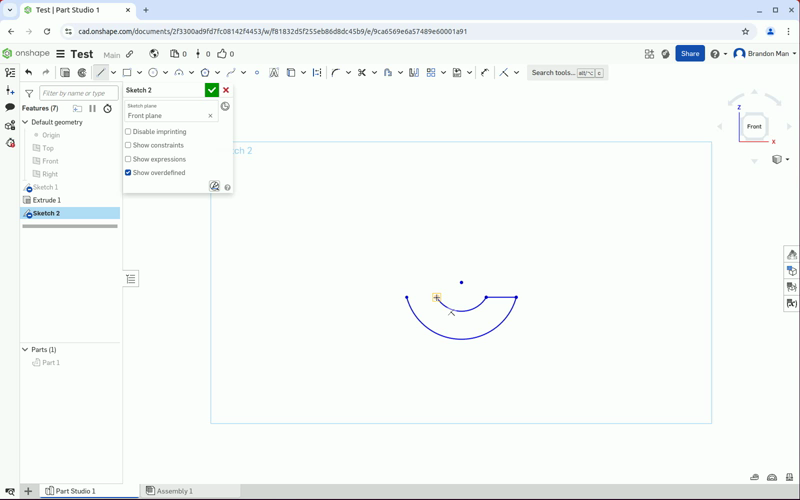
mouse_move(466, 297)
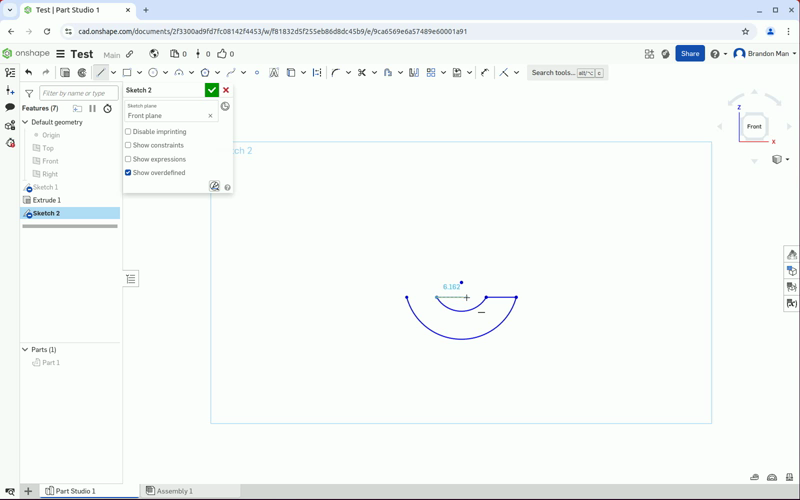
key_down(shift)
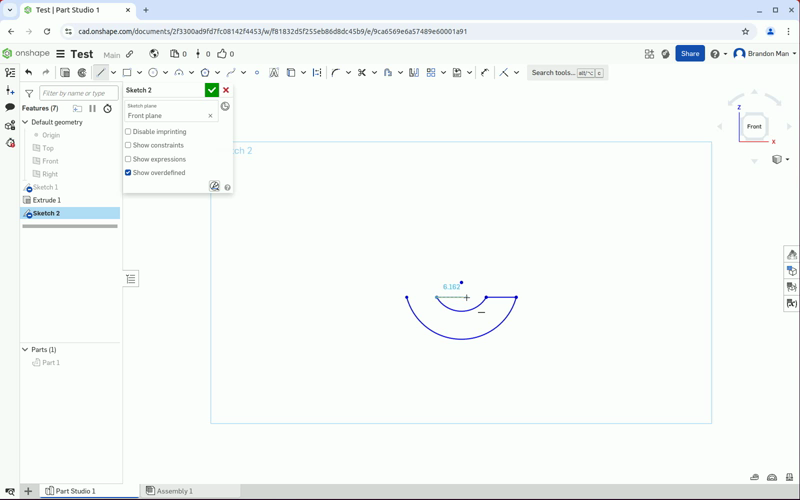
mouse_move(406, 297)
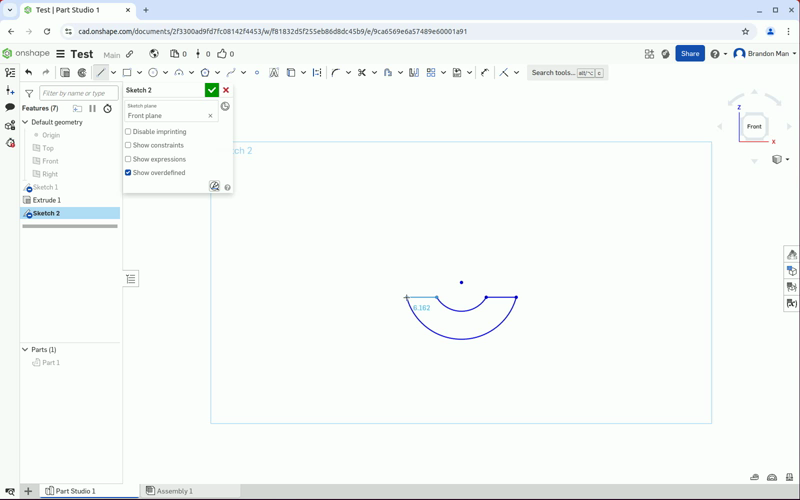
key_up(shift)
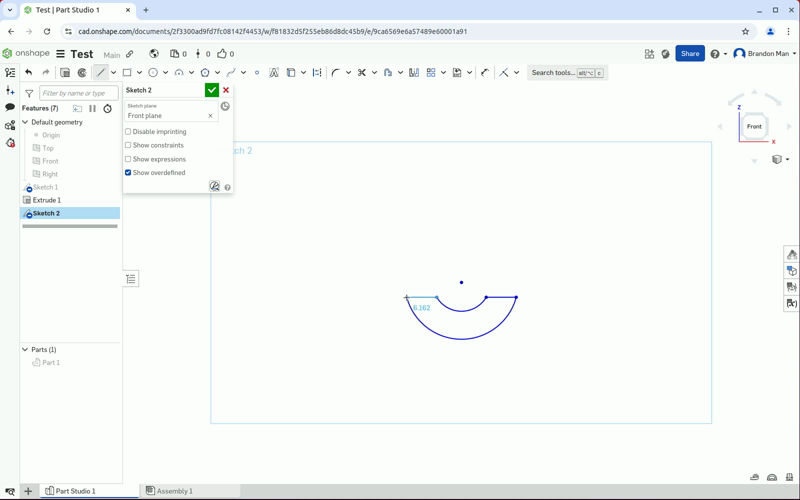
click(406, 297)
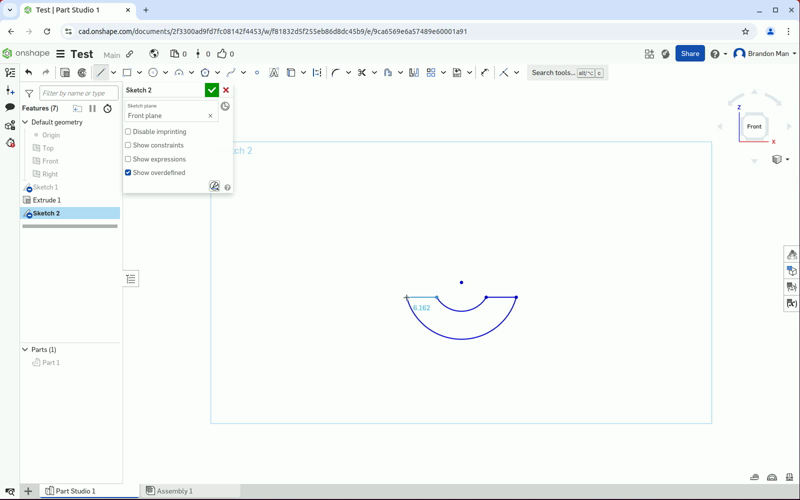
key(esc)
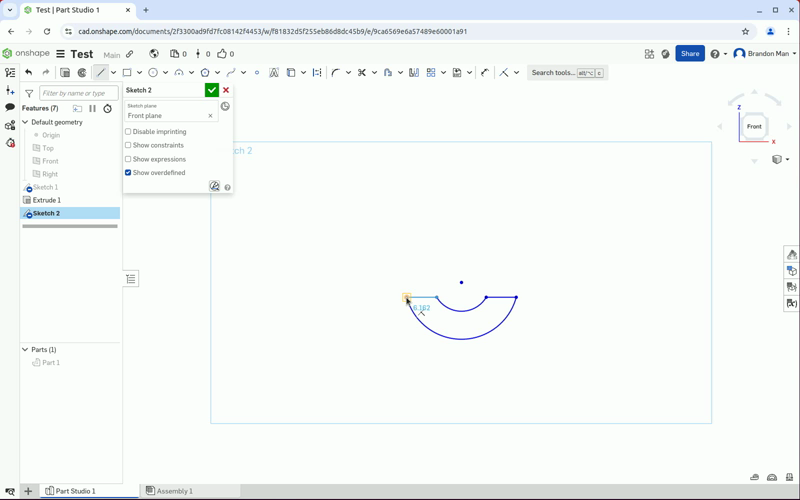
mouse_move(486, 319)
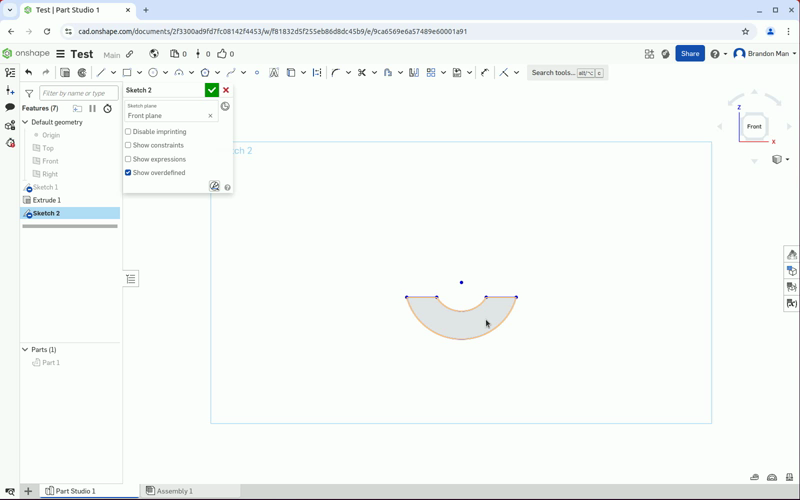
click(486, 319)
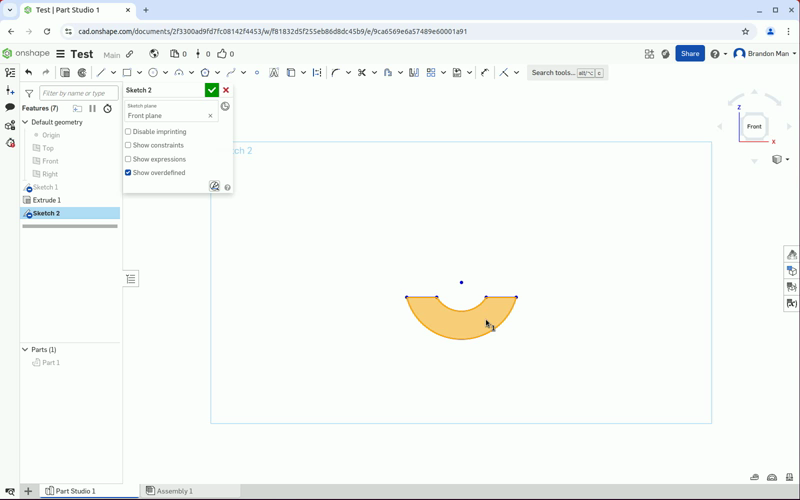
mouse_move(73, 352)
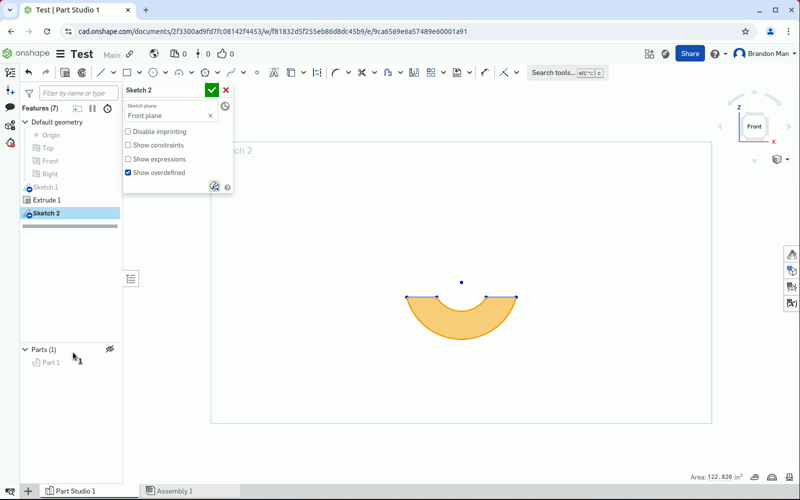
key(shift+y)
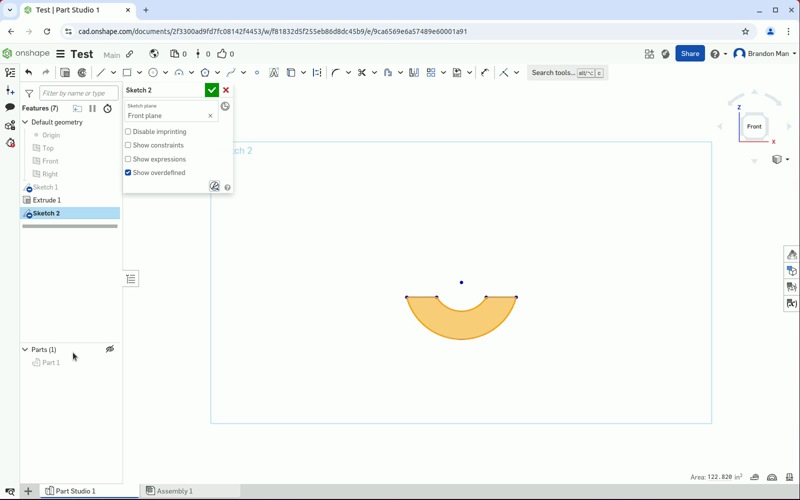
key(shift+e)
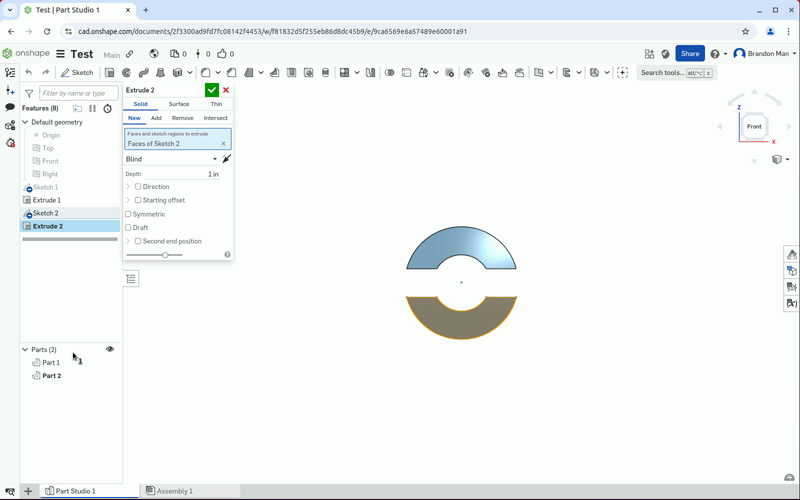
mouse_move(143, 106)
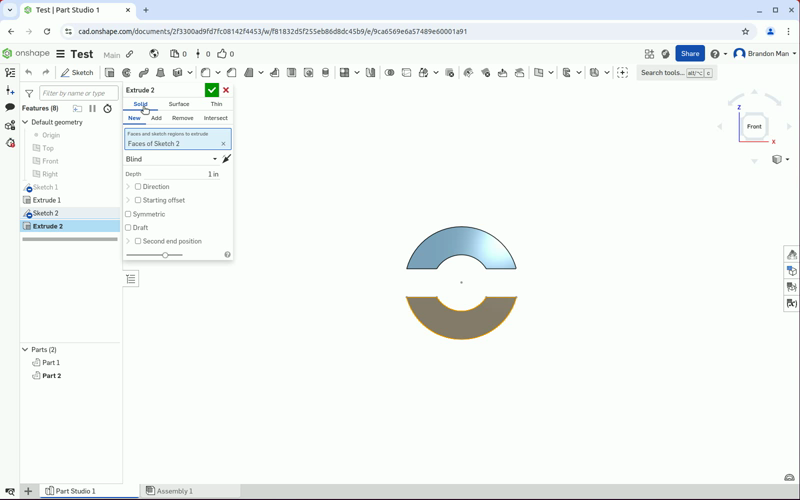
click(143, 106)
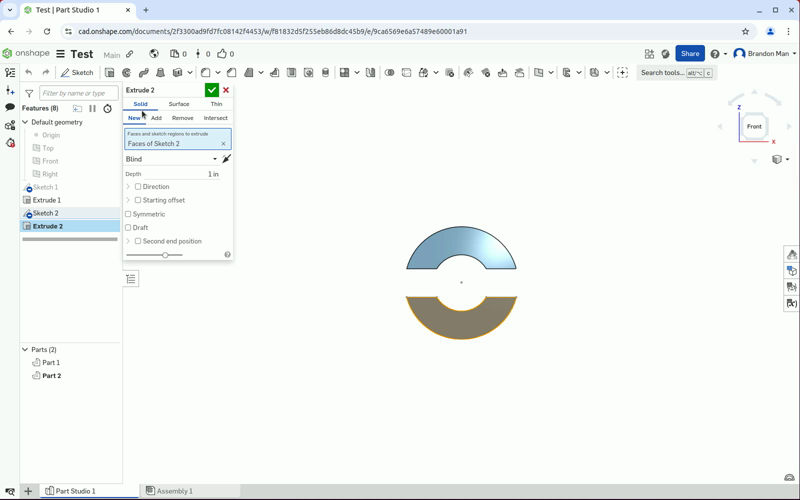
mouse_move(137, 120)
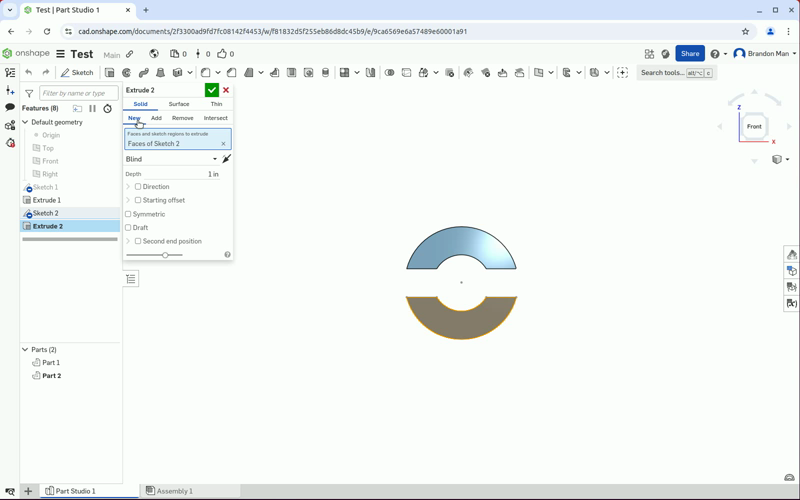
click(137, 120)
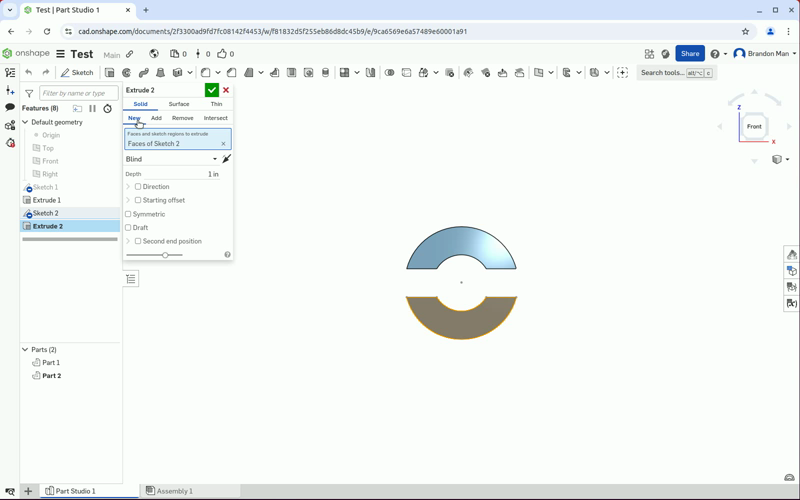
key(tab, 4)
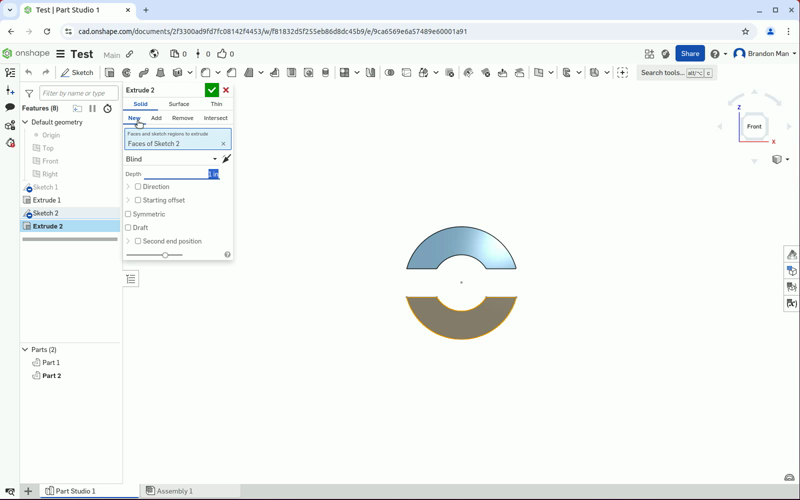
text(23.108)
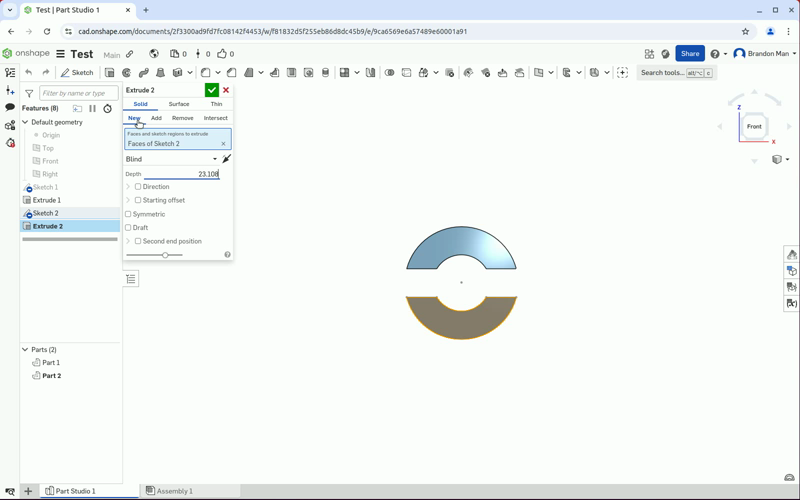
key(enter)
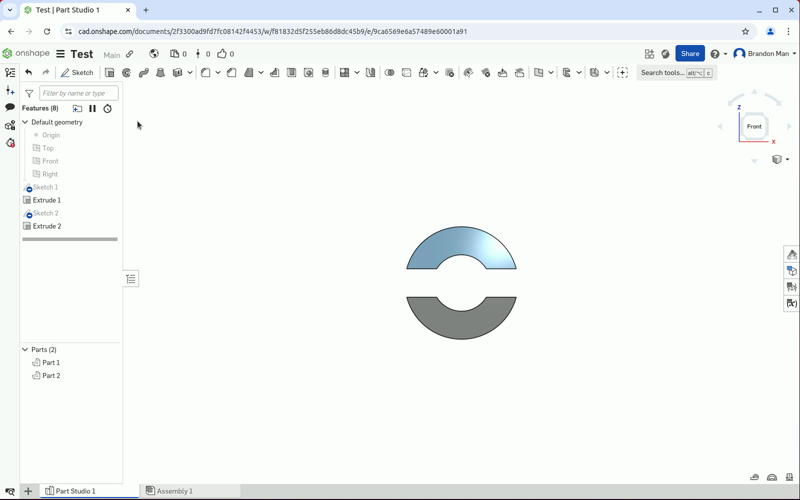
key(shift+h)
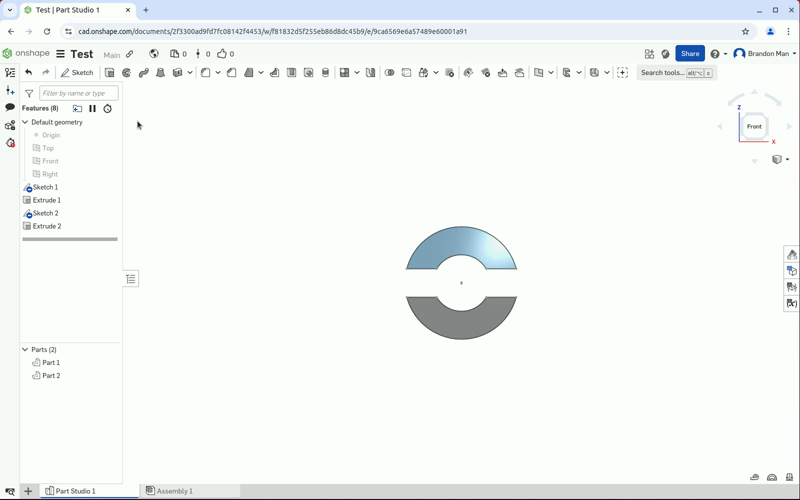
key(shift+h)
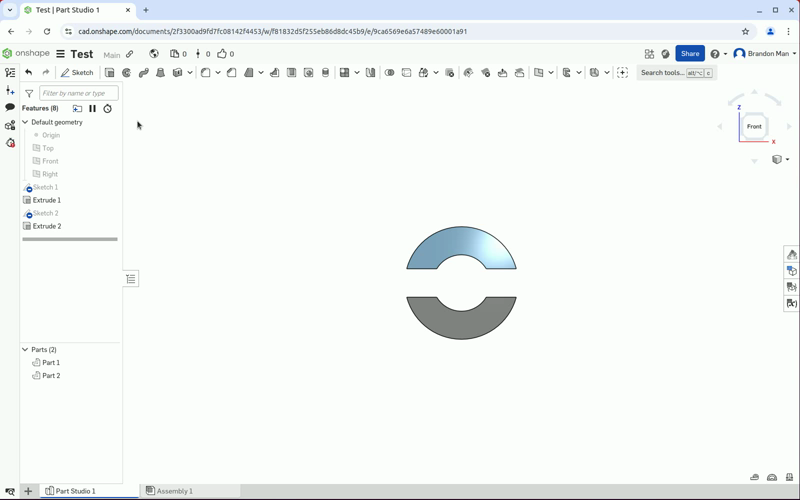
mouse_move(73, 189)
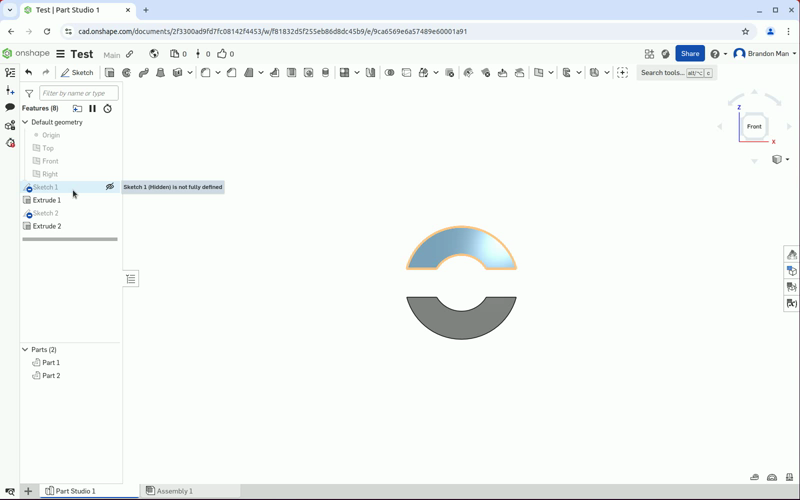
click(73, 189)
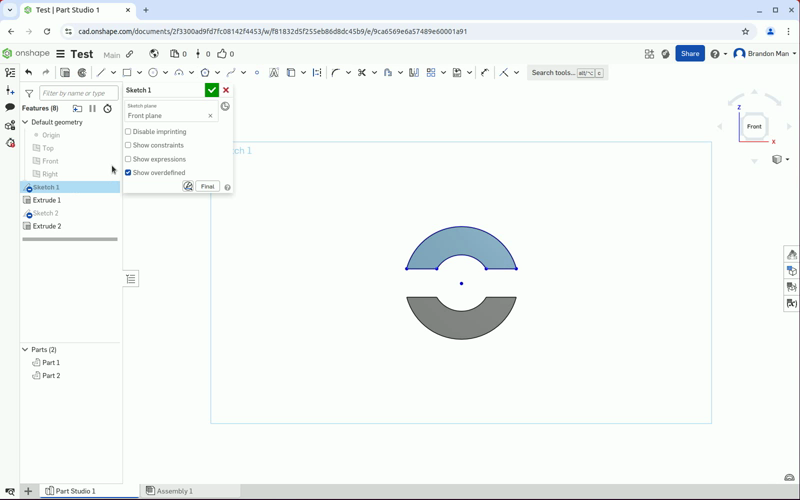
mouse_move(229, 92)
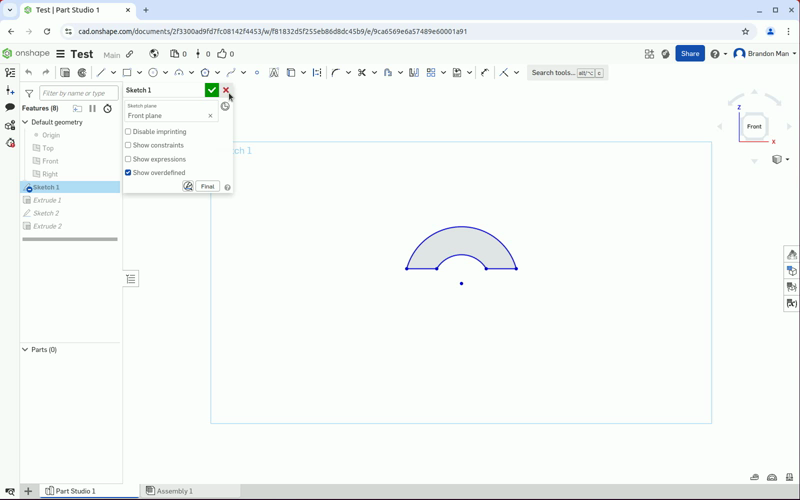
click(229, 92)
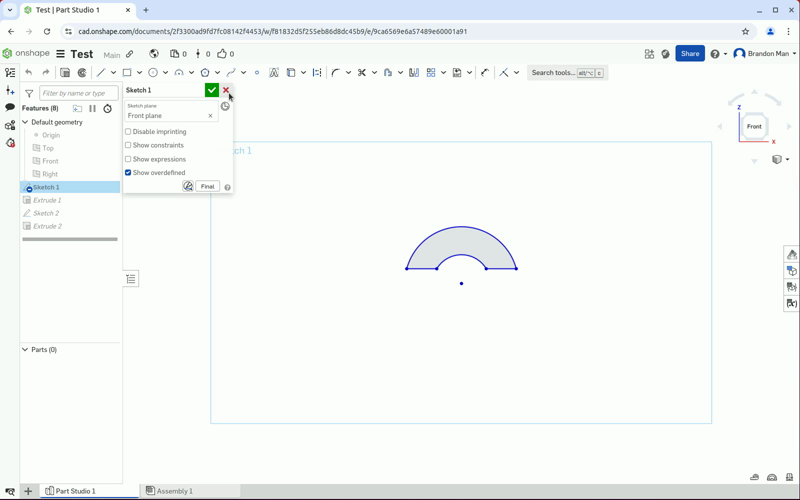
key(shift+s)
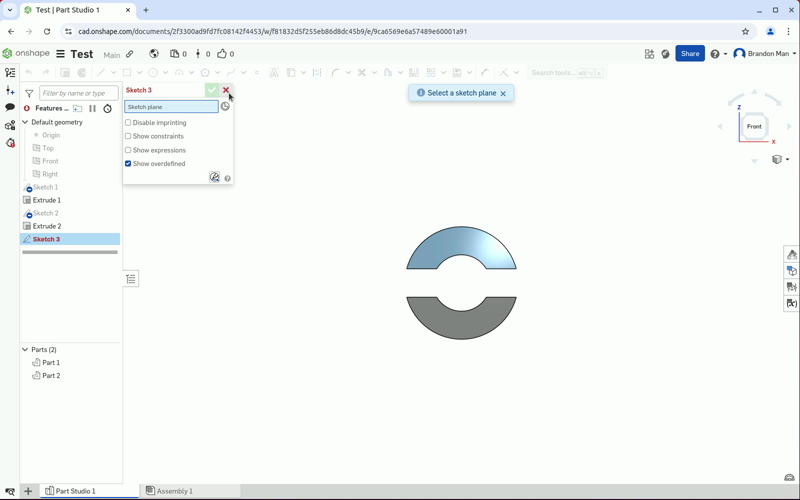
mouse_move(73, 163)
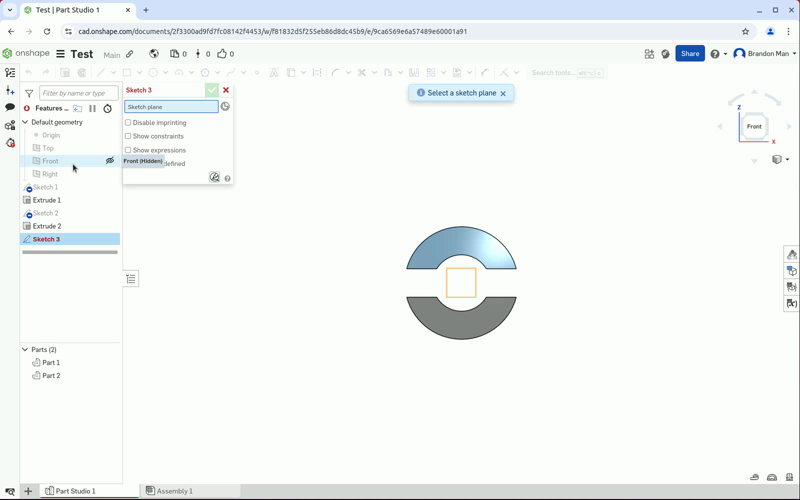
click(73, 163)
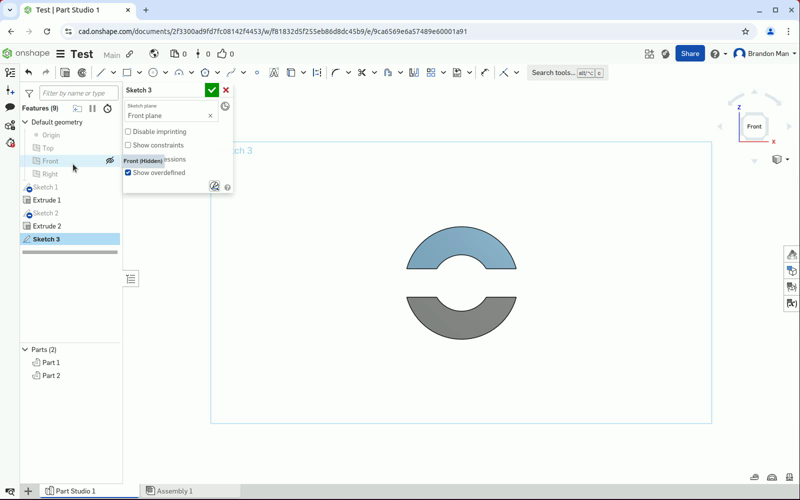
mouse_move(73, 352)
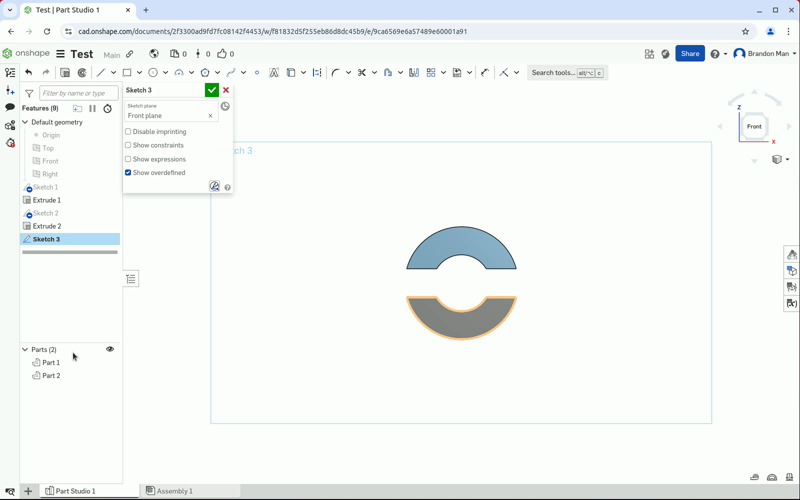
key(y)
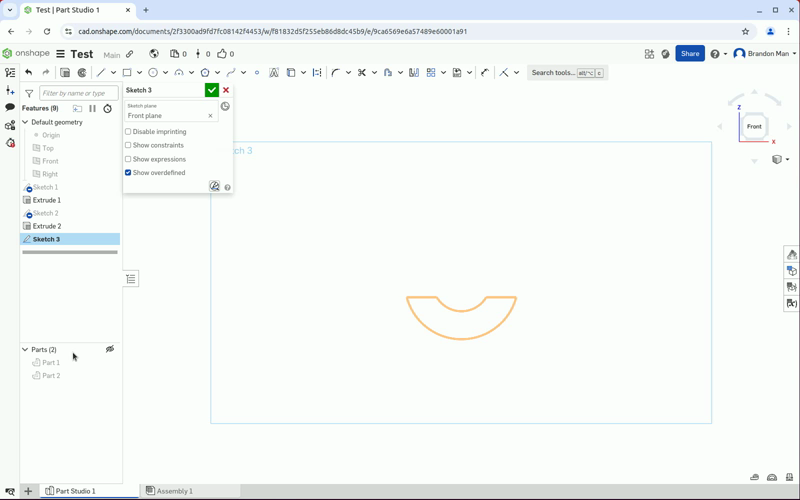
key(l)
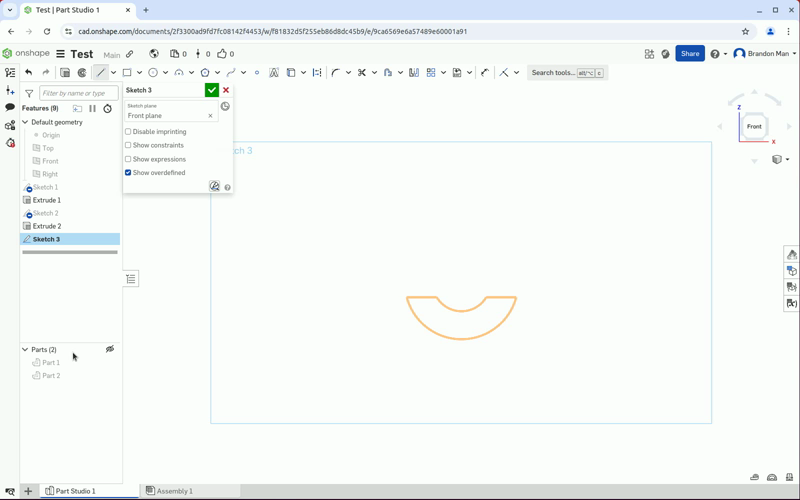
key_down(shift)
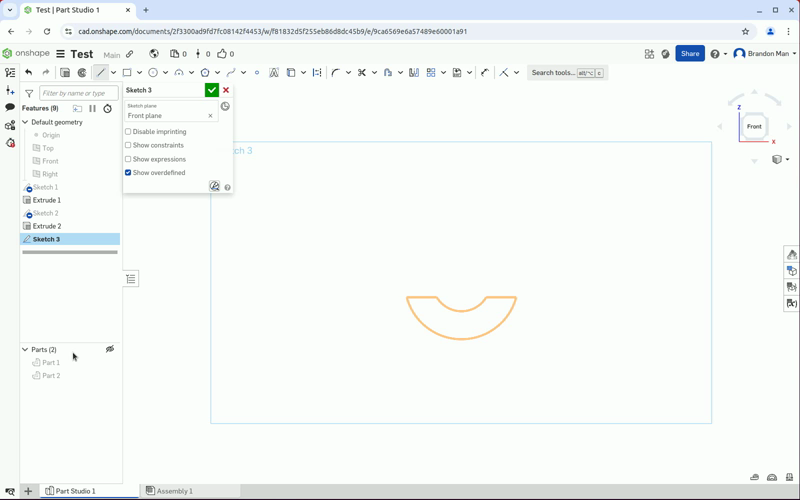
mouse_move(406, 297)
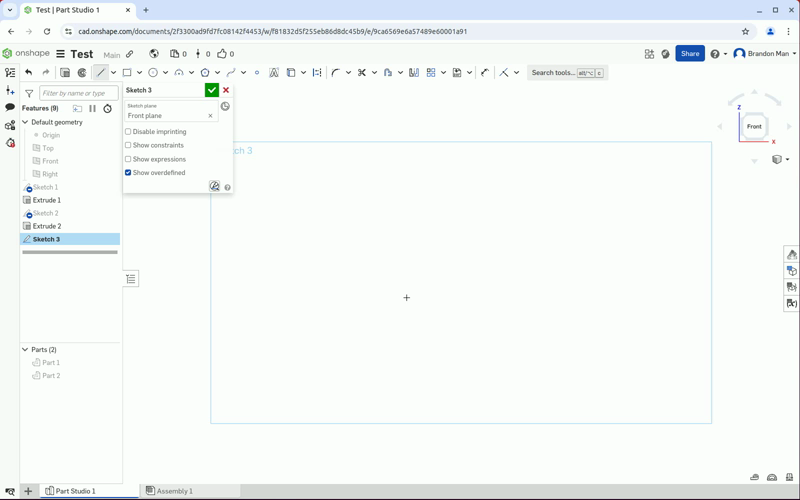
click(406, 297)
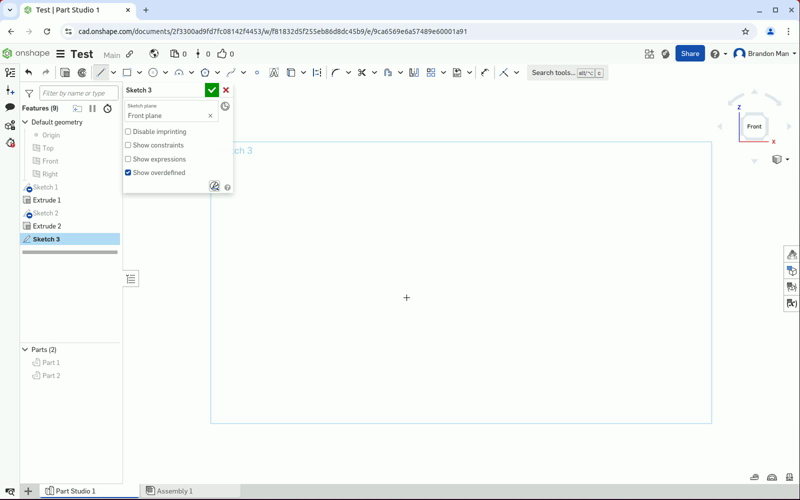
key_up(shift)
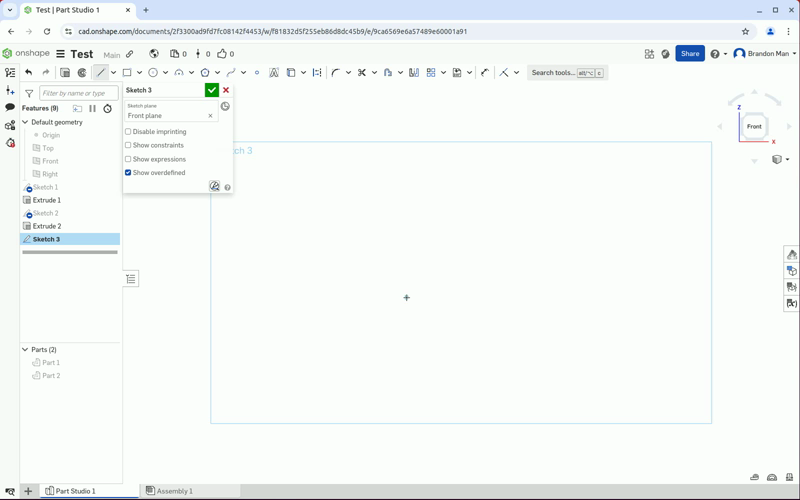
key_down(shift)
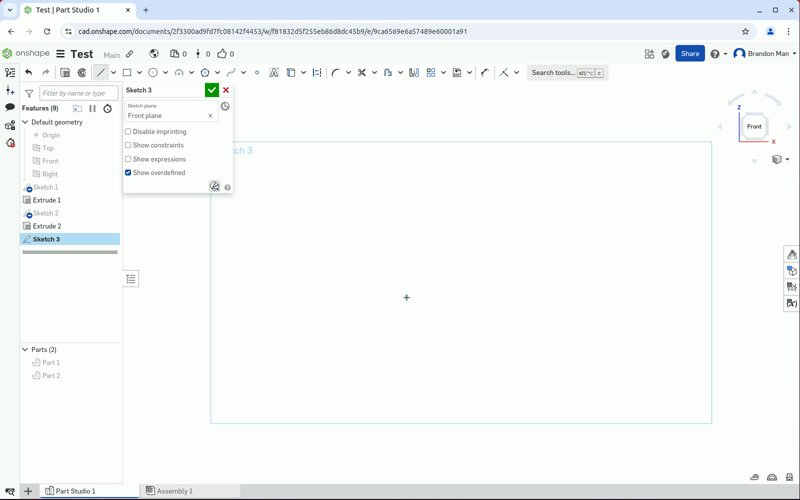
mouse_move(436, 297)
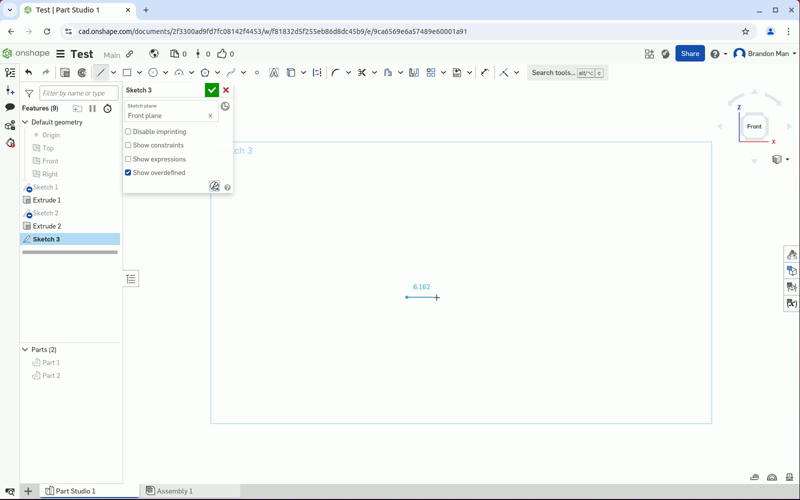
mouse_move(438, 297)
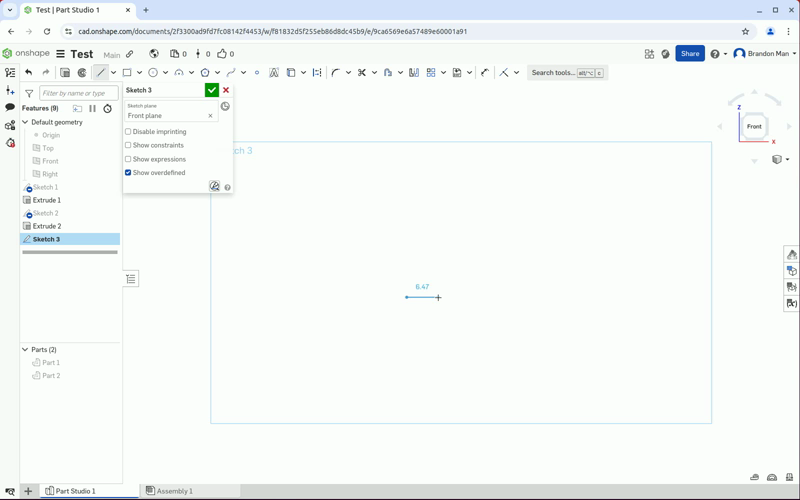
click(438, 297)
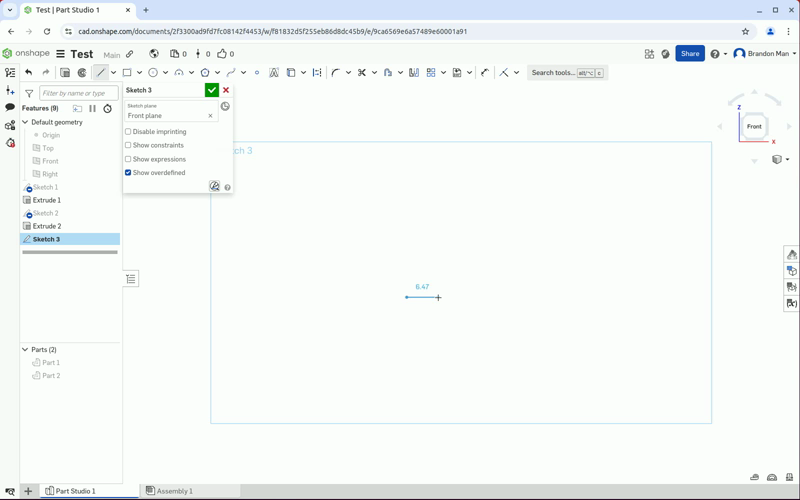
key_up(shift)
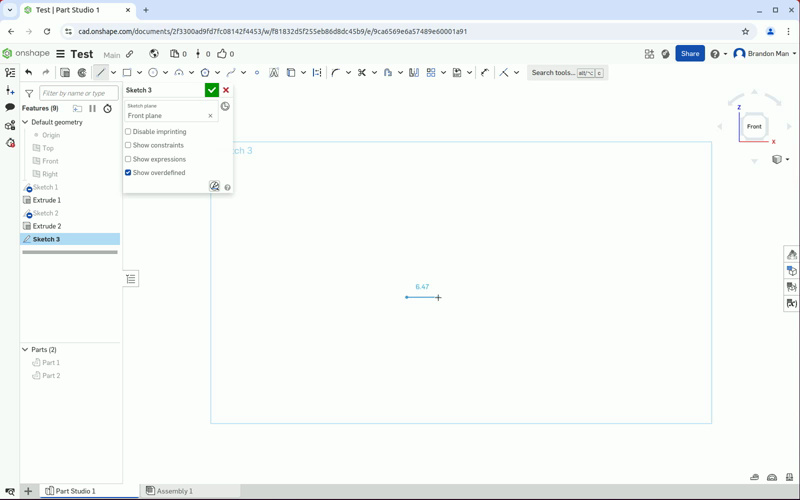
key(esc)
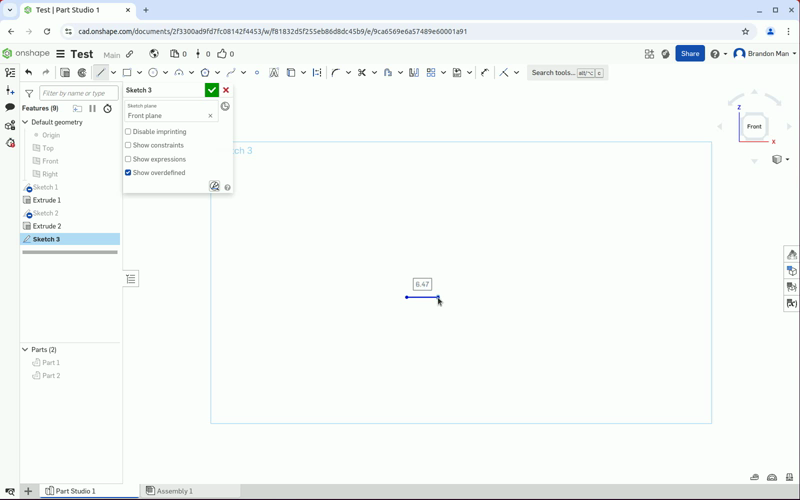
key(a)
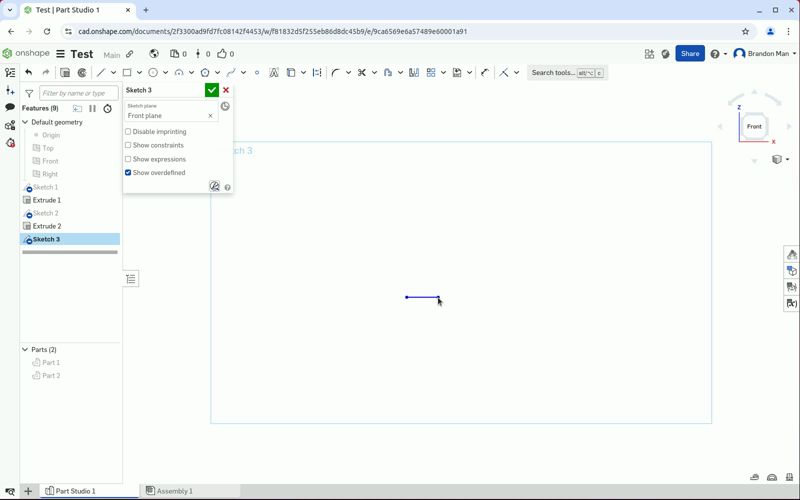
mouse_move(438, 297)
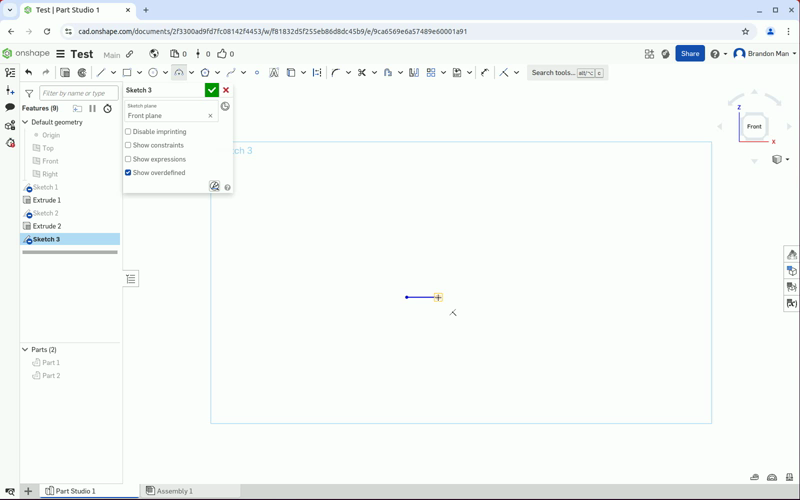
click(438, 297)
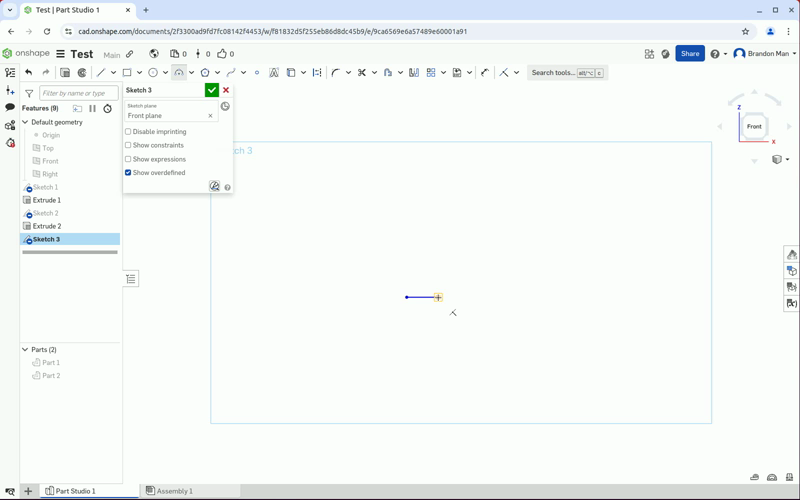
key_down(shift)
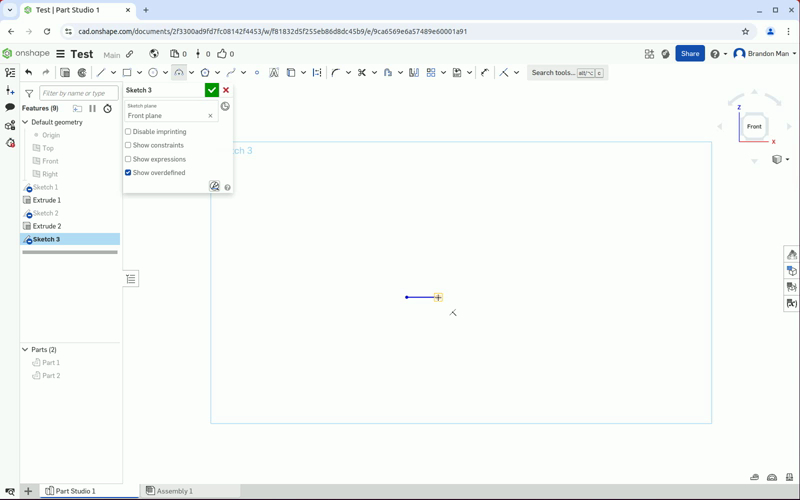
mouse_move(438, 267)
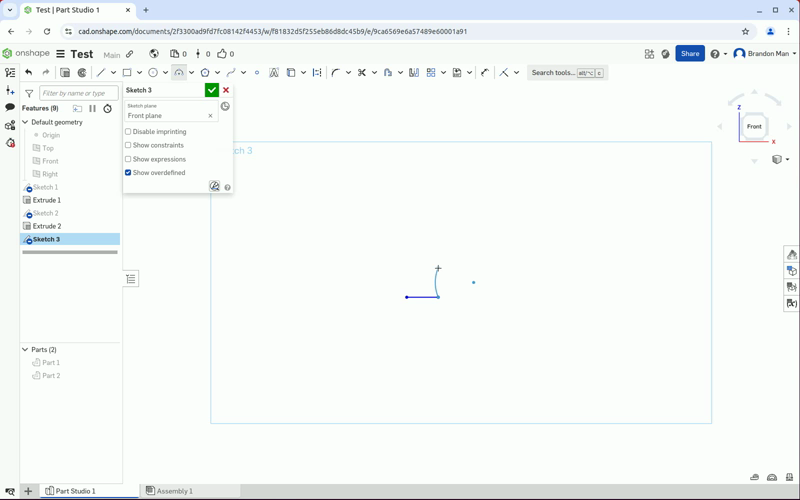
click(438, 267)
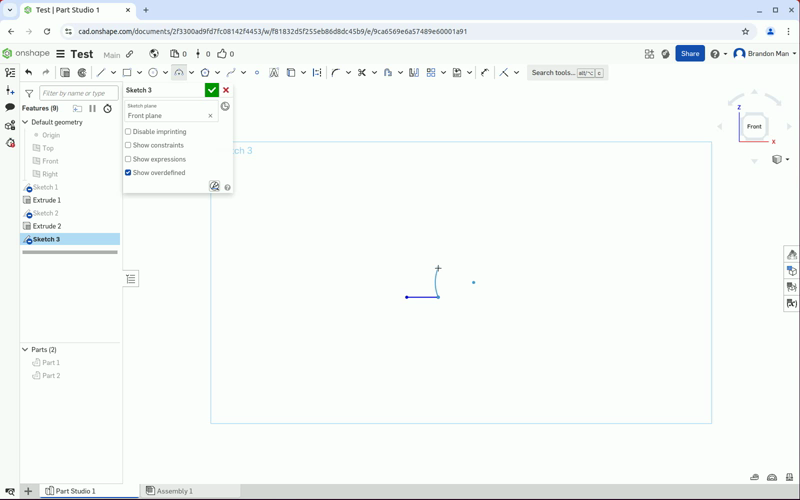
mouse_move(434, 282)
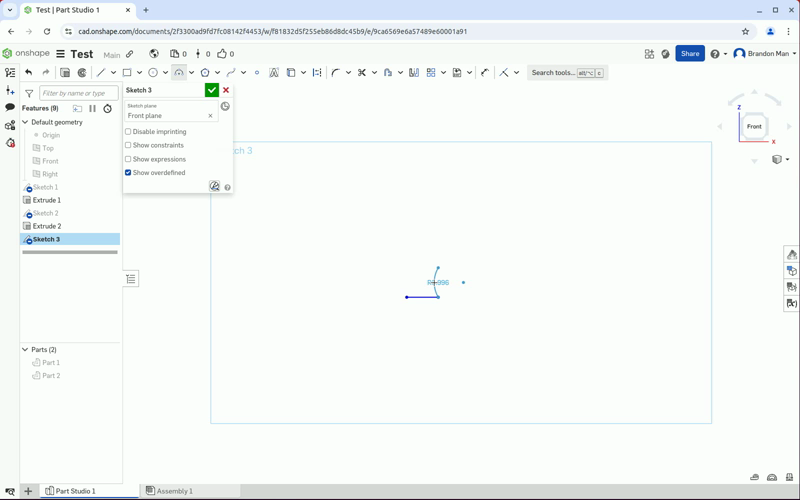
click(434, 282)
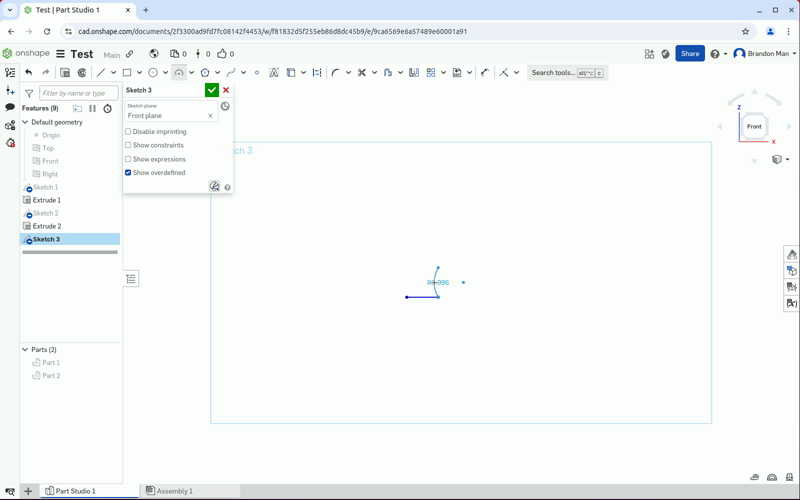
key_up(shift)
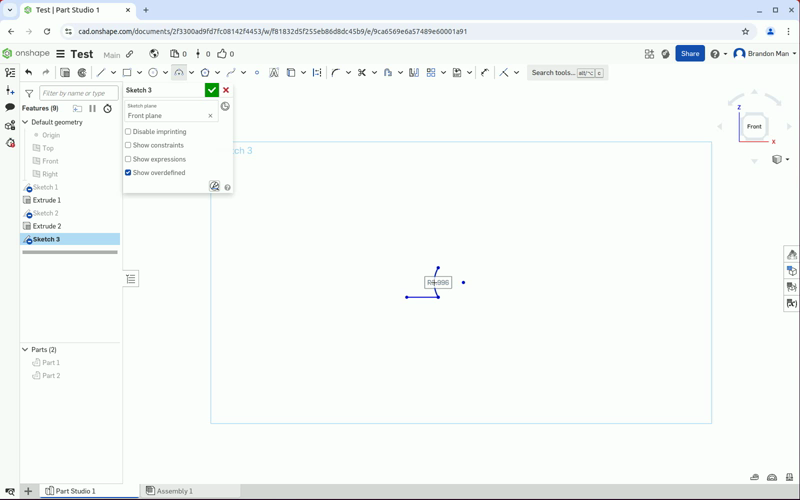
key(esc)
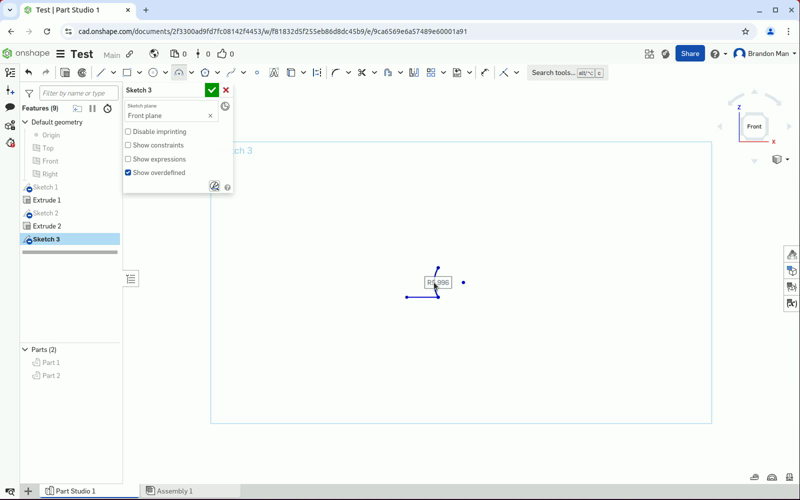
key(l)
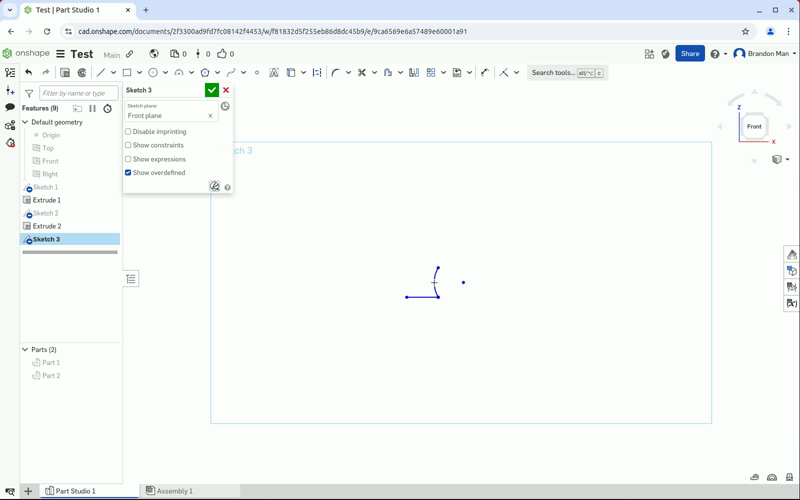
mouse_move(438, 267)
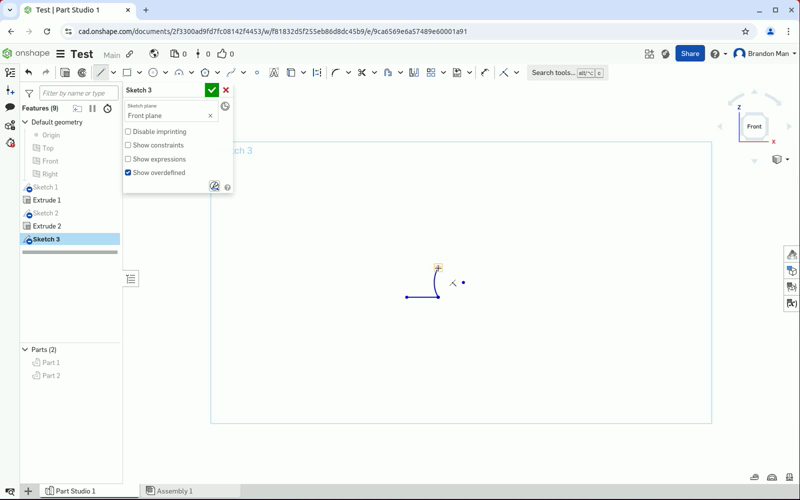
click(438, 267)
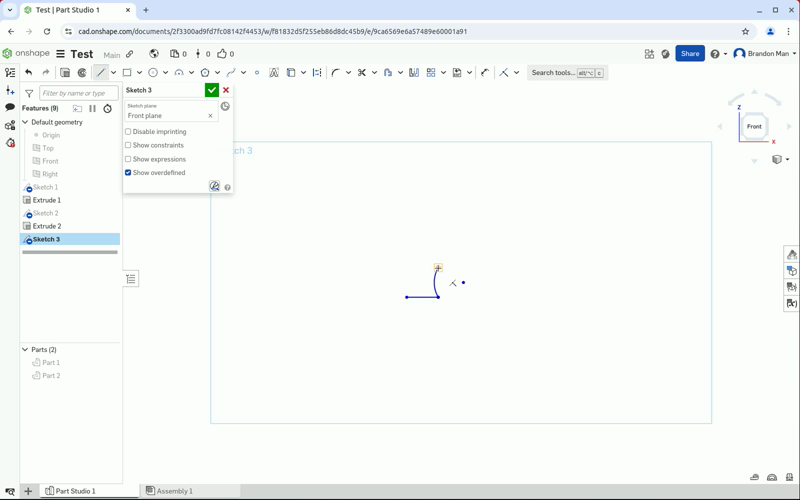
key_down(shift)
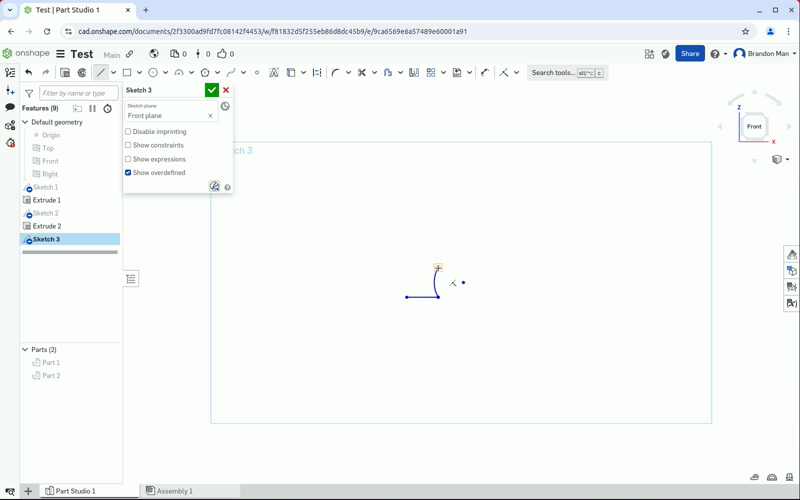
mouse_move(468, 267)
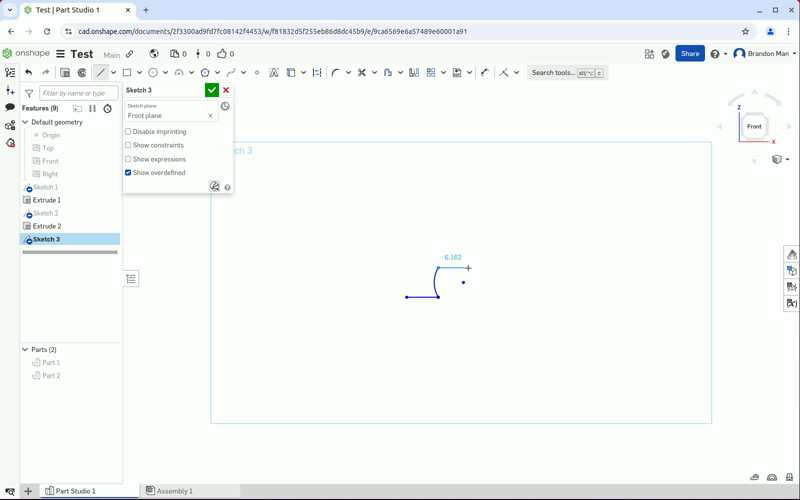
mouse_move(406, 267)
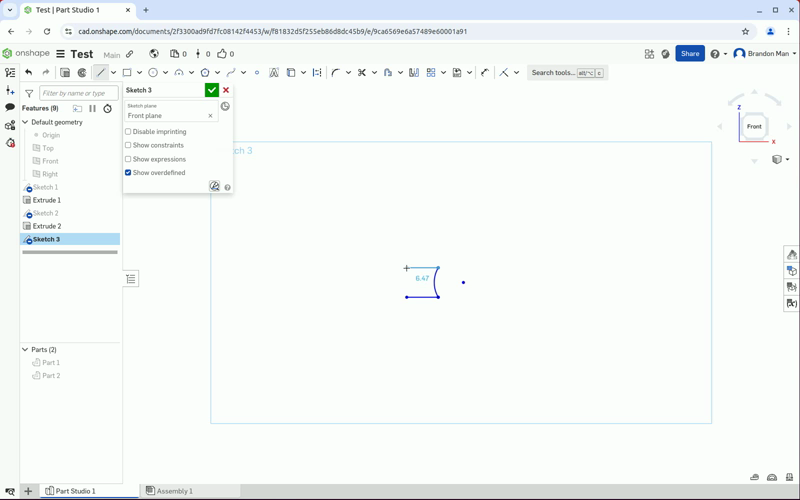
click(406, 267)
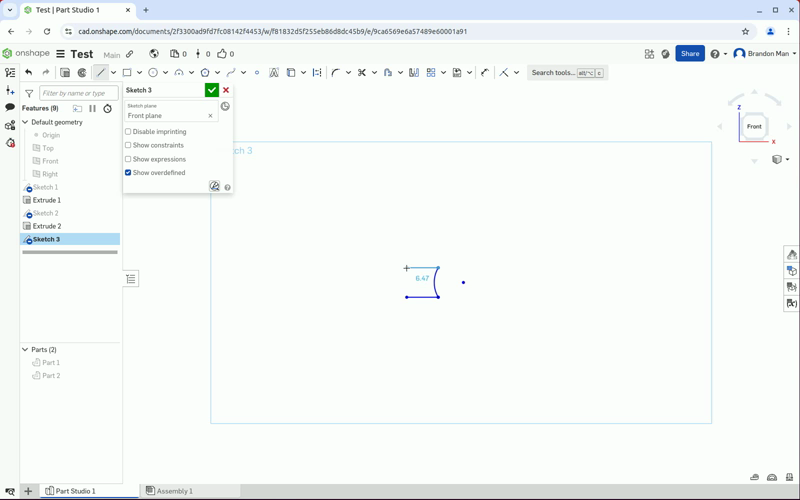
key_up(shift)
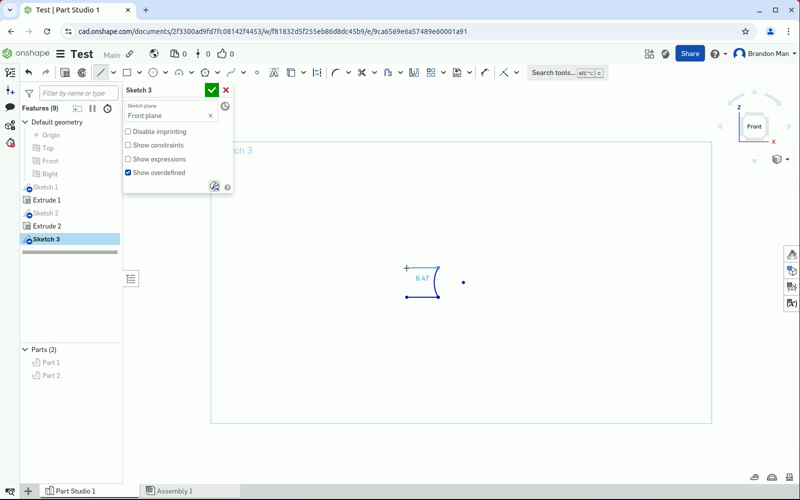
key(esc)
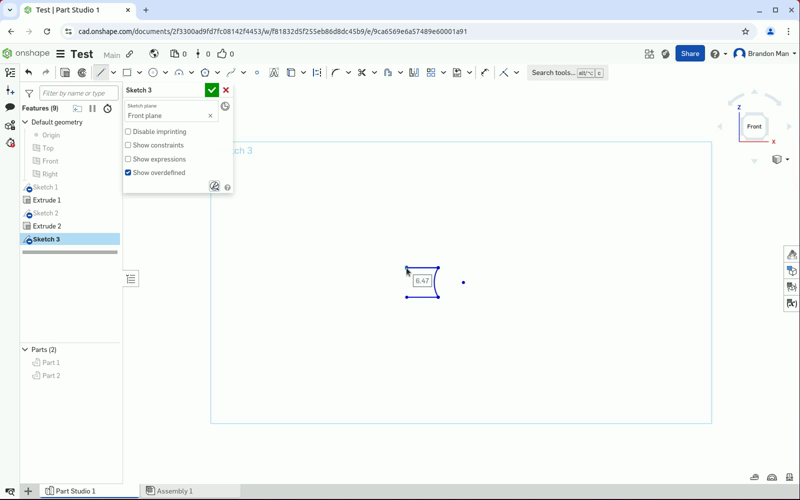
key(a)
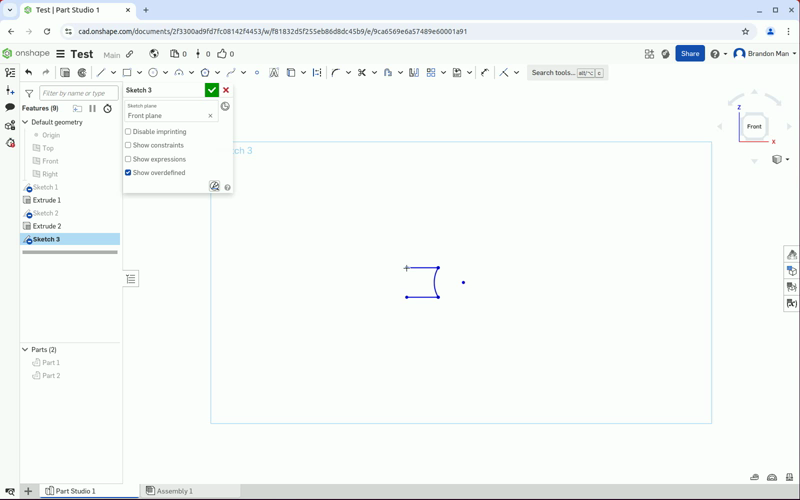
mouse_move(406, 267)
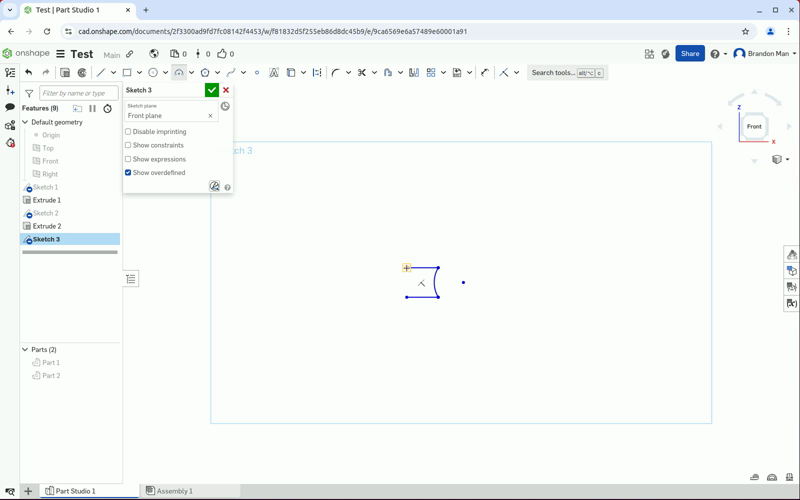
click(406, 267)
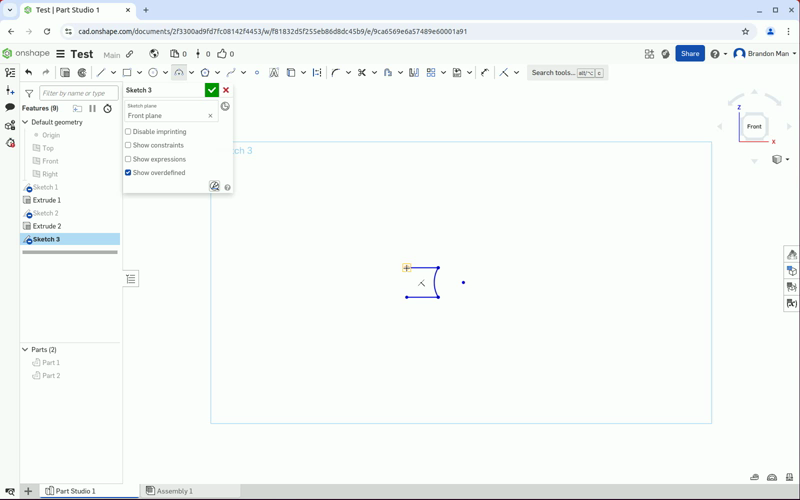
mouse_move(406, 297)
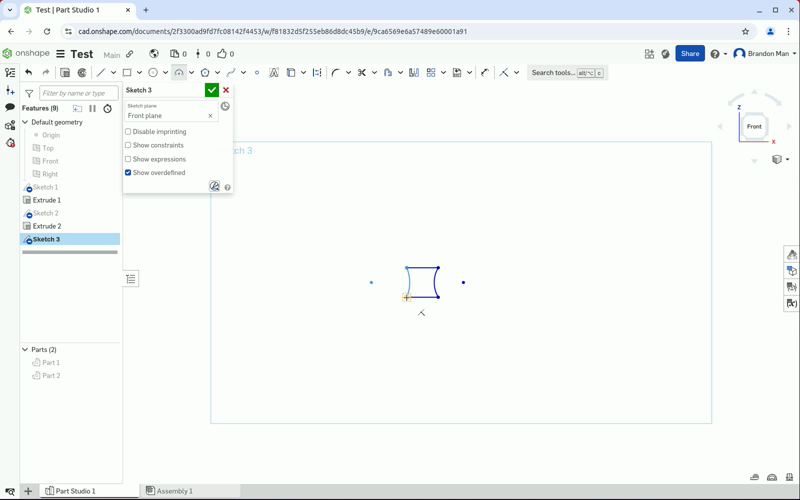
click(406, 297)
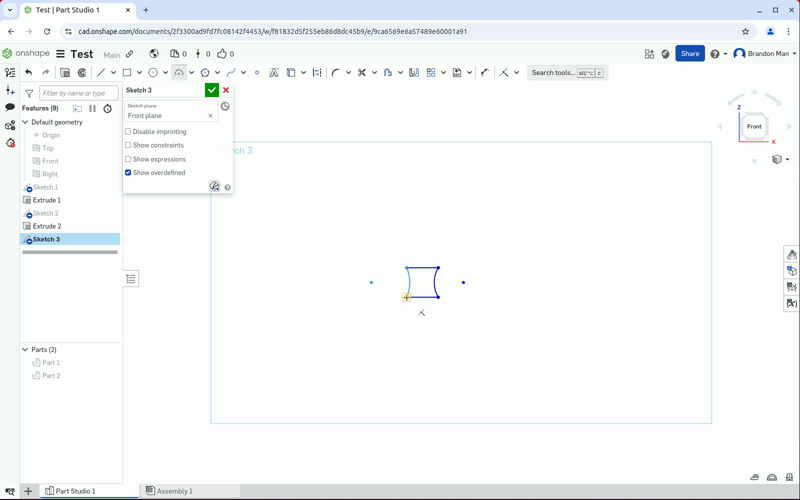
key_down(shift)
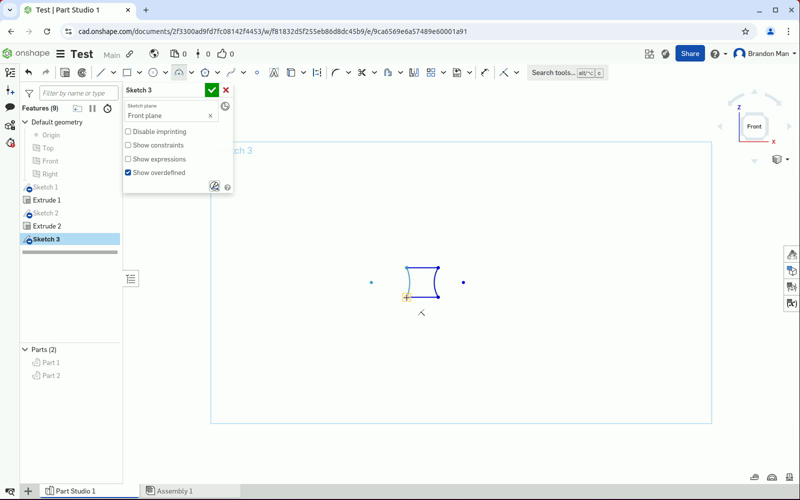
mouse_move(404, 282)
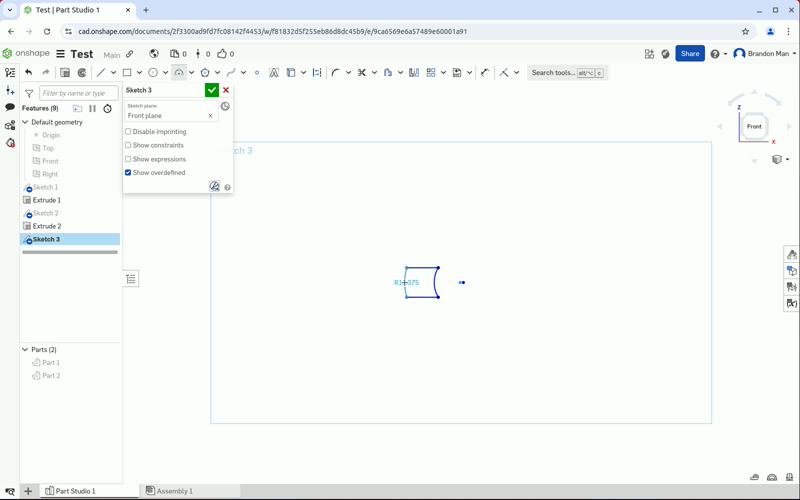
click(404, 282)
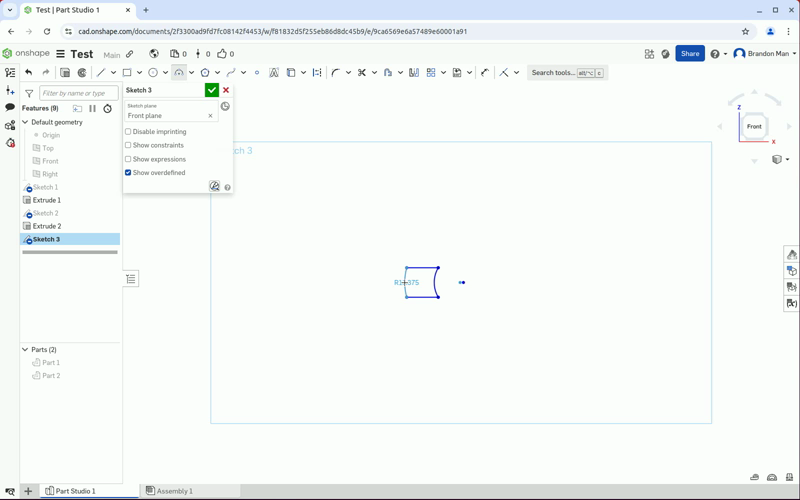
key_up(shift)
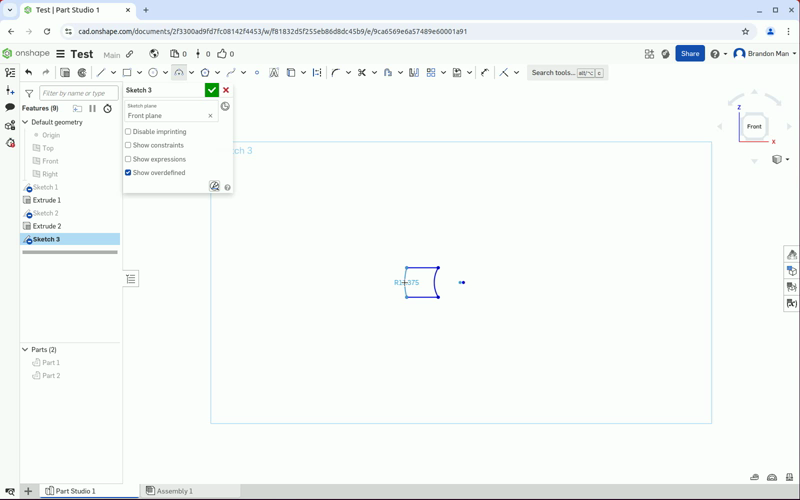
key(esc)
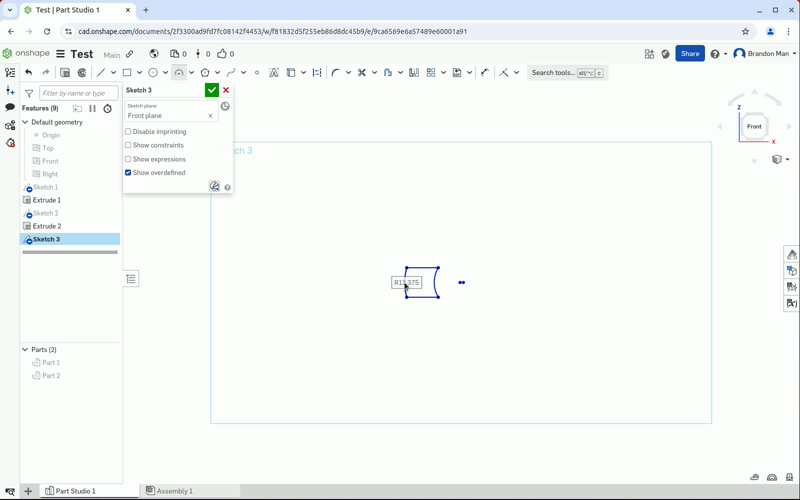
mouse_move(408, 269)
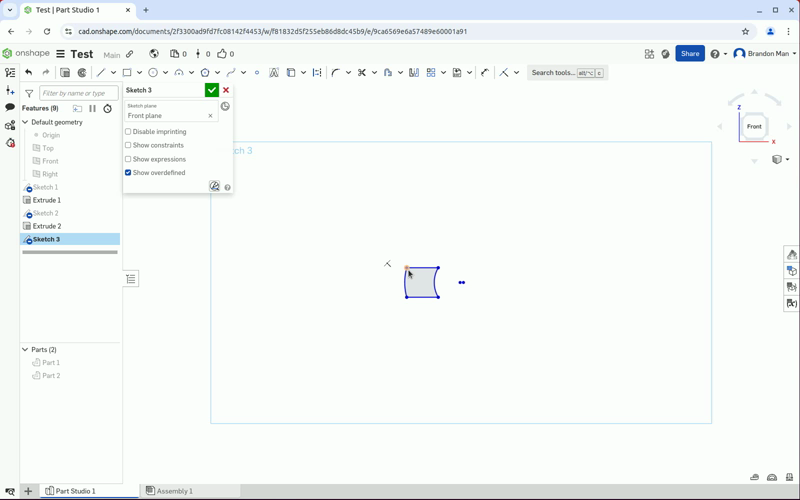
scroll(6)
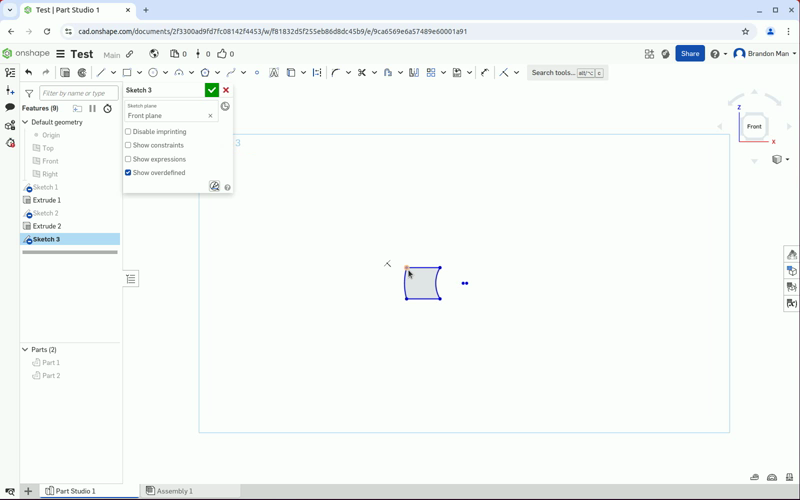
scroll(6)
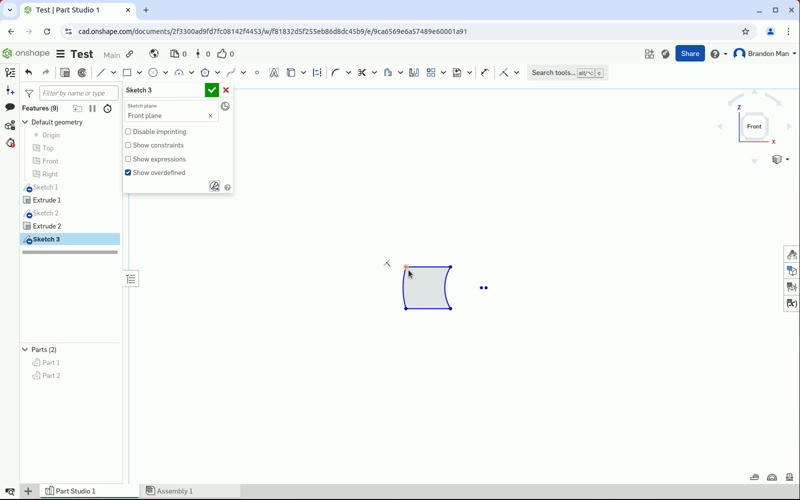
scroll(6)
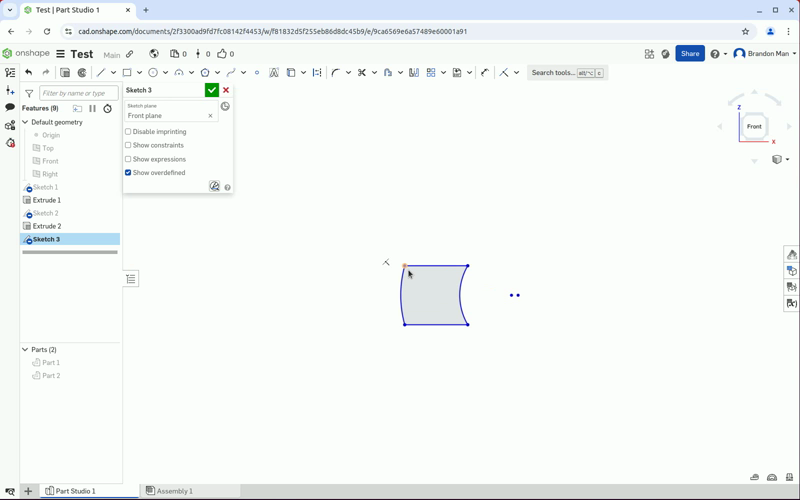
scroll(6)
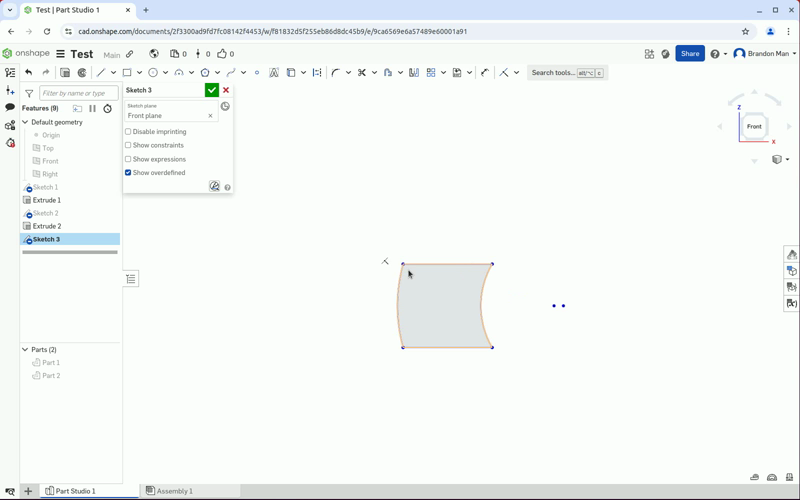
scroll(6)
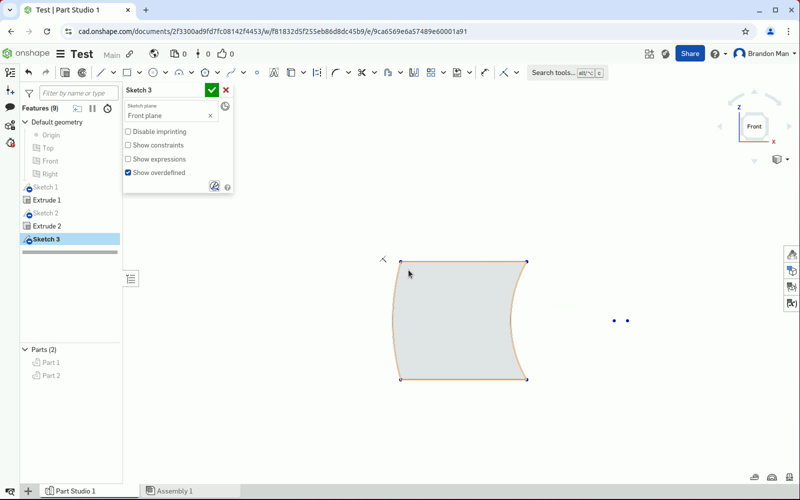
scroll(6)
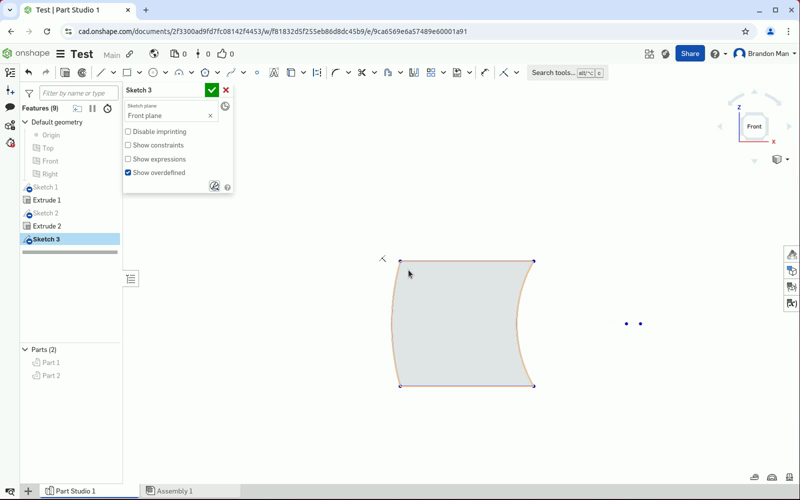
scroll(6)
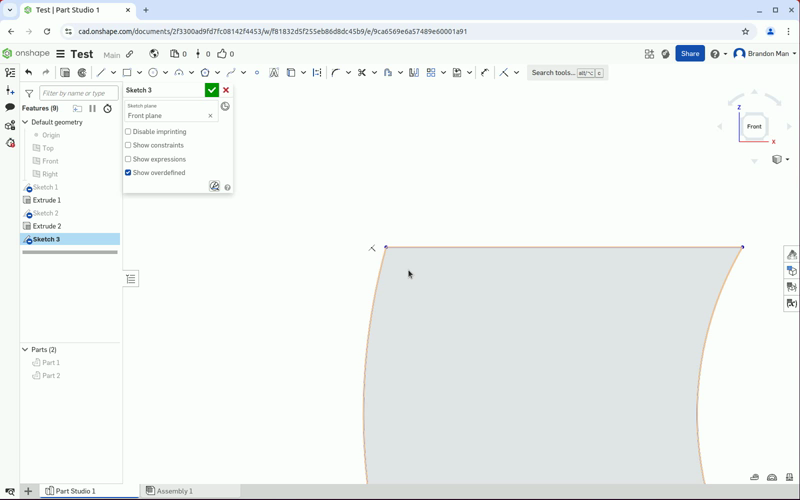
click(408, 269)
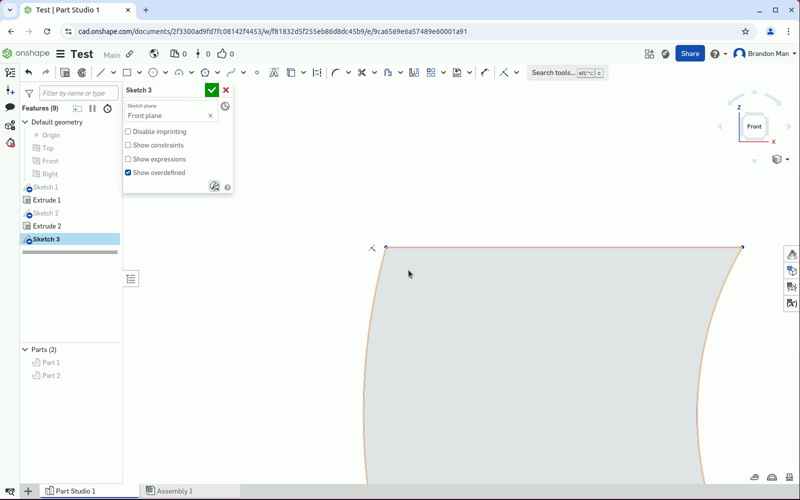
scroll(-6)
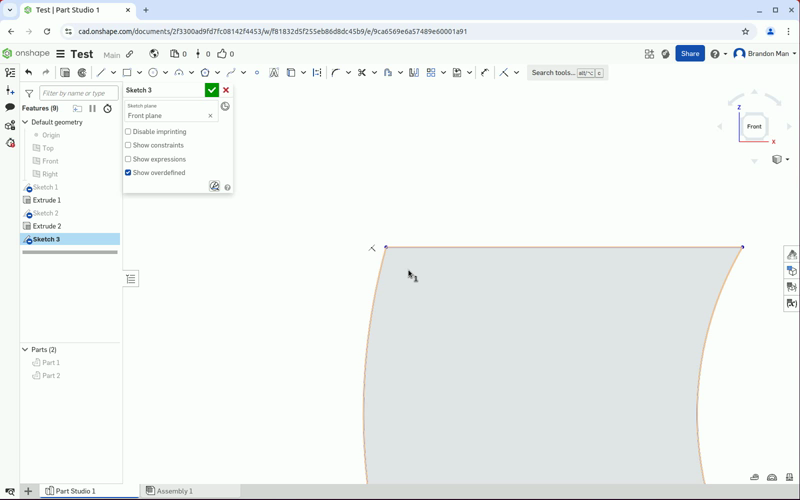
scroll(-6)
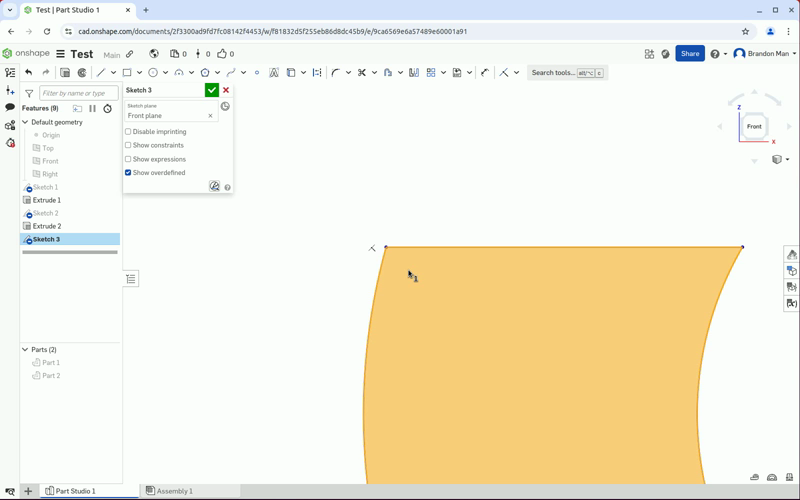
scroll(-6)
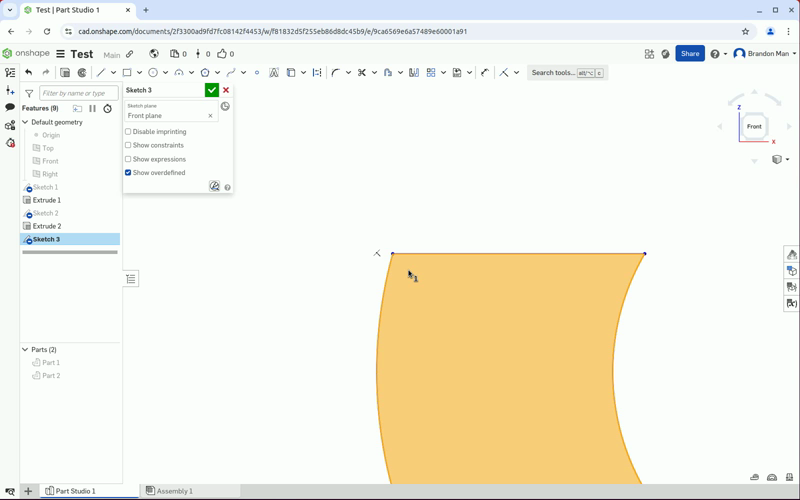
scroll(-6)
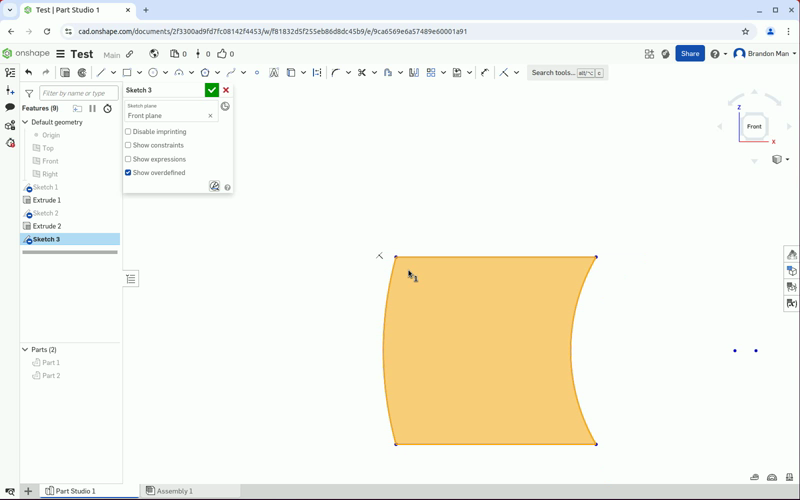
scroll(-6)
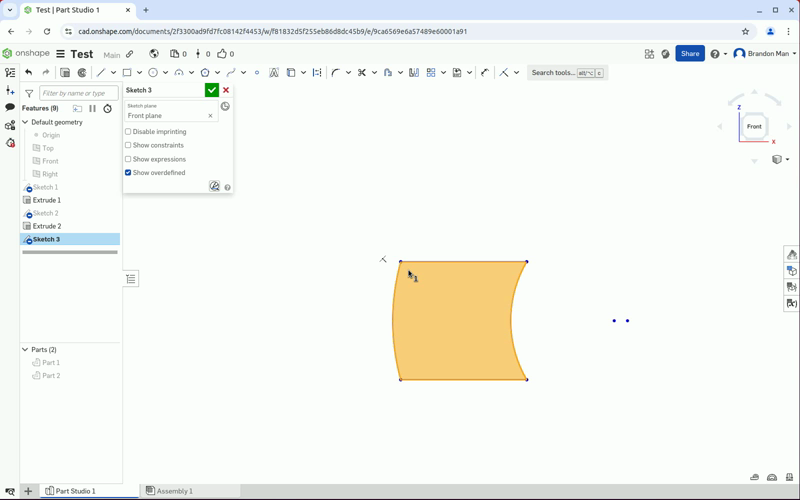
scroll(-6)
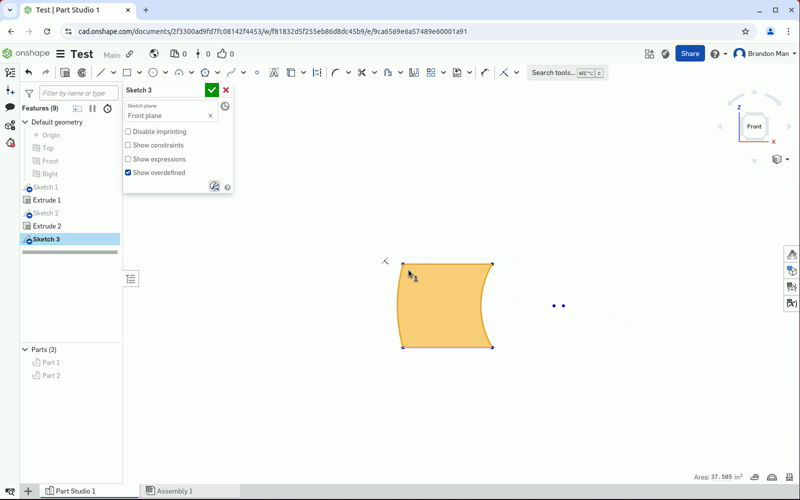
scroll(-6)
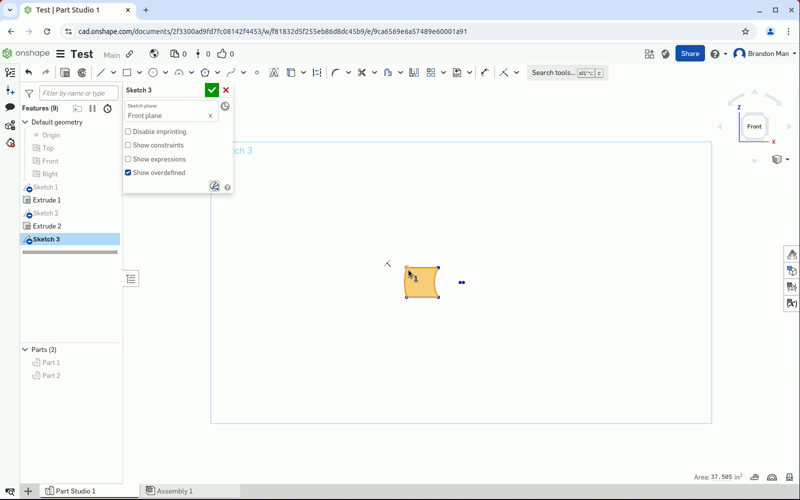
mouse_move(73, 352)
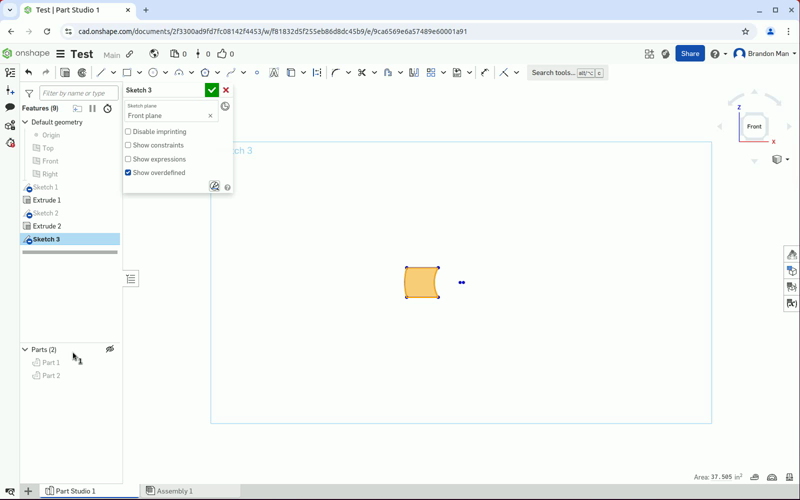
key(shift+y)
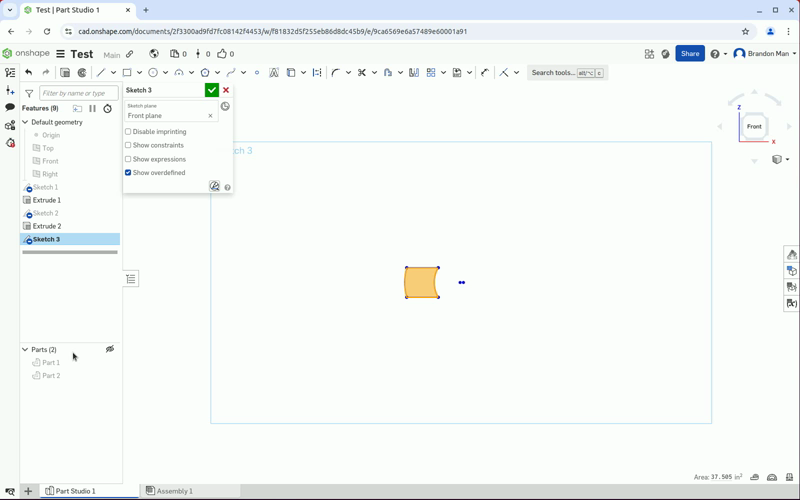
key(shift+e)
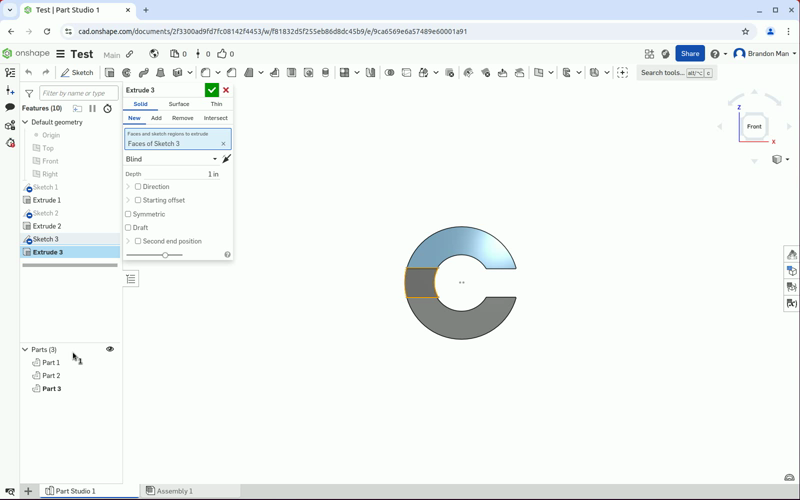
mouse_move(143, 106)
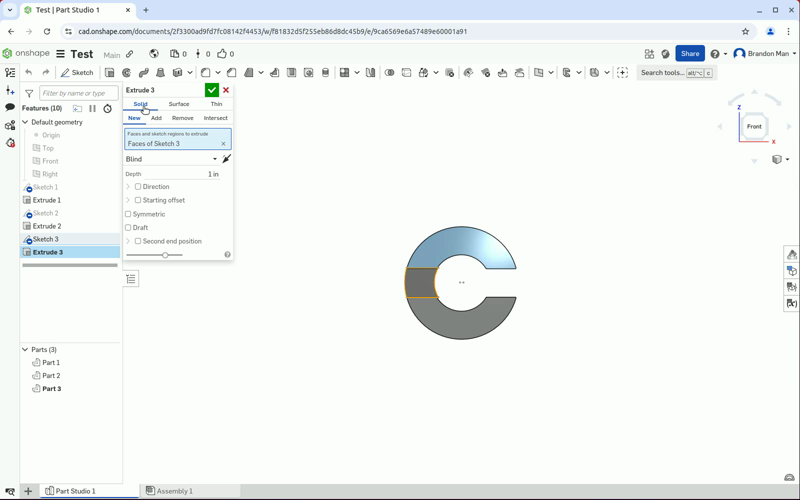
click(143, 106)
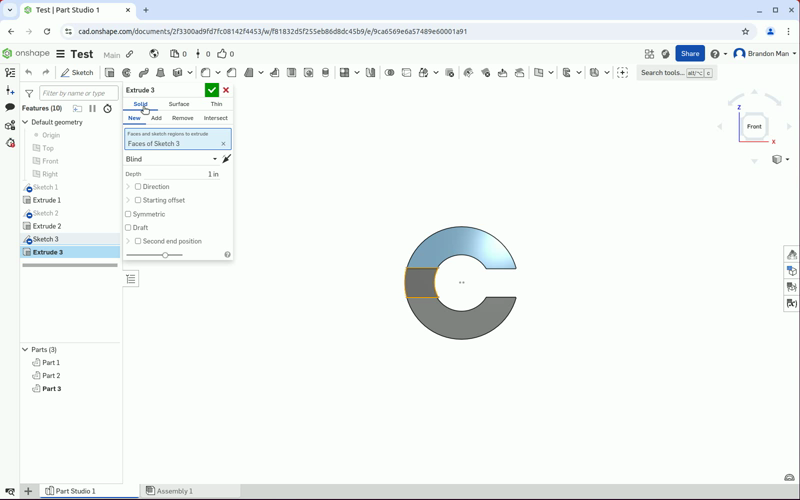
mouse_move(137, 120)
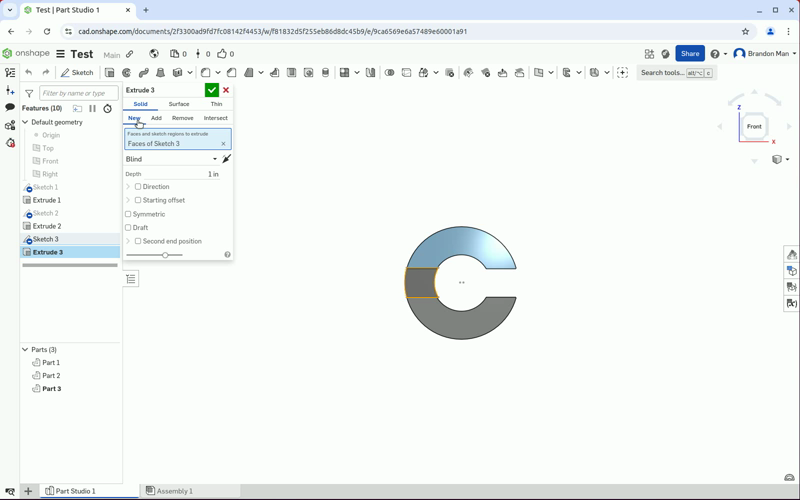
click(137, 120)
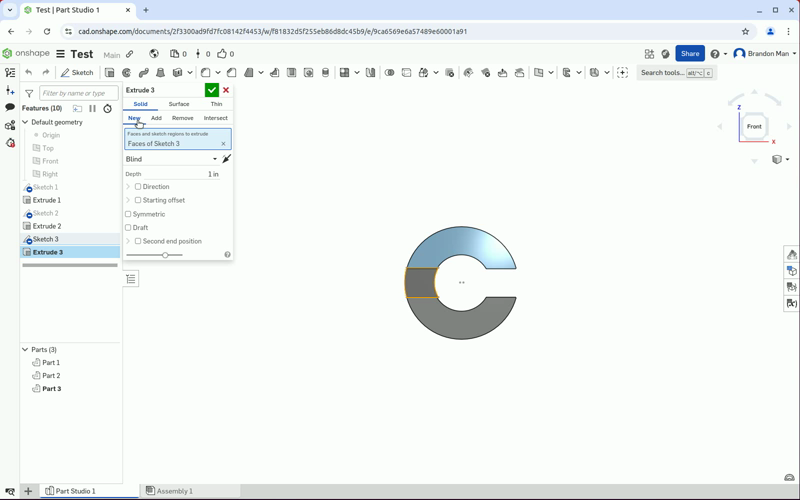
key(tab, 4)
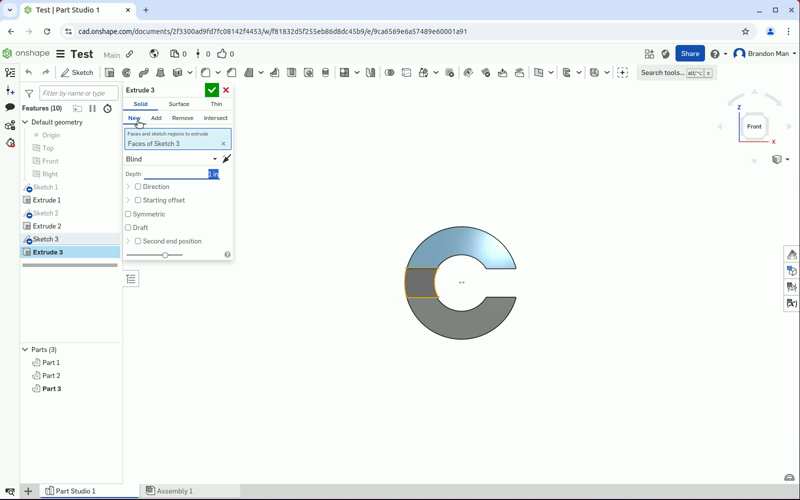
text(23.108)
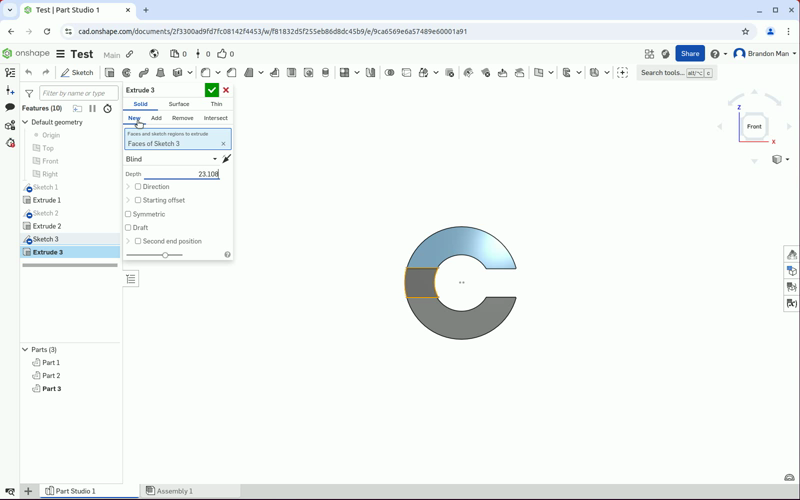
key(enter)
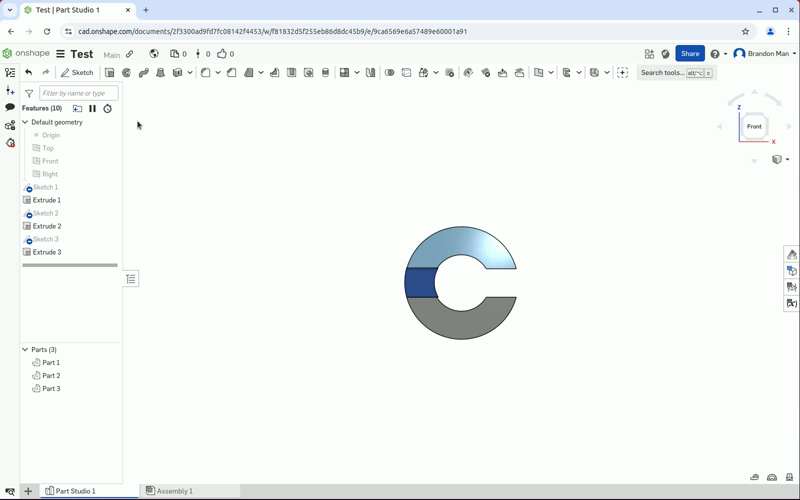
key(shift+h)
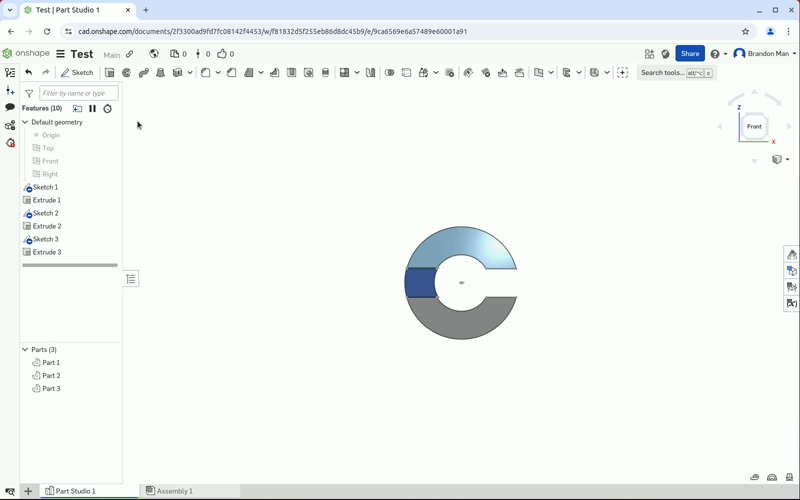
key(shift+h)
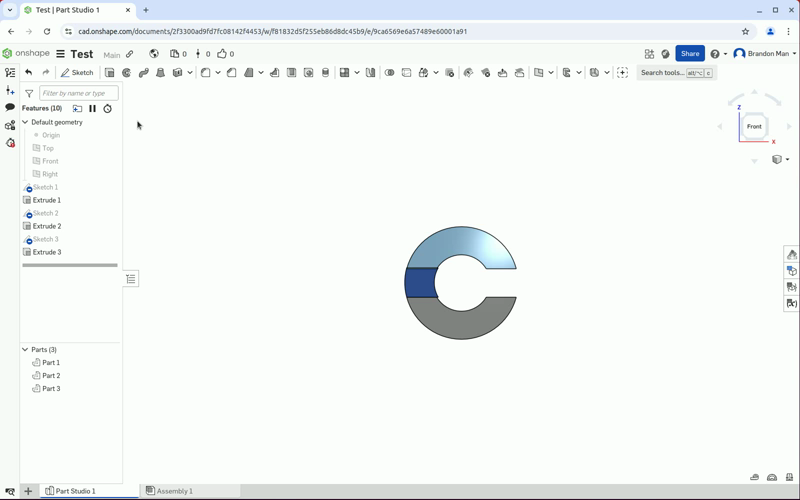
mouse_move(73, 189)
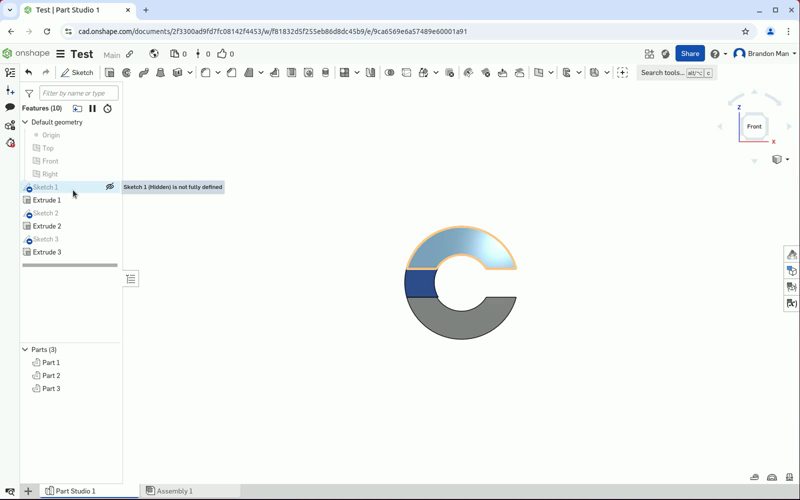
click(73, 189)
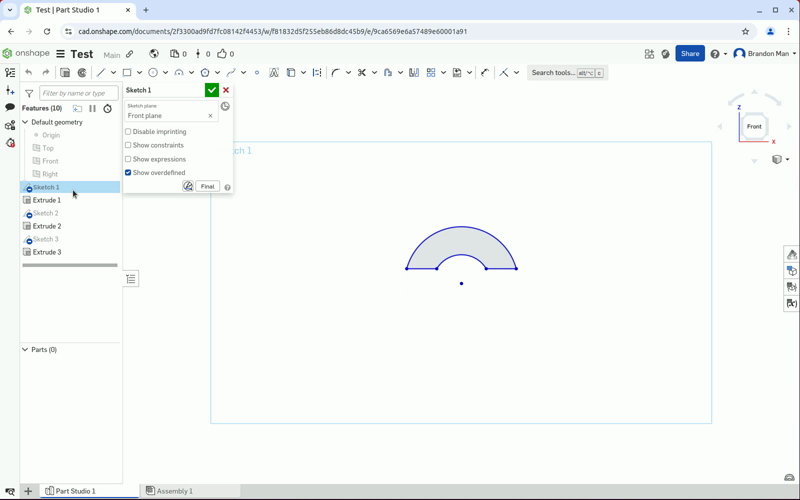
mouse_move(229, 92)
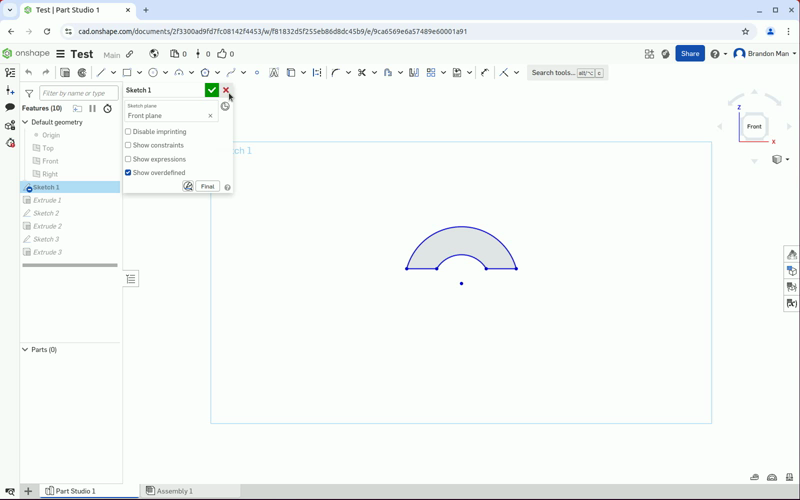
click(229, 92)
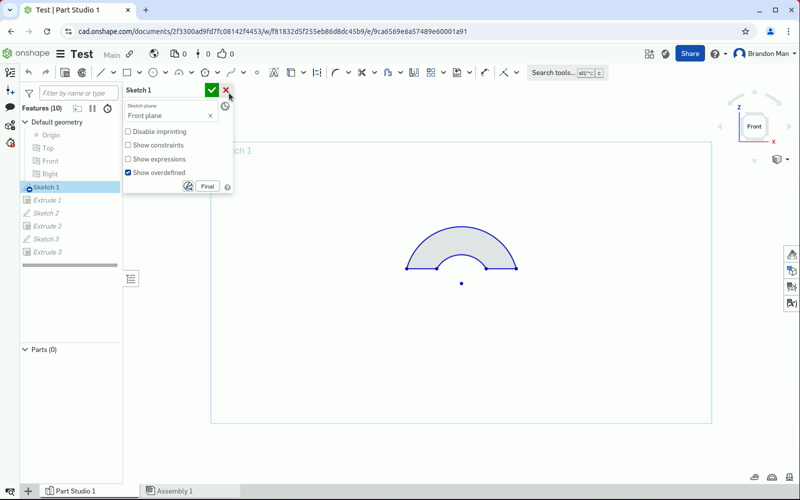
key(shift+s)
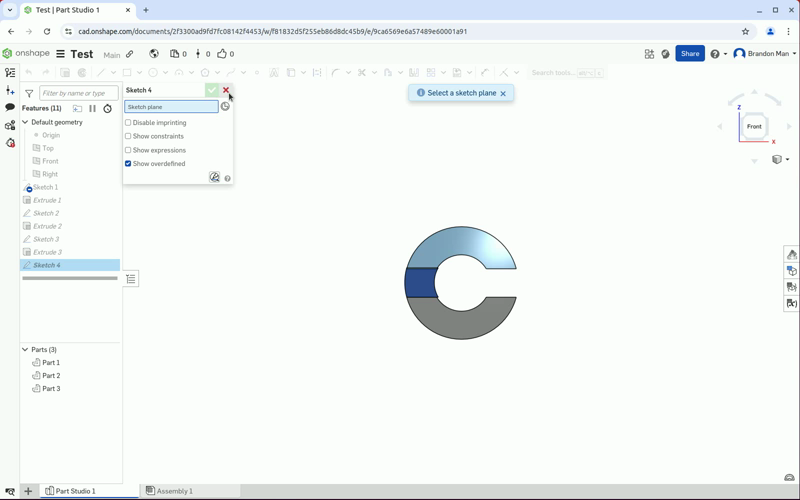
mouse_move(73, 163)
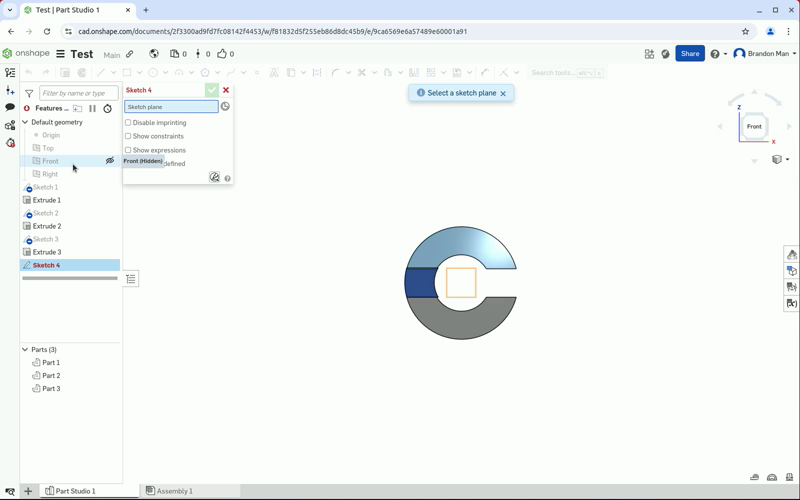
click(73, 163)
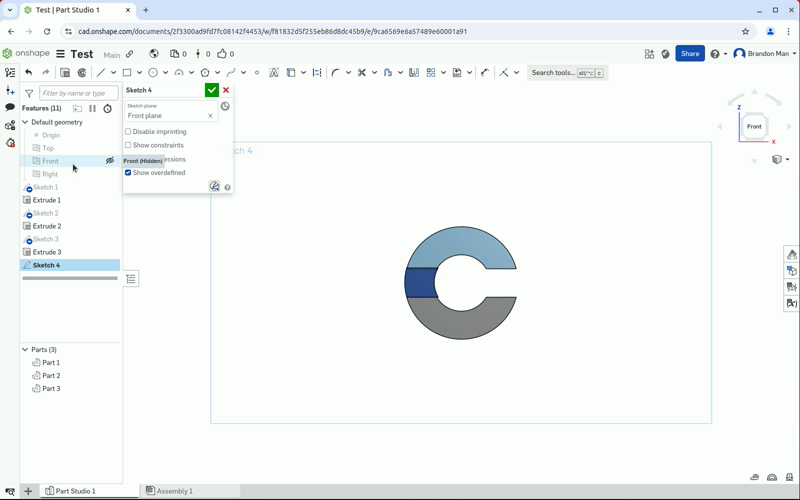
mouse_move(73, 352)
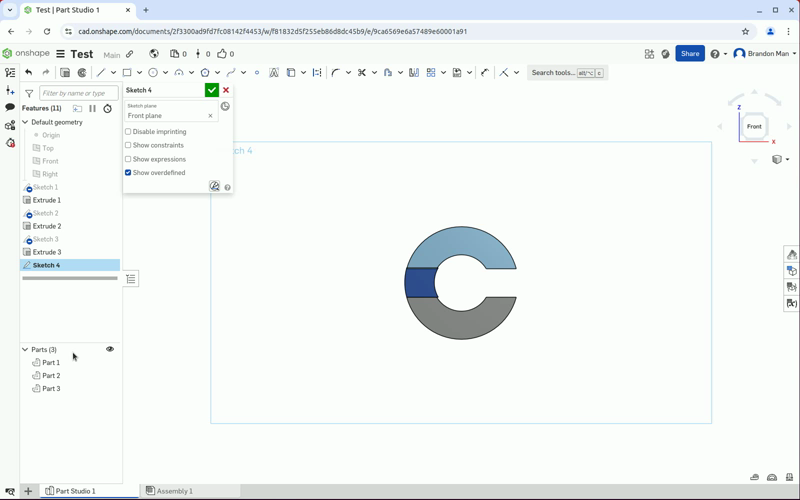
key(y)
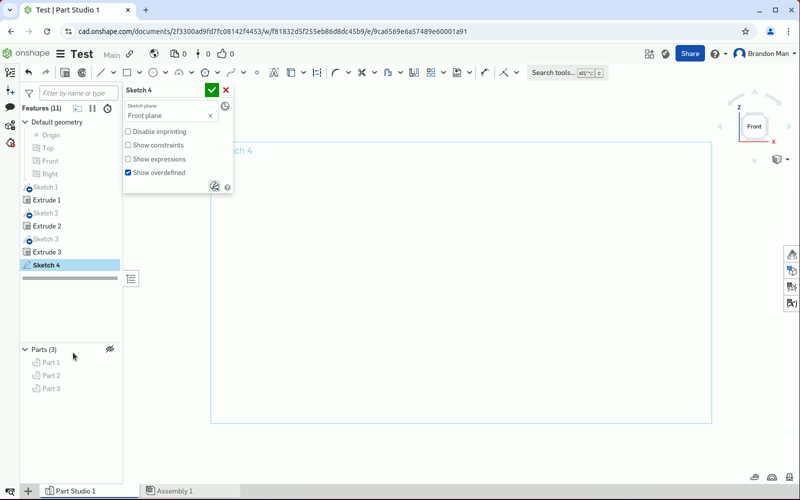
key(a)
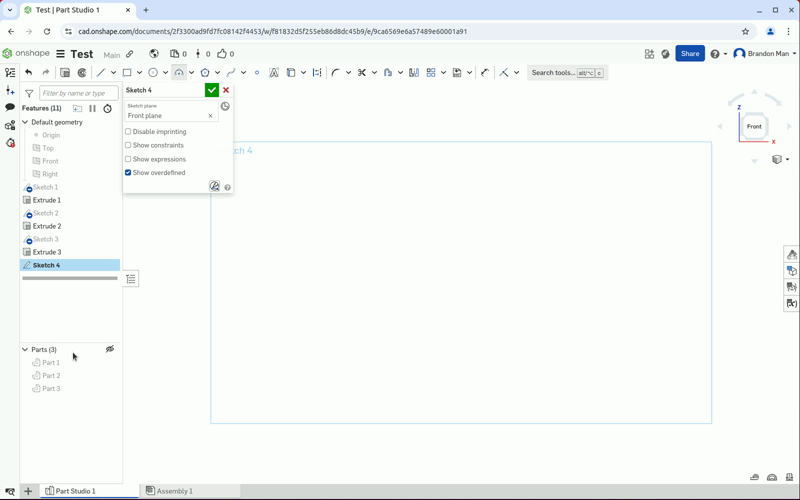
key_down(shift)
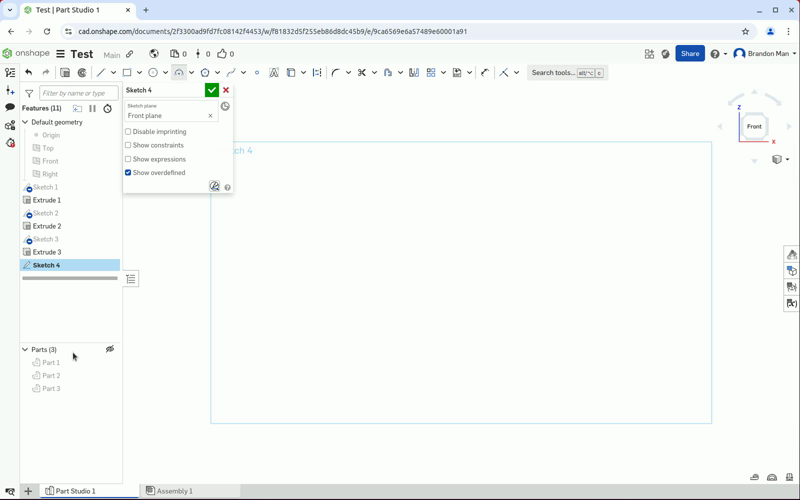
mouse_move(460, 226)
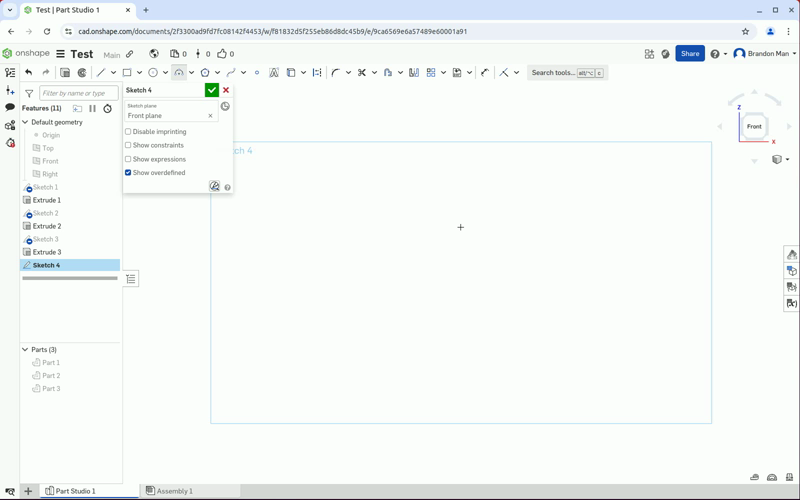
click(460, 226)
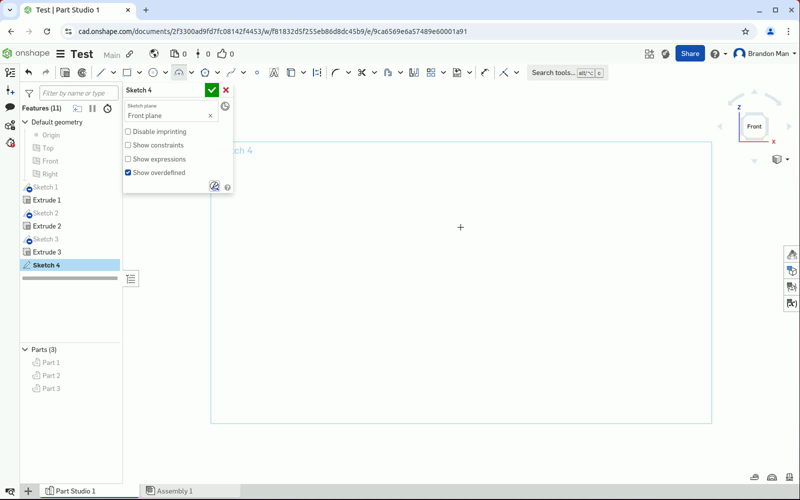
key_up(shift)
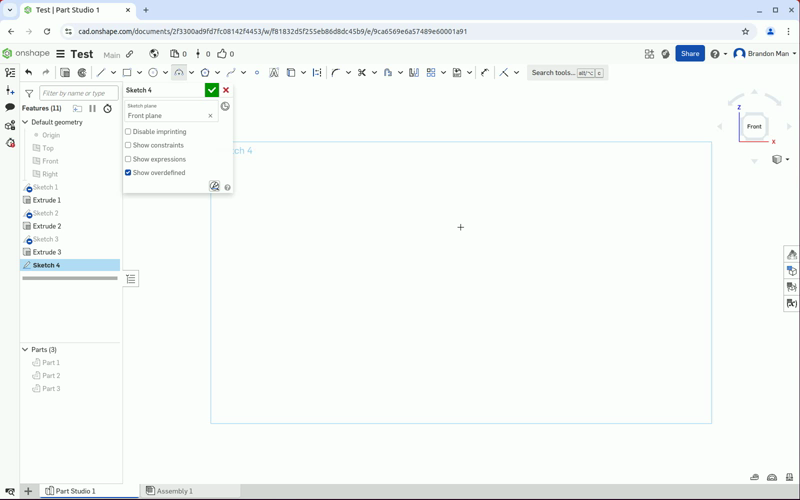
key_down(shift)
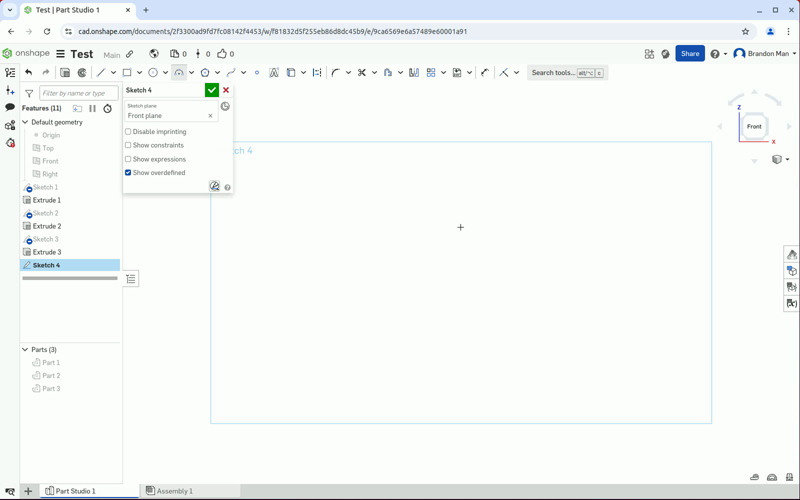
mouse_move(516, 269)
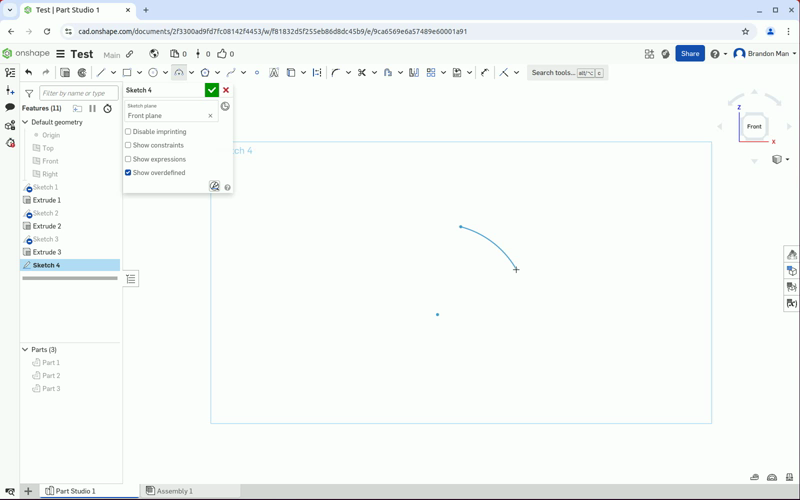
click(516, 269)
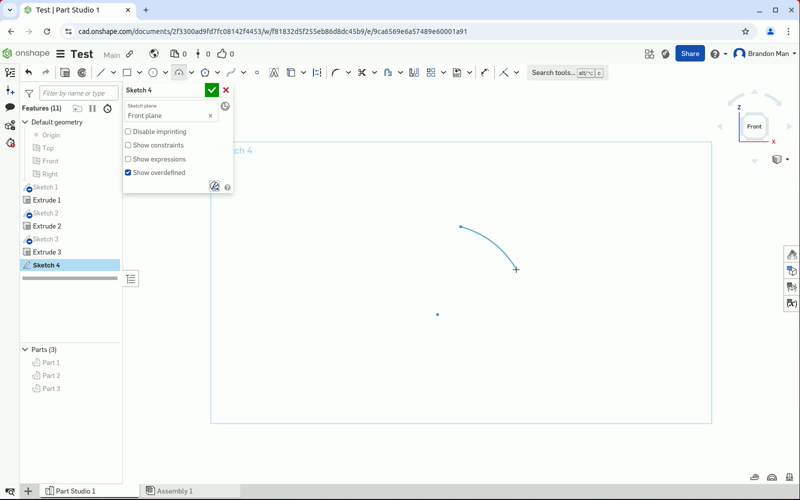
mouse_move(495, 238)
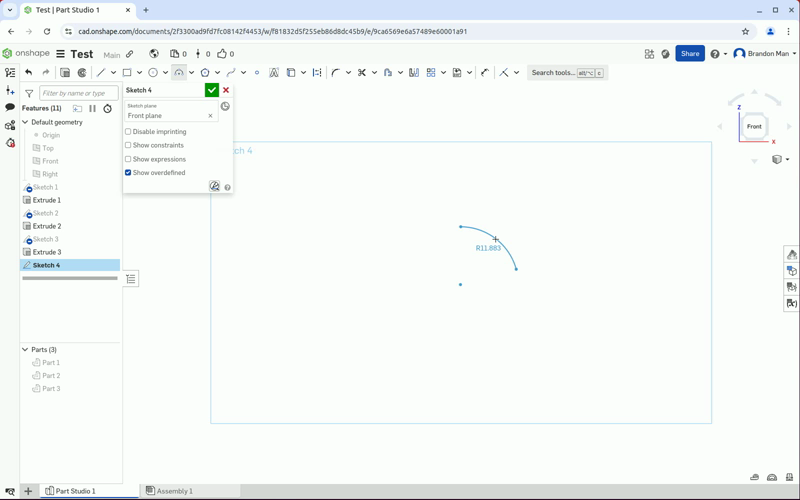
click(495, 238)
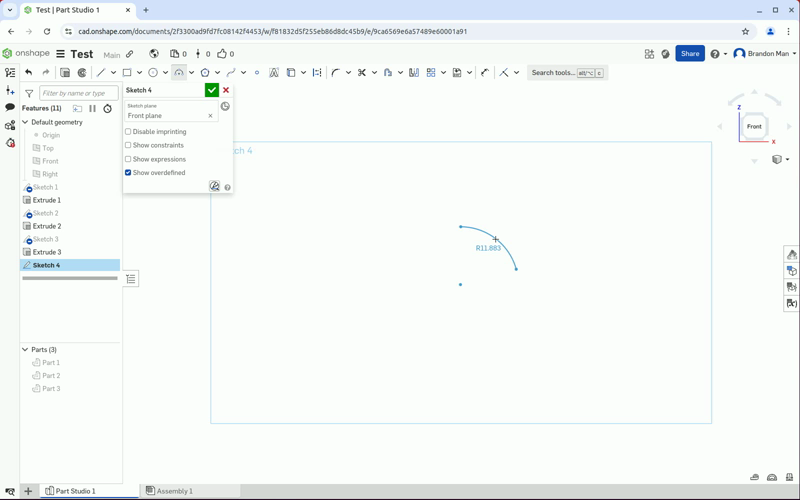
key_up(shift)
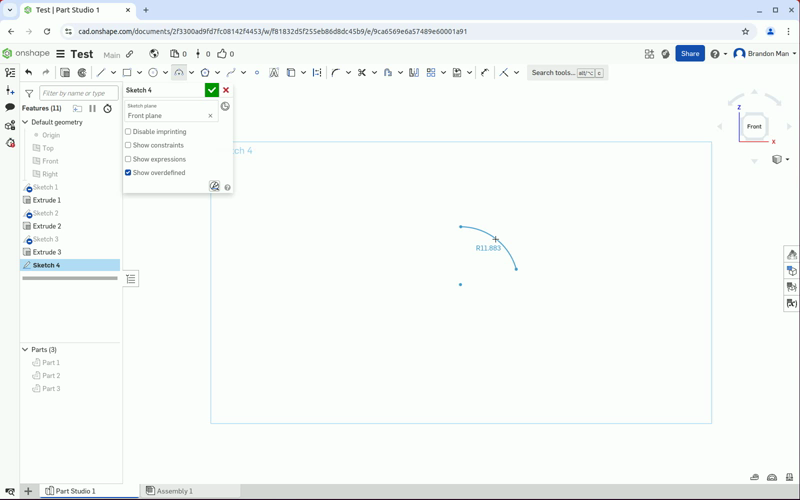
key(esc)
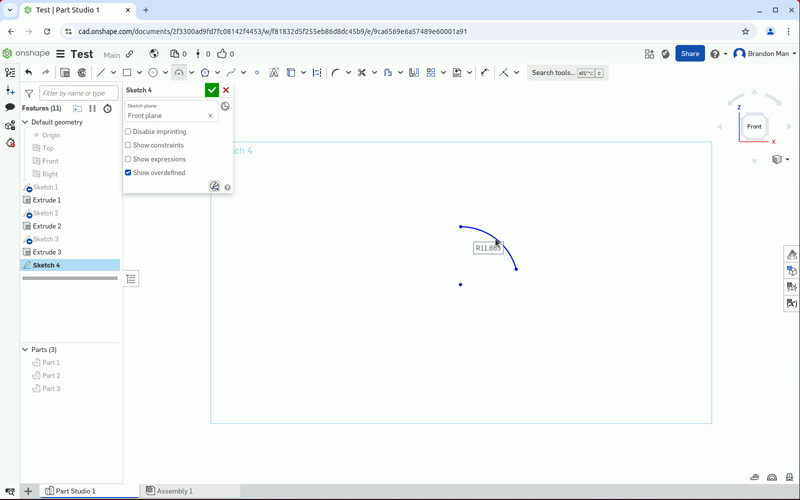
key(l)
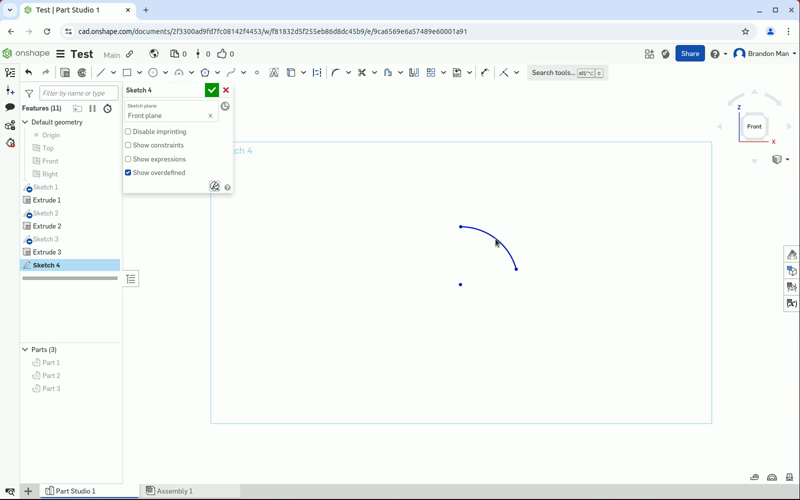
mouse_move(516, 269)
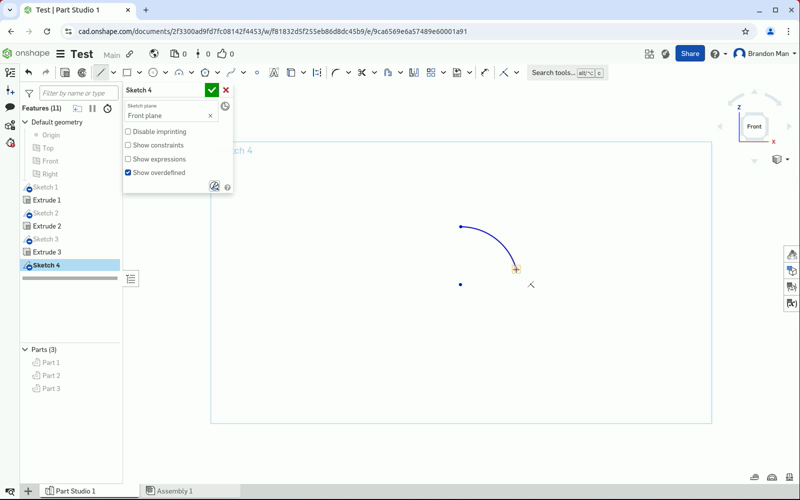
click(516, 269)
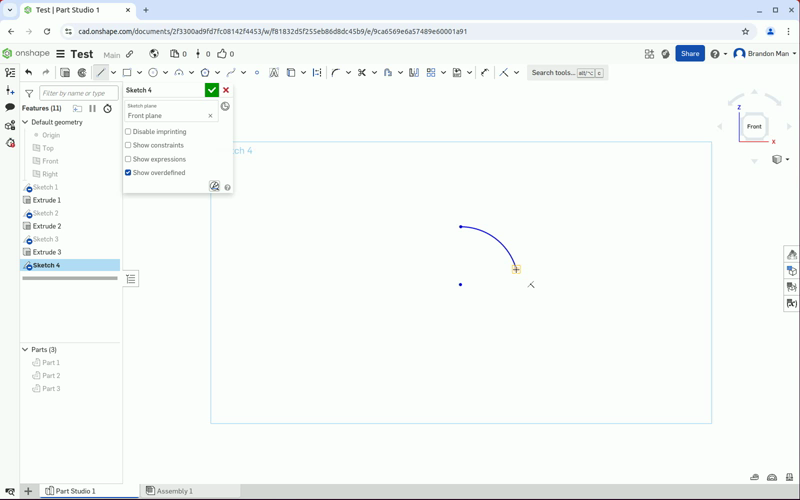
key_down(shift)
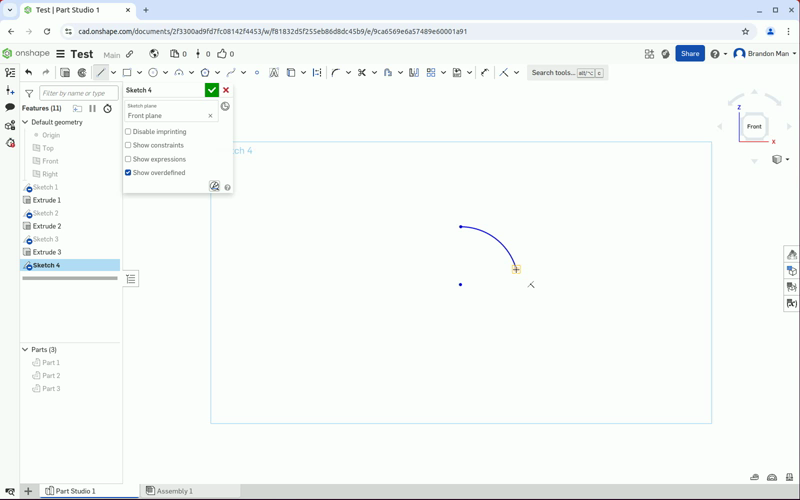
mouse_move(546, 269)
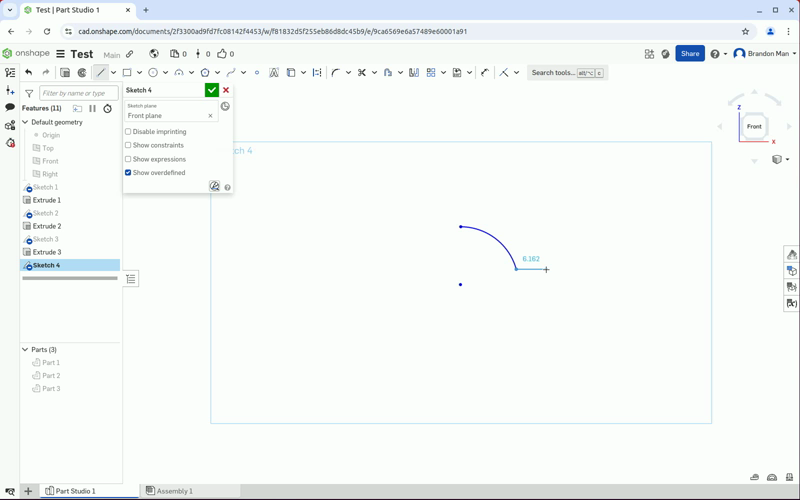
mouse_move(569, 269)
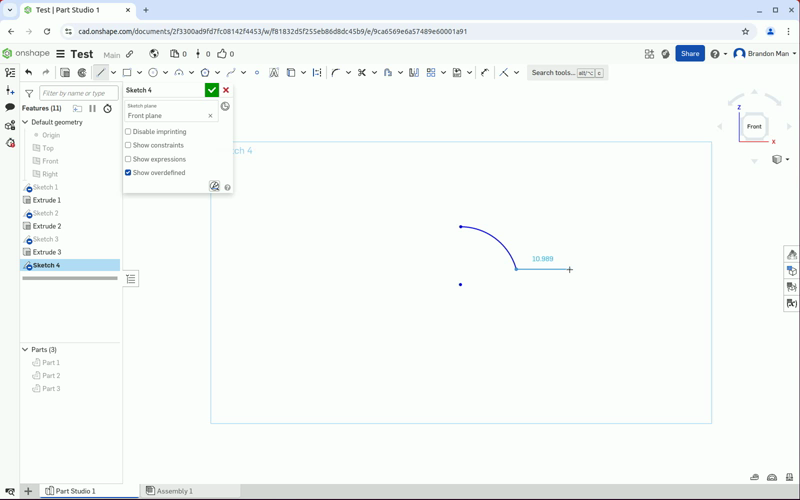
click(569, 269)
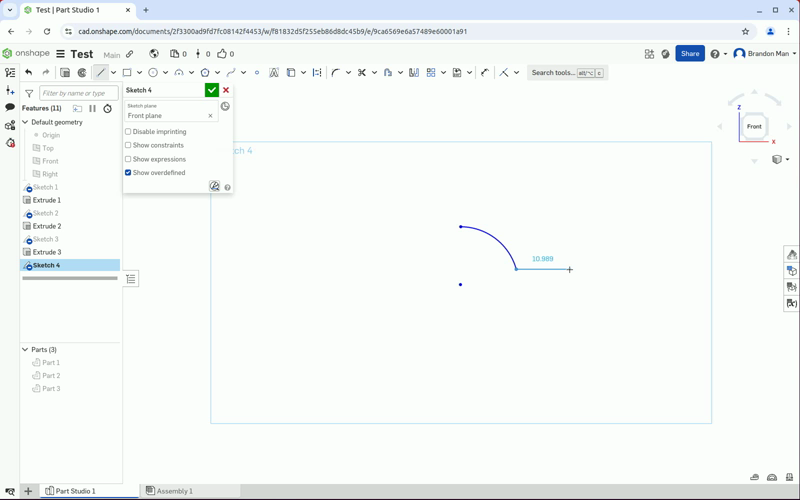
key_up(shift)
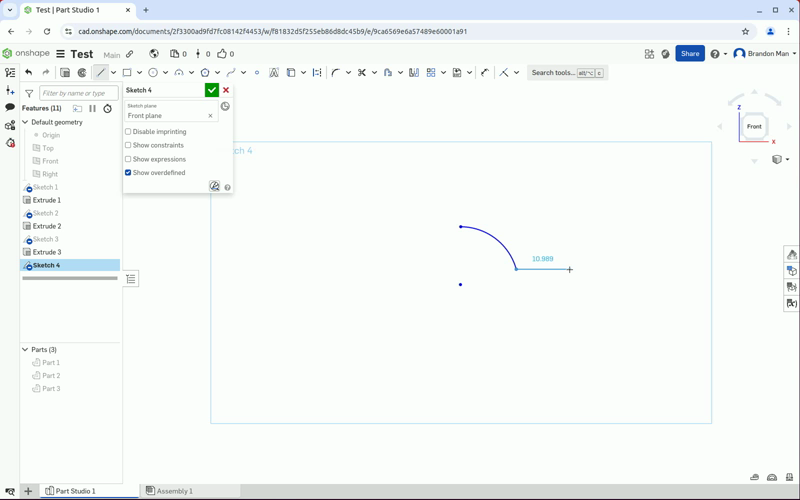
key_down(shift)
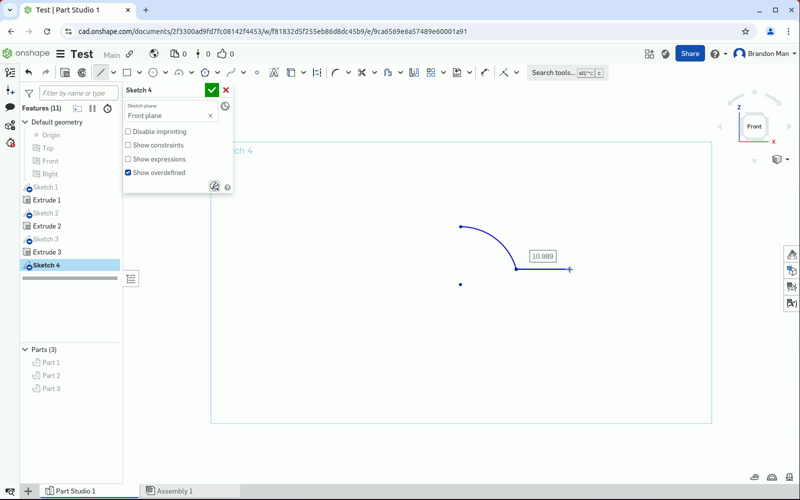
mouse_move(589, 269)
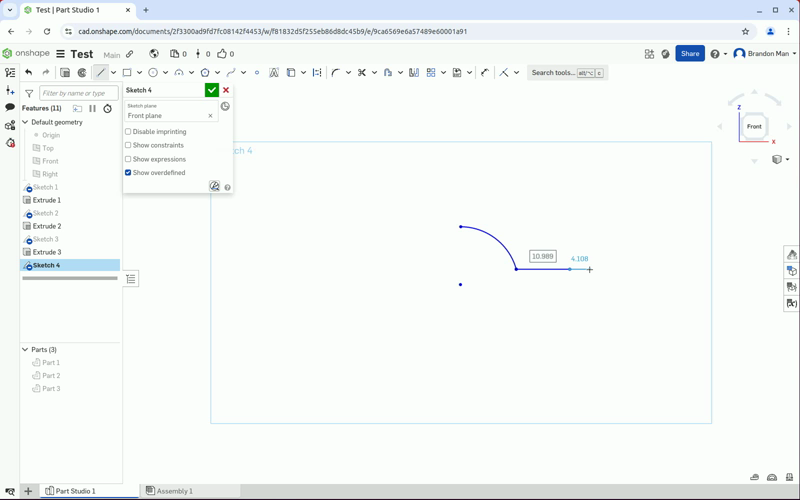
mouse_move(569, 255)
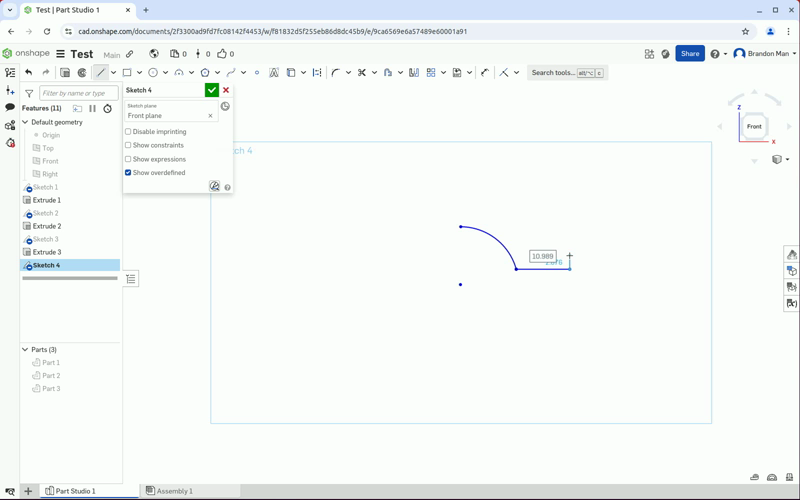
click(569, 255)
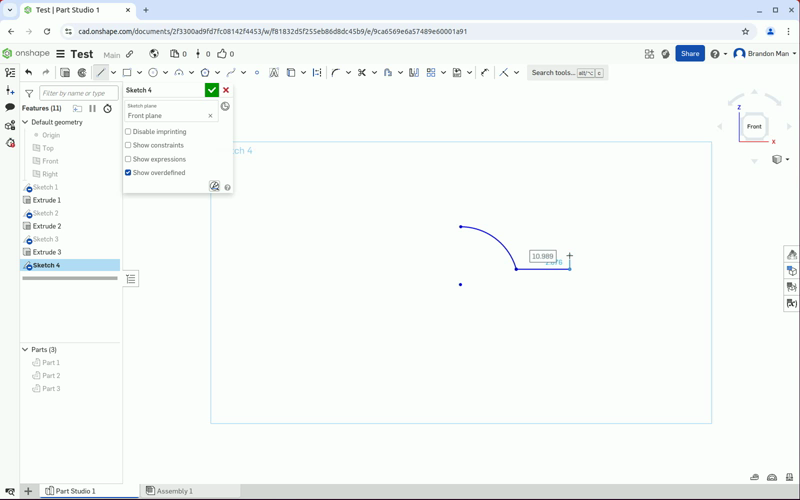
key_up(shift)
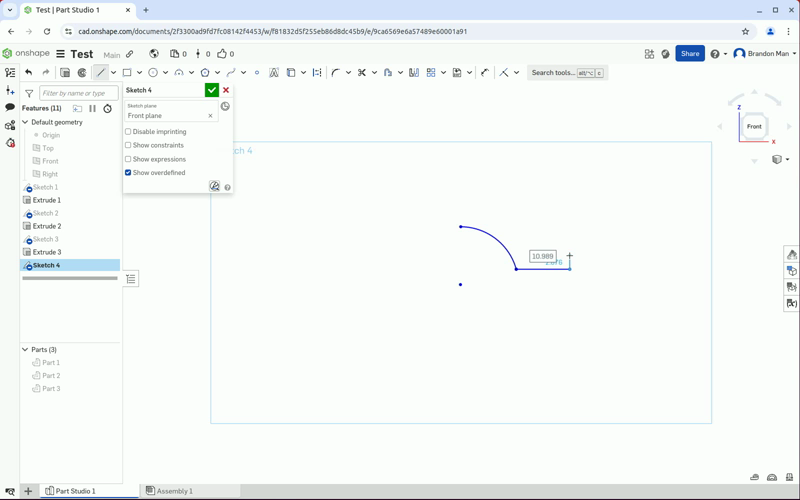
key_down(shift)
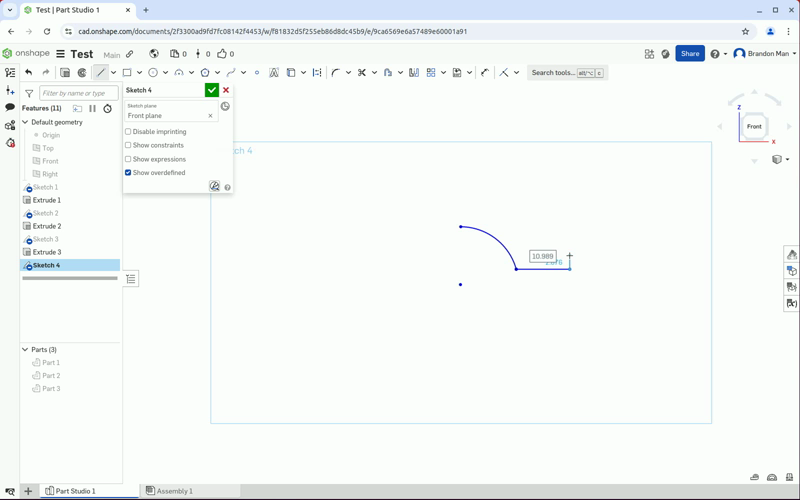
mouse_move(589, 255)
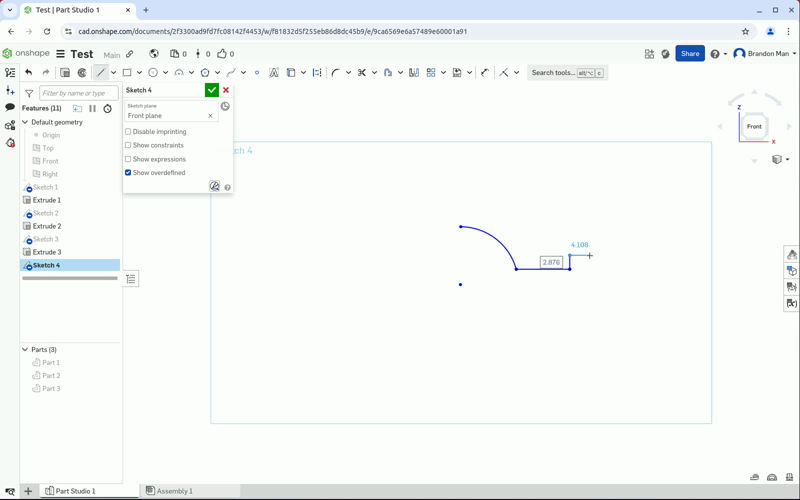
mouse_move(541, 226)
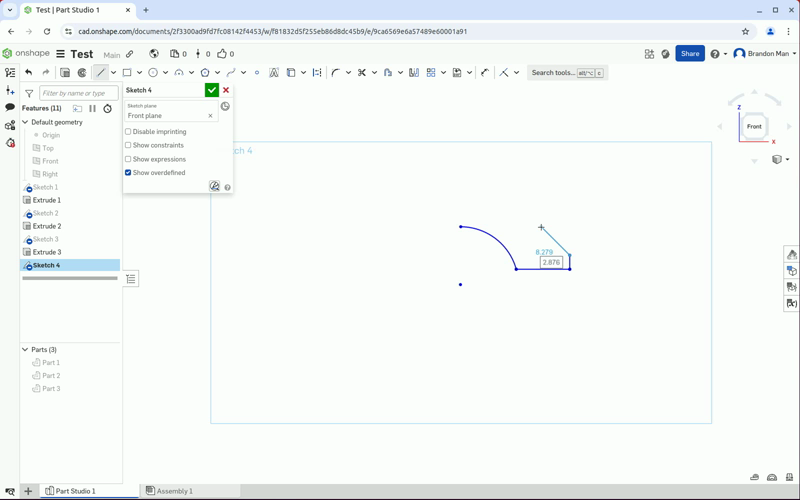
click(541, 226)
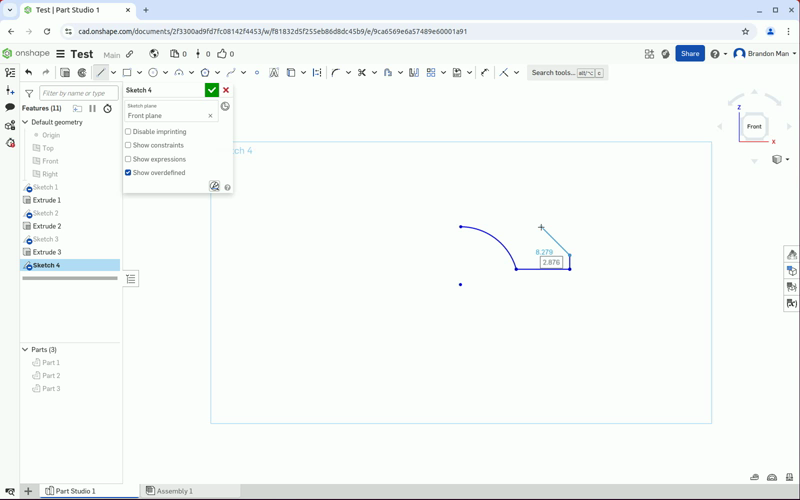
key_up(shift)
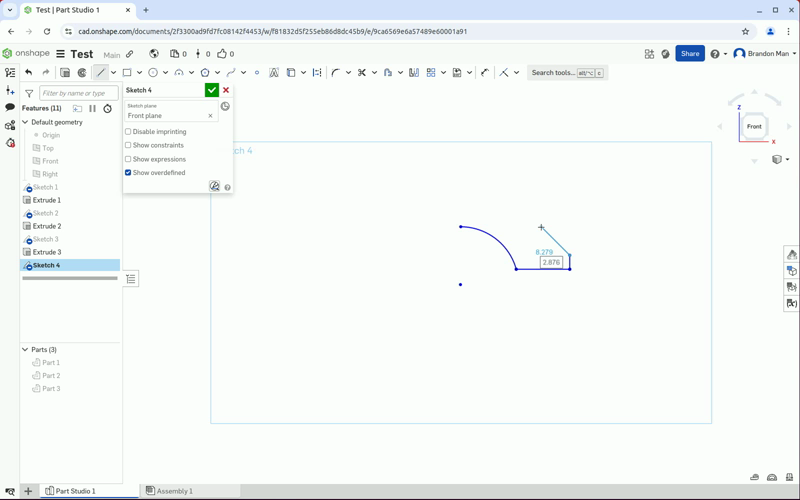
key_down(shift)
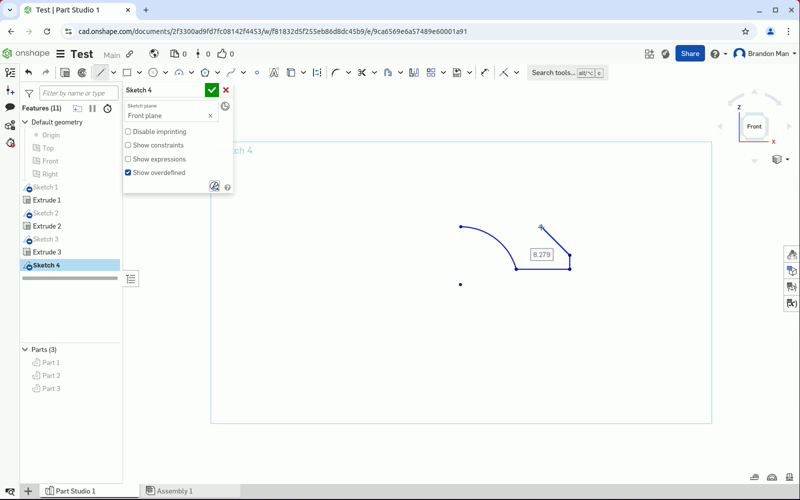
mouse_move(460, 226)
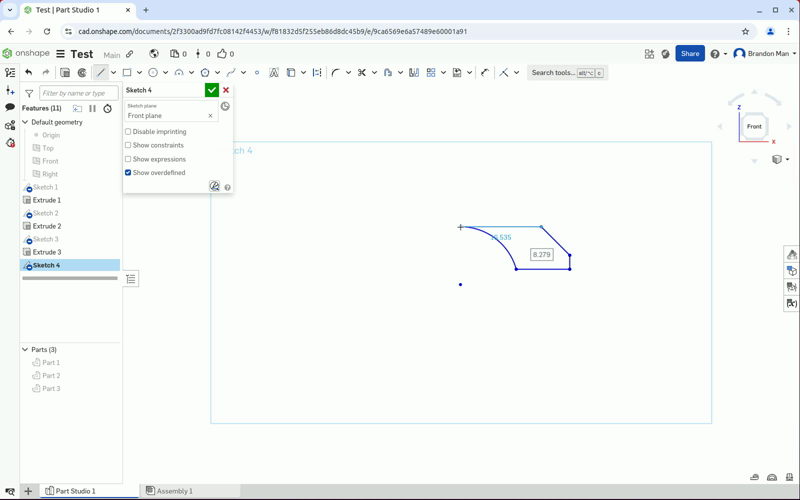
key_up(shift)
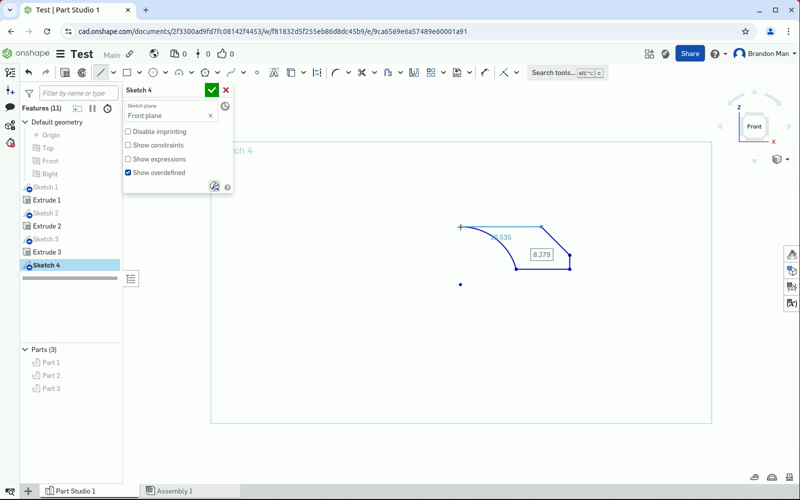
click(460, 226)
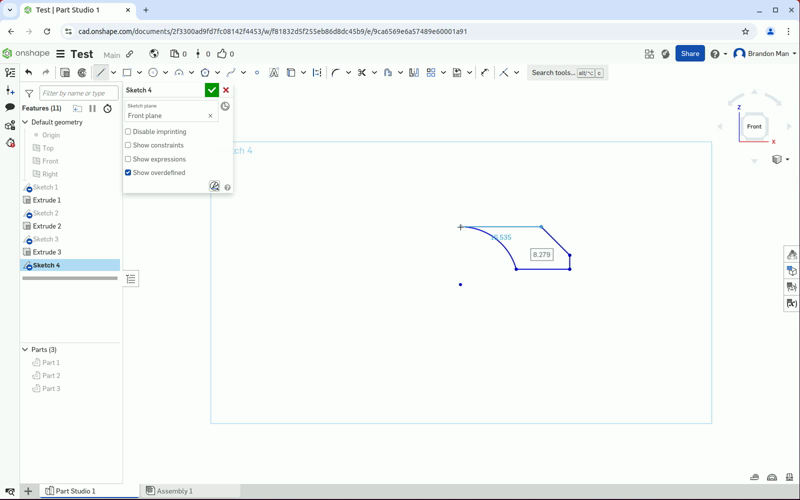
key(esc)
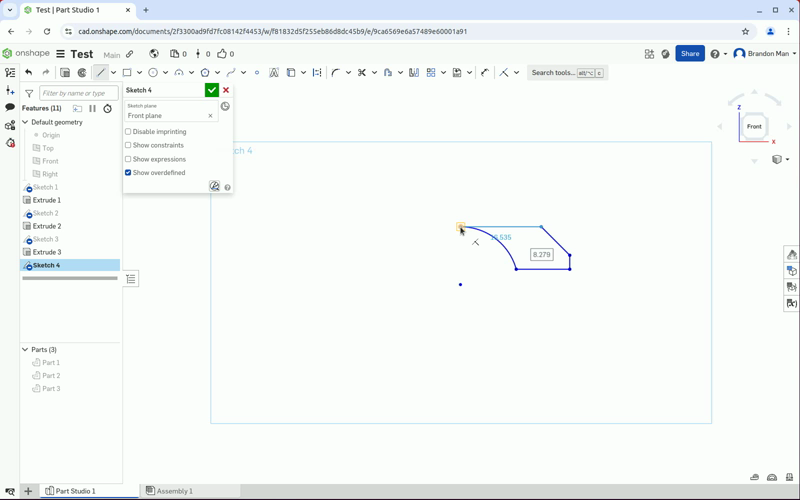
mouse_move(509, 246)
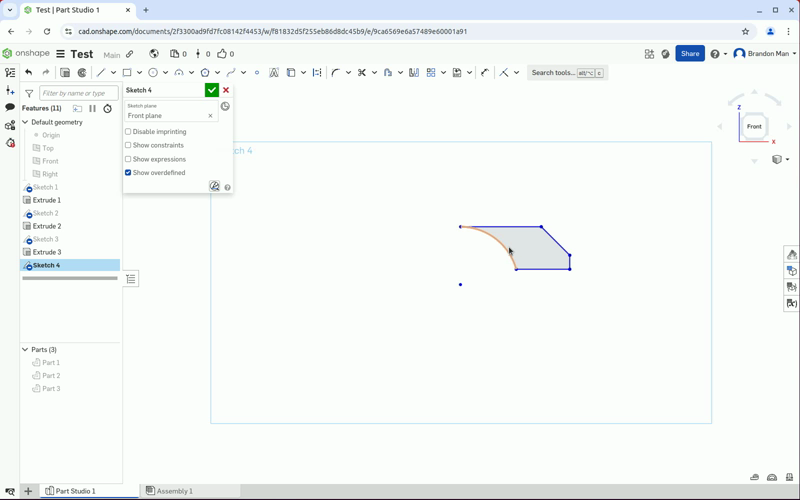
click(509, 246)
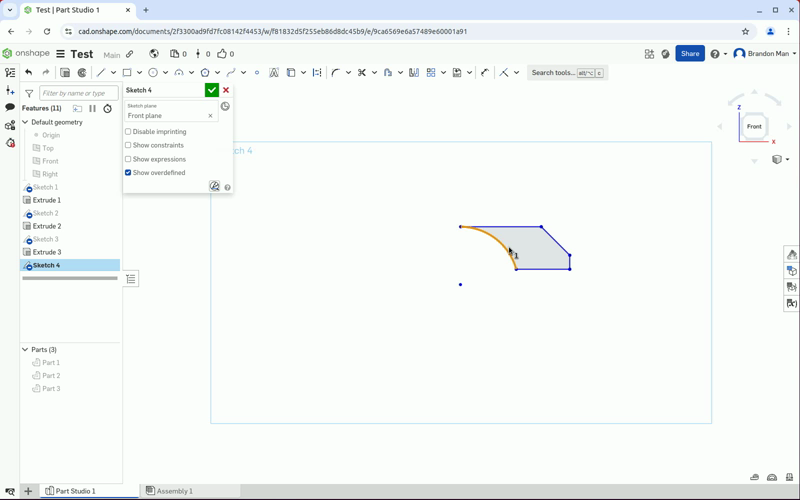
mouse_move(73, 352)
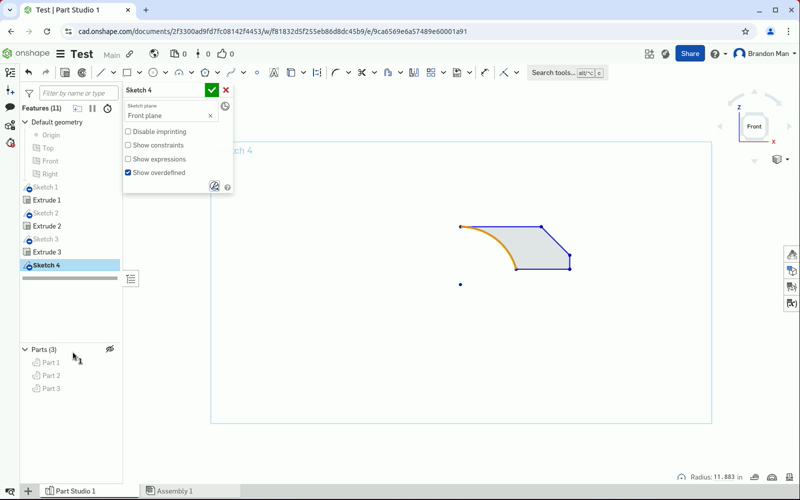
key(shift+y)
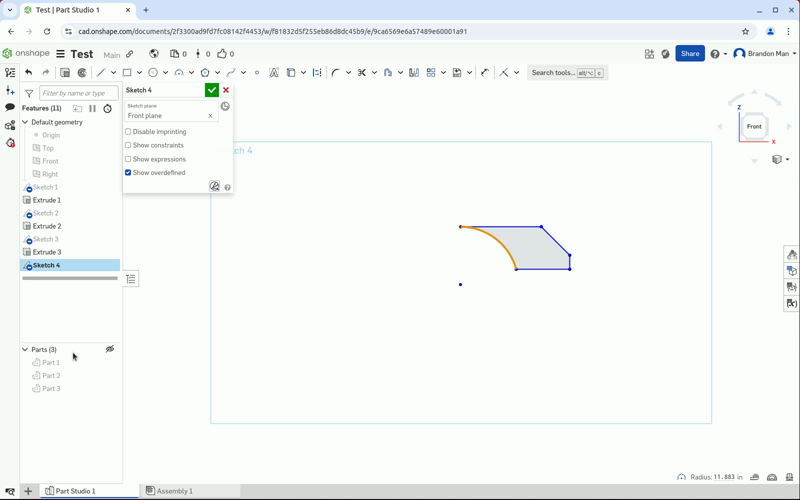
key(shift+e)
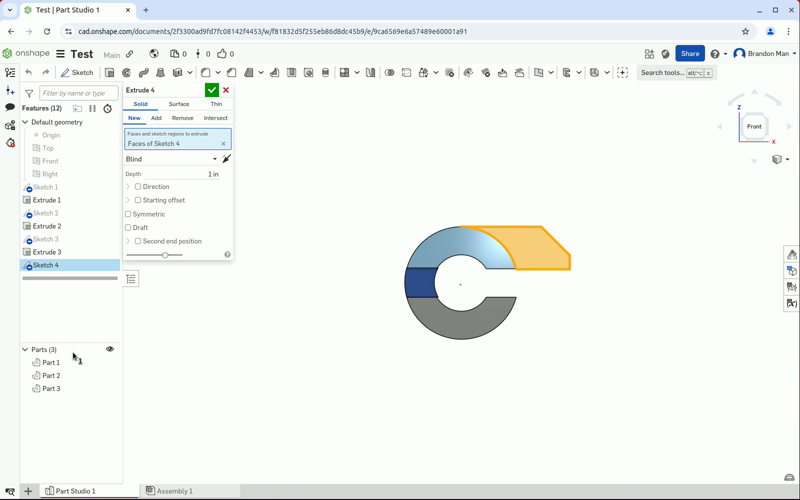
mouse_move(143, 106)
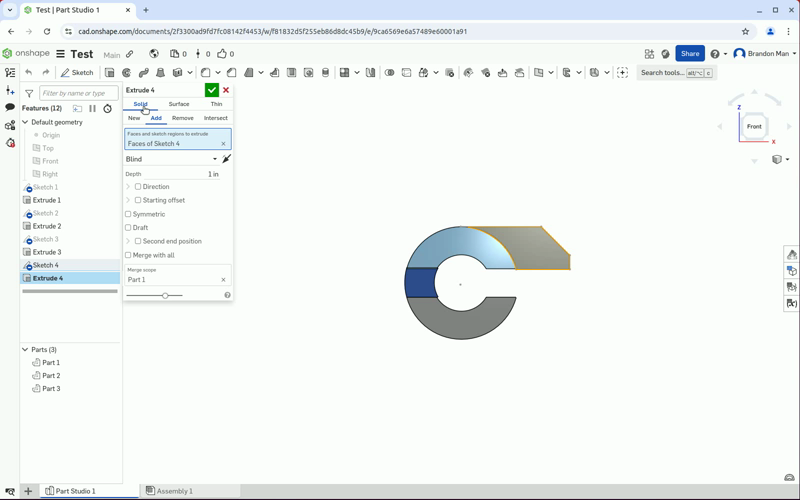
click(143, 106)
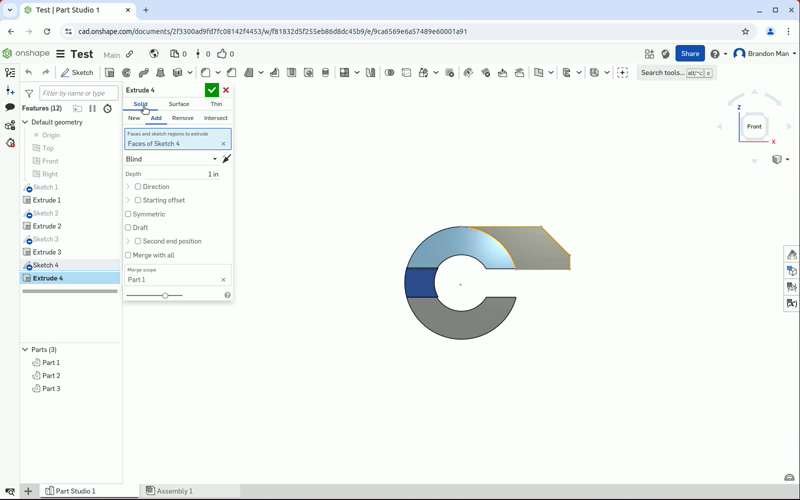
mouse_move(137, 120)
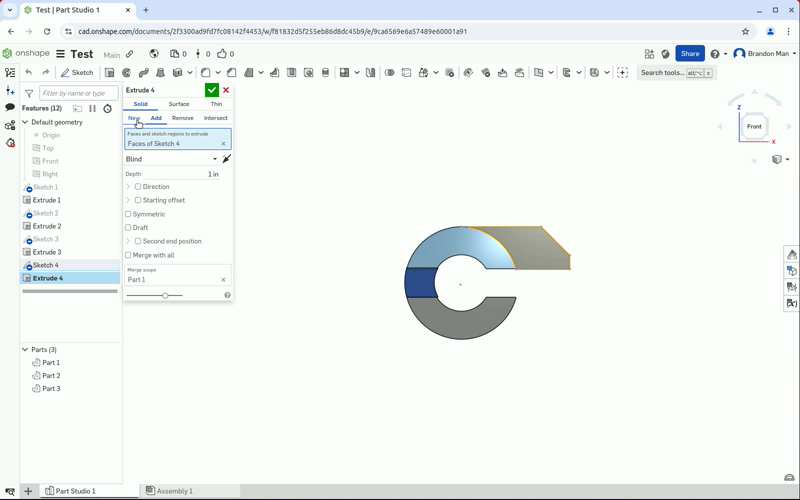
click(137, 120)
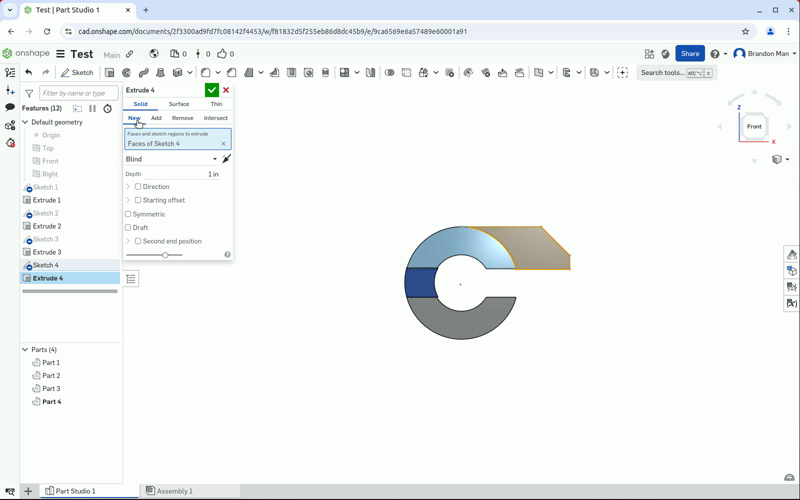
key(tab, 4)
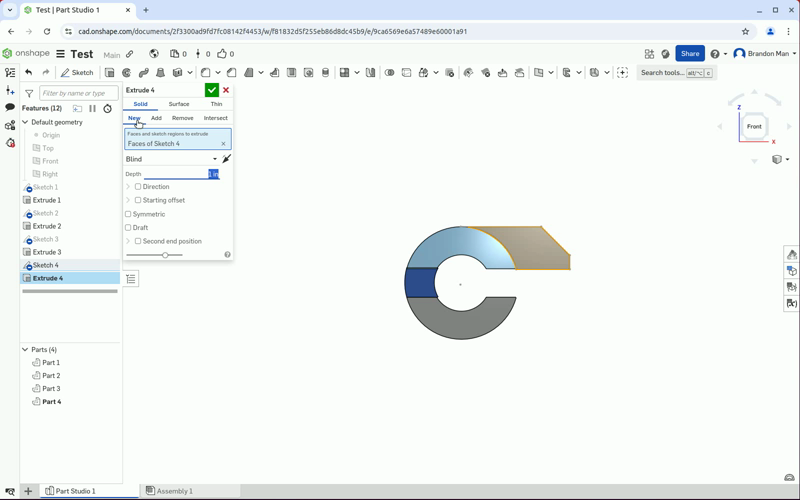
text(17.331)
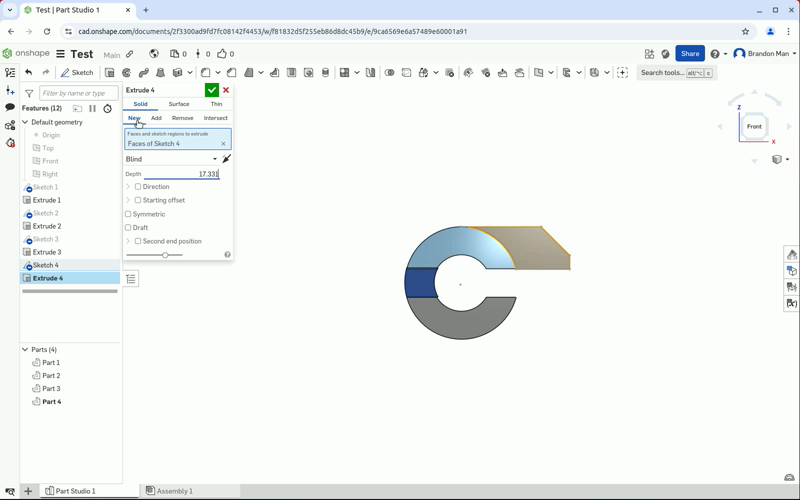
key(enter)
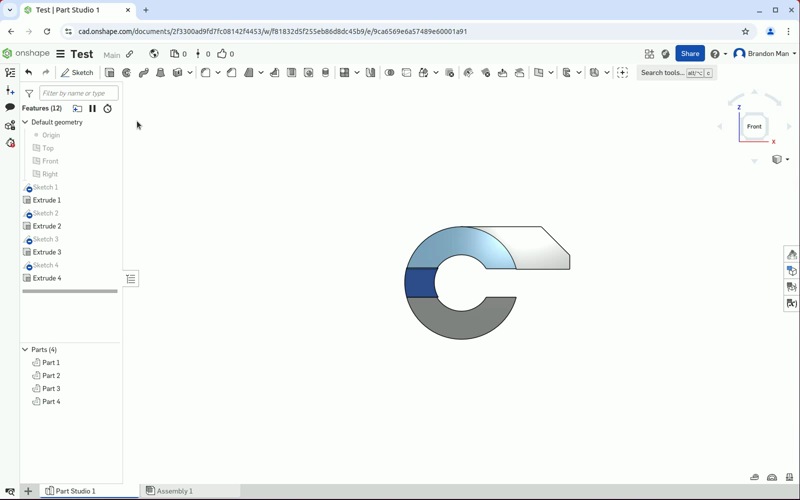
key(shift+h)
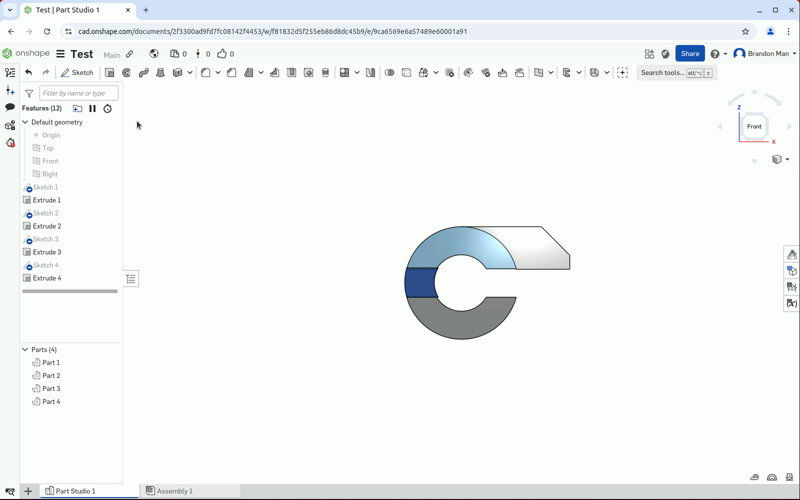
key(shift+h)
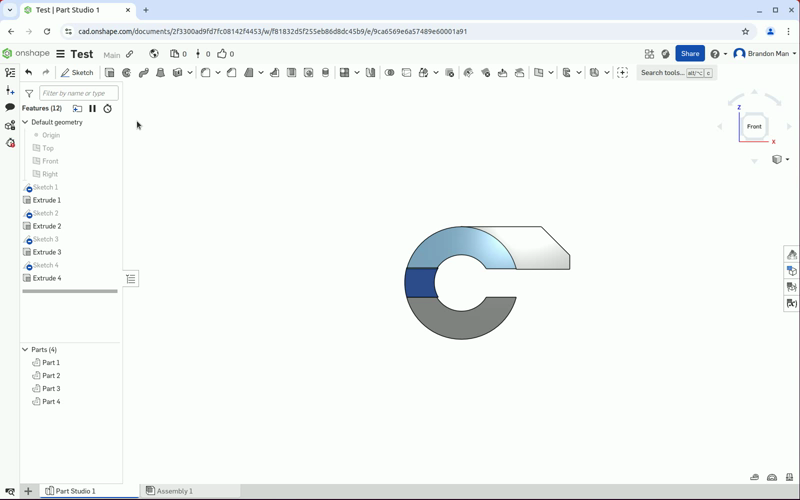
mouse_move(73, 189)
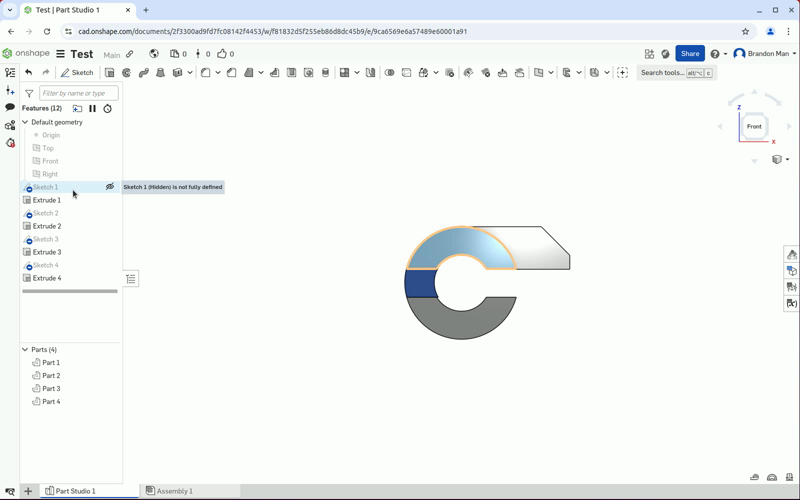
click(73, 189)
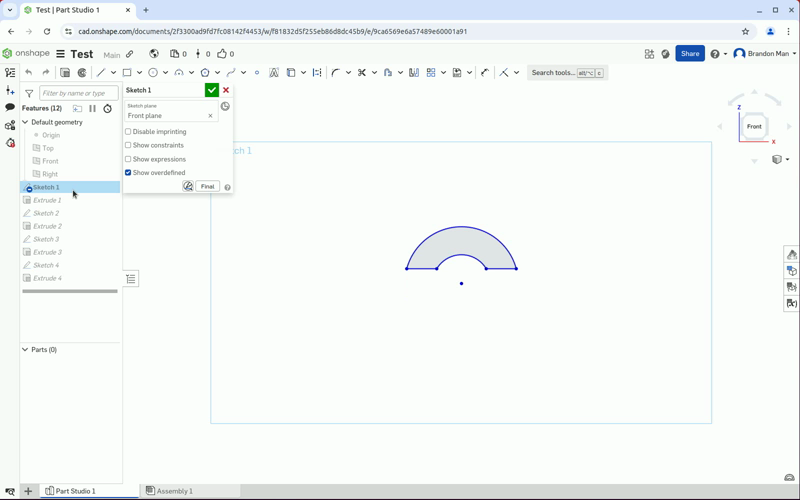
mouse_move(229, 92)
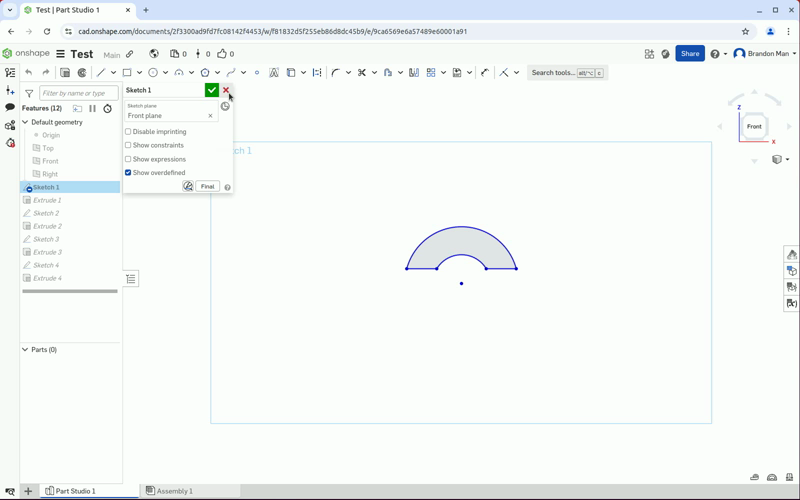
click(229, 92)
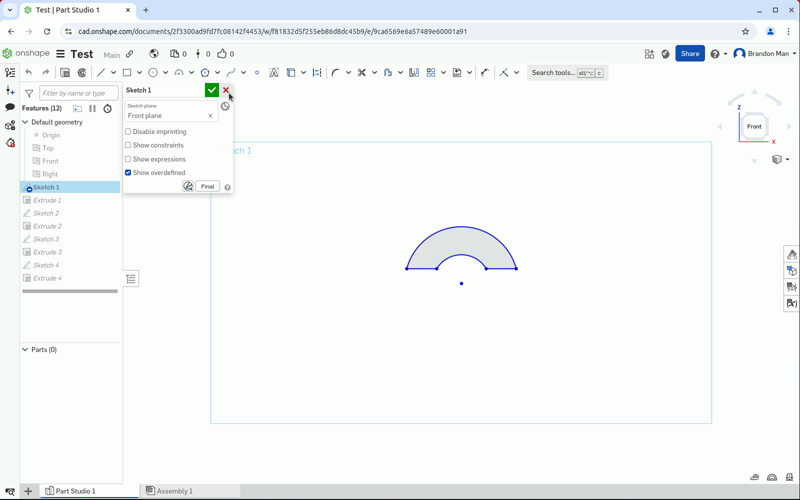
key(shift+s)
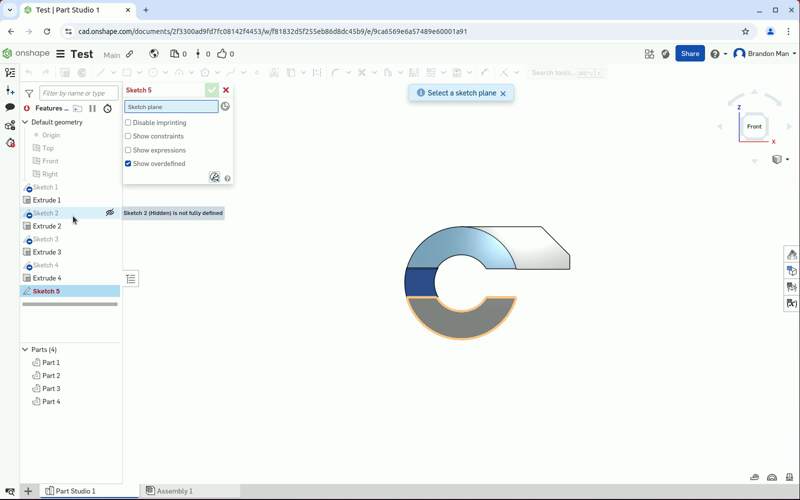
scroll(3)
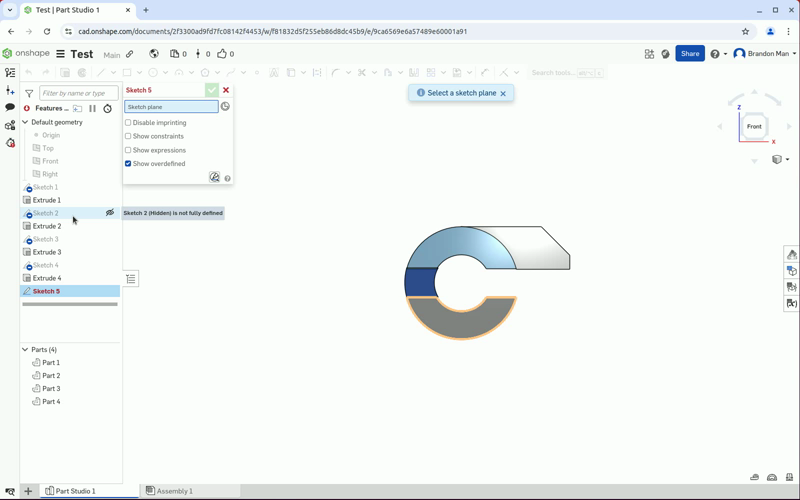
mouse_move(73, 163)
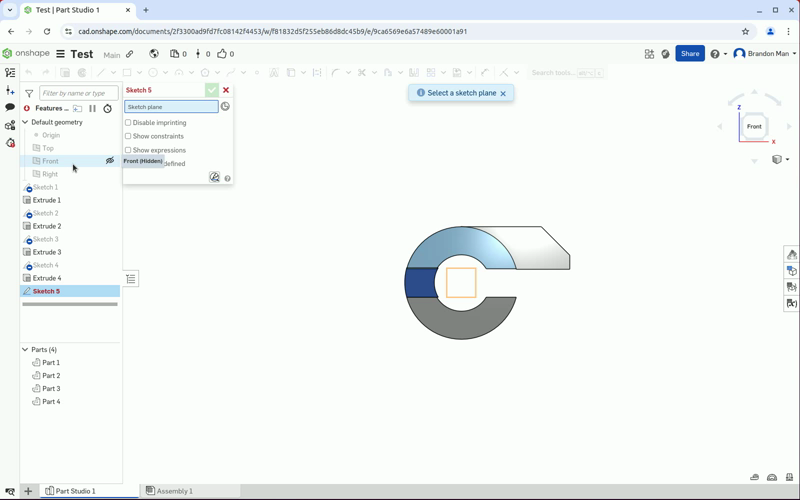
click(73, 163)
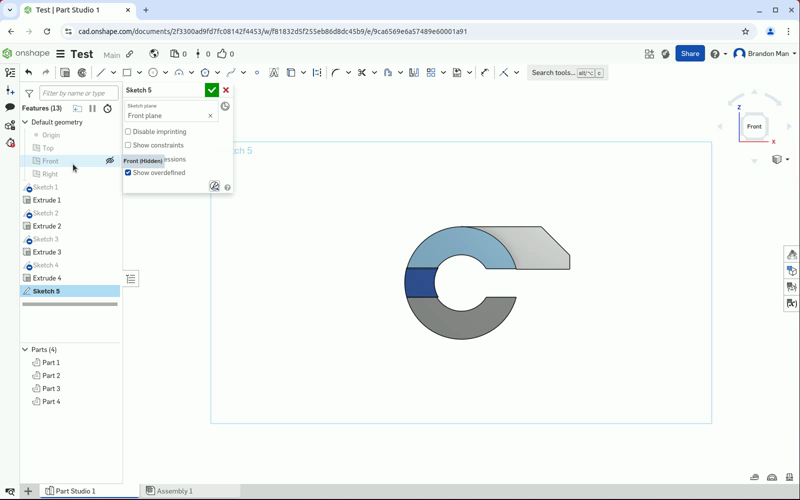
mouse_move(73, 352)
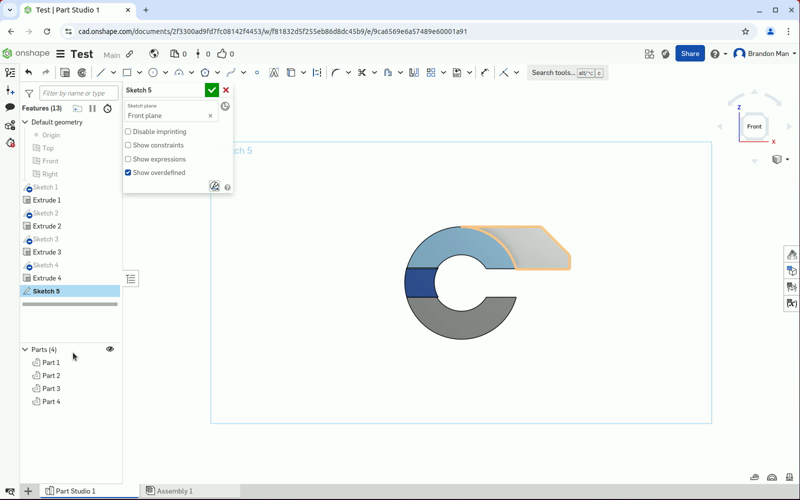
key(y)
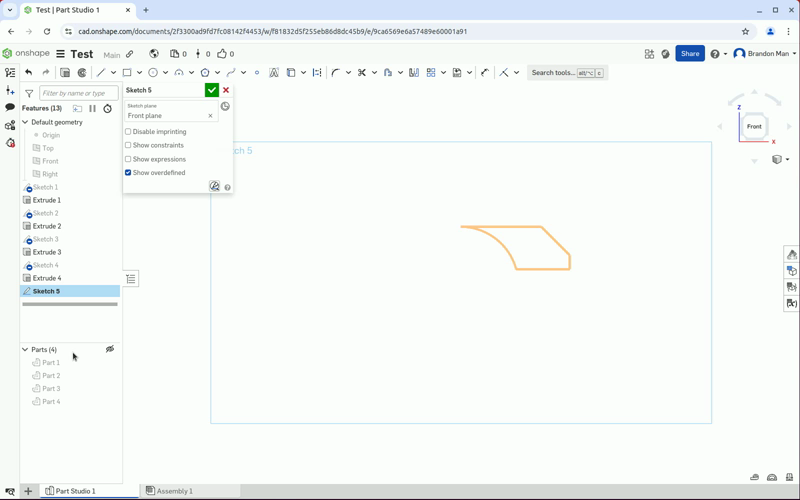
key(l)
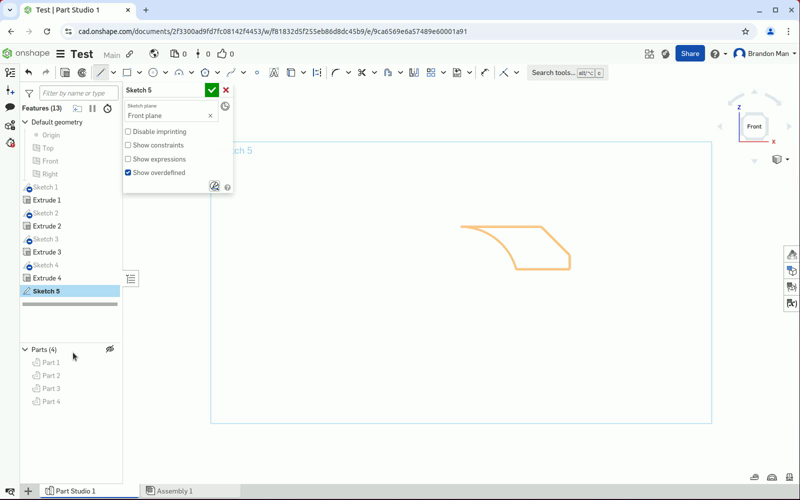
key_down(shift)
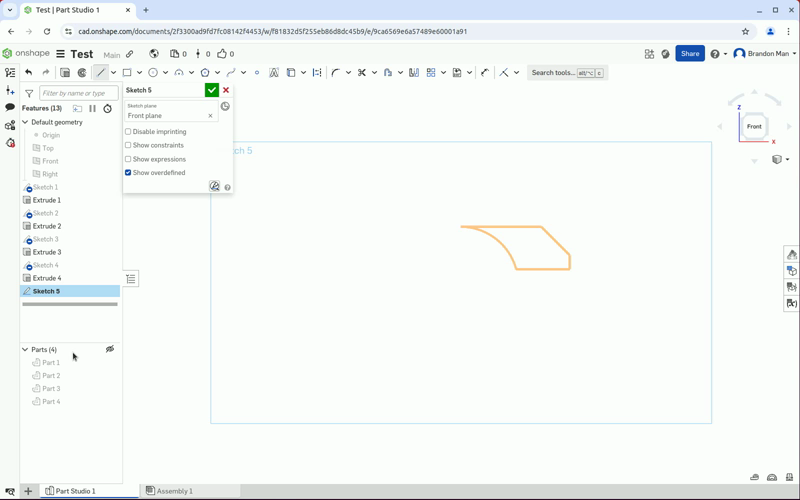
mouse_move(460, 339)
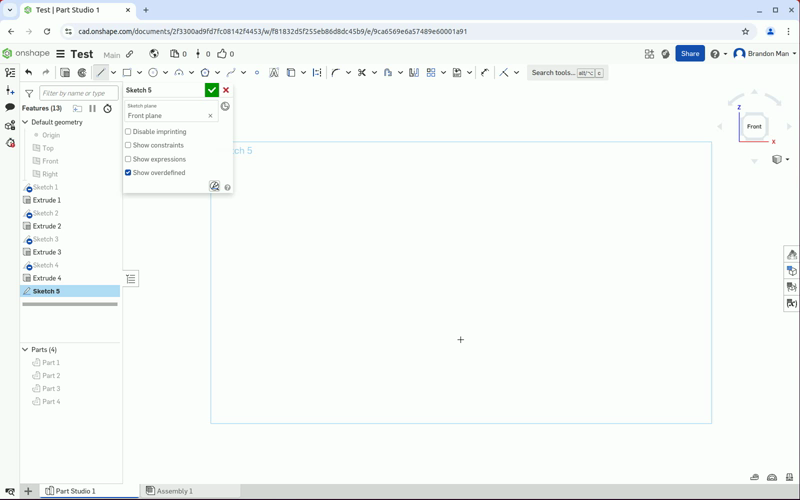
click(460, 339)
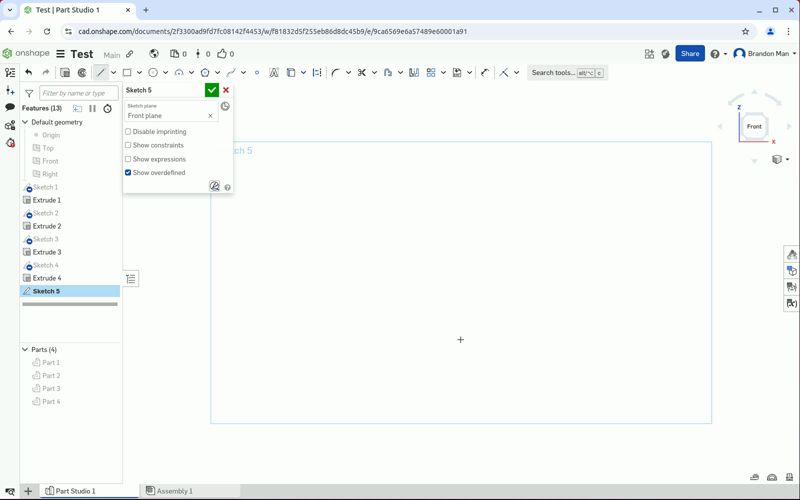
key_up(shift)
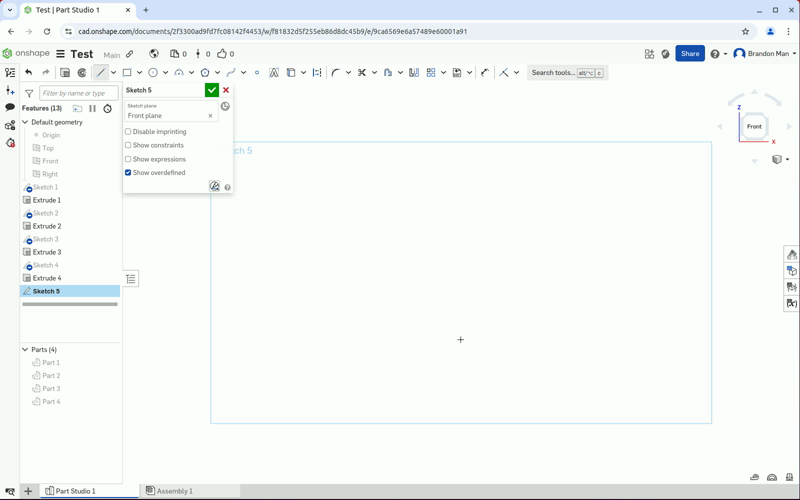
key_down(shift)
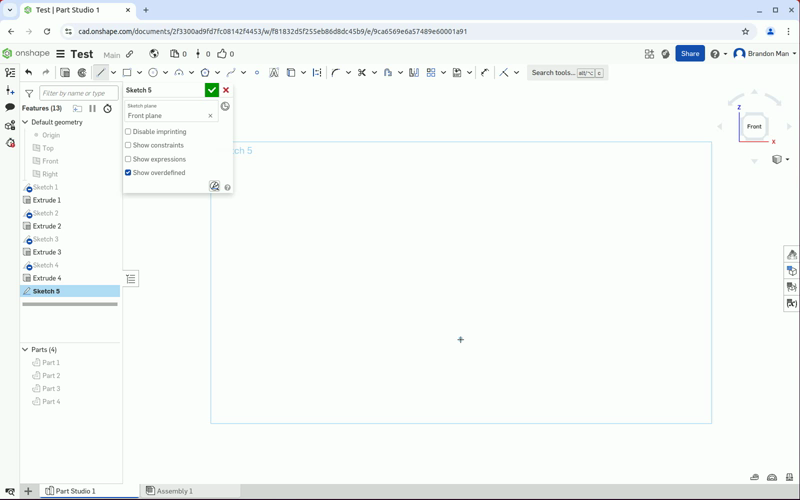
mouse_move(541, 339)
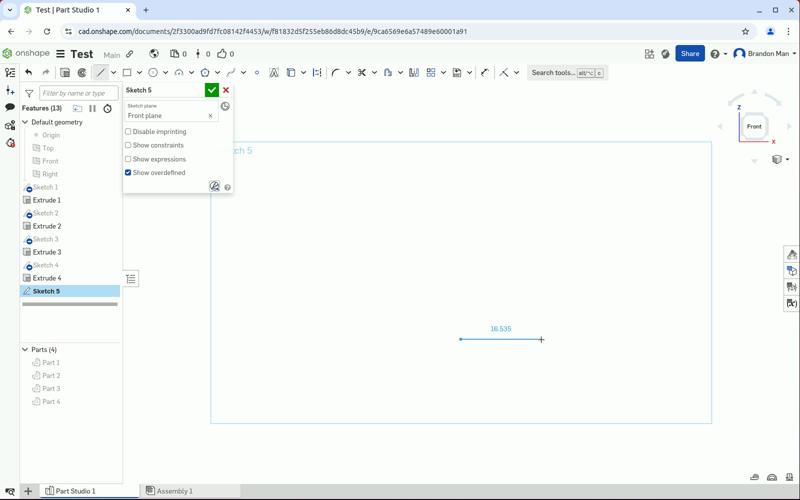
click(541, 339)
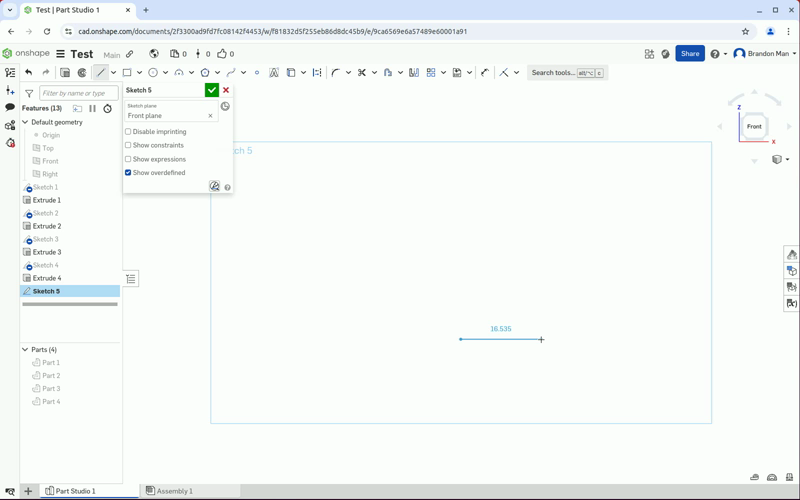
key_up(shift)
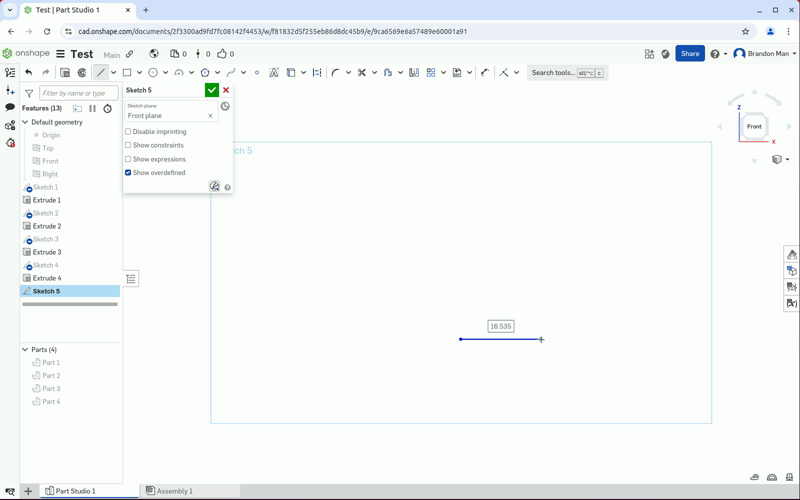
key_down(shift)
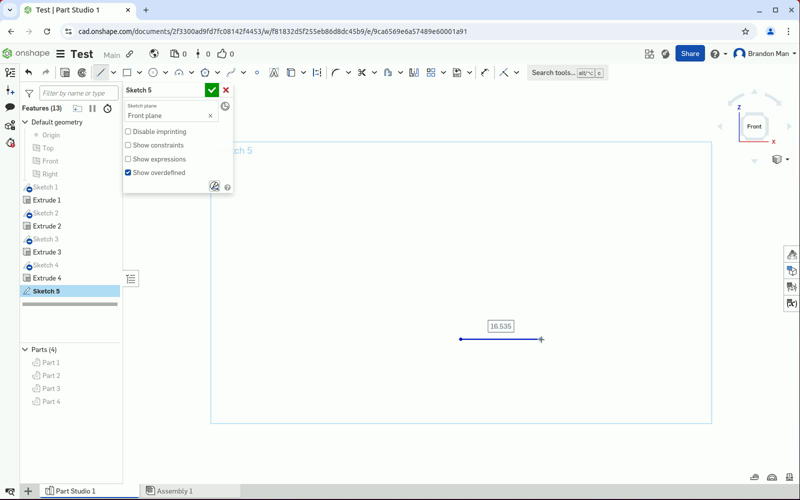
mouse_move(571, 339)
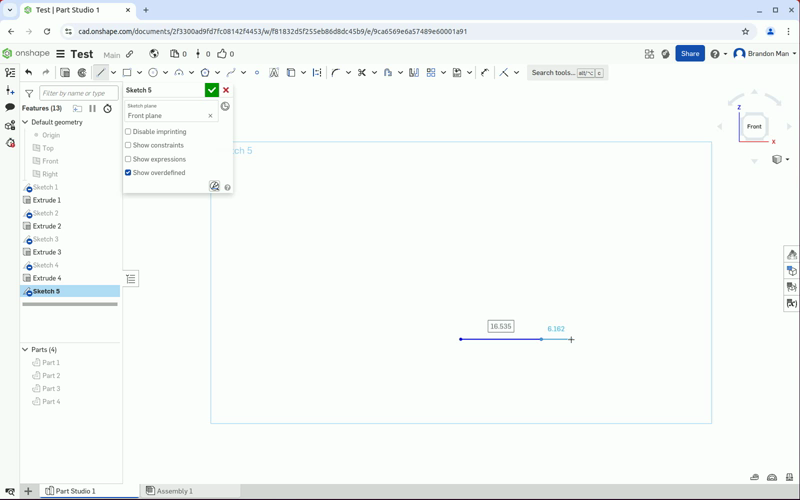
mouse_move(569, 310)
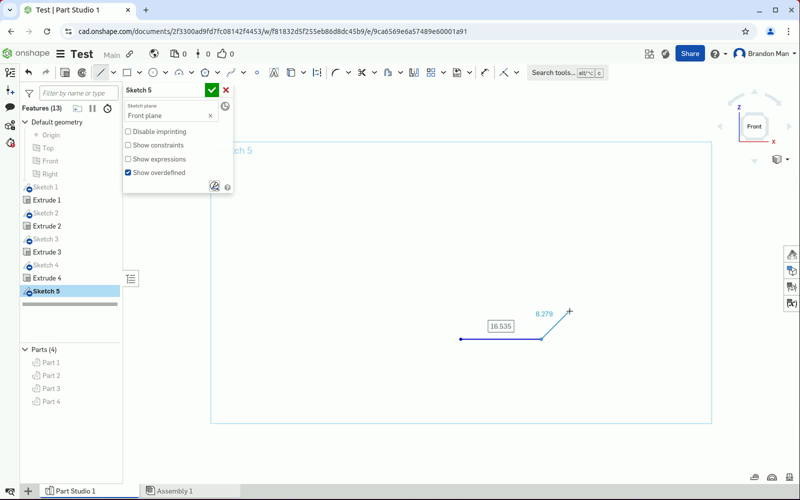
click(569, 310)
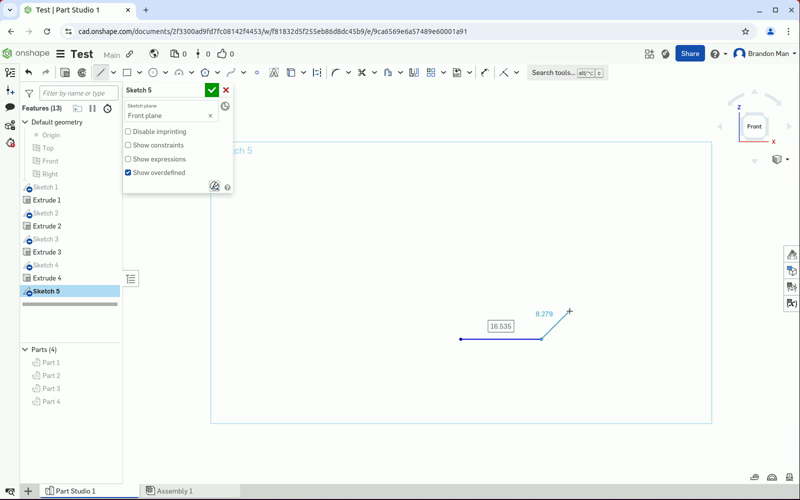
key_up(shift)
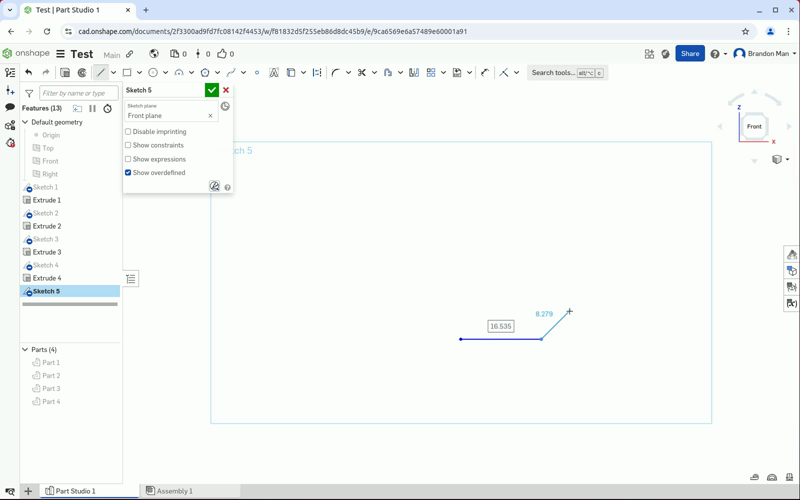
key_down(shift)
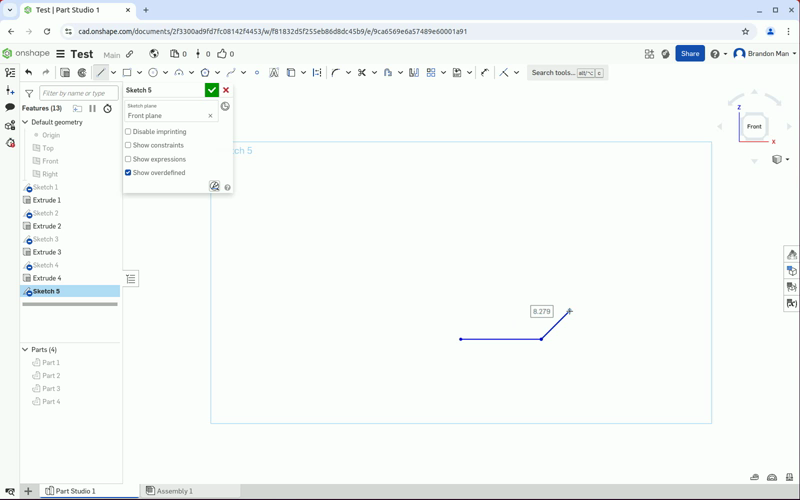
mouse_move(589, 310)
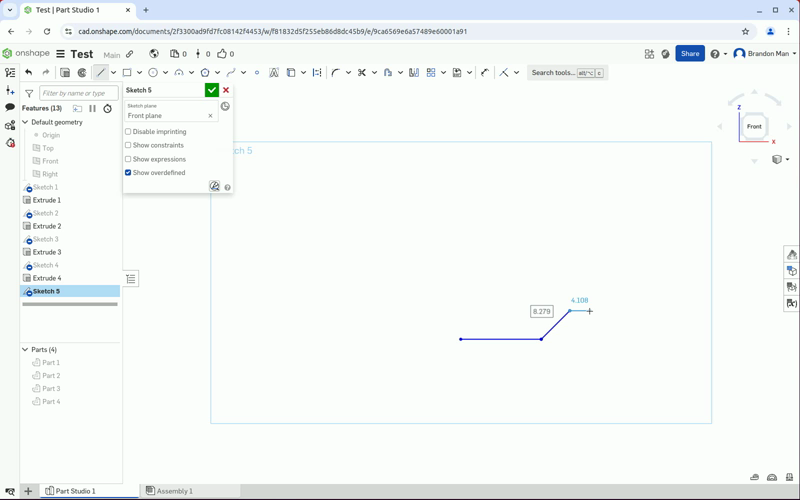
mouse_move(569, 296)
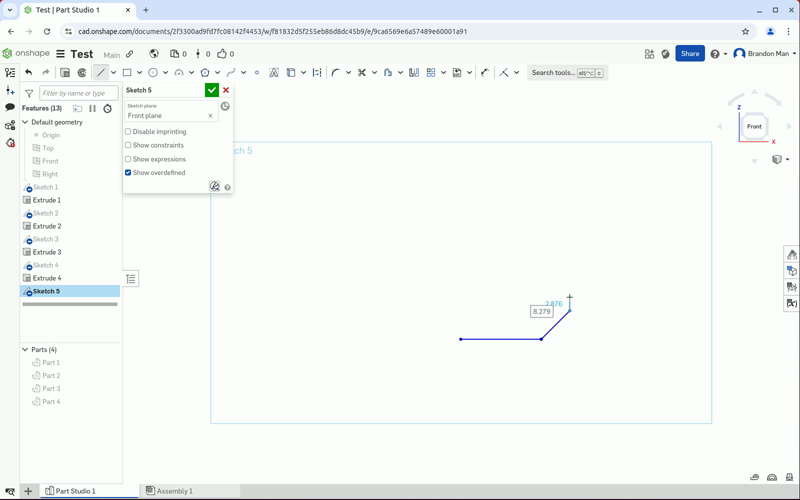
click(569, 296)
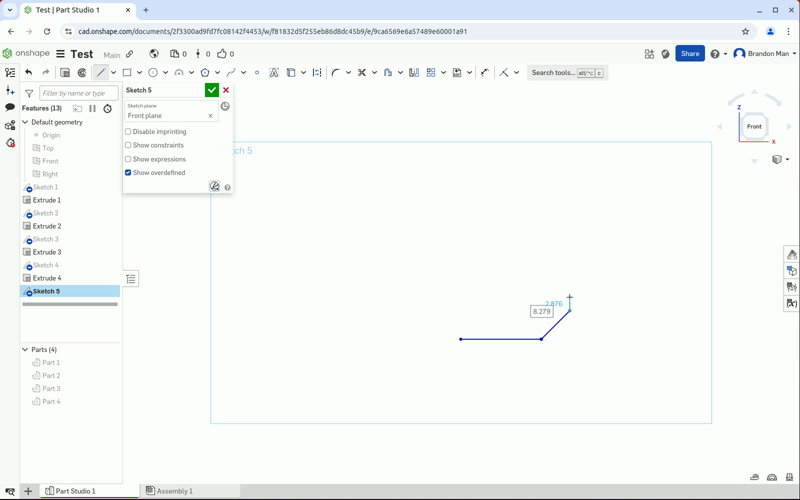
key_up(shift)
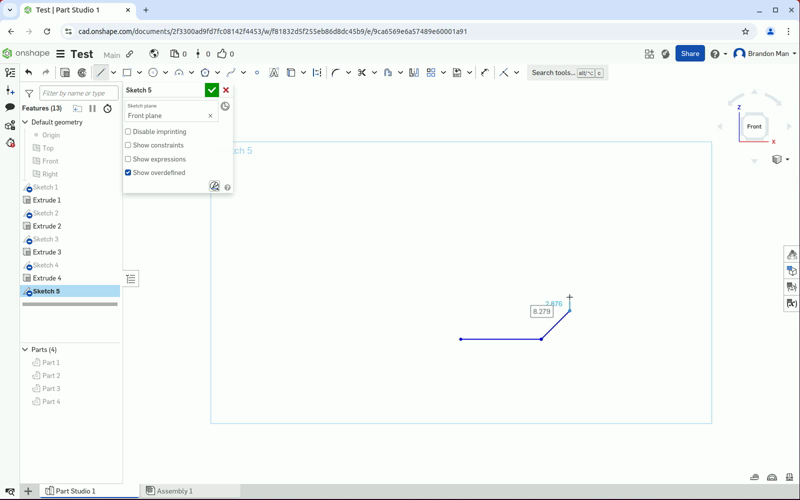
key_down(shift)
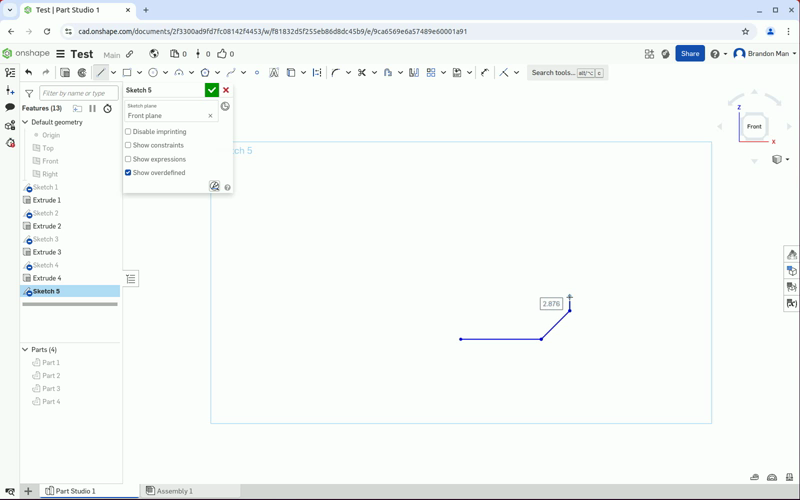
mouse_move(589, 296)
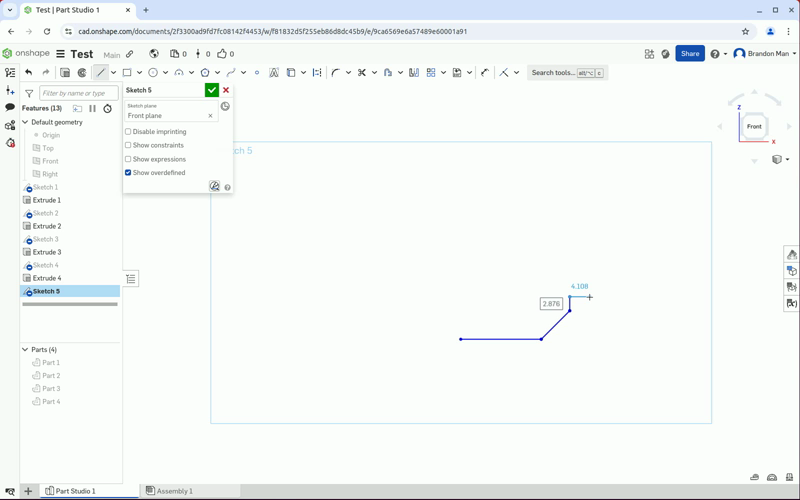
mouse_move(516, 296)
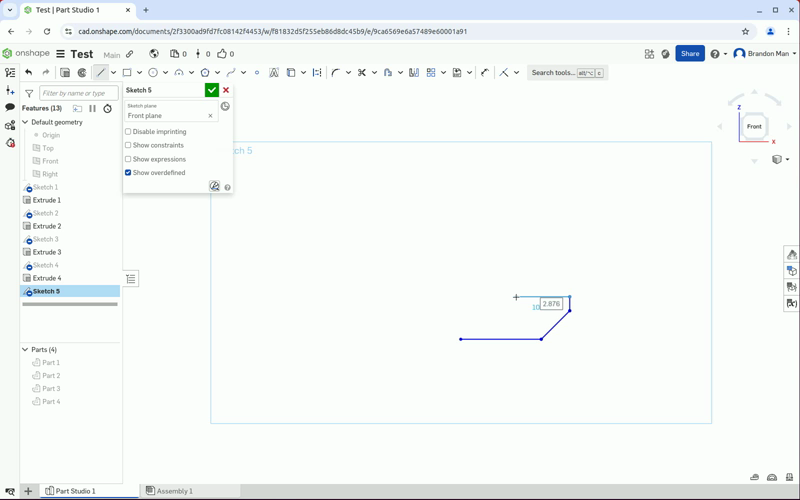
click(516, 296)
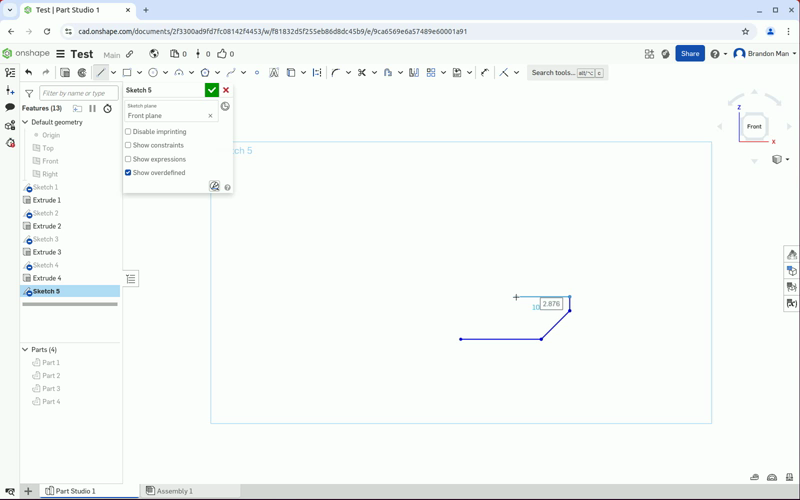
key_up(shift)
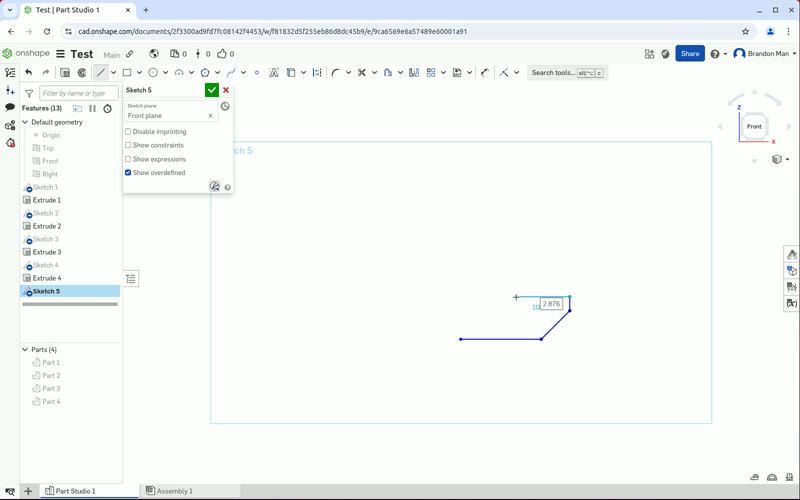
key(esc)
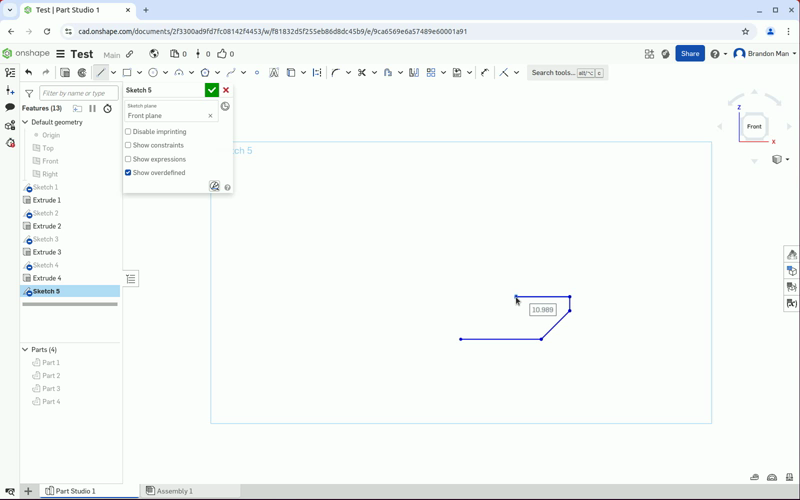
key(a)
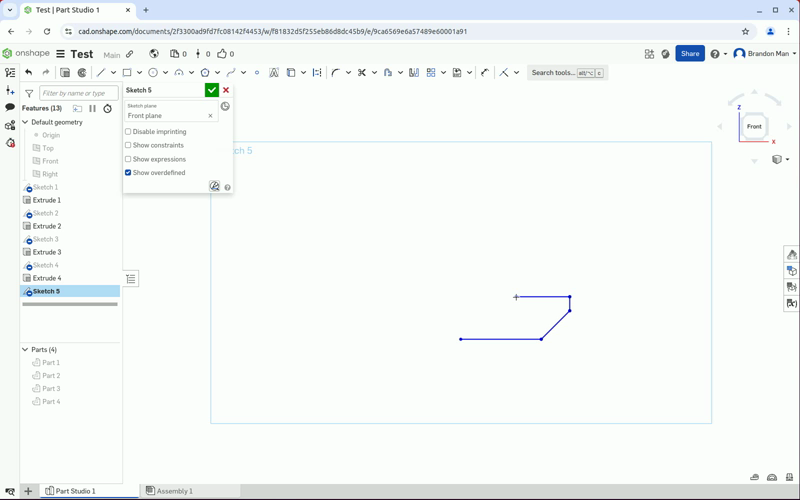
mouse_move(516, 296)
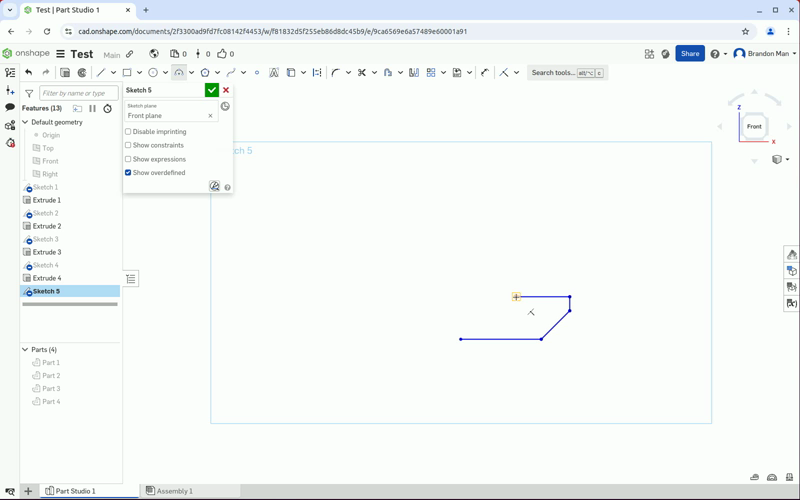
click(516, 296)
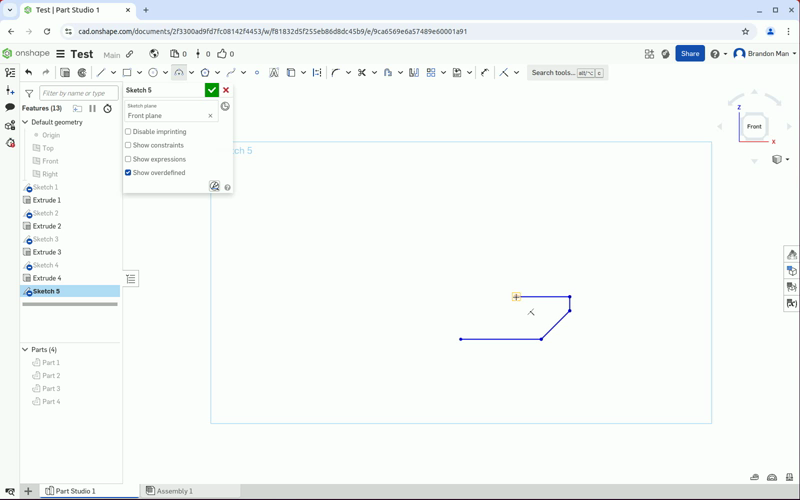
mouse_move(460, 339)
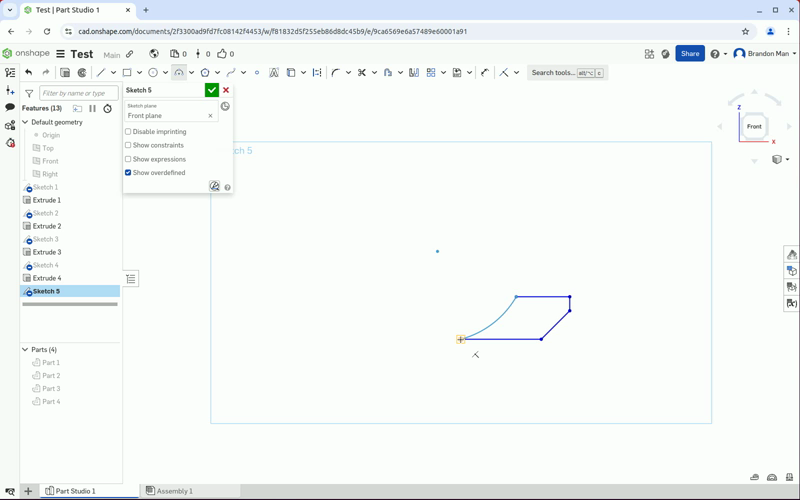
click(460, 339)
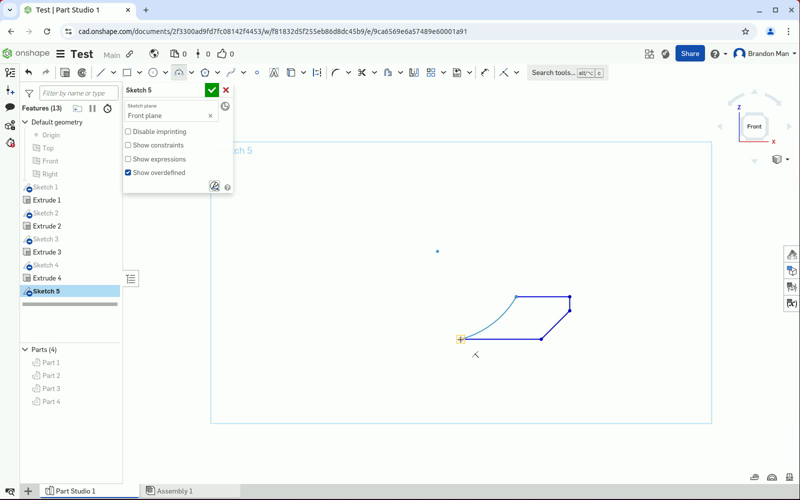
key_down(shift)
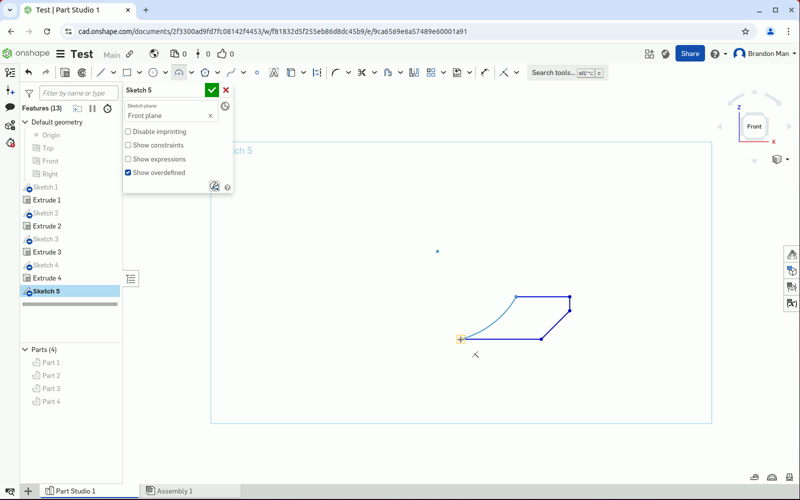
mouse_move(495, 327)
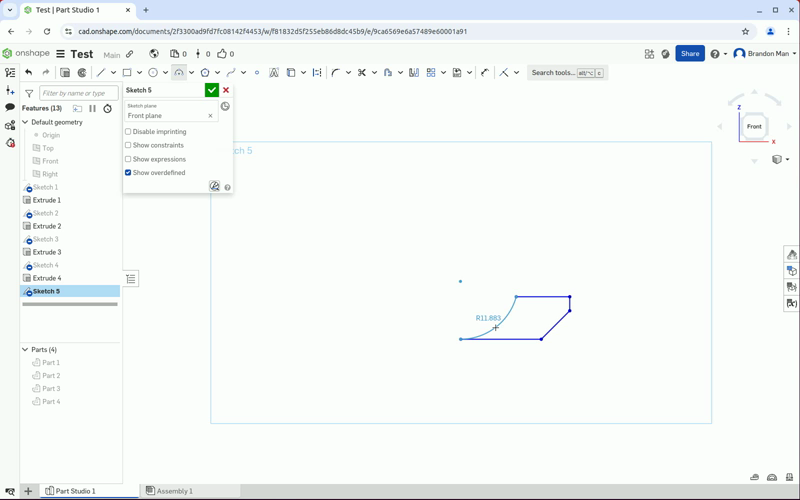
click(495, 327)
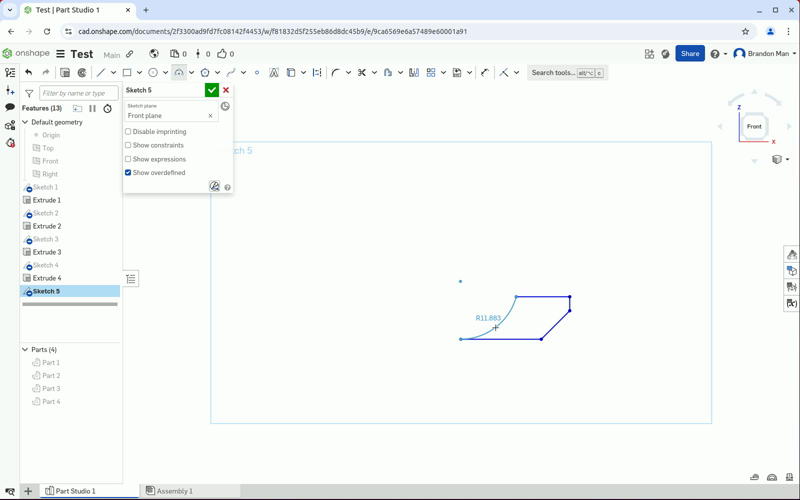
key_up(shift)
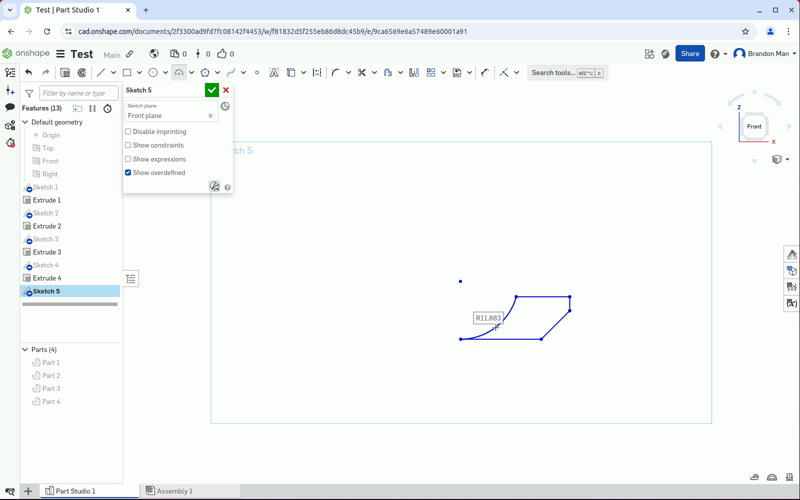
key(esc)
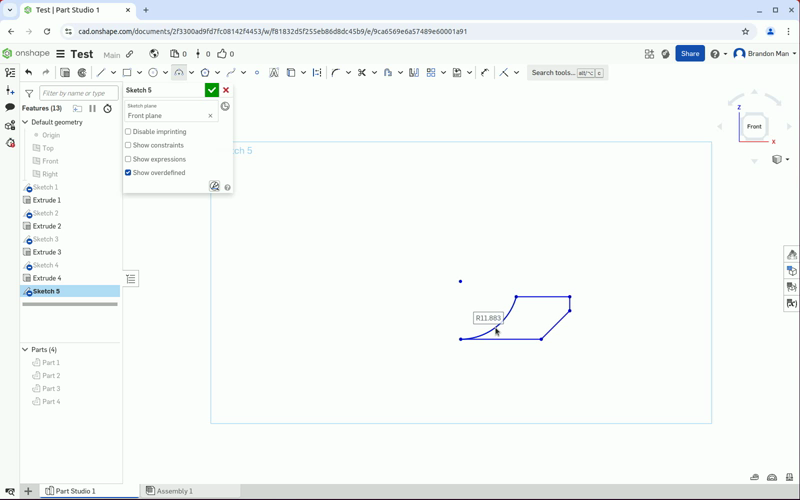
mouse_move(544, 314)
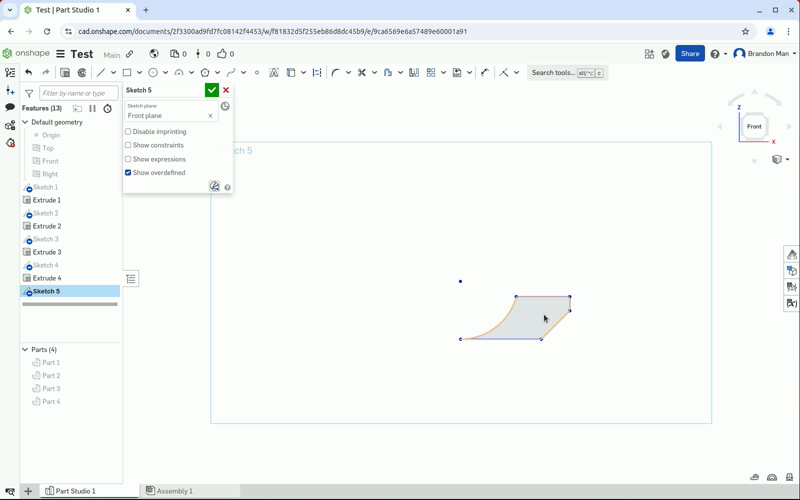
click(544, 314)
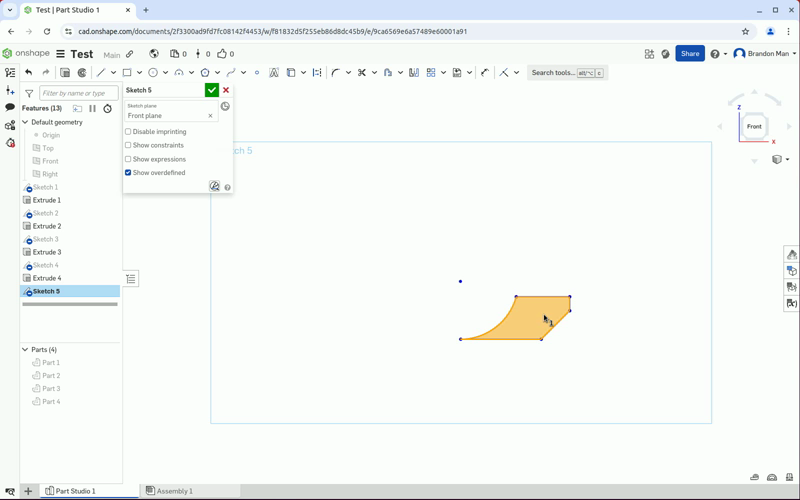
mouse_move(73, 352)
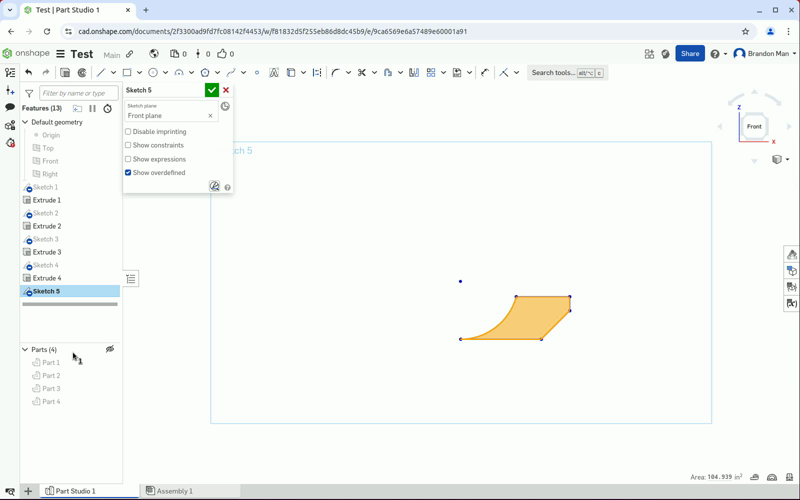
key(shift+y)
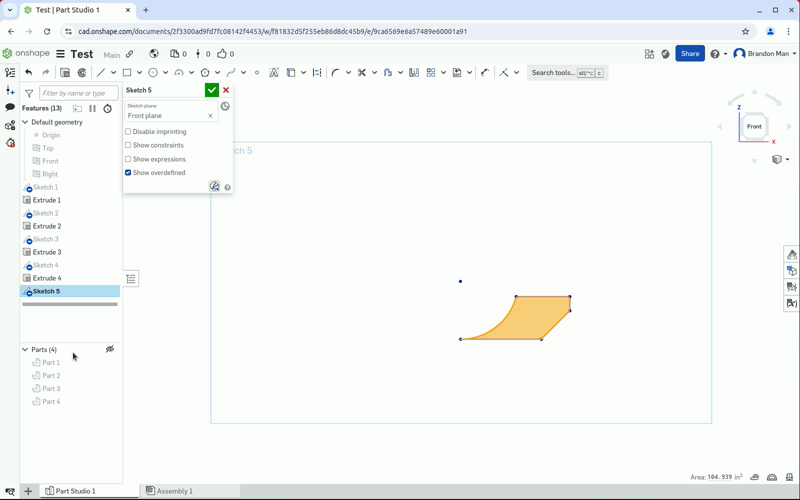
key(shift+e)
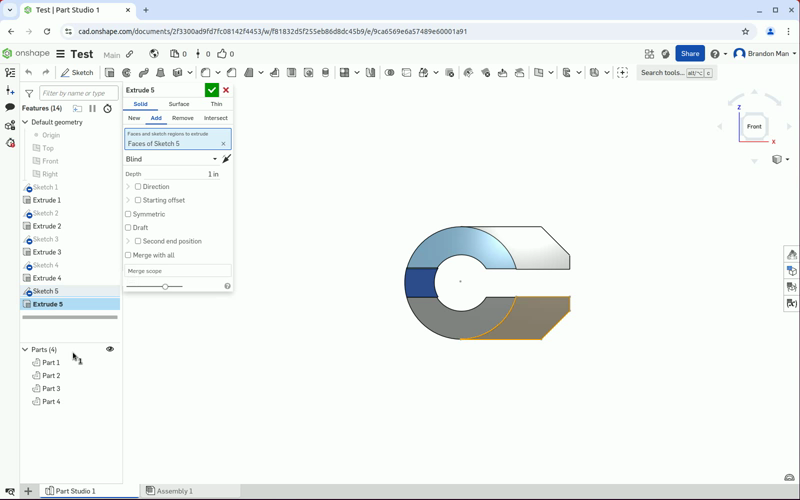
mouse_move(143, 106)
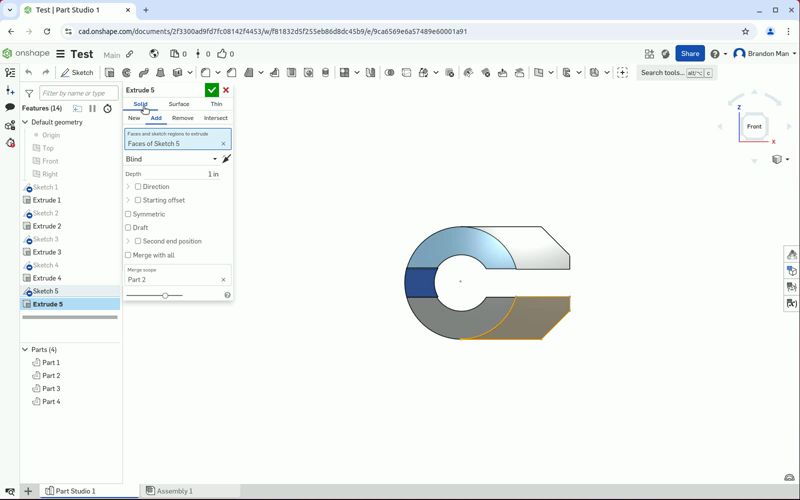
click(143, 106)
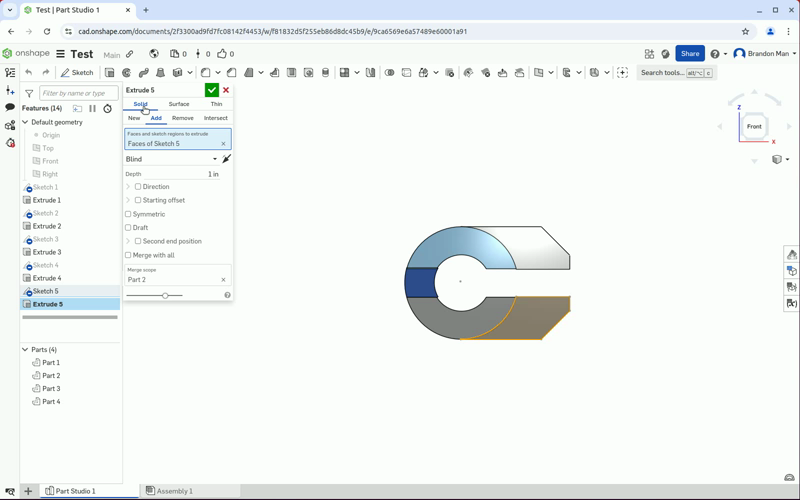
mouse_move(137, 120)
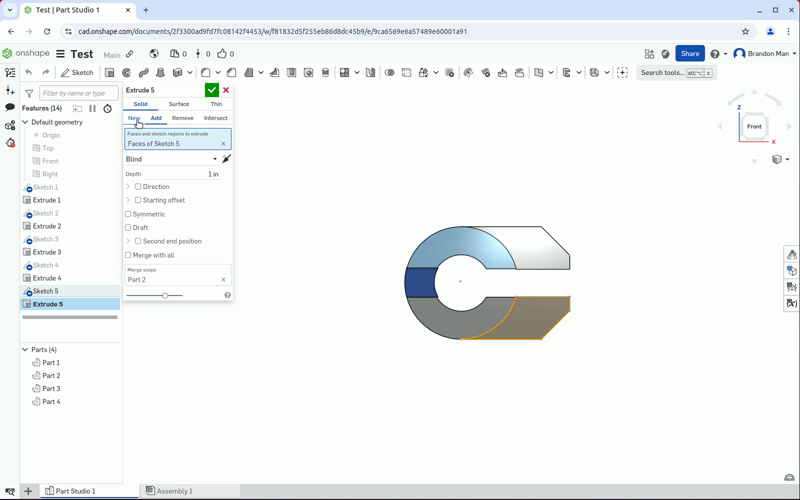
click(137, 120)
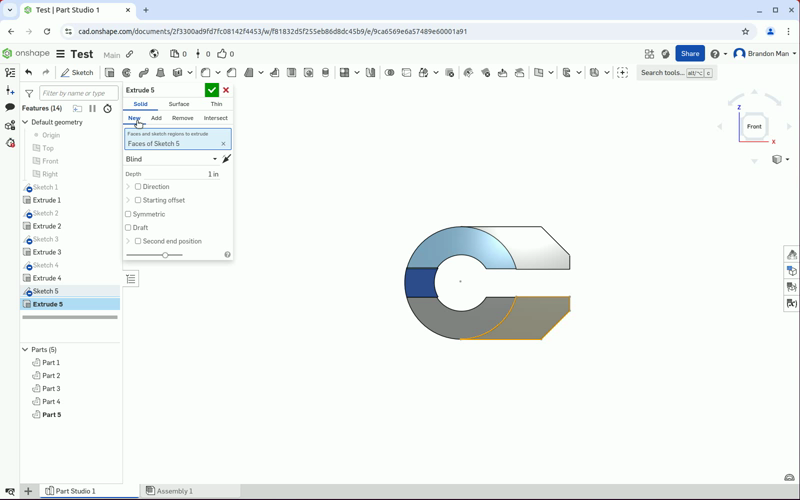
key(tab, 4)
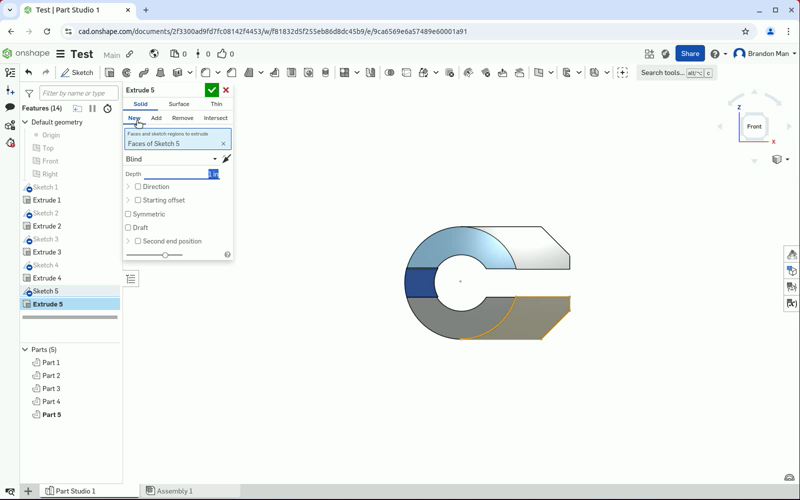
text(17.331)
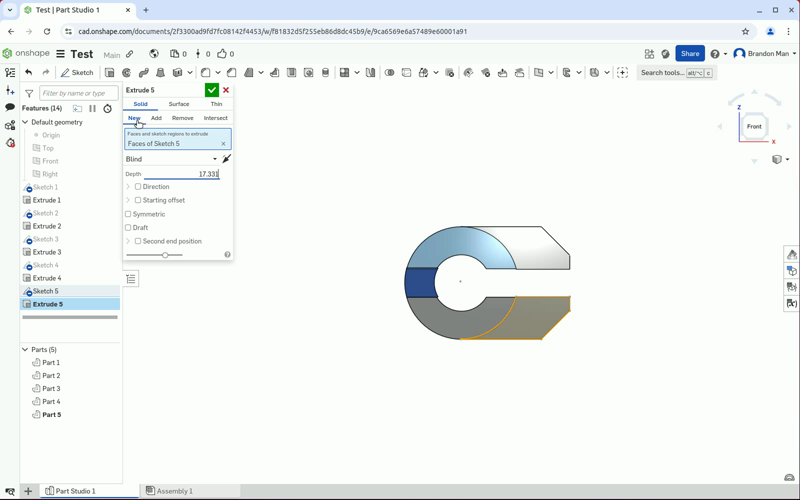
key(enter)
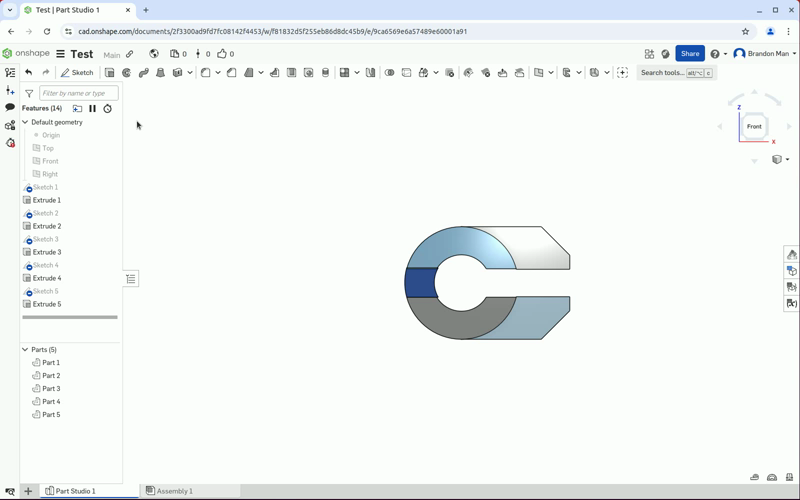
key(shift+h)
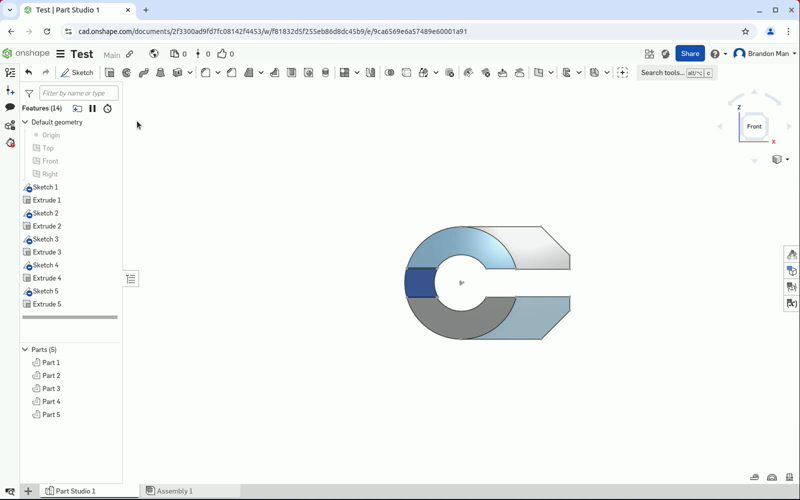
key(shift+h)
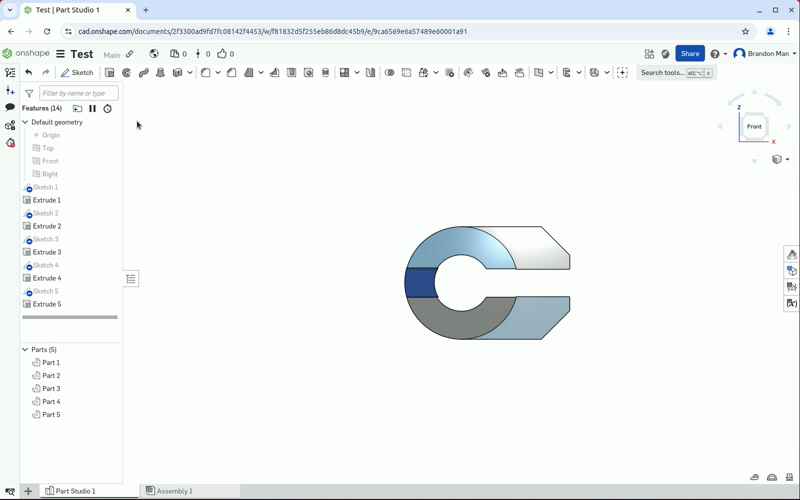
mouse_move(73, 189)
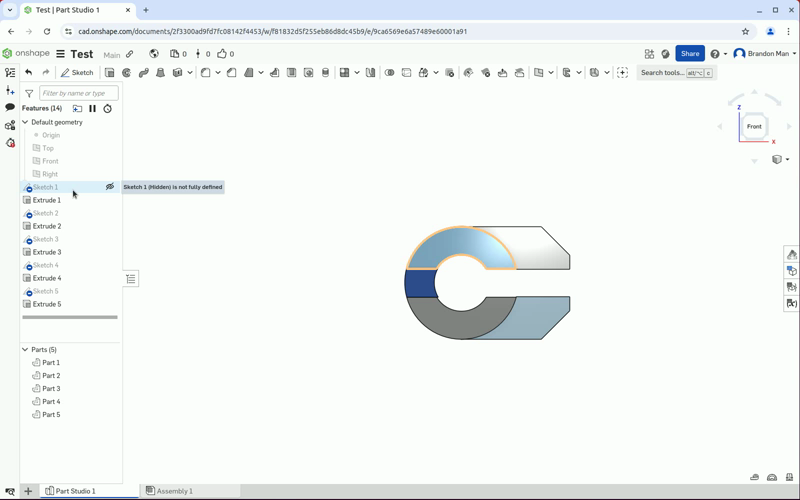
click(73, 189)
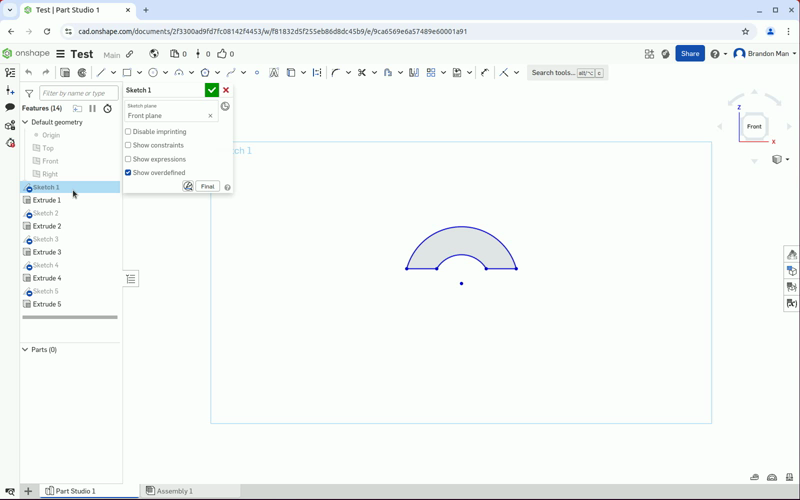
mouse_move(229, 92)
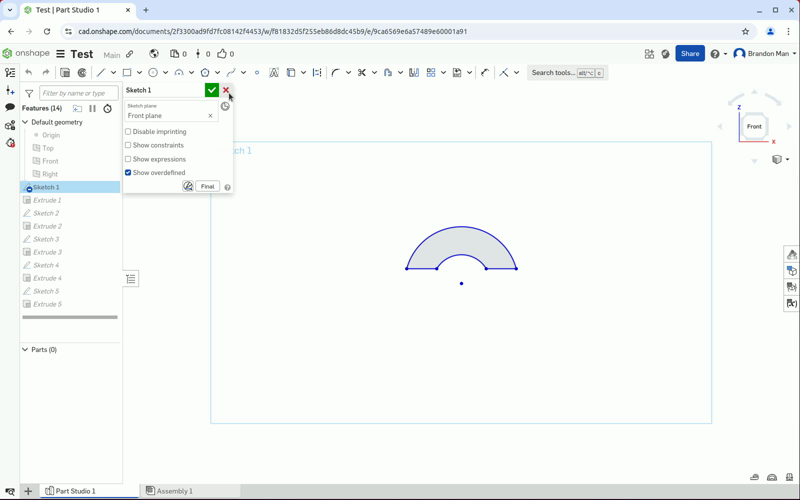
click(229, 92)
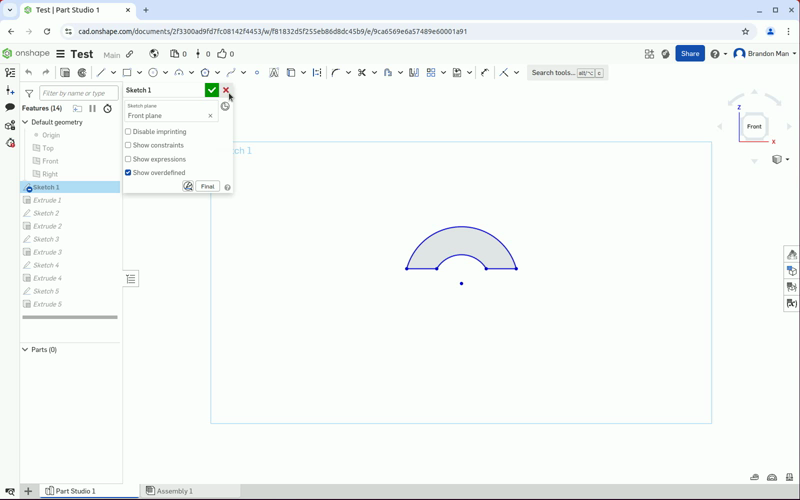
key(shift+s)
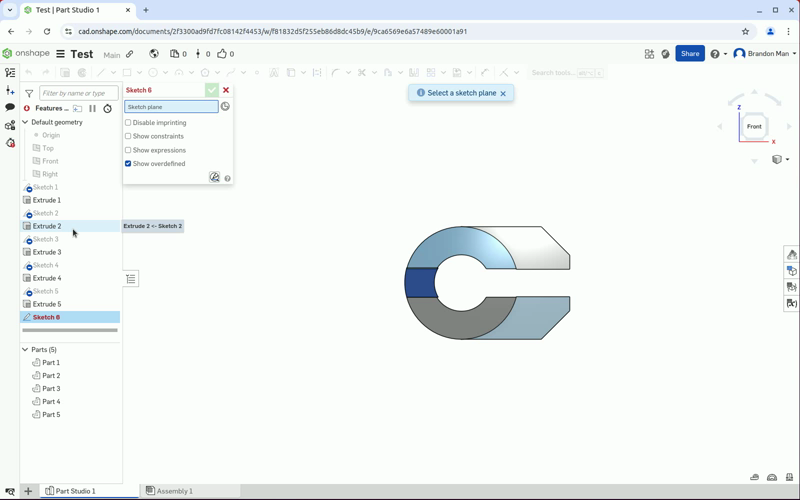
scroll(3)
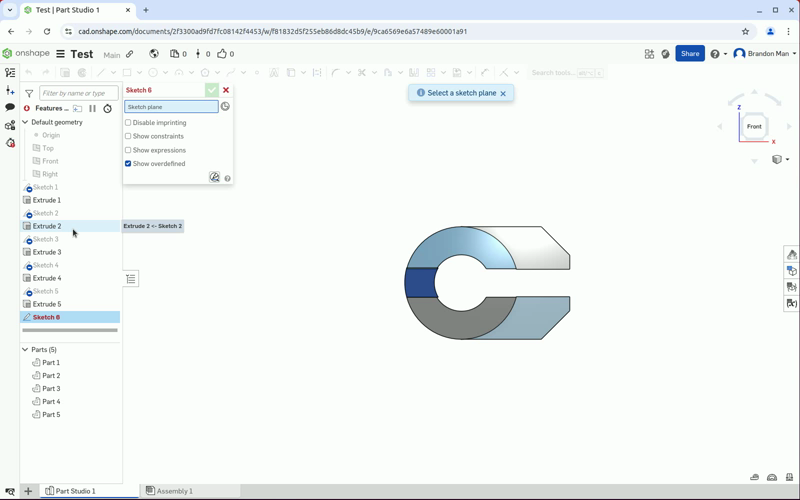
mouse_move(73, 163)
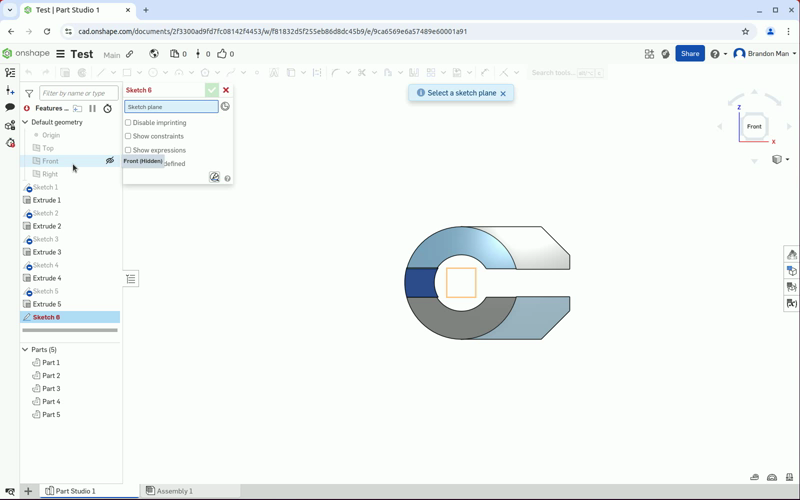
click(73, 163)
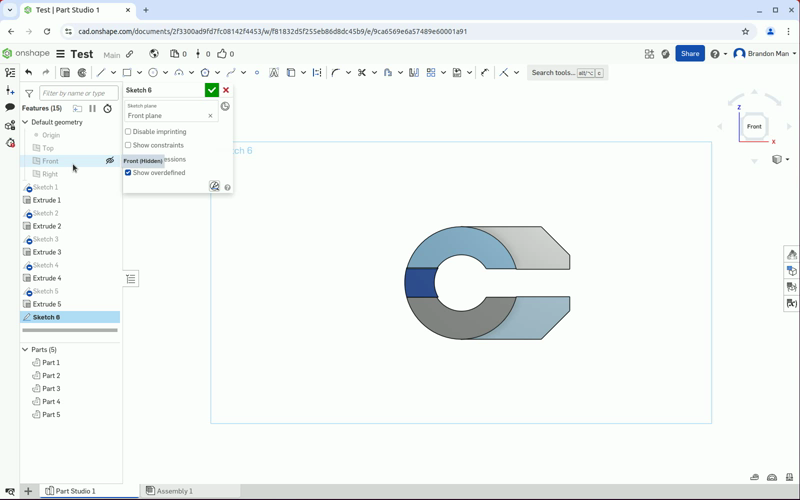
mouse_move(73, 352)
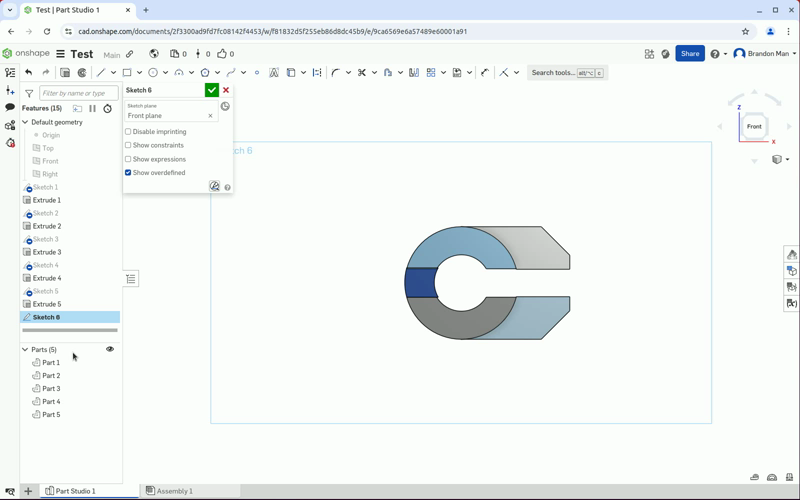
key(y)
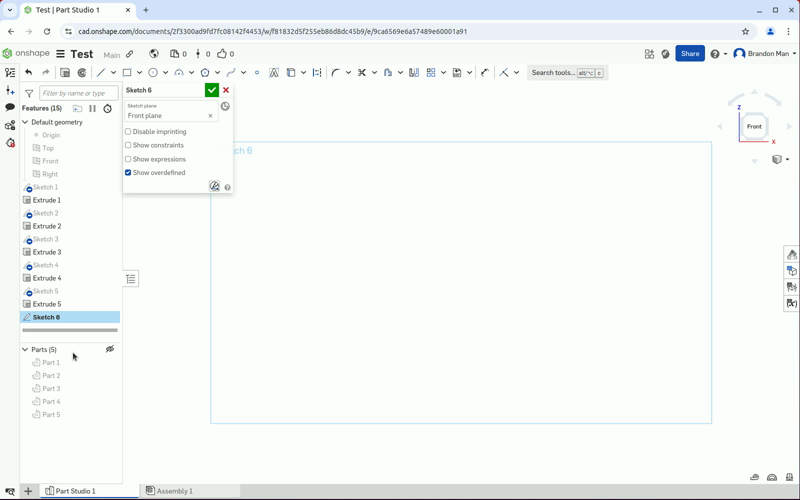
key(l)
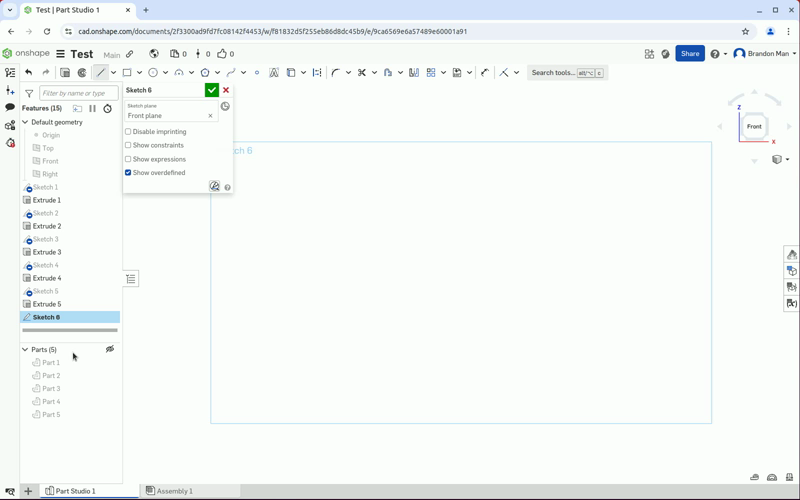
key_down(shift)
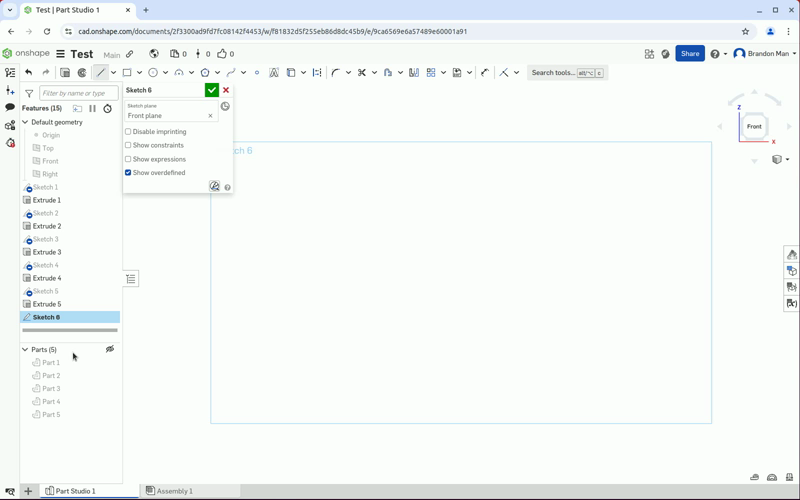
mouse_move(514, 297)
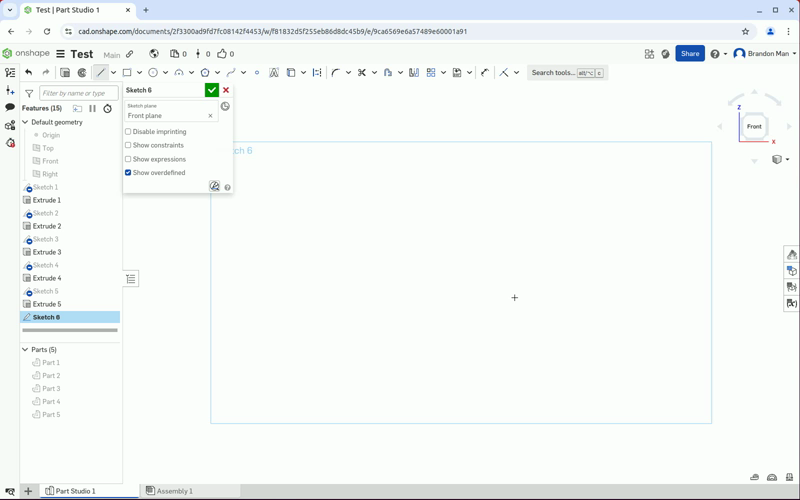
click(514, 297)
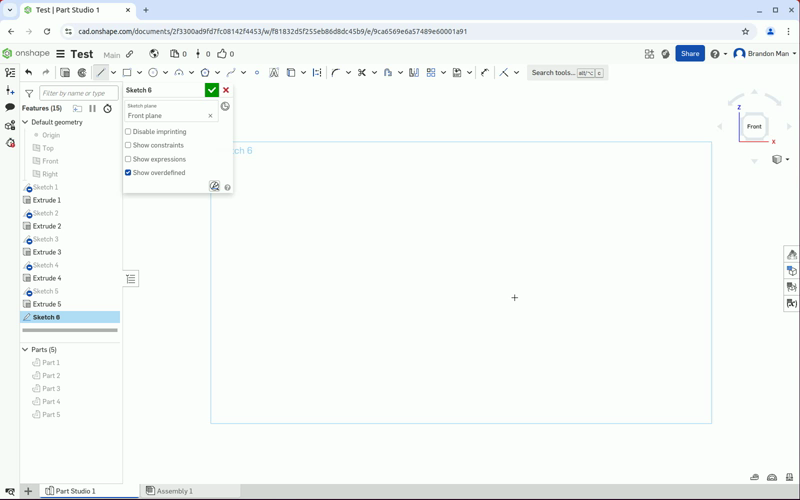
key_up(shift)
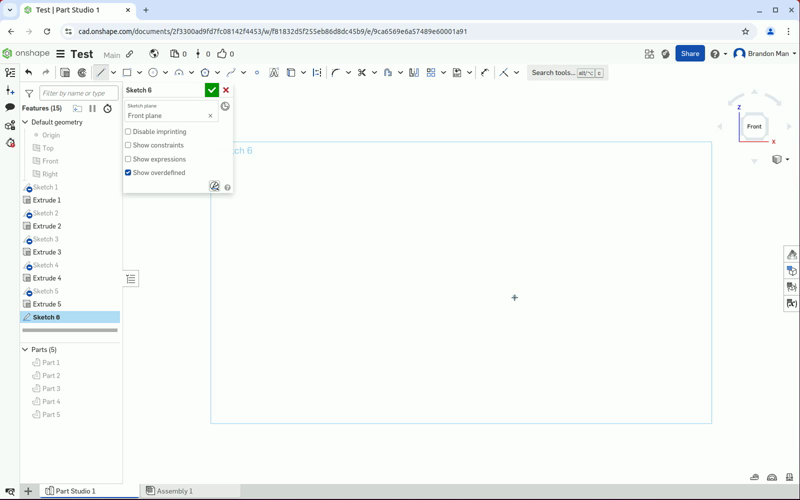
key_down(shift)
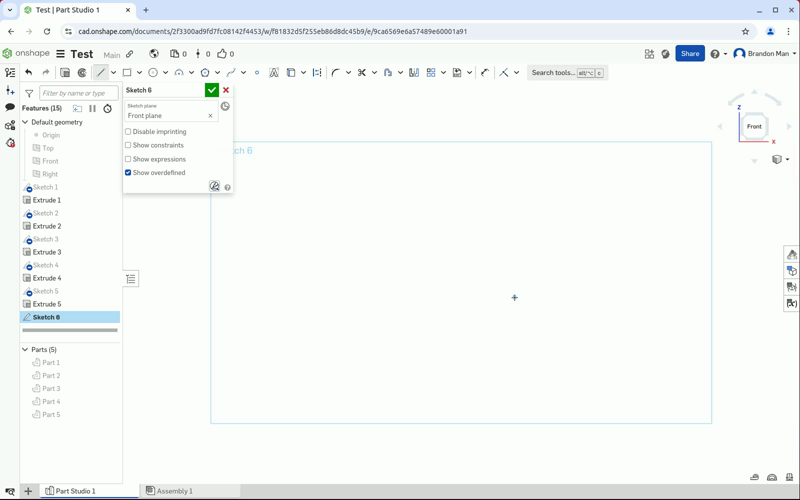
mouse_move(544, 297)
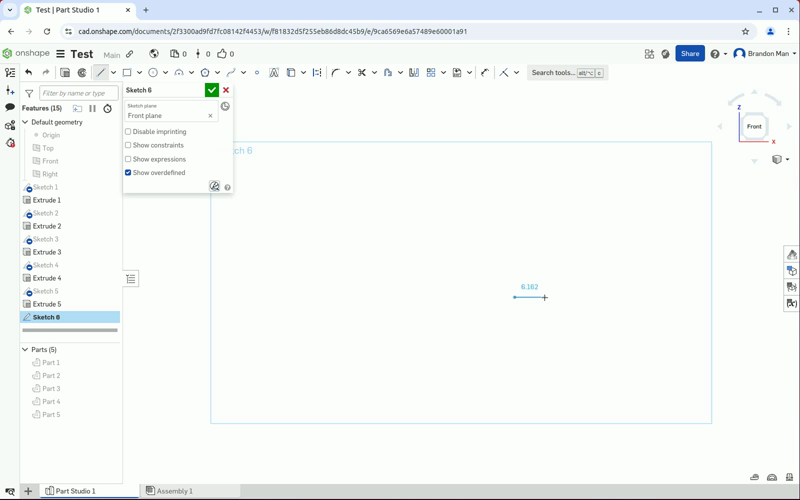
mouse_move(569, 297)
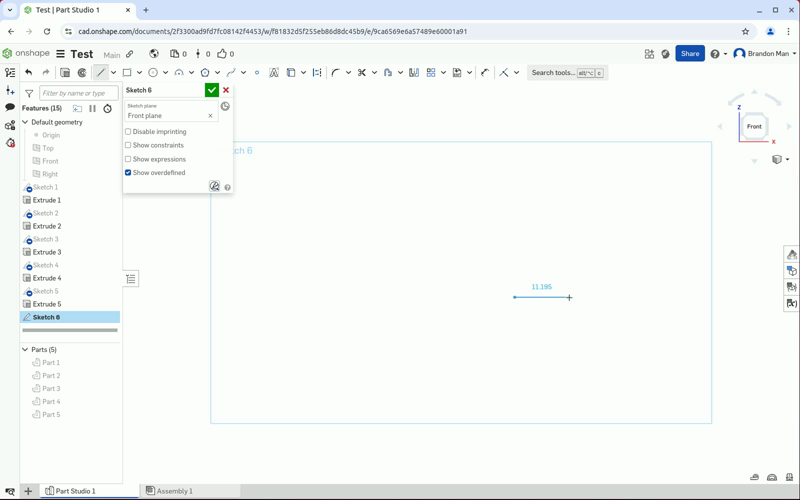
click(569, 297)
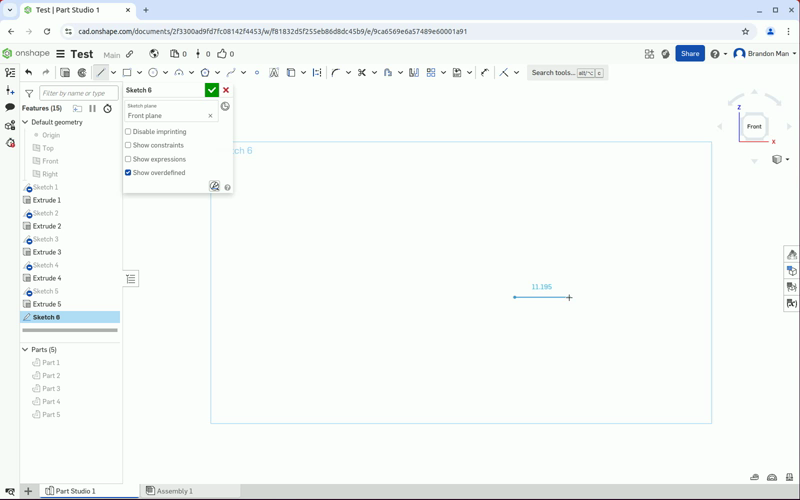
key_up(shift)
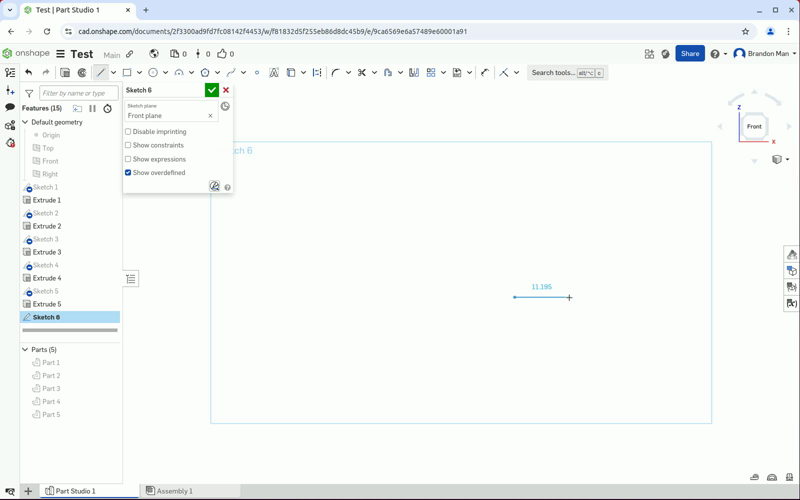
key_down(shift)
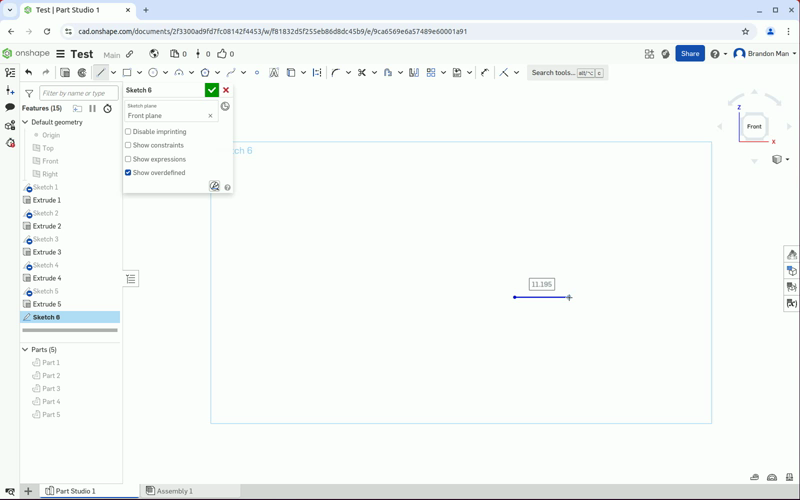
mouse_move(589, 297)
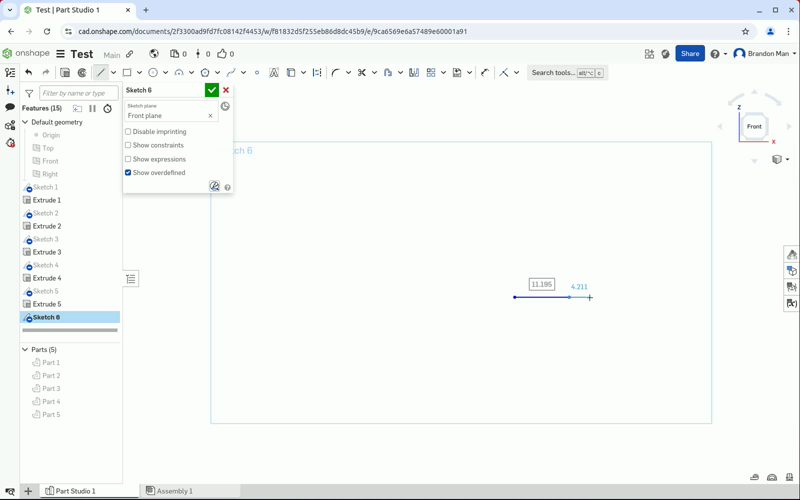
mouse_move(569, 282)
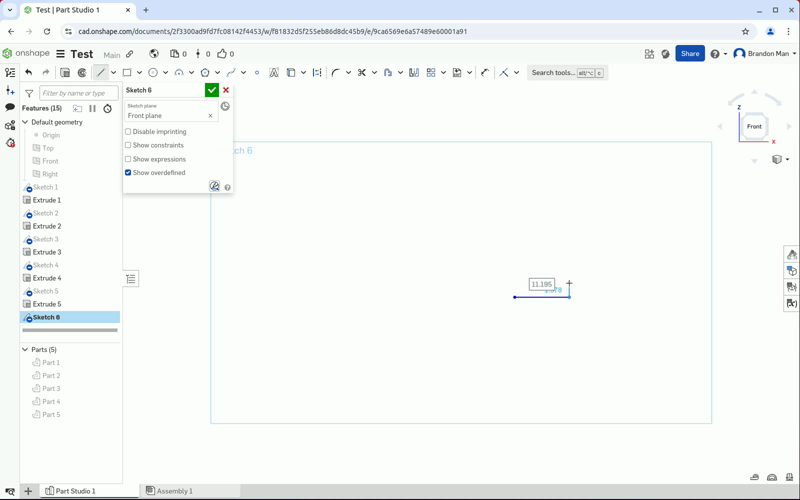
click(569, 282)
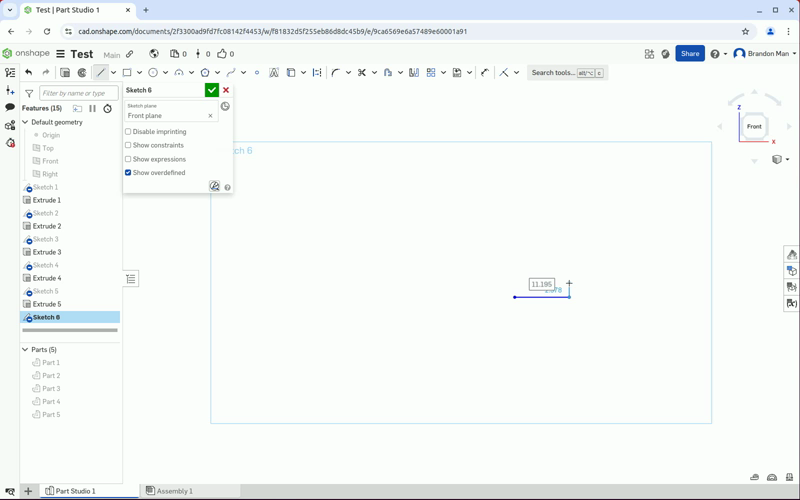
key_up(shift)
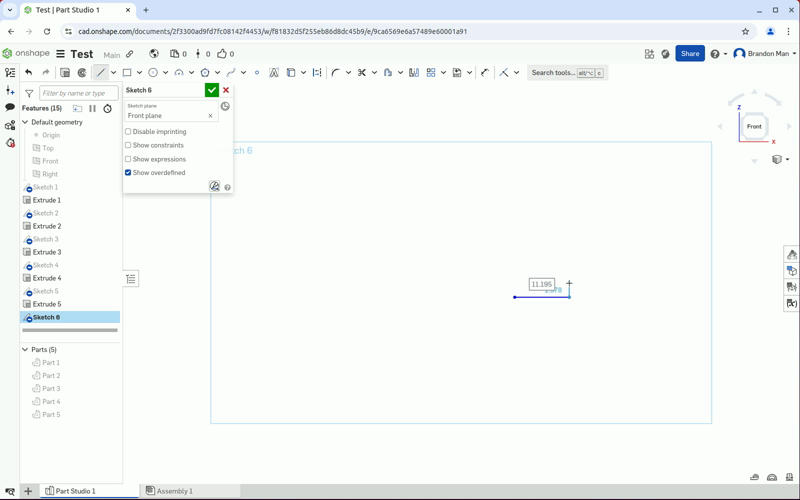
key_down(shift)
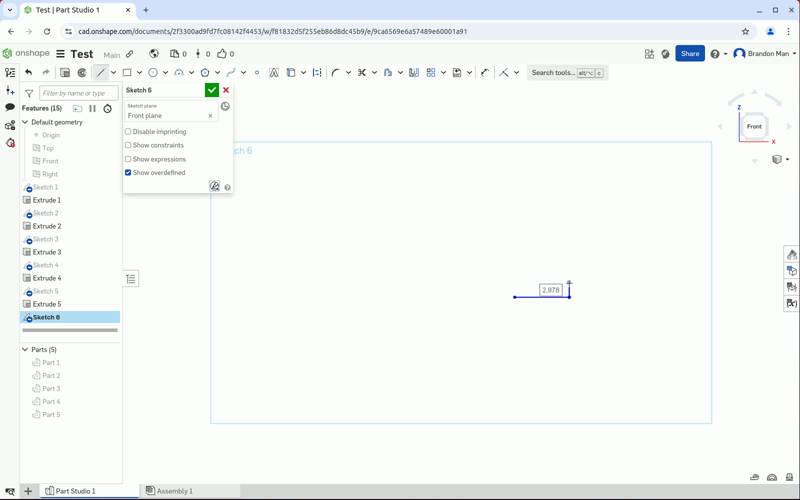
mouse_move(589, 282)
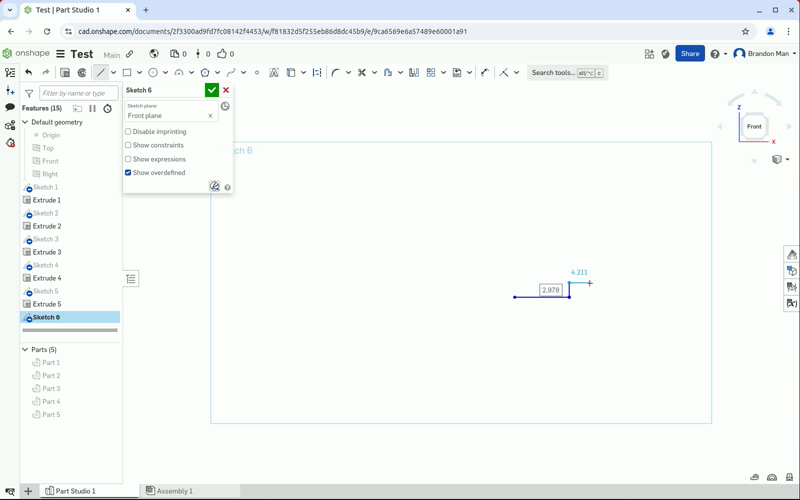
mouse_move(569, 268)
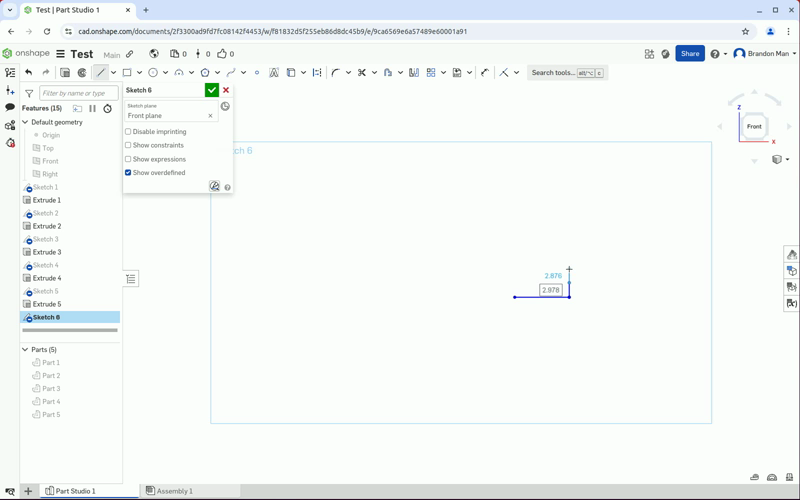
click(569, 268)
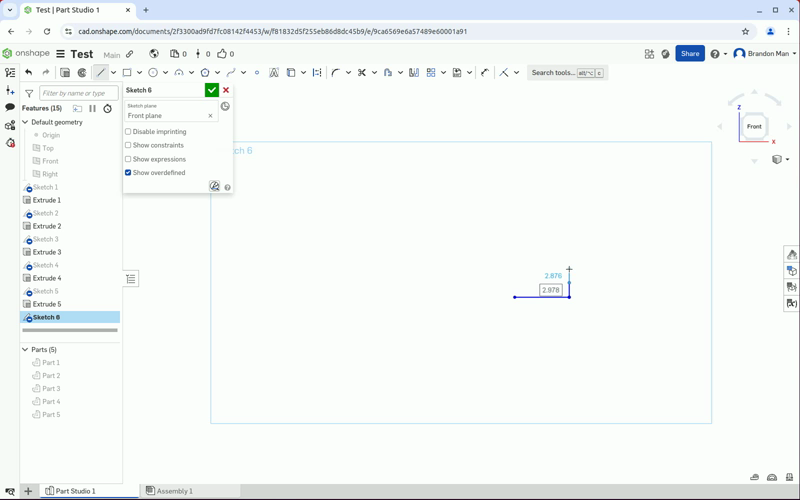
key_up(shift)
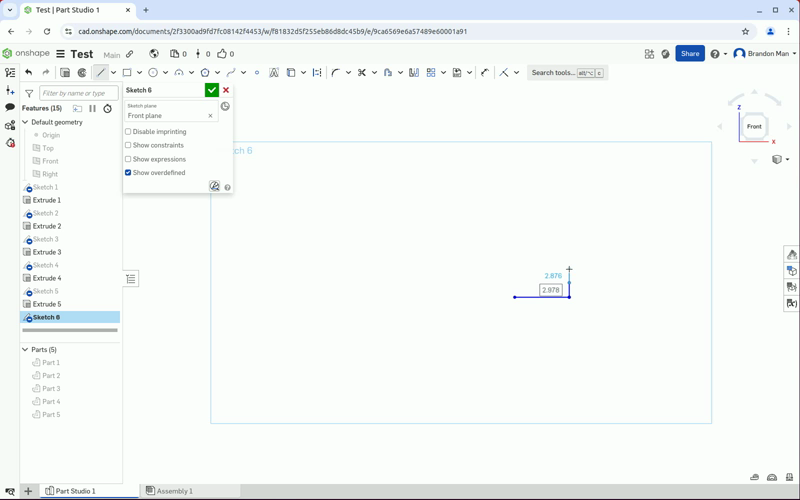
key_down(shift)
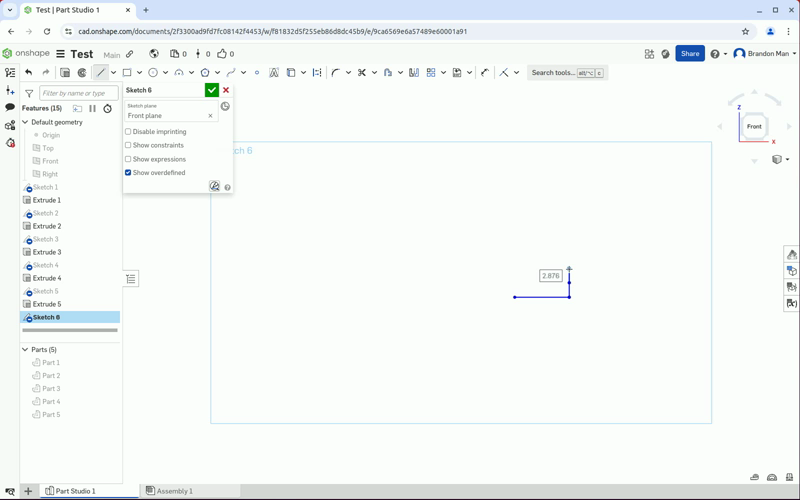
mouse_move(589, 268)
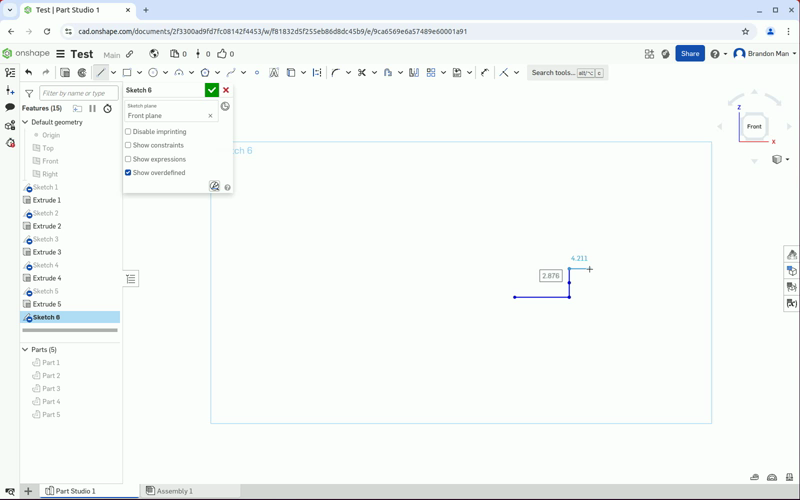
mouse_move(514, 268)
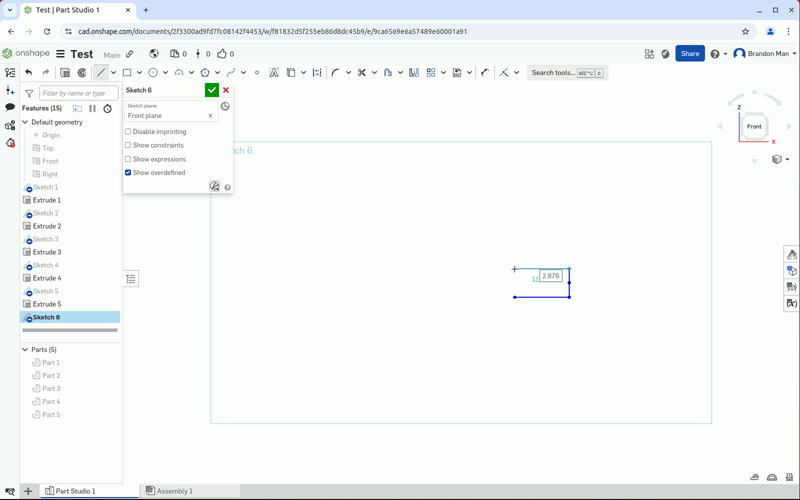
click(514, 268)
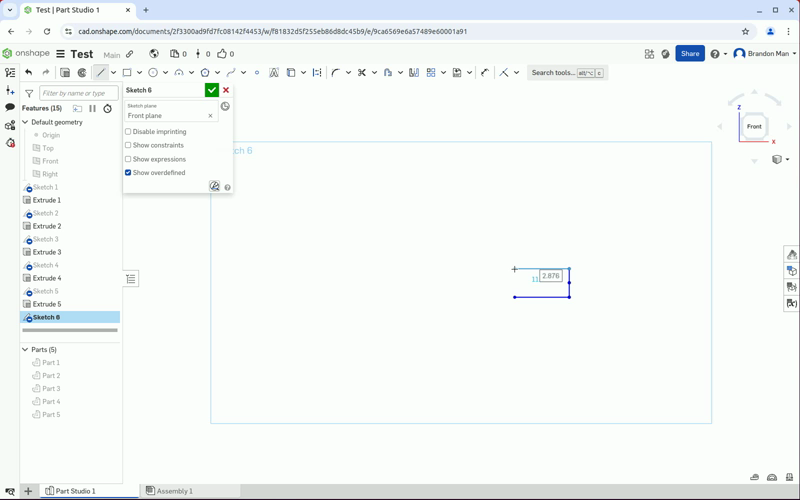
key_up(shift)
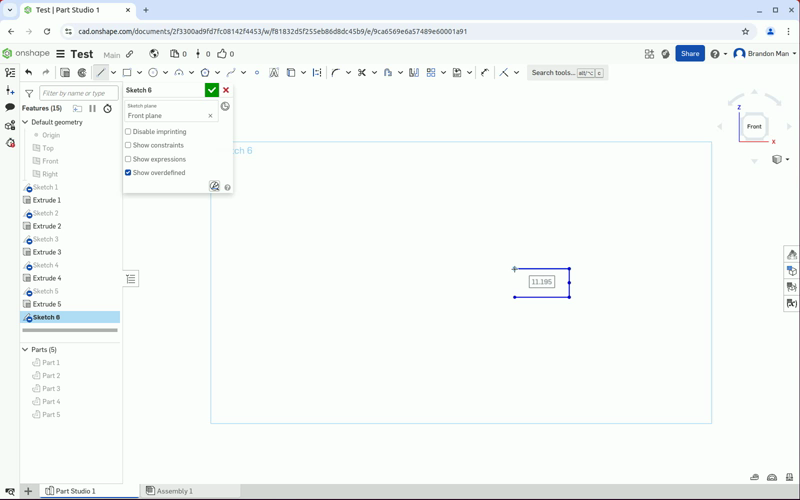
key(esc)
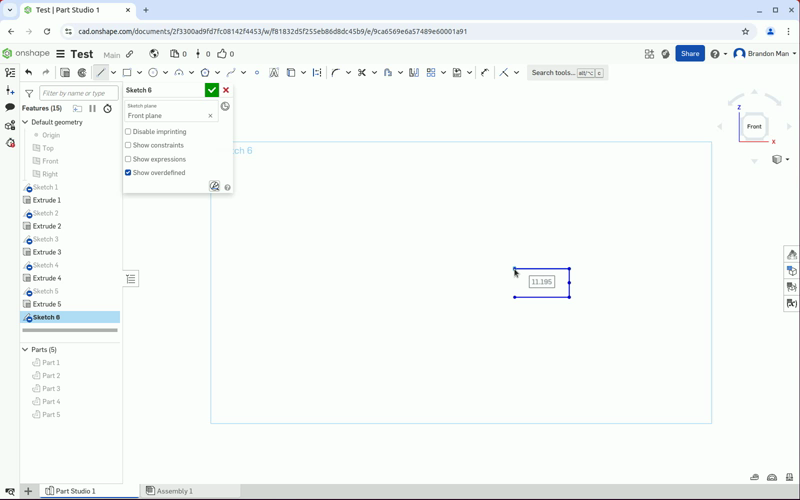
key(a)
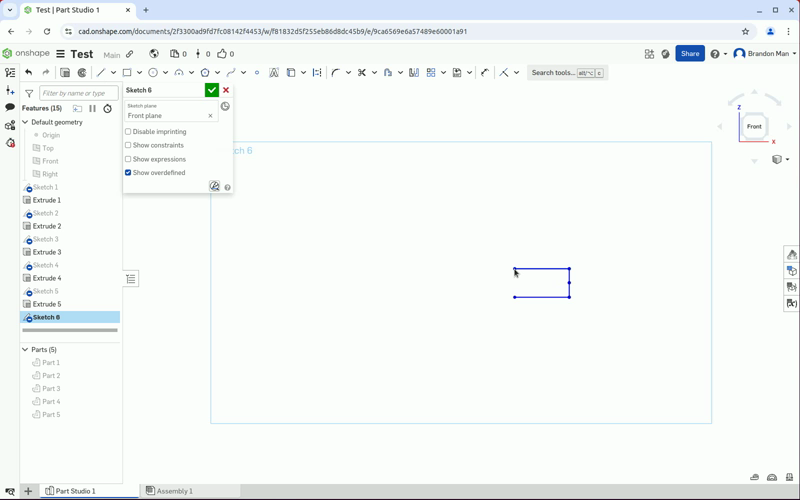
mouse_move(514, 268)
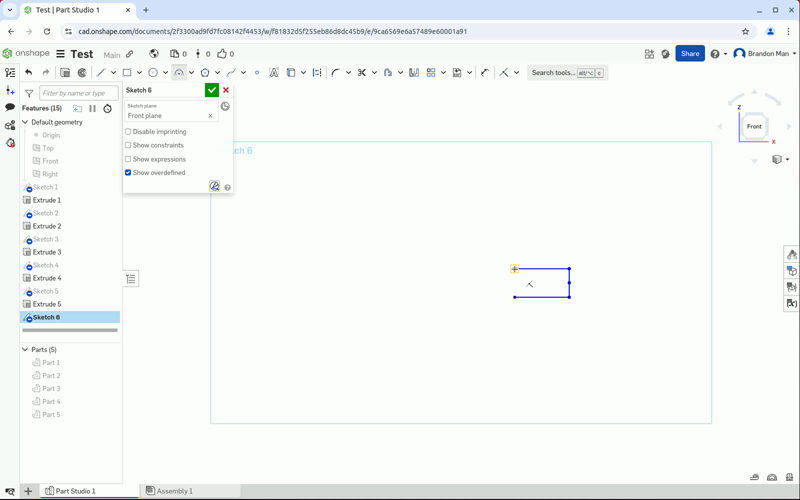
click(514, 268)
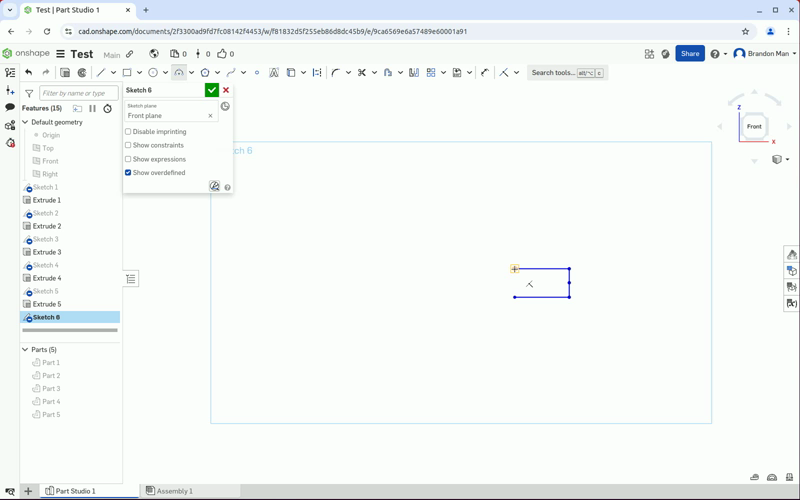
mouse_move(514, 297)
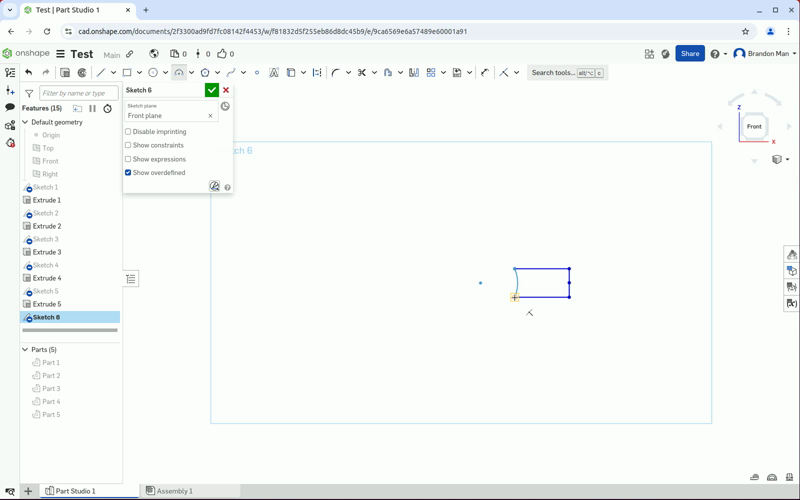
click(514, 297)
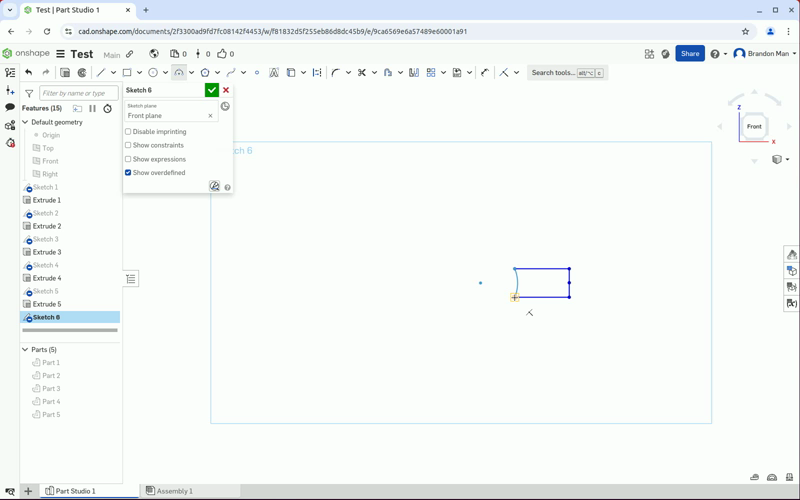
key_down(shift)
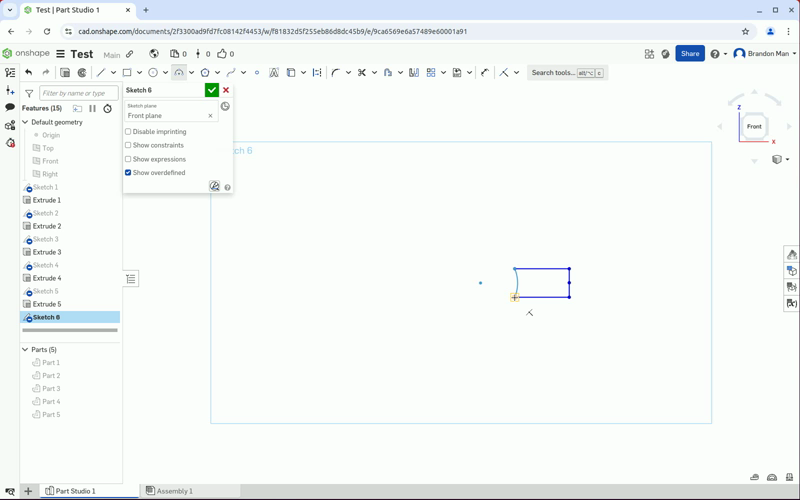
mouse_move(516, 282)
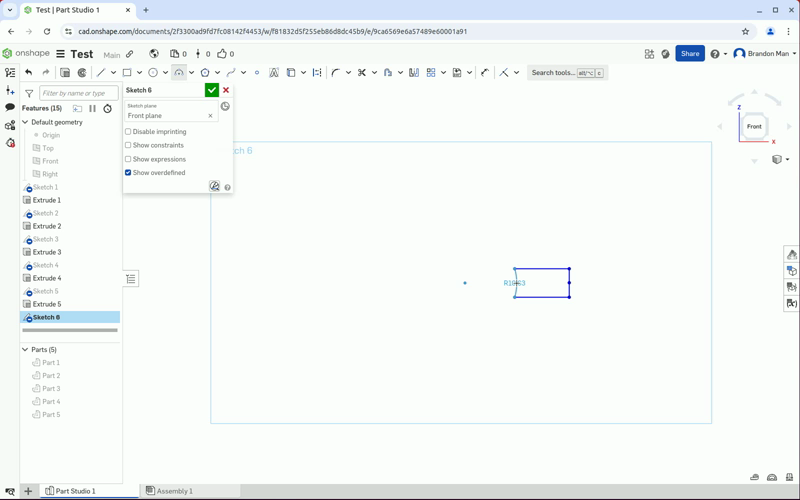
click(516, 282)
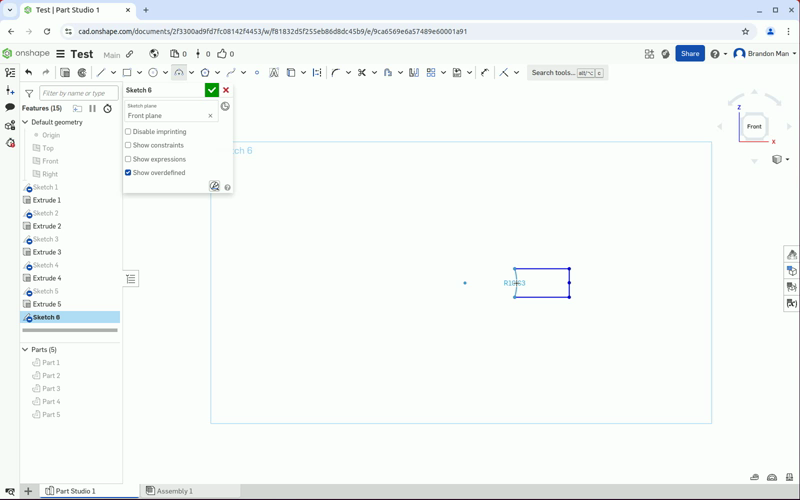
key_up(shift)
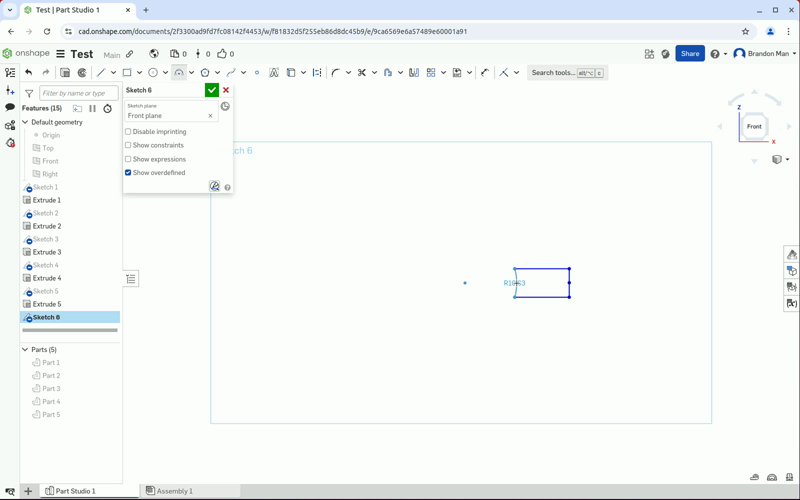
key(esc)
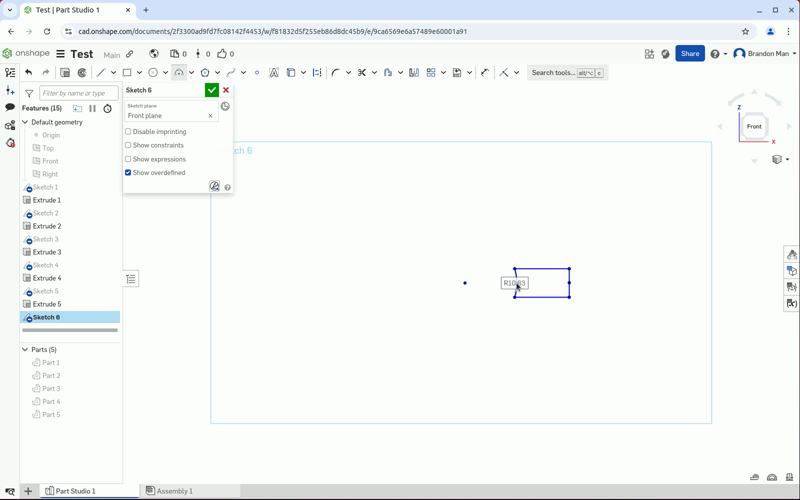
mouse_move(540, 295)
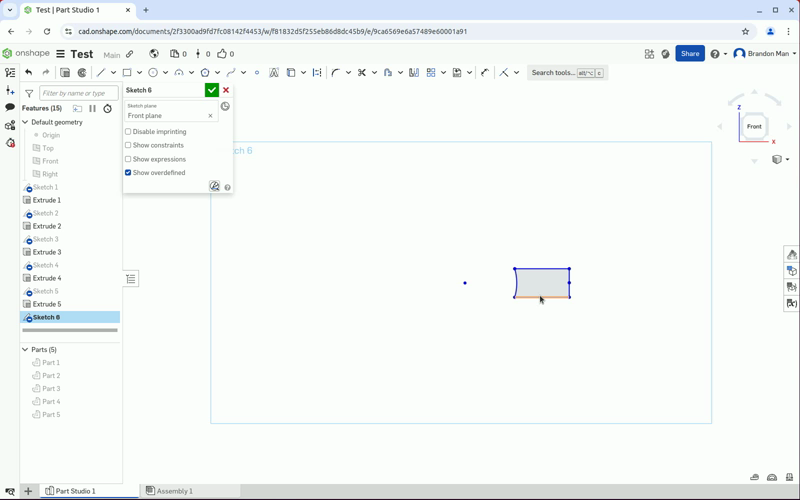
scroll(6)
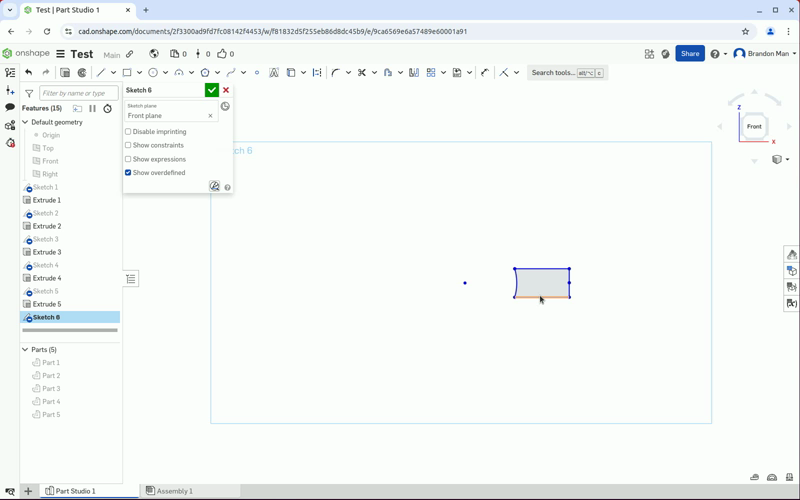
scroll(6)
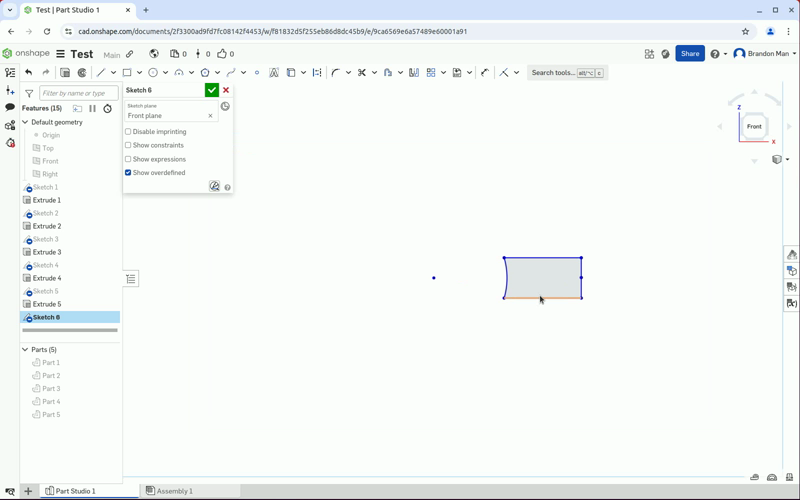
scroll(6)
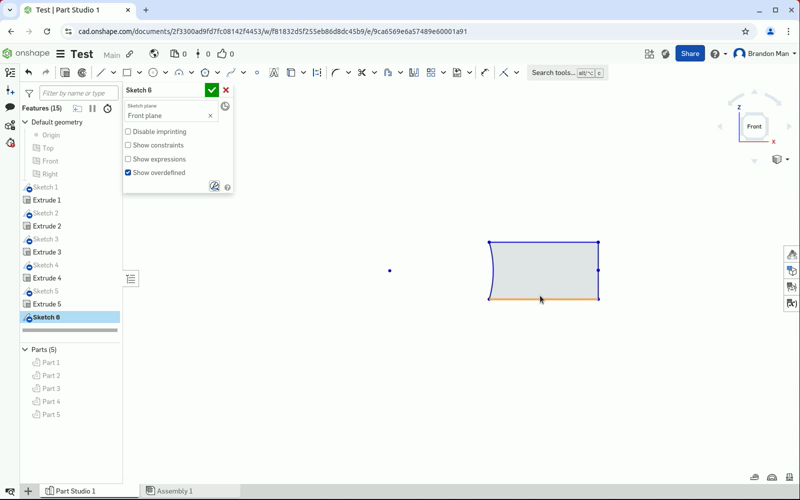
scroll(6)
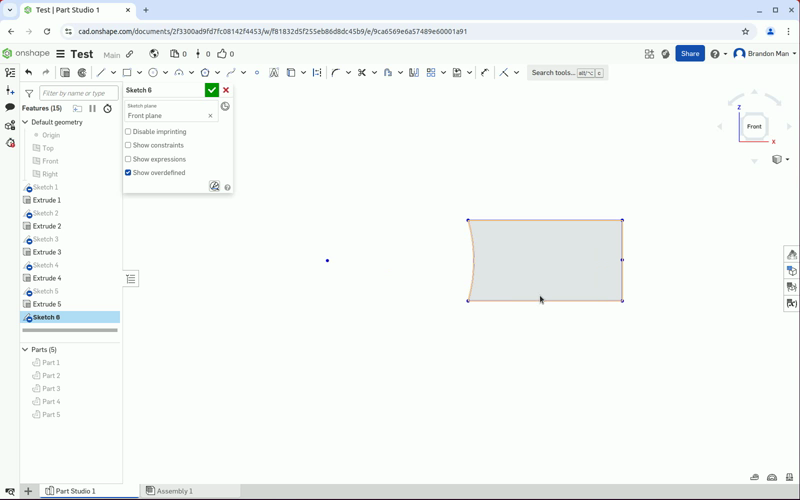
scroll(6)
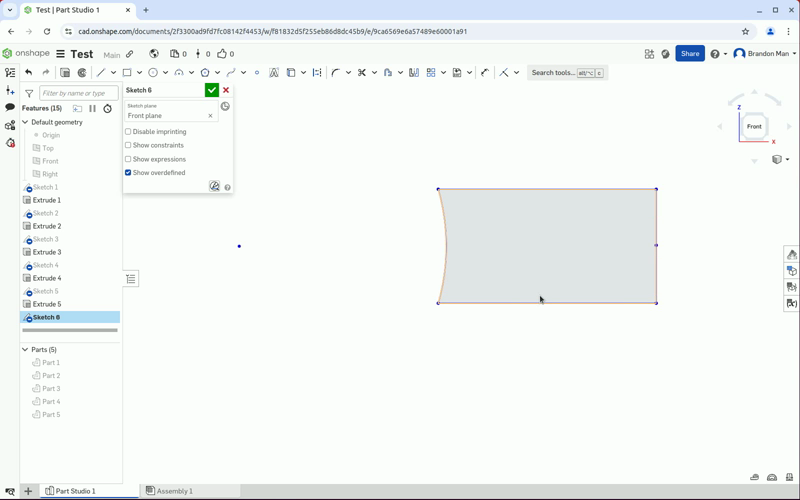
scroll(6)
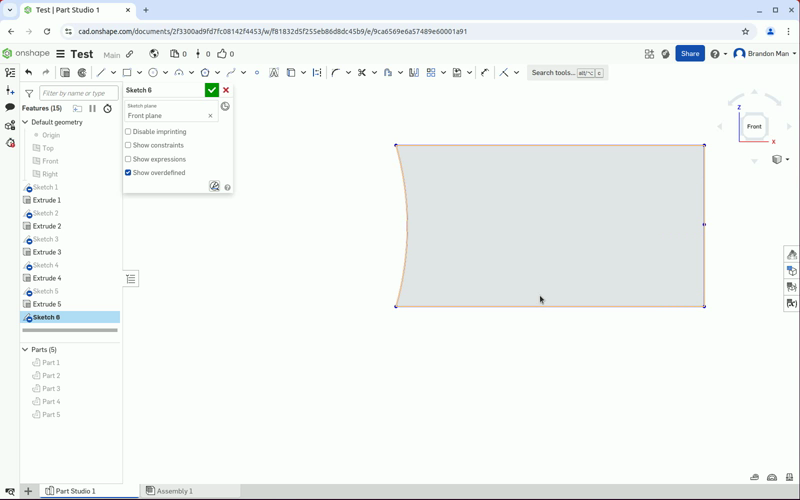
scroll(6)
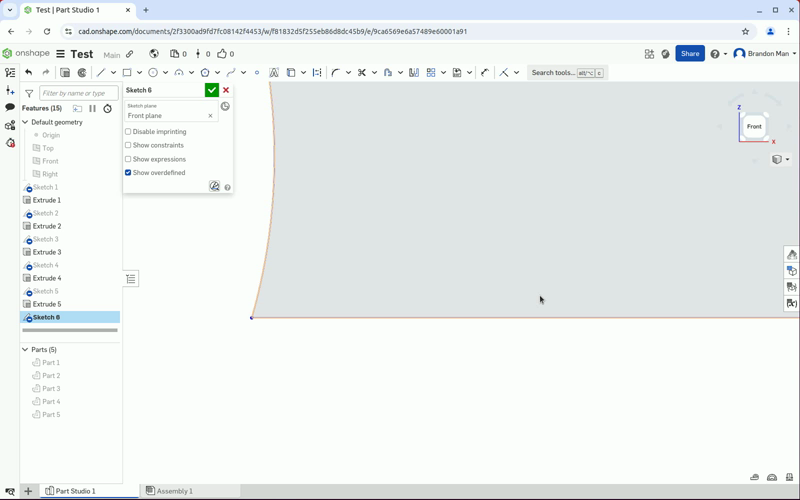
click(540, 295)
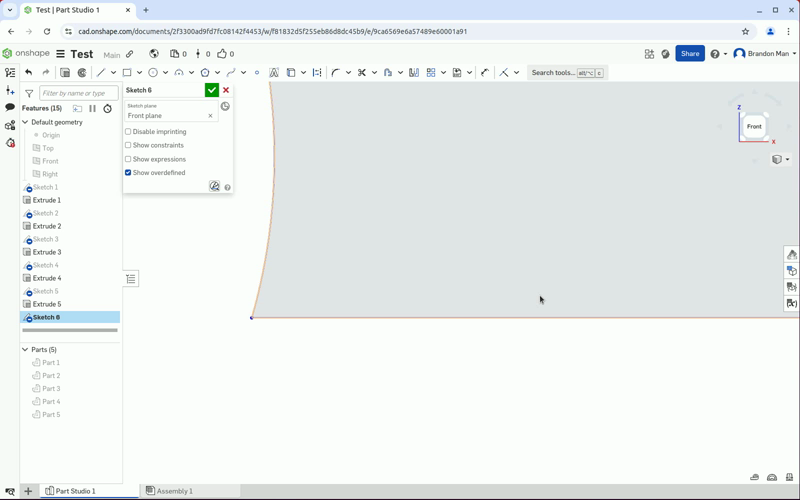
scroll(-6)
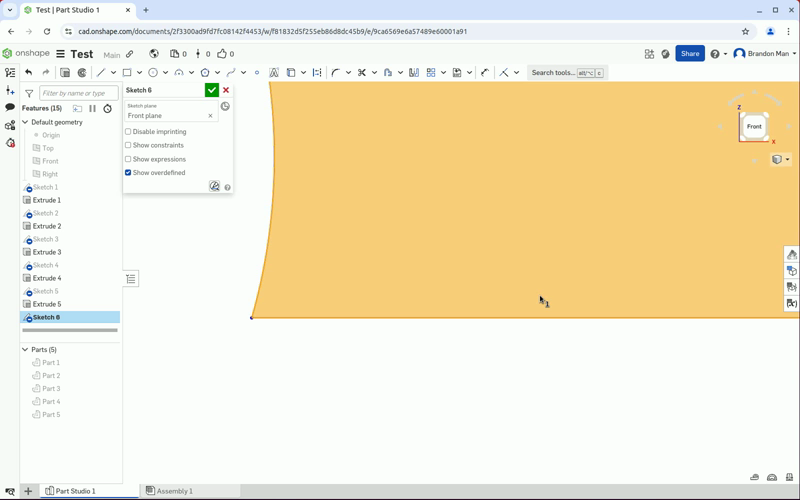
scroll(-6)
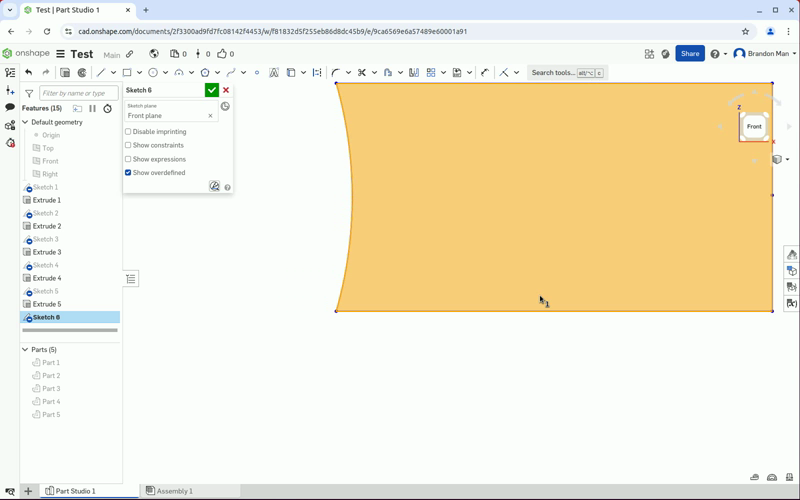
scroll(-6)
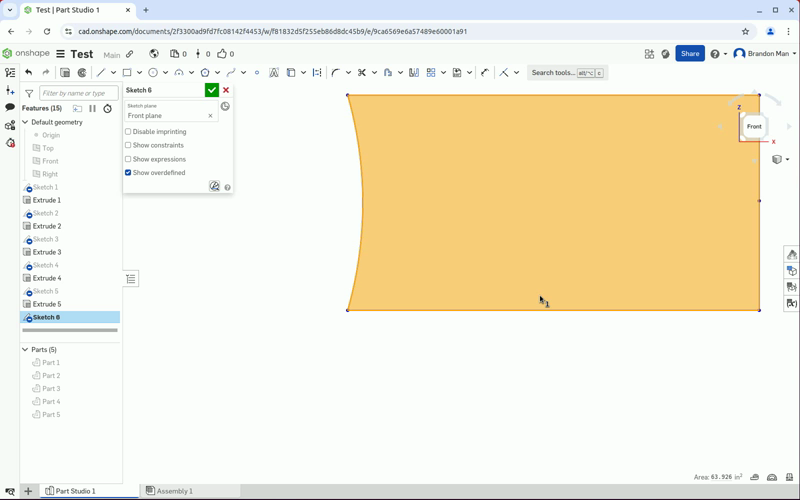
scroll(-6)
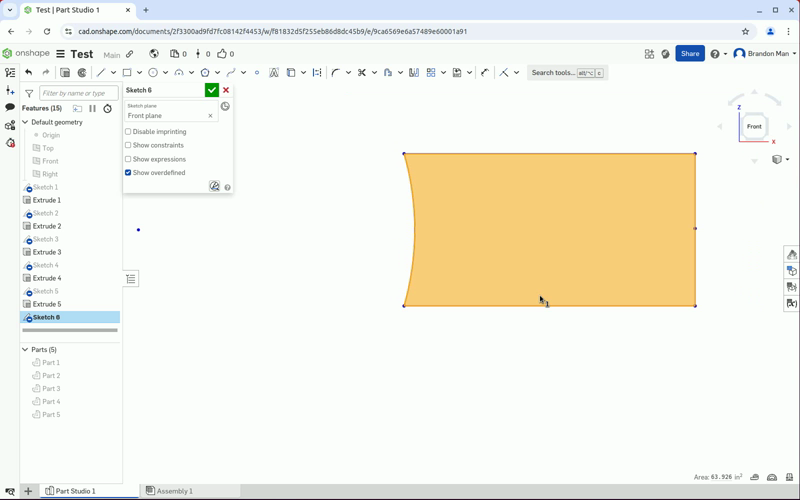
scroll(-6)
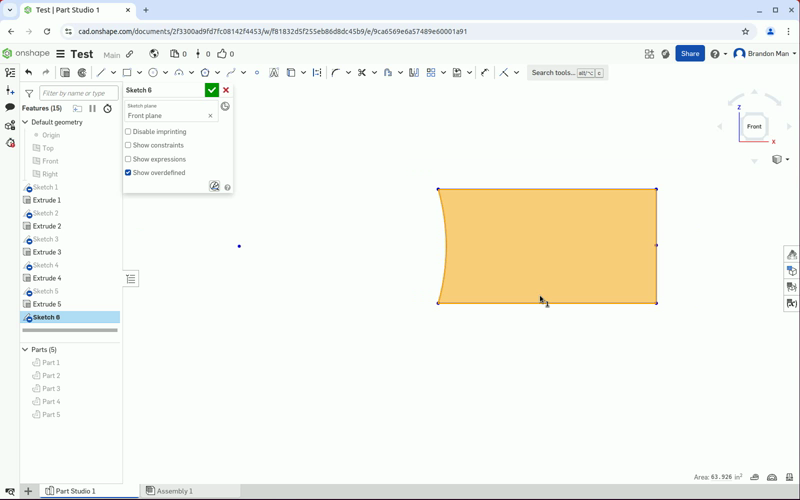
scroll(-6)
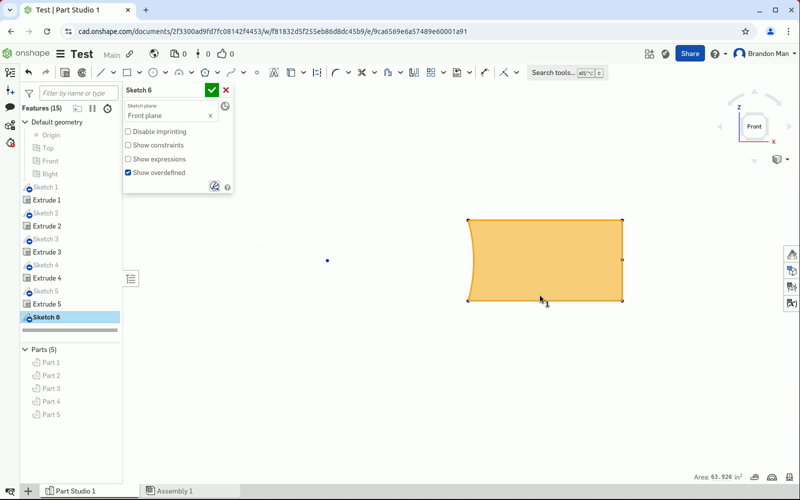
scroll(-6)
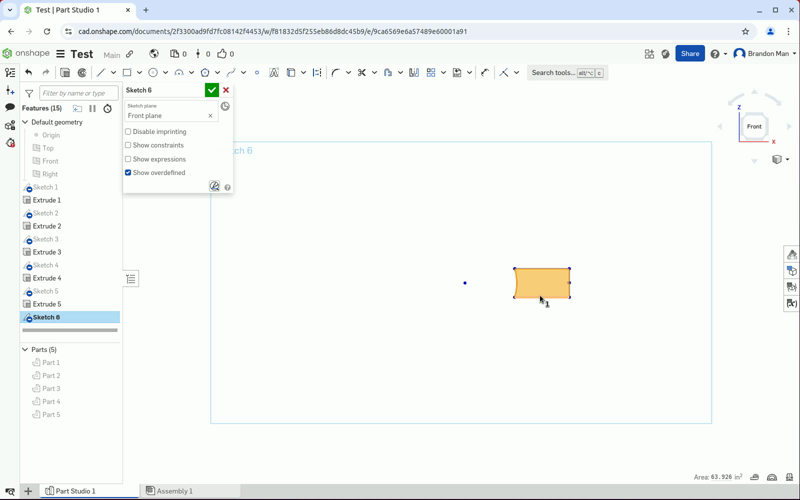
mouse_move(73, 352)
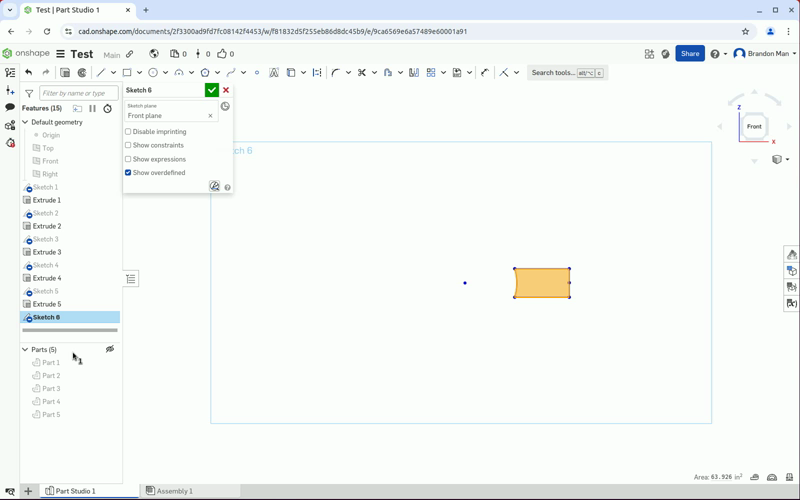
key(shift+y)
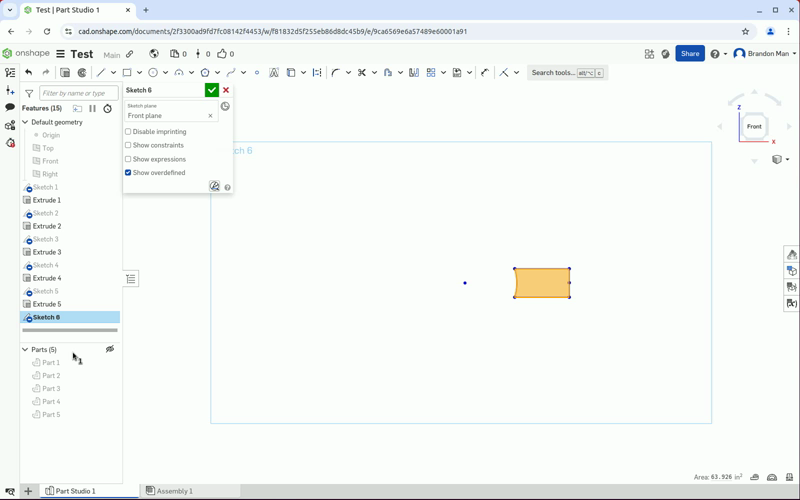
key(shift+e)
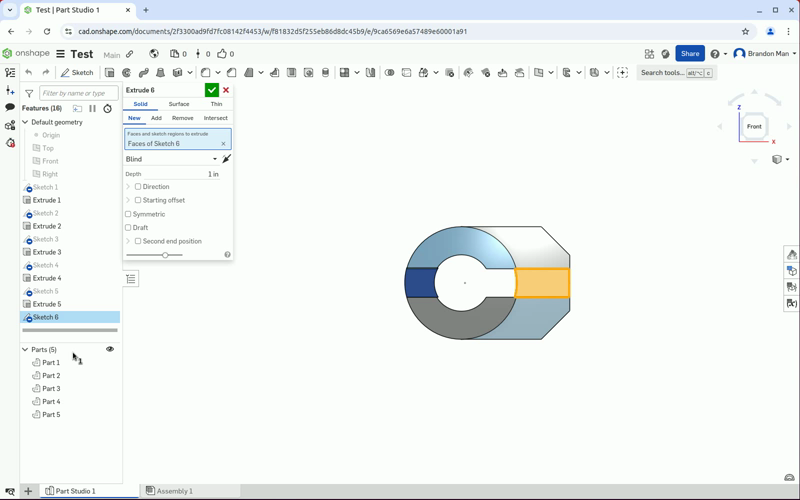
mouse_move(143, 106)
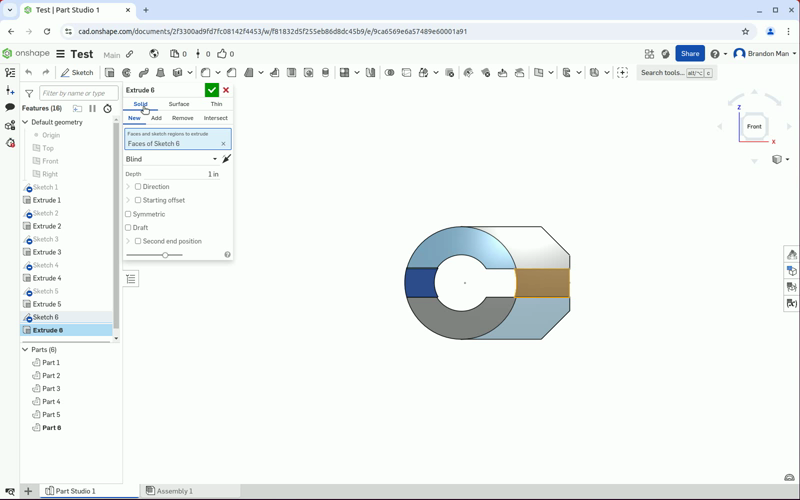
click(143, 106)
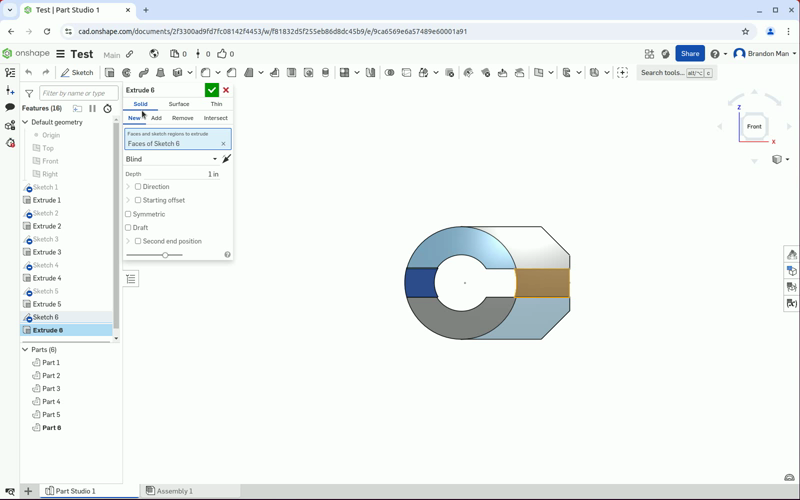
mouse_move(137, 120)
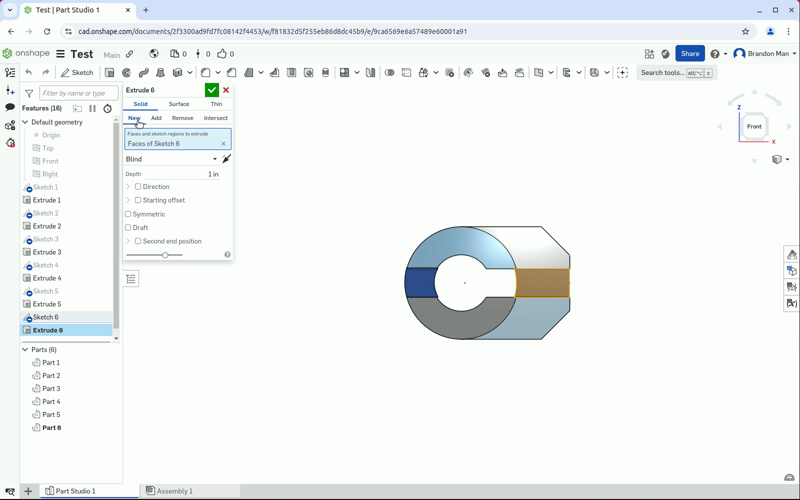
click(137, 120)
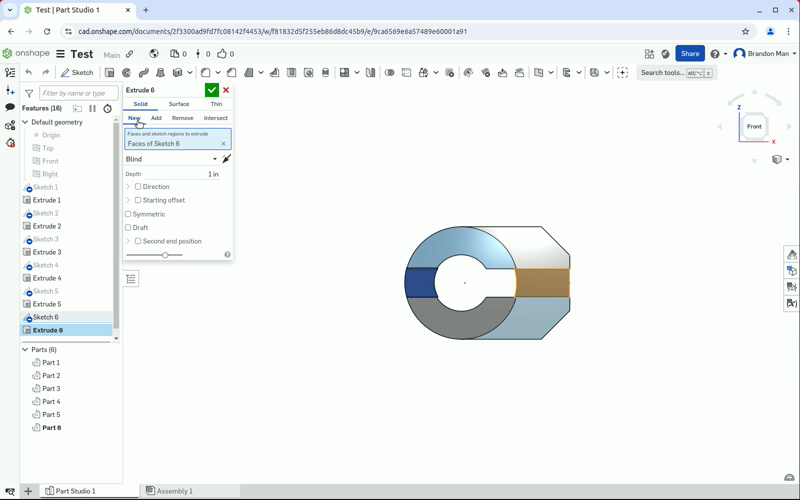
key(tab, 4)
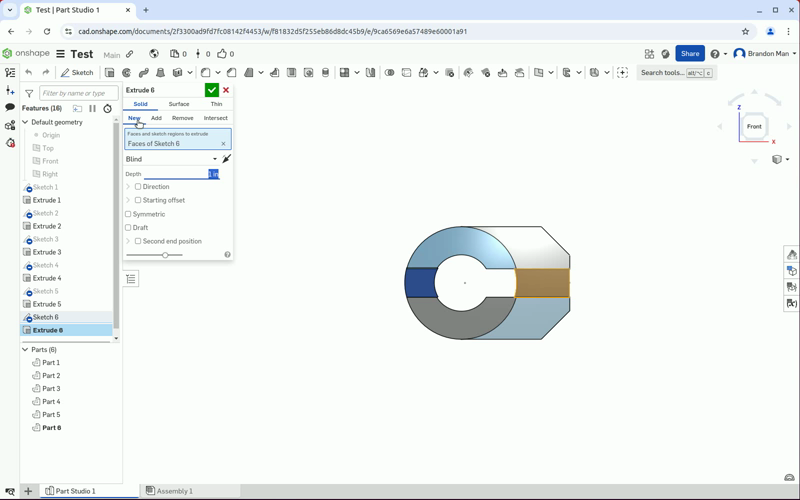
text(11.554)
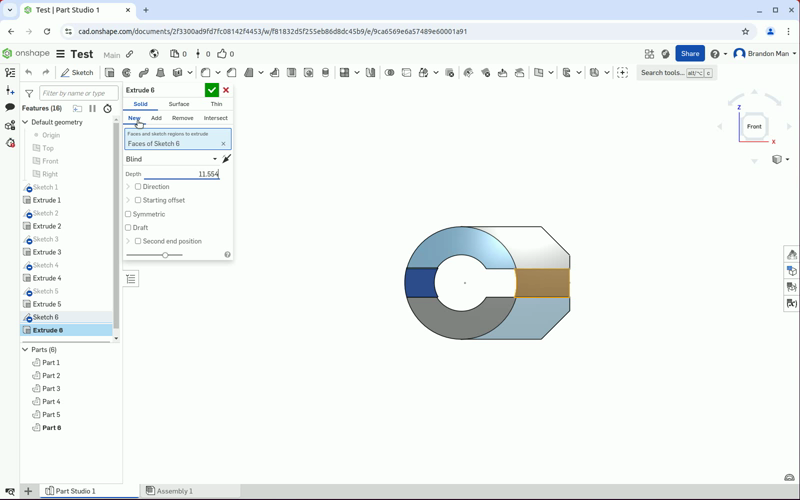
key(enter)
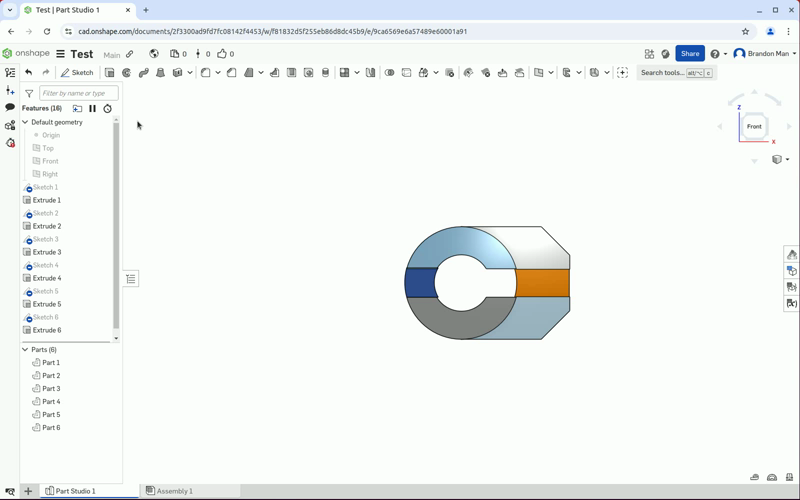
key(shift+h)
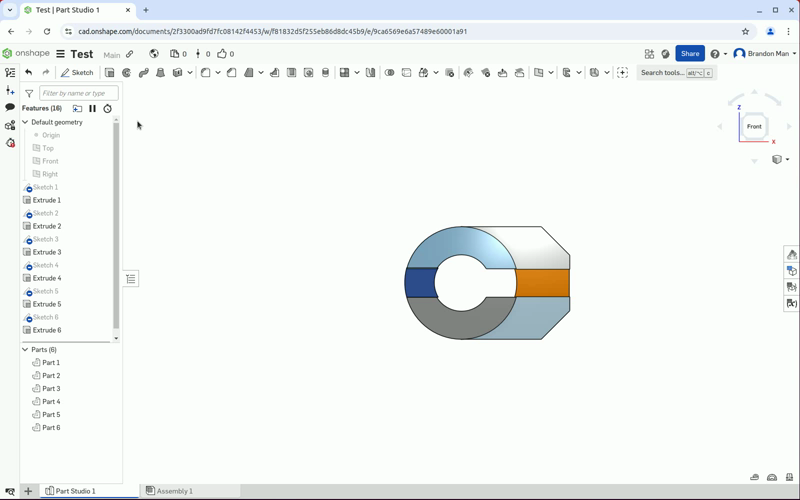
key(shift+h)
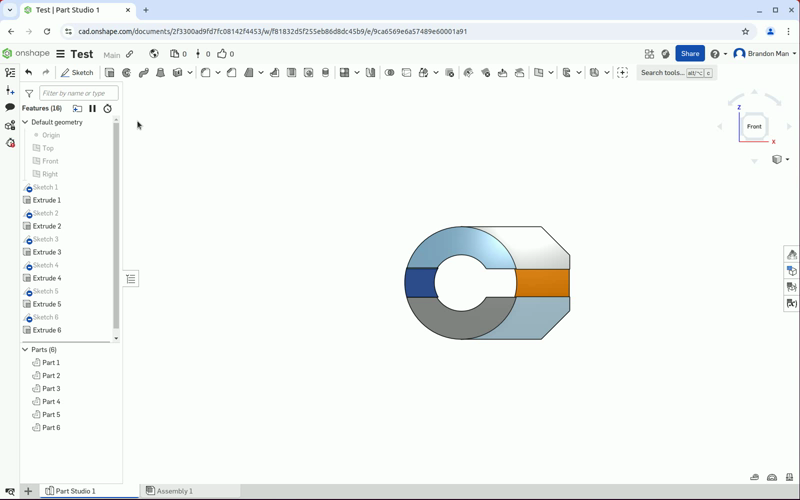
mouse_move(69, 189)
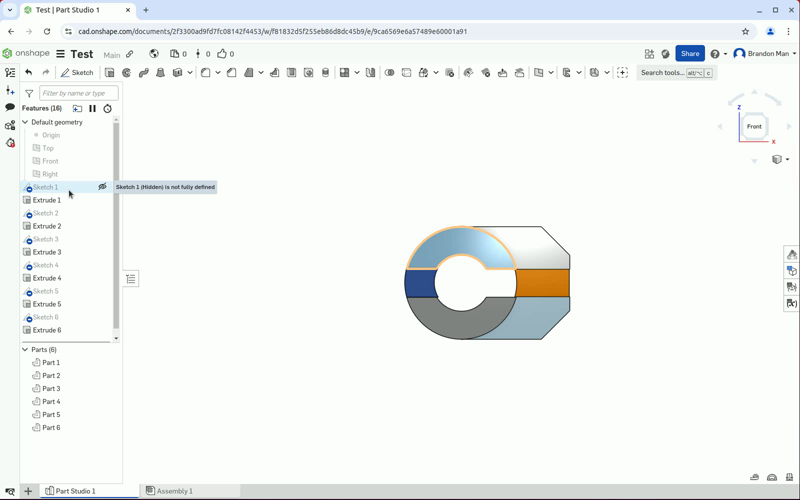
click(69, 189)
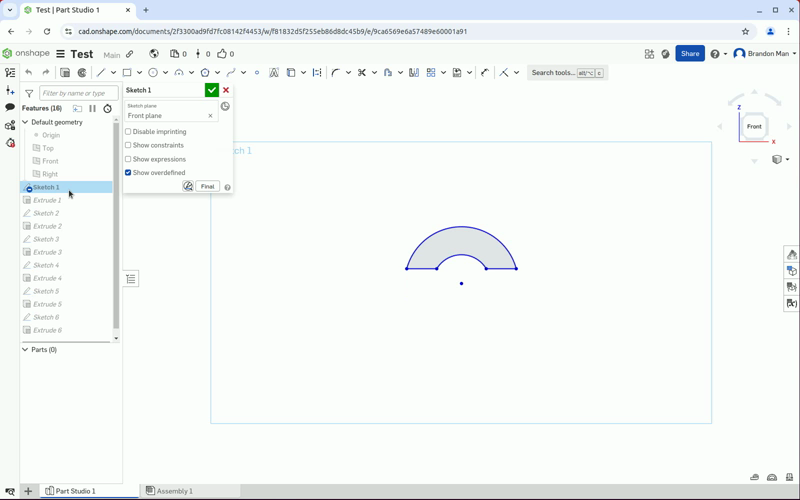
mouse_move(229, 92)
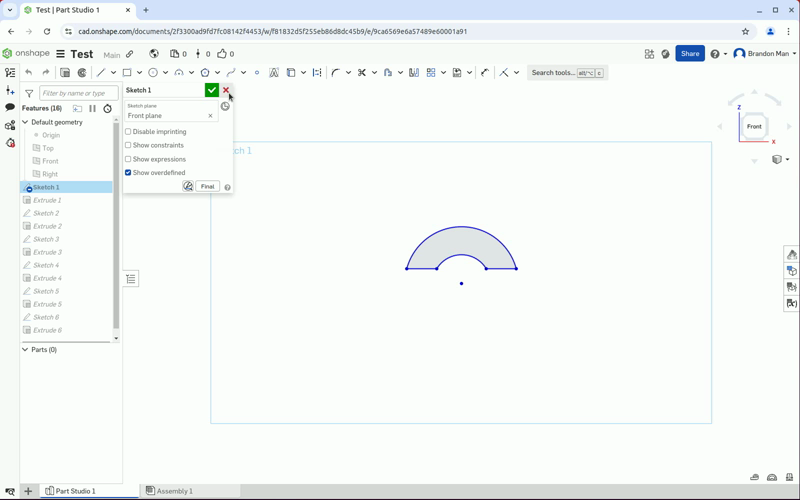
click(229, 92)
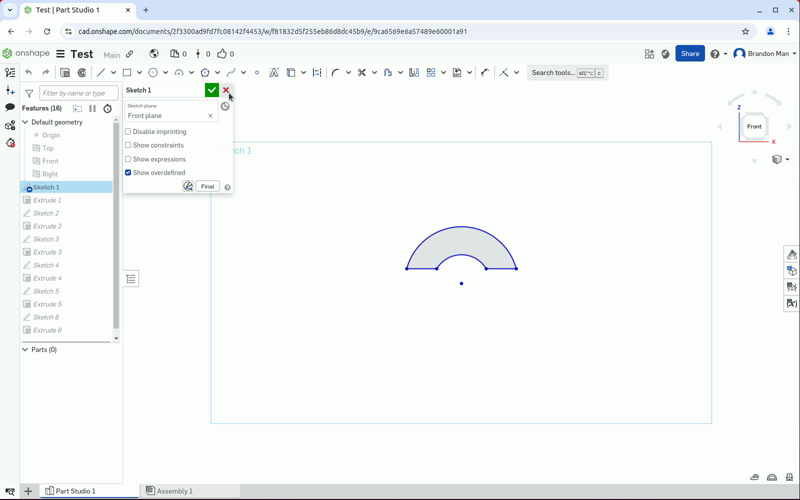
key(shift+s)
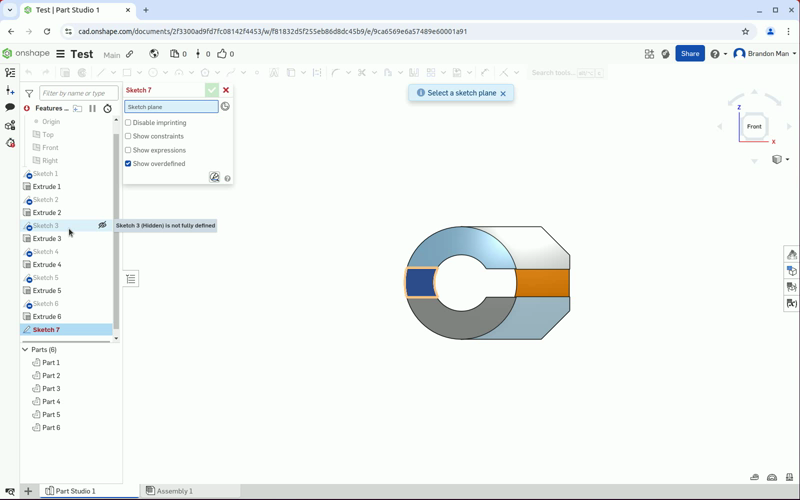
scroll(3)
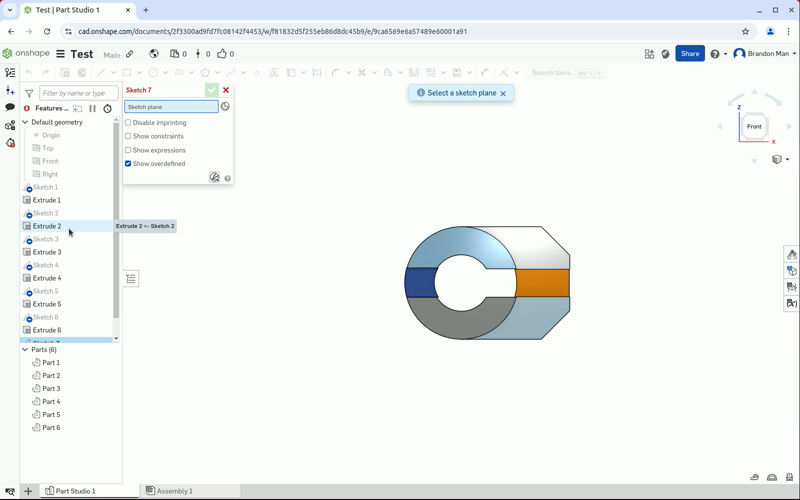
mouse_move(69, 163)
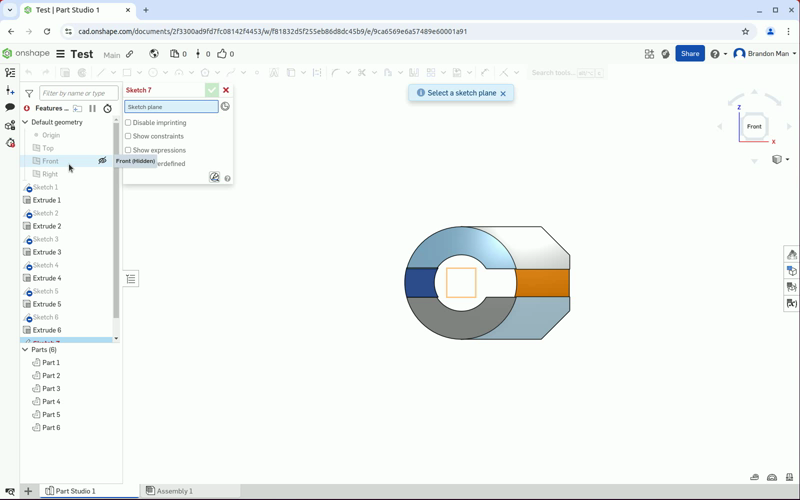
click(69, 163)
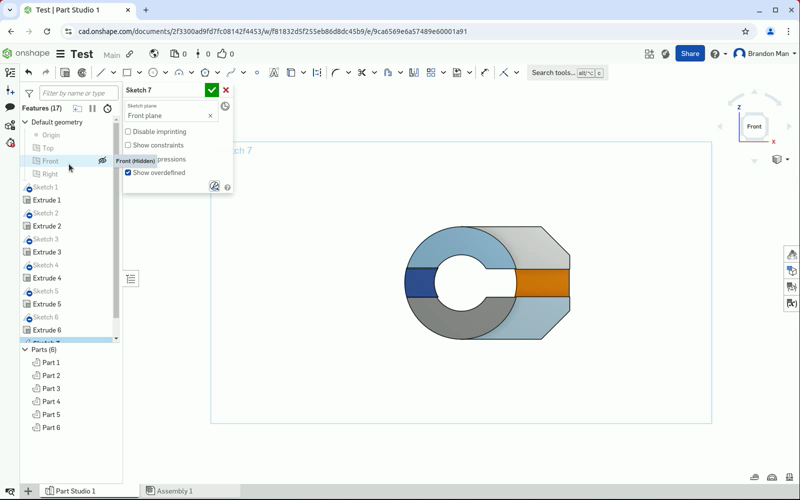
mouse_move(73, 352)
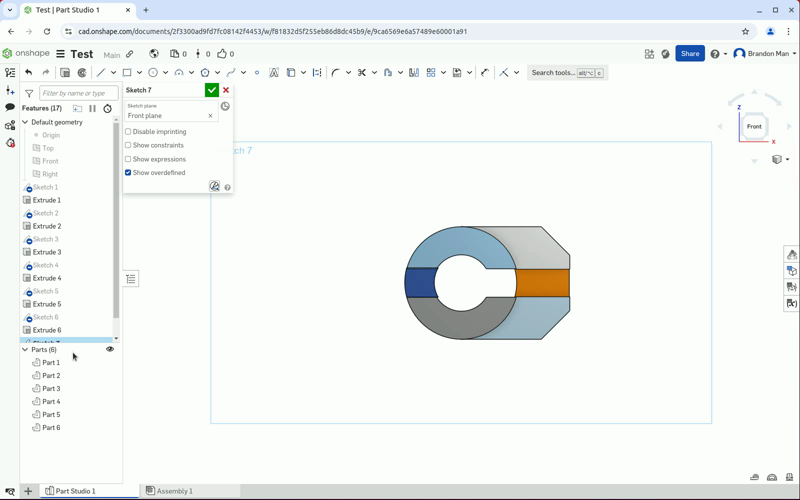
key(y)
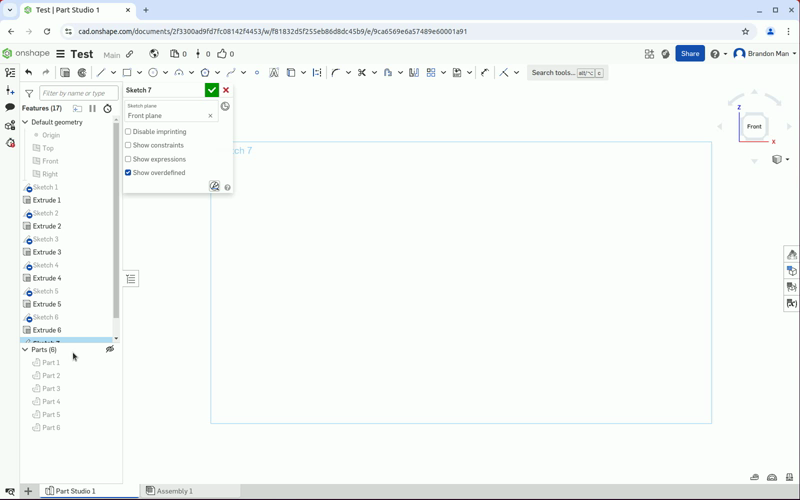
key(l)
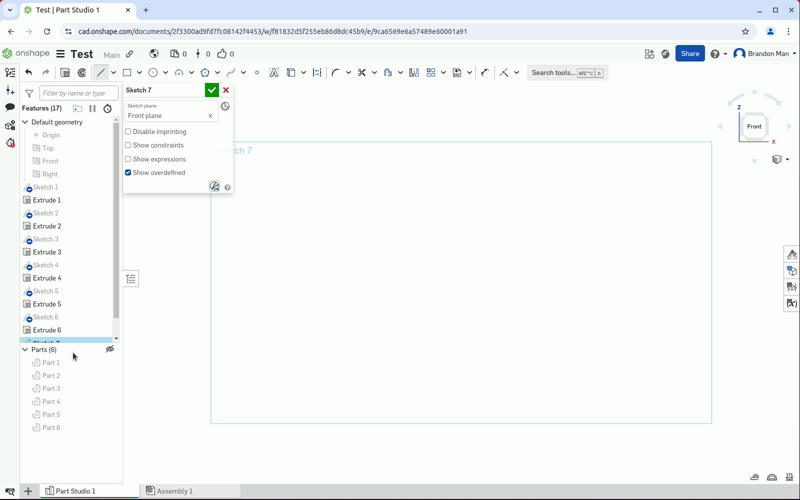
key_down(shift)
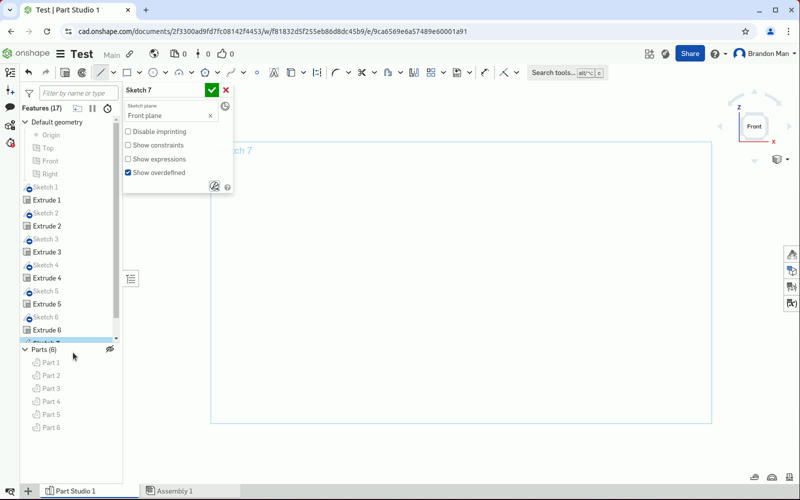
mouse_move(406, 297)
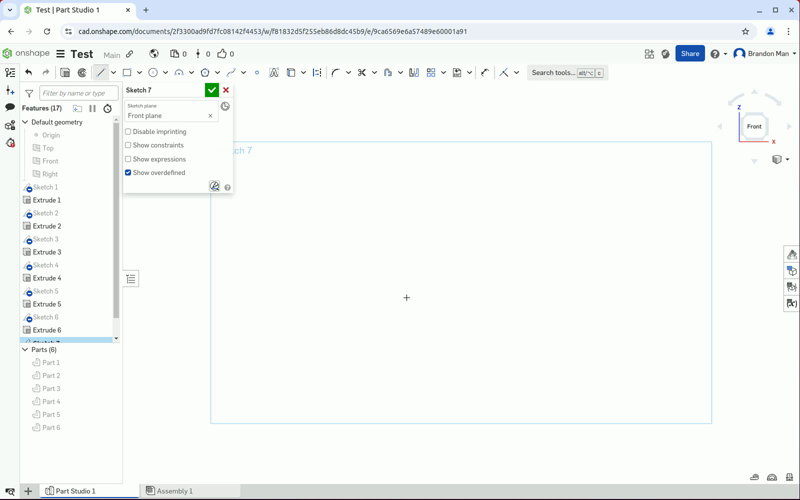
click(406, 297)
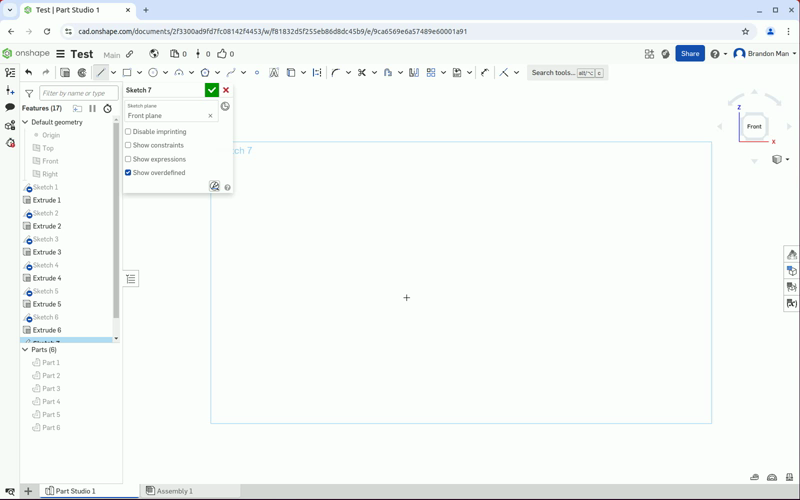
key_up(shift)
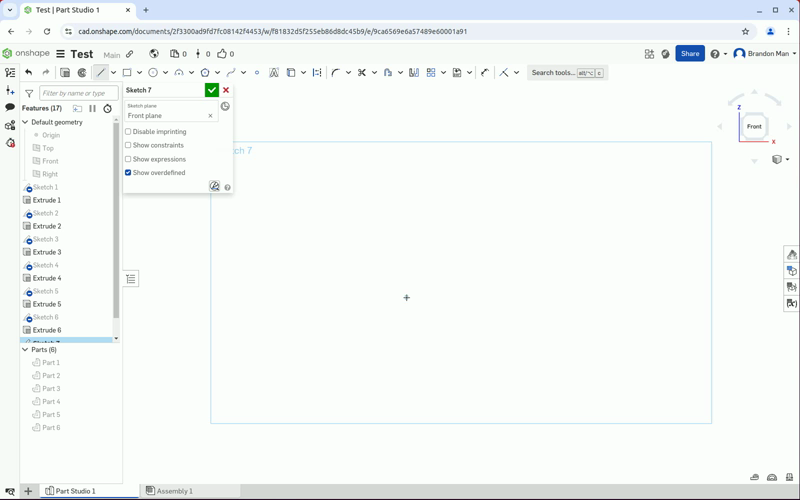
key_down(shift)
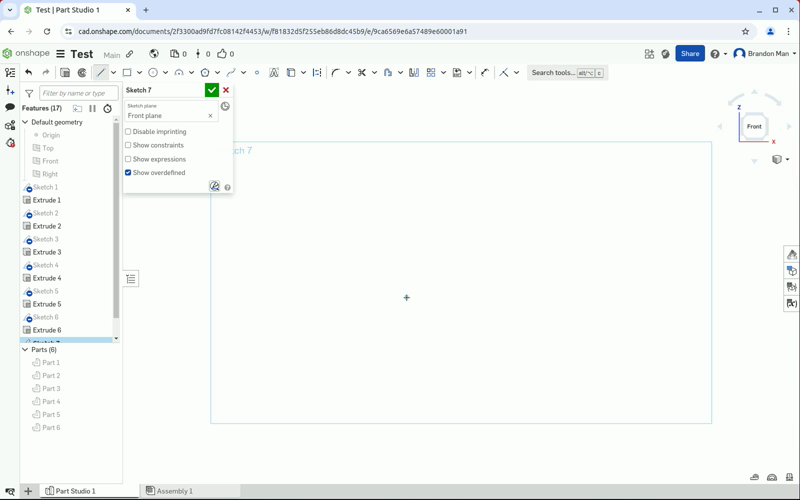
mouse_move(436, 297)
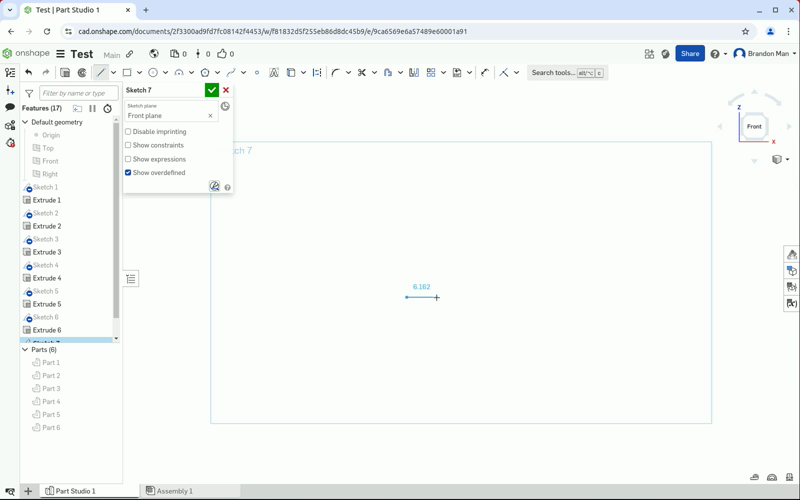
mouse_move(438, 297)
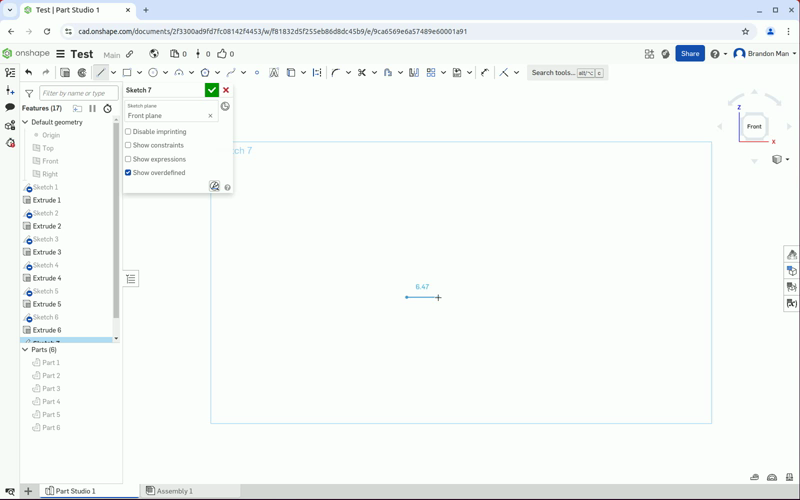
click(438, 297)
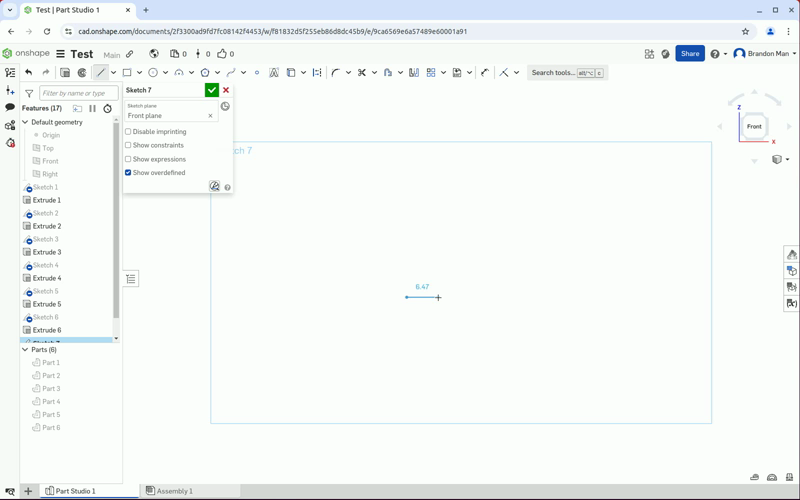
key_up(shift)
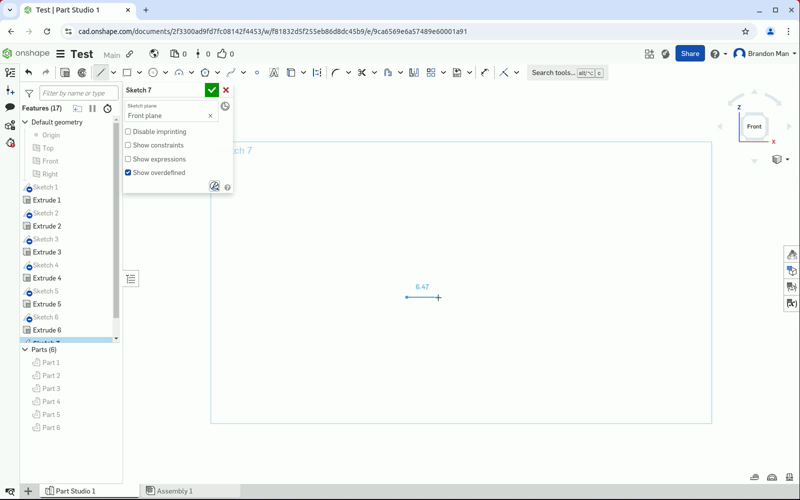
key(esc)
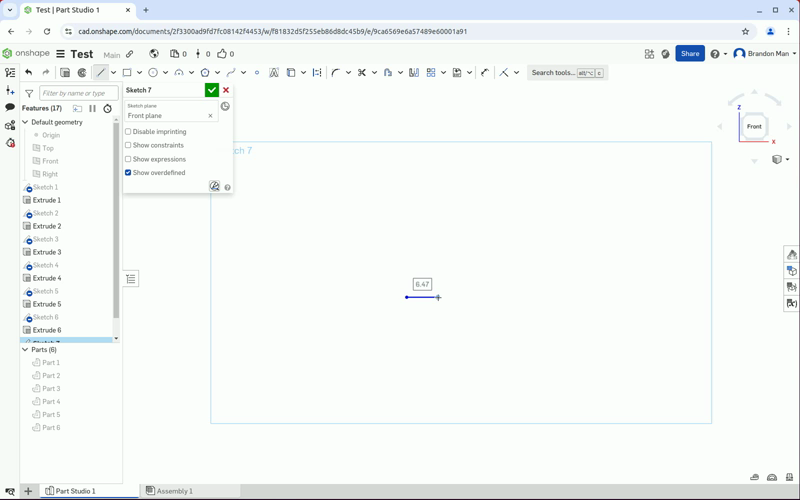
key(a)
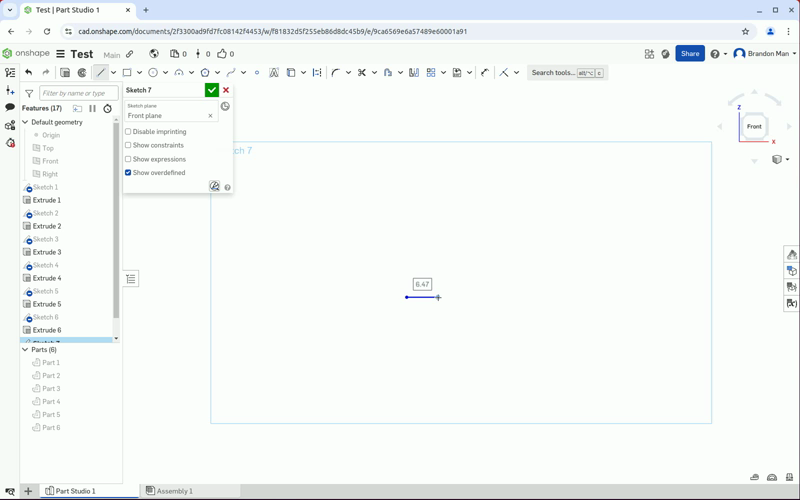
mouse_move(438, 297)
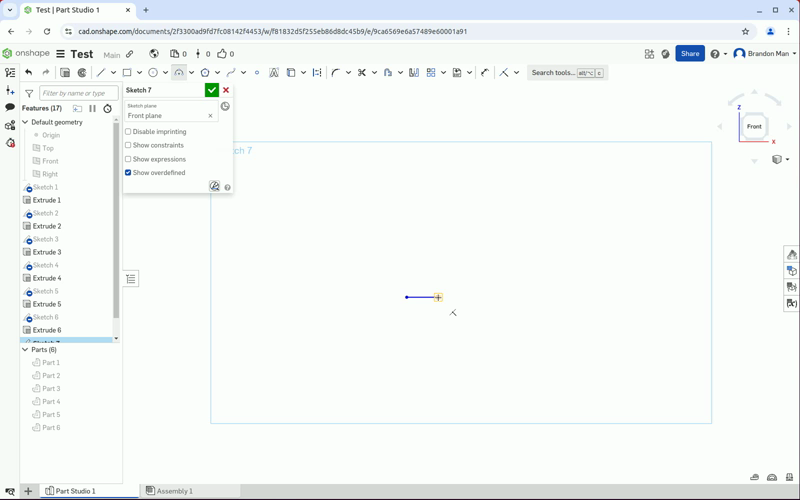
click(438, 297)
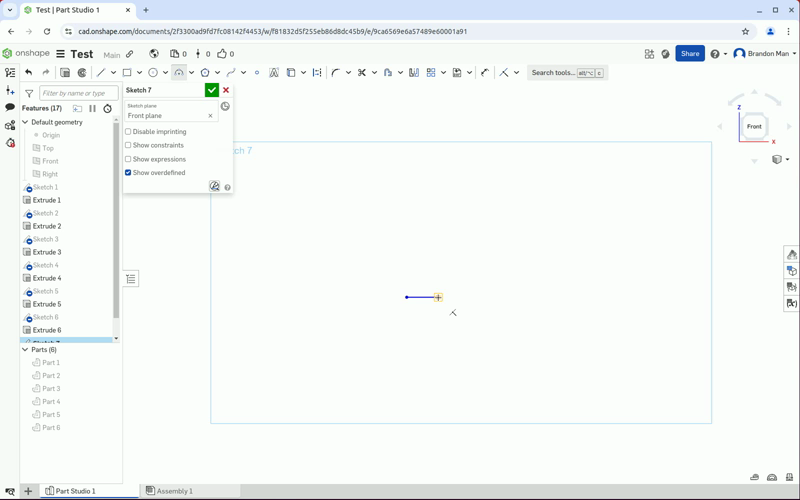
key_down(shift)
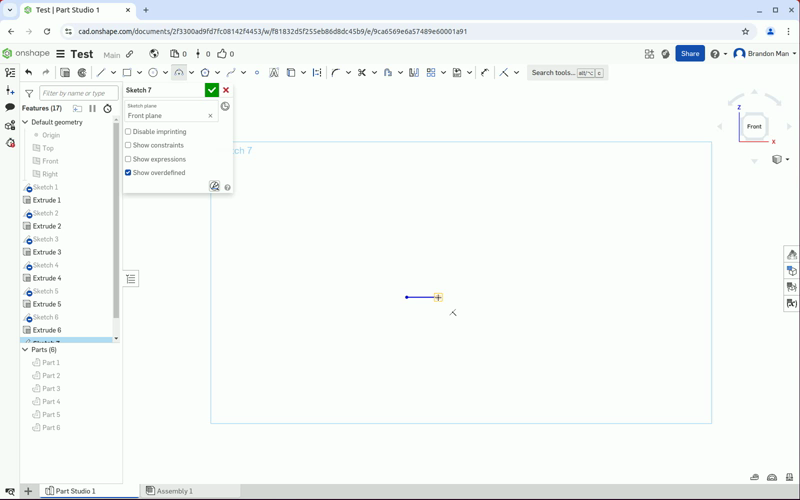
mouse_move(438, 267)
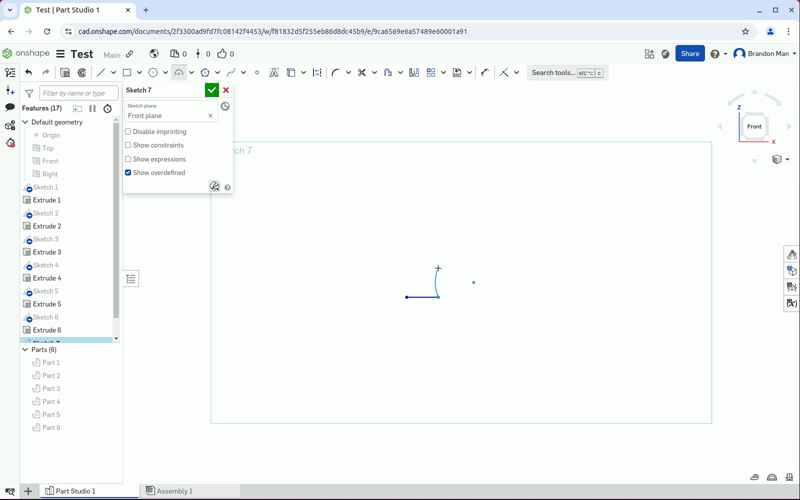
click(438, 267)
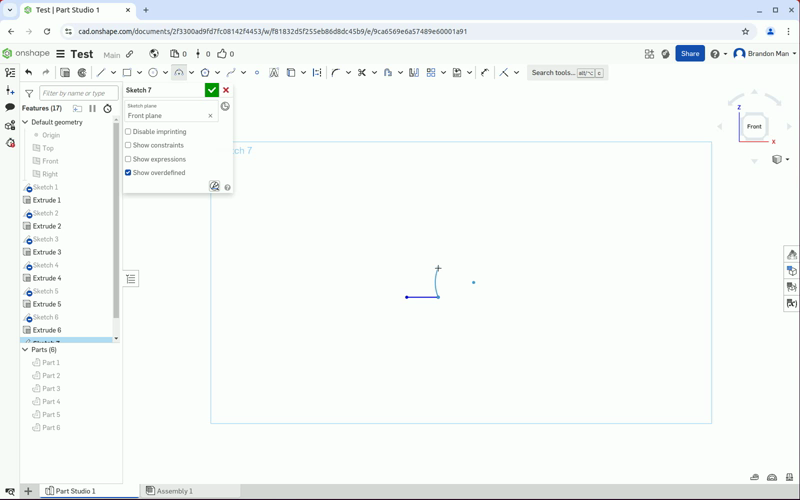
mouse_move(434, 282)
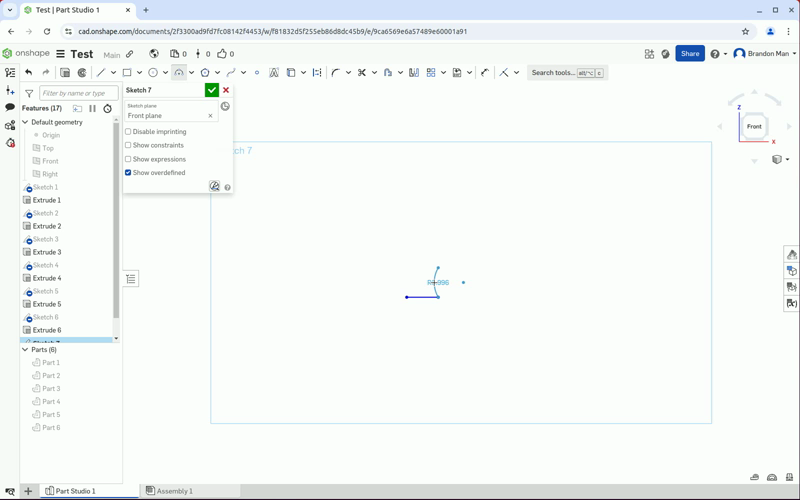
click(434, 282)
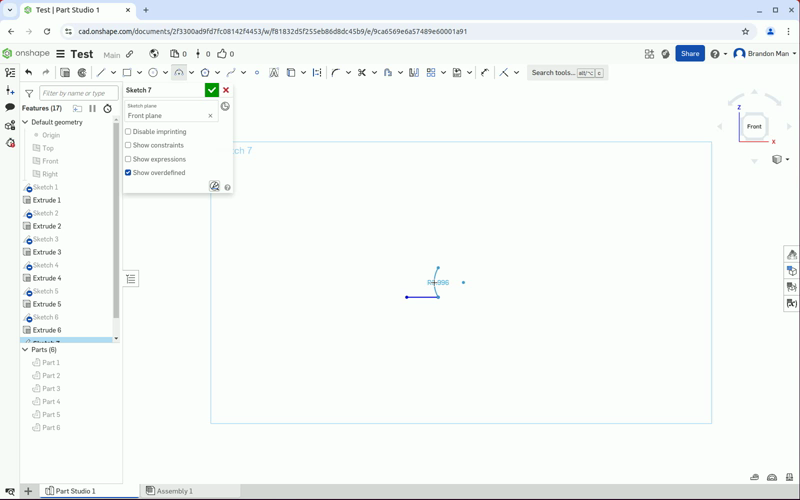
key_up(shift)
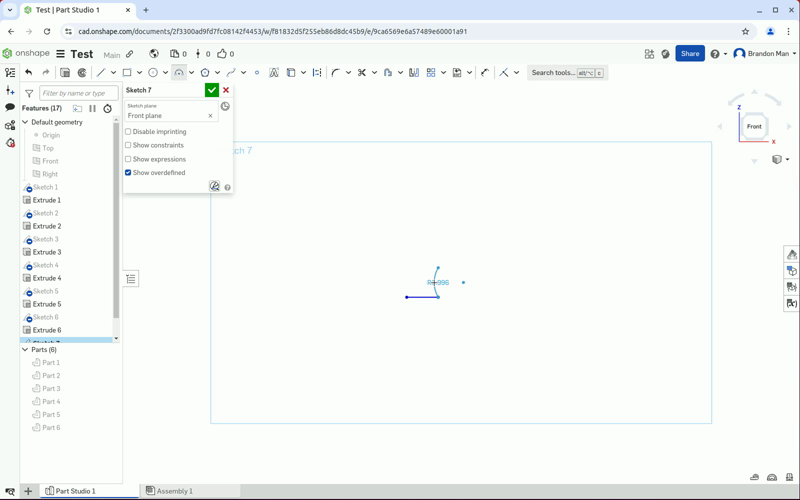
key(esc)
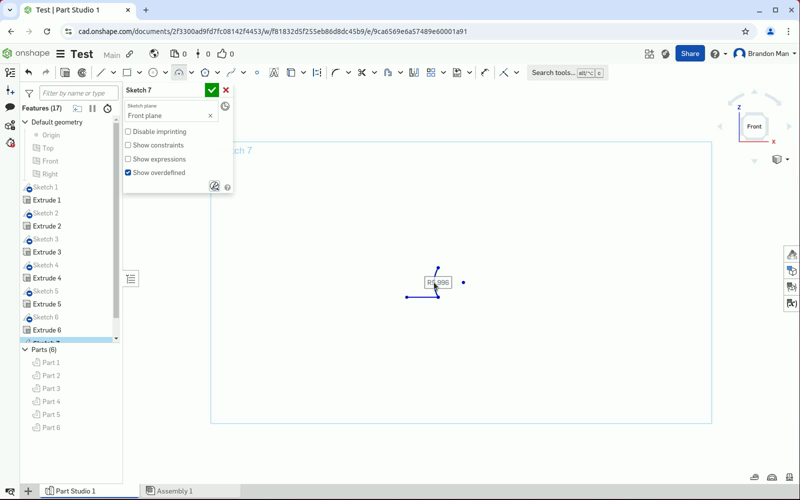
key(l)
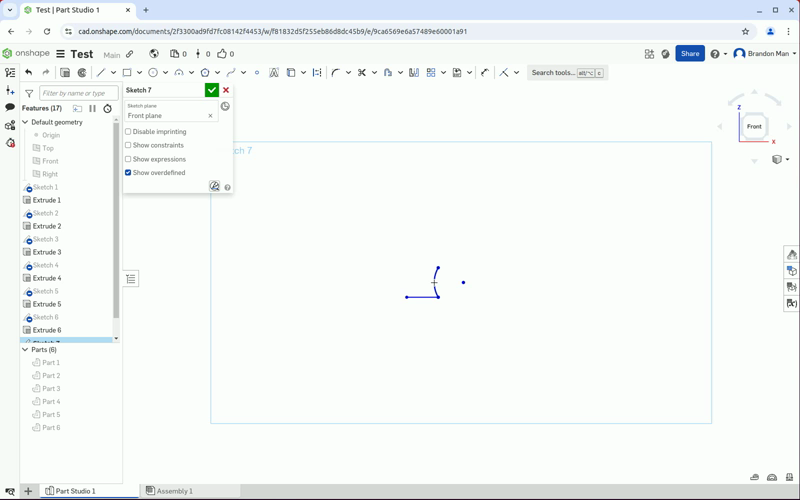
mouse_move(438, 267)
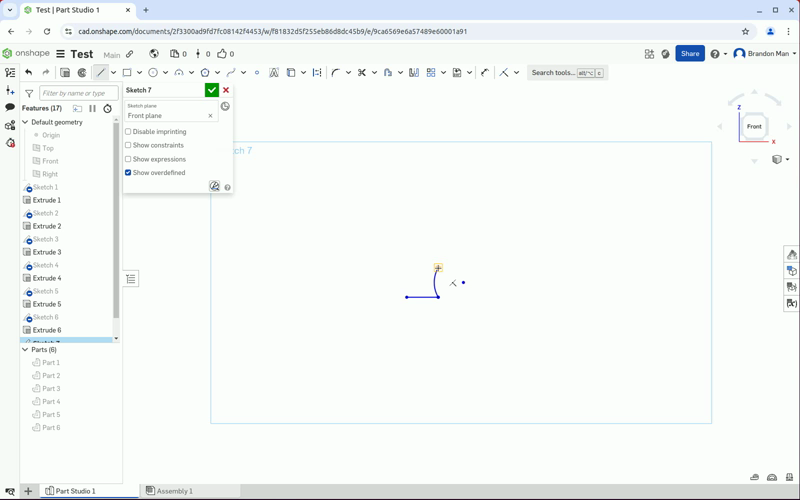
click(438, 267)
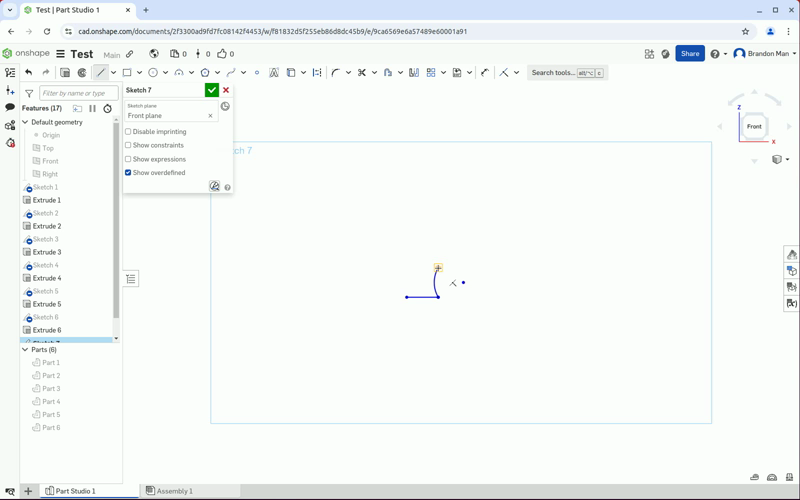
key_down(shift)
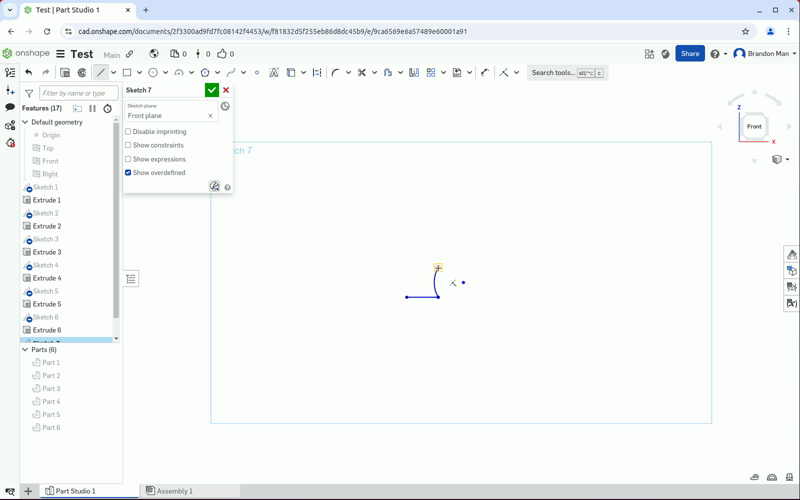
mouse_move(468, 267)
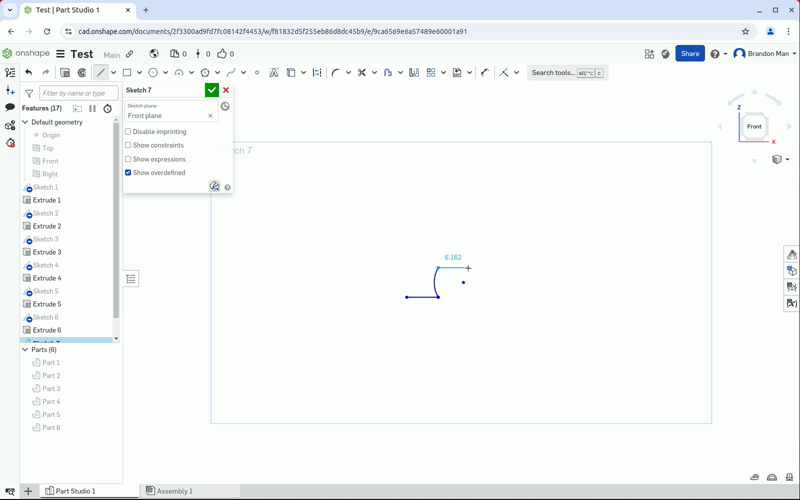
mouse_move(406, 267)
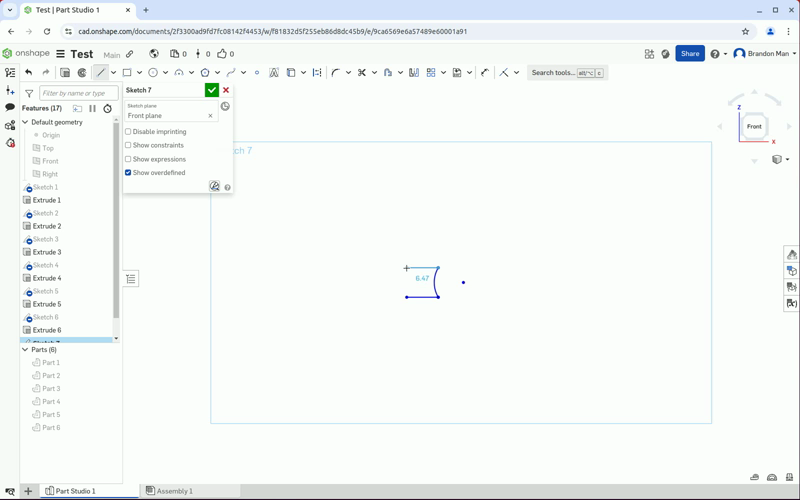
click(406, 267)
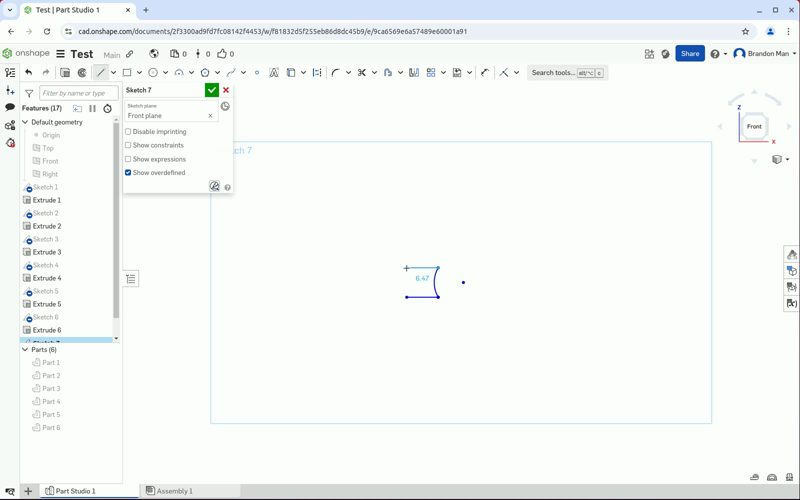
key_up(shift)
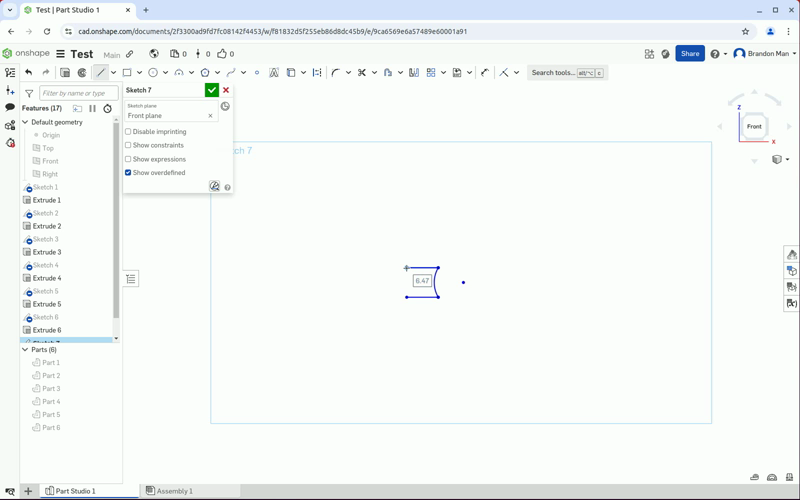
key(esc)
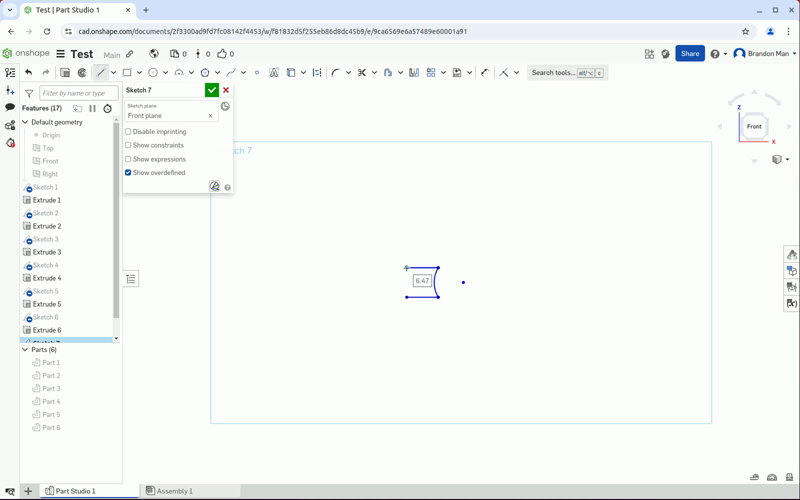
key(a)
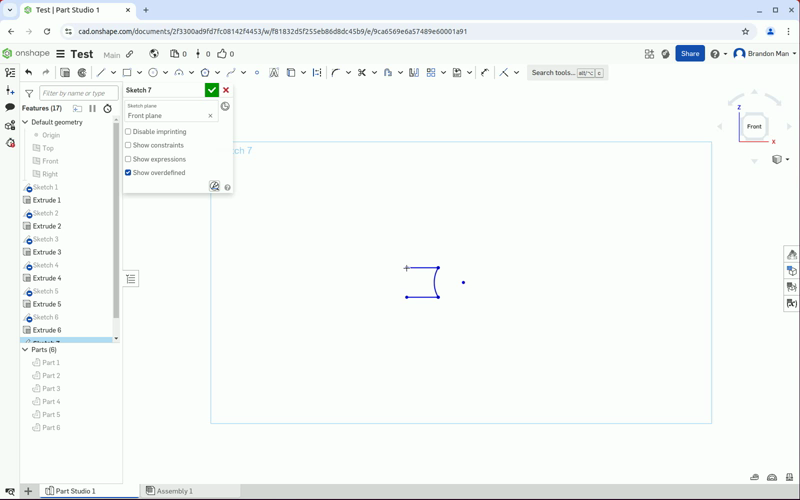
mouse_move(406, 267)
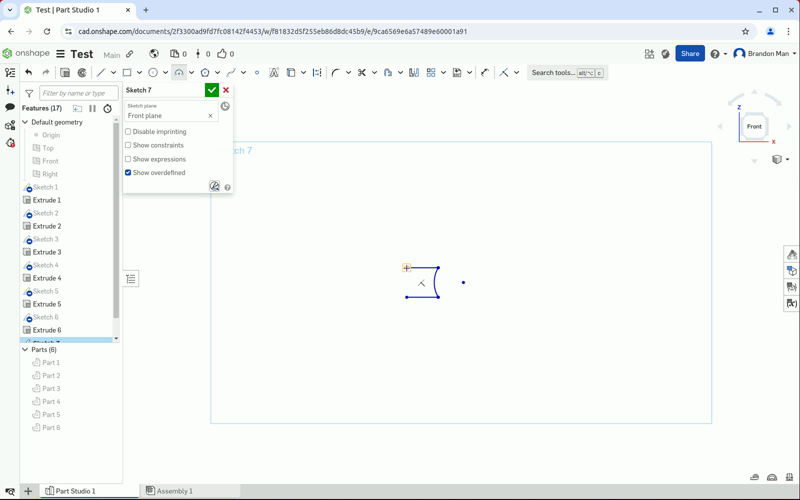
click(406, 267)
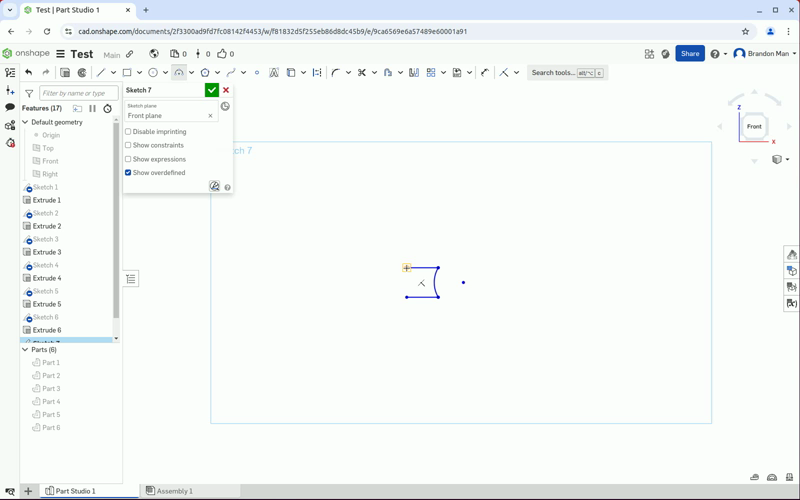
mouse_move(406, 297)
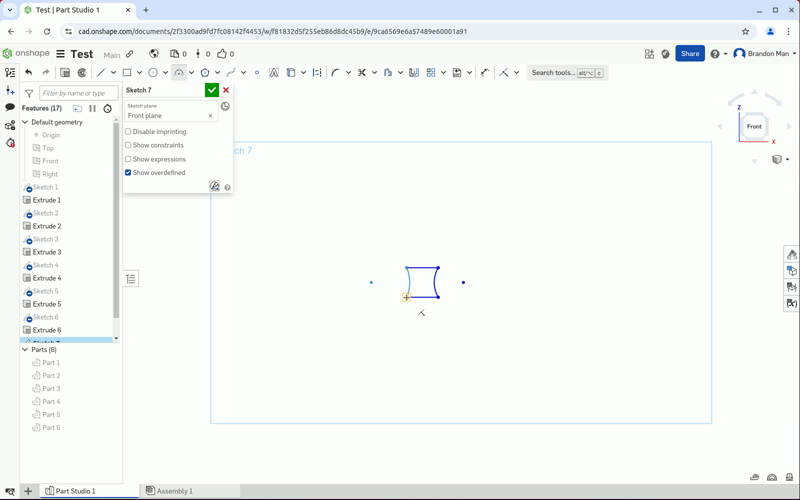
click(406, 297)
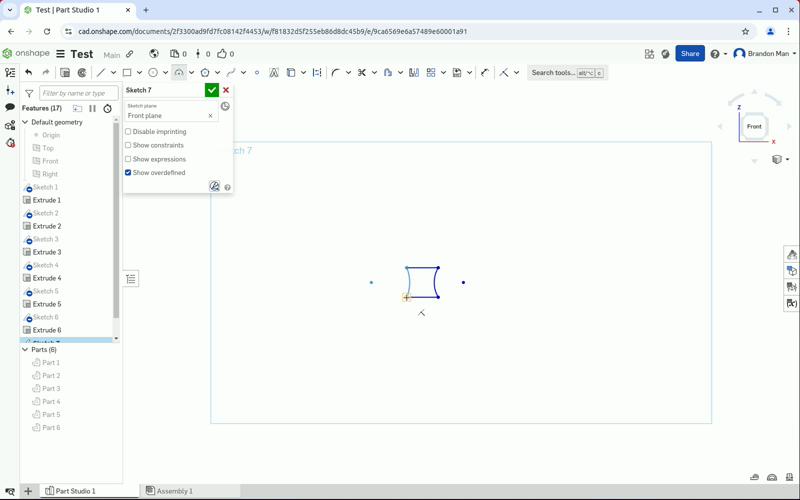
key_down(shift)
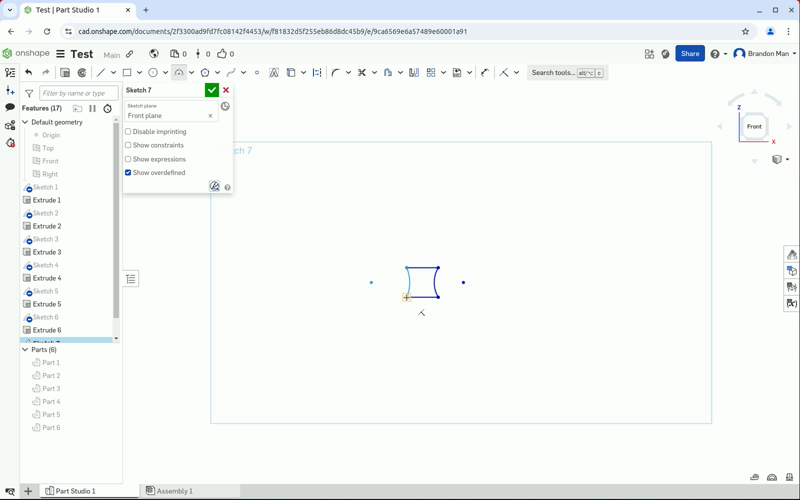
mouse_move(404, 282)
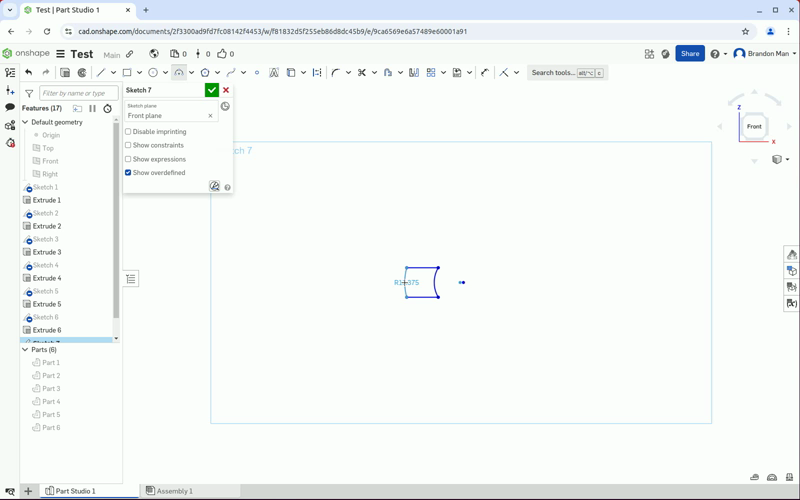
click(404, 282)
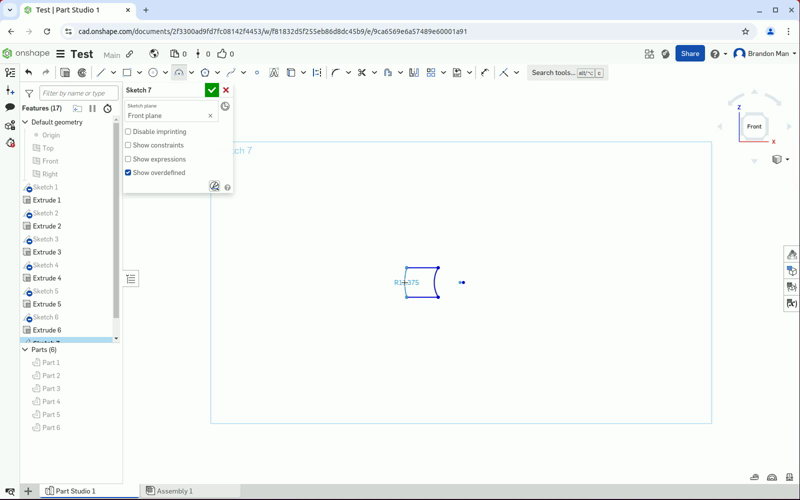
key_up(shift)
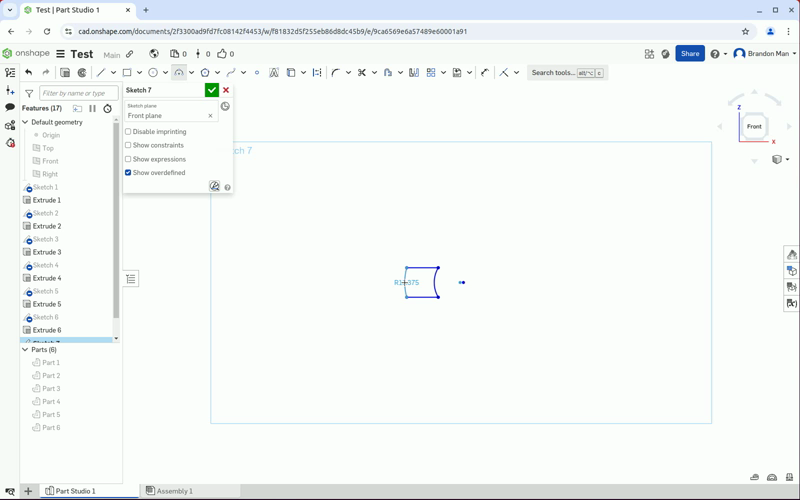
key(esc)
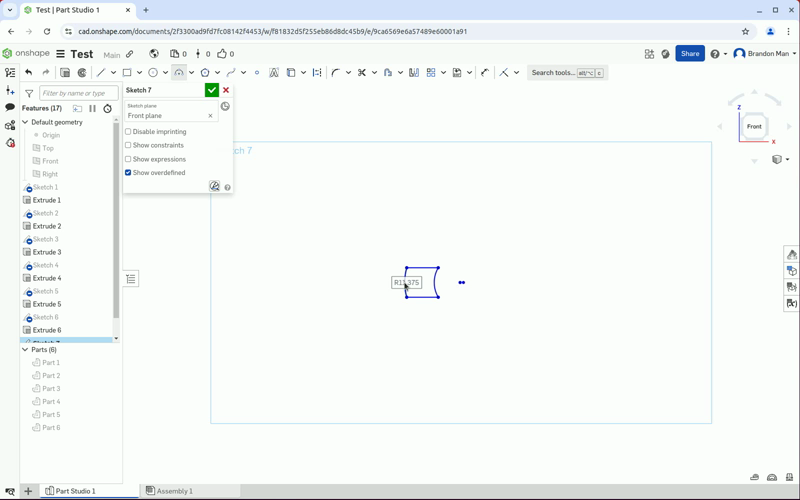
mouse_move(434, 272)
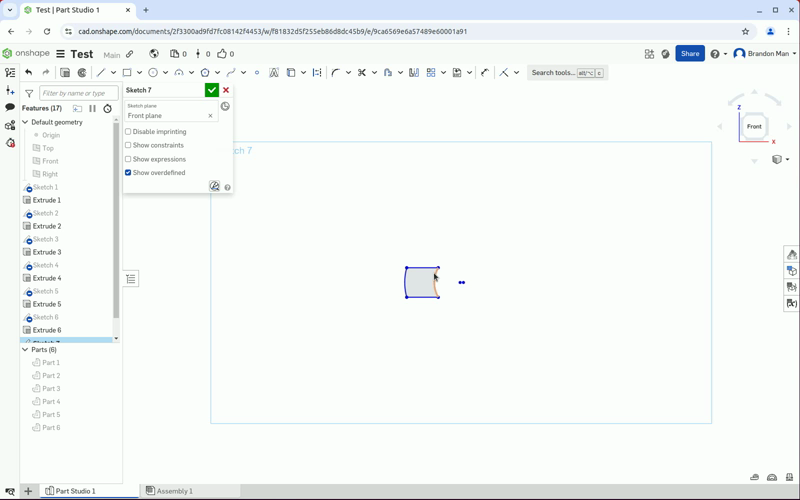
scroll(6)
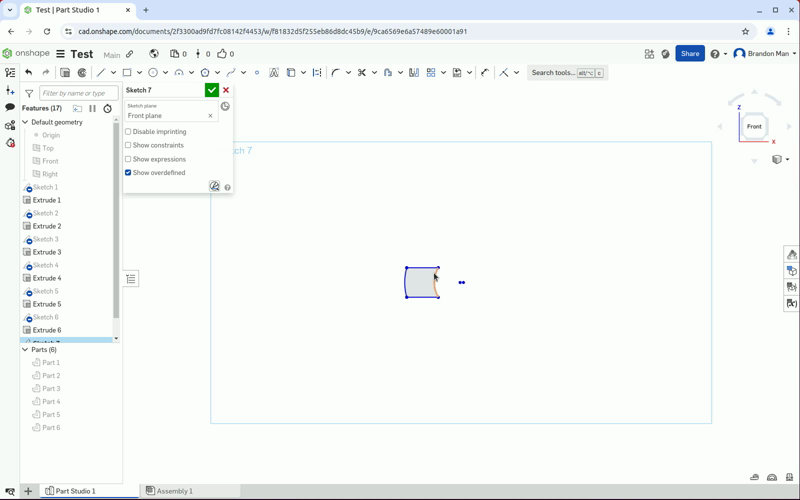
scroll(6)
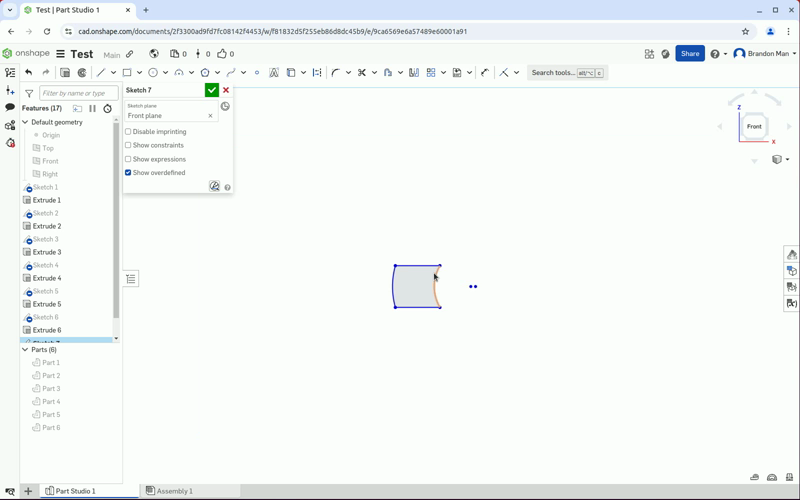
scroll(6)
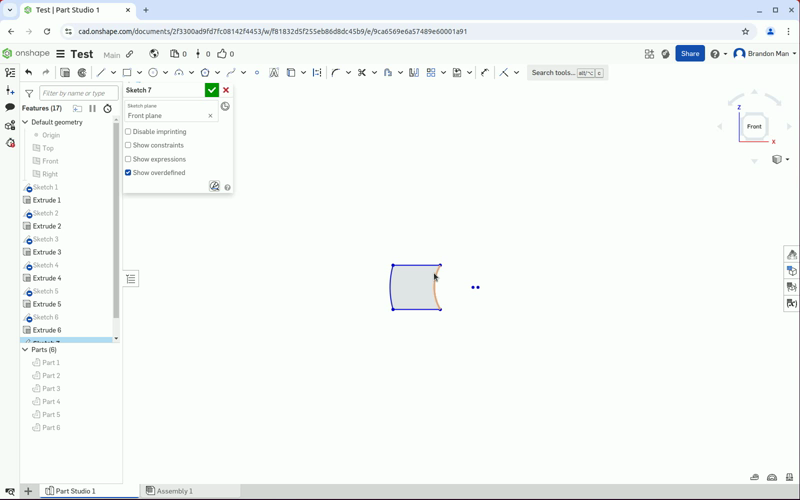
scroll(6)
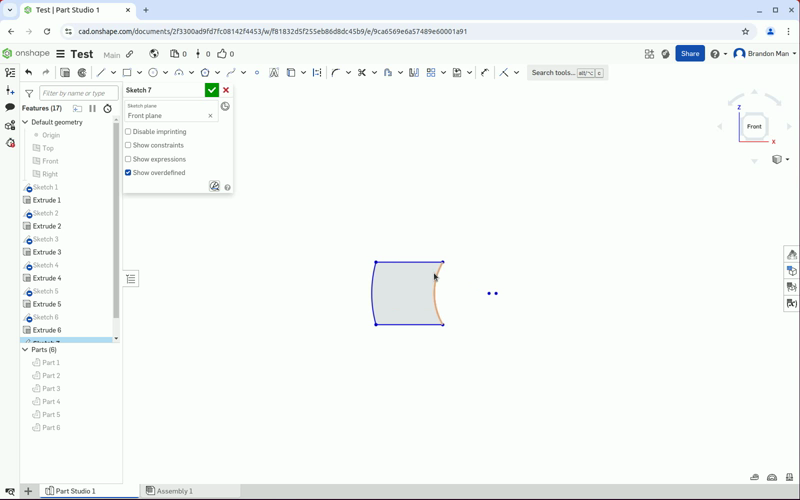
scroll(6)
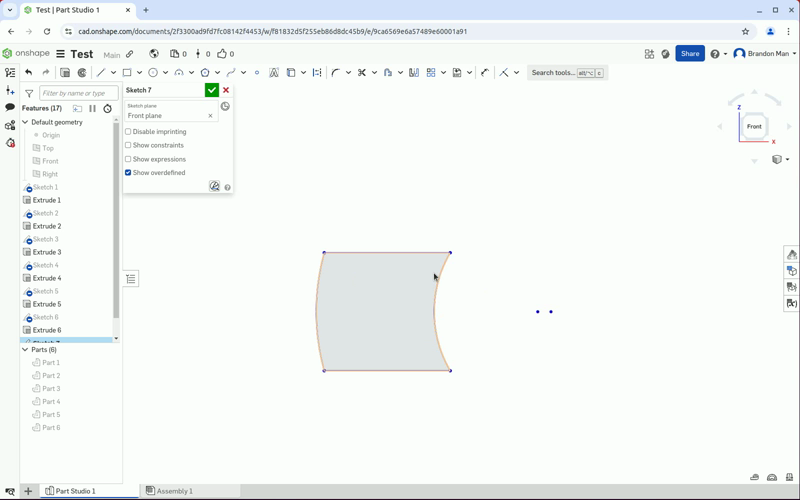
scroll(6)
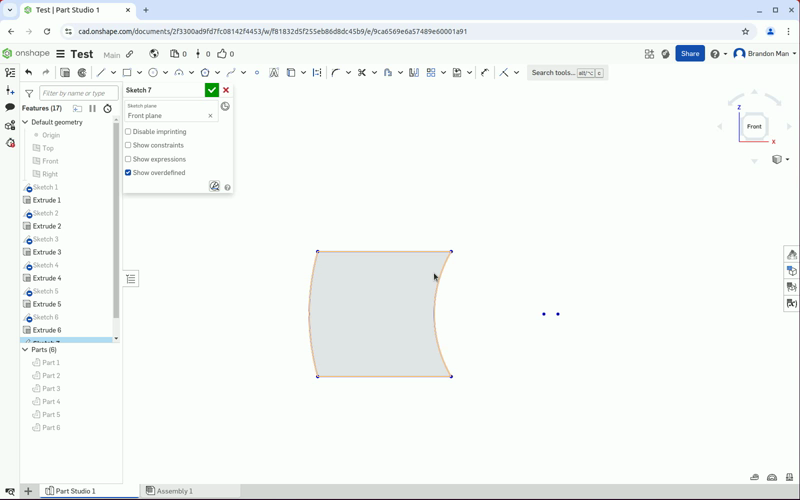
scroll(6)
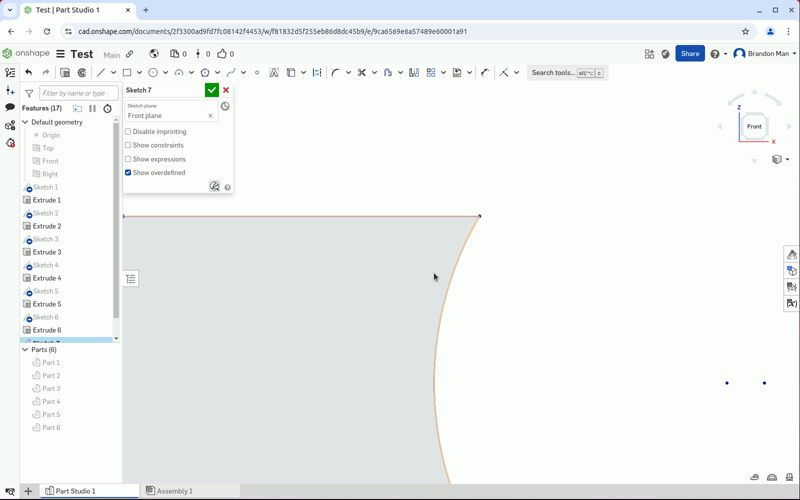
click(434, 272)
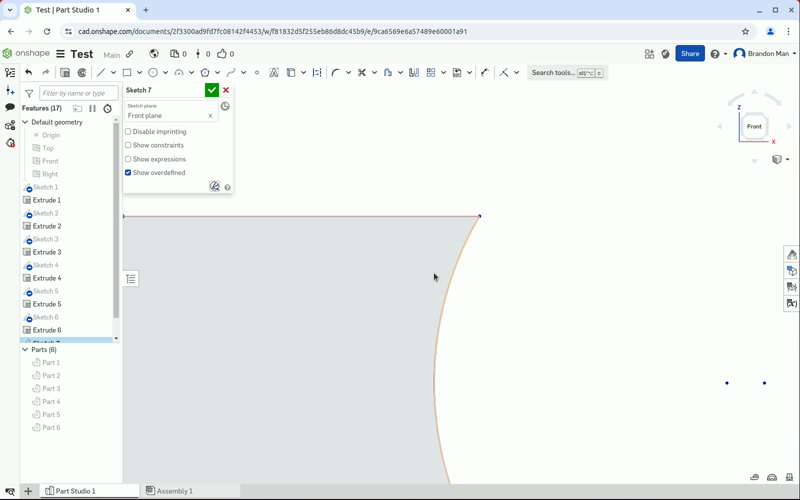
scroll(-6)
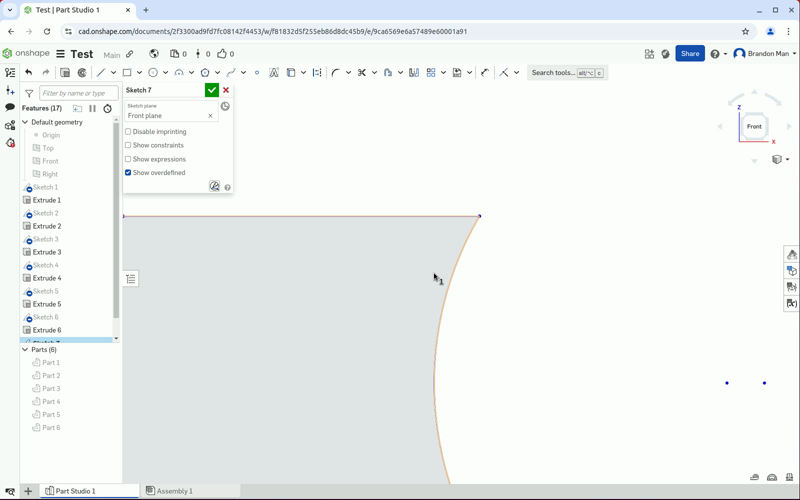
scroll(-6)
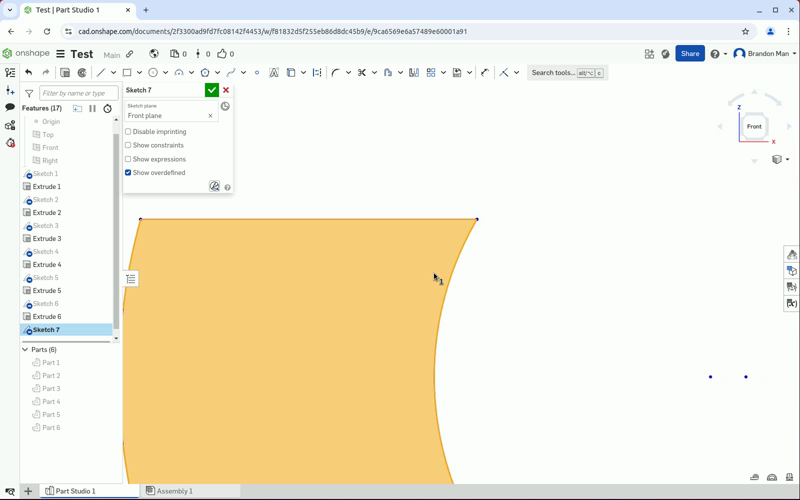
scroll(-6)
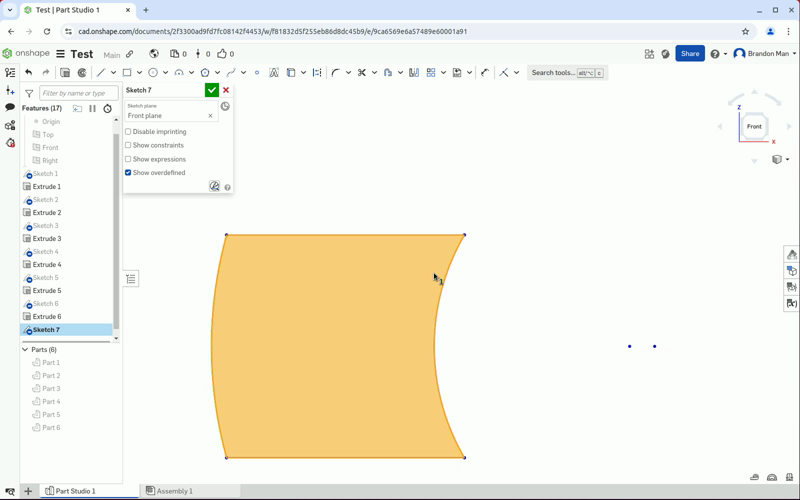
scroll(-6)
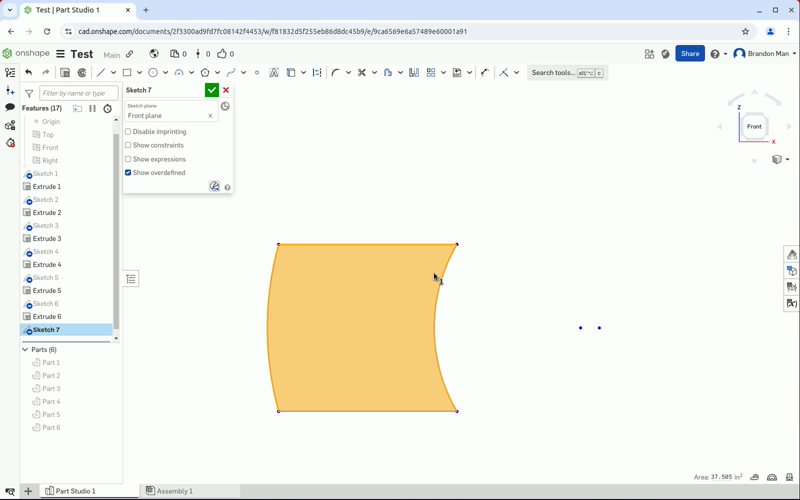
scroll(-6)
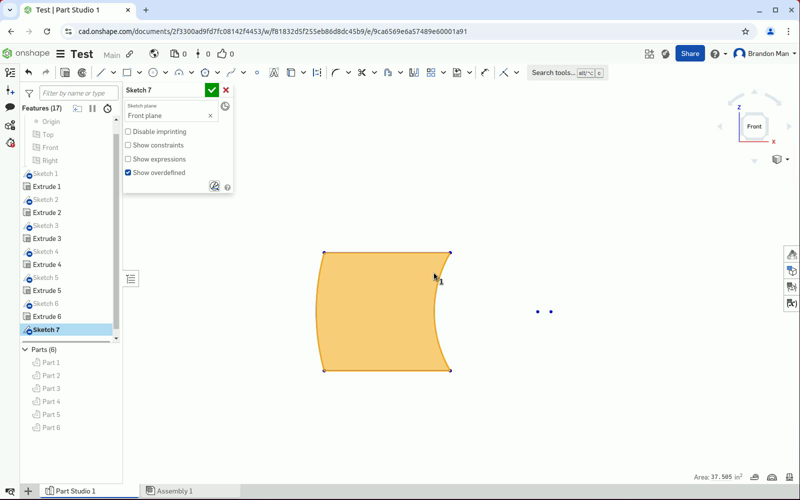
scroll(-6)
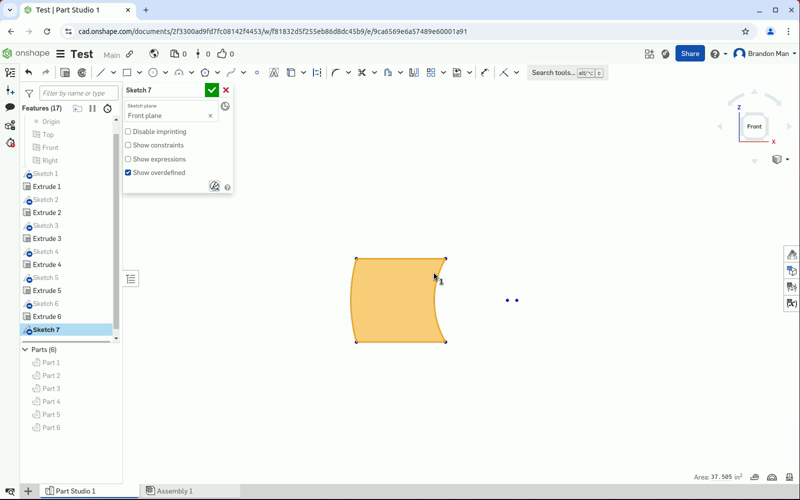
scroll(-6)
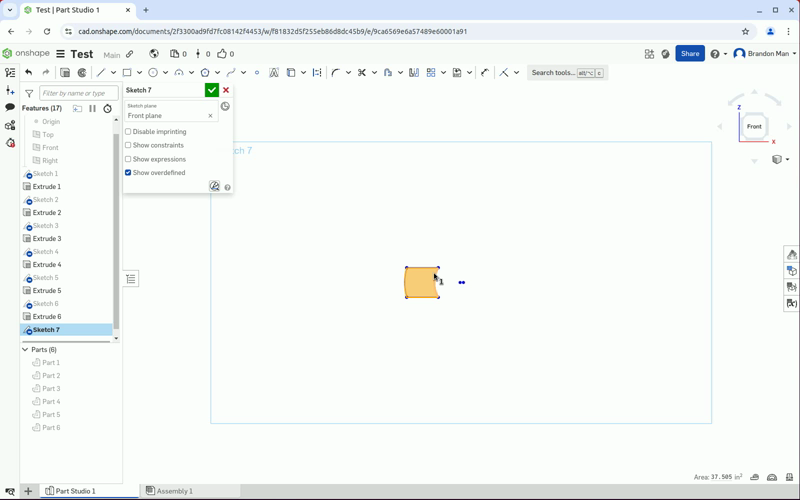
mouse_move(73, 352)
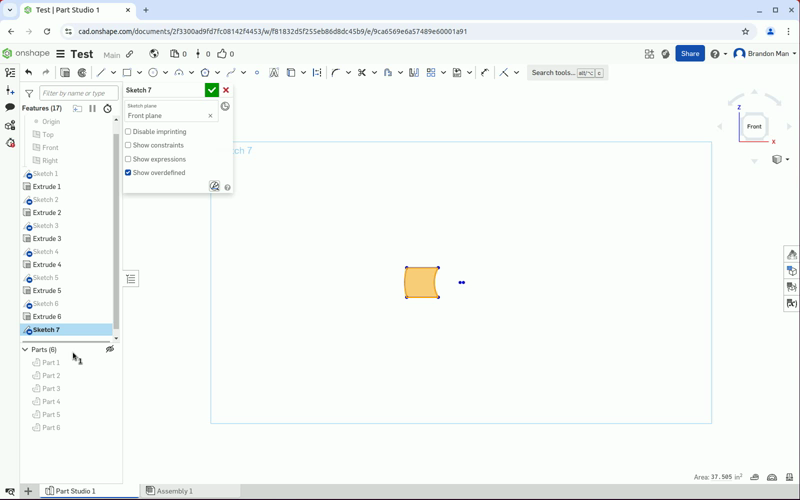
key(shift+y)
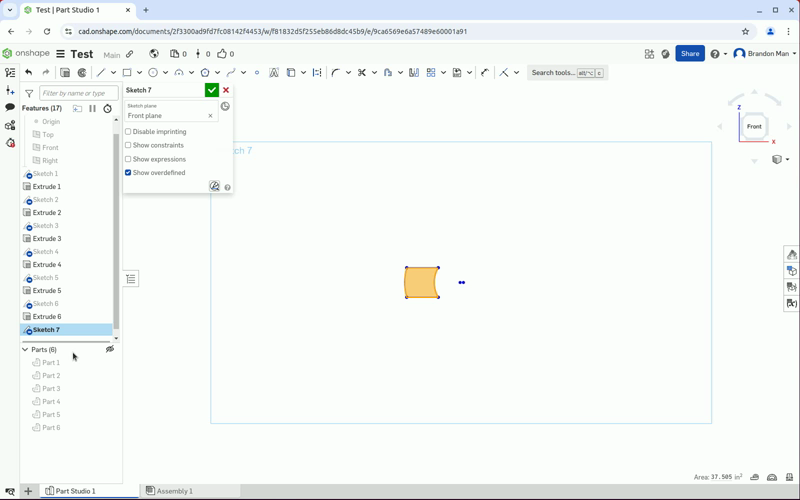
key(shift+e)
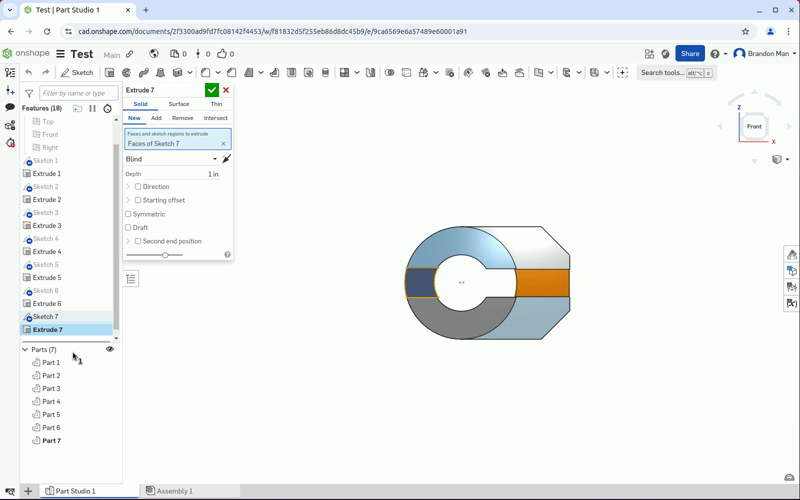
mouse_move(143, 106)
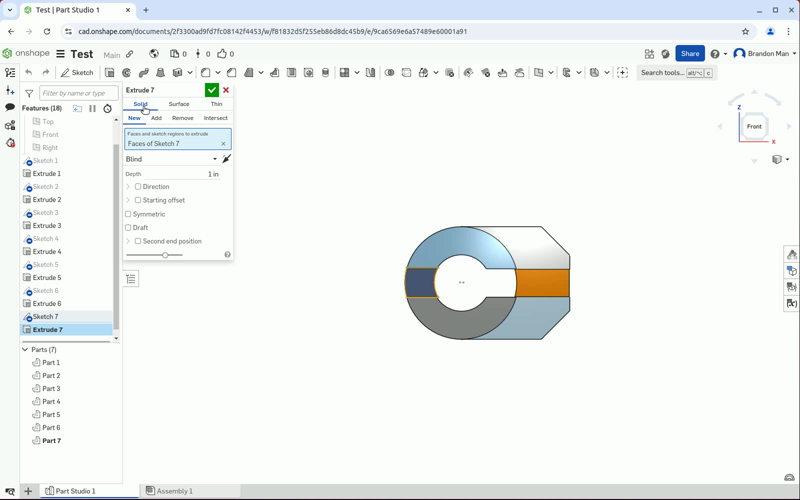
click(143, 106)
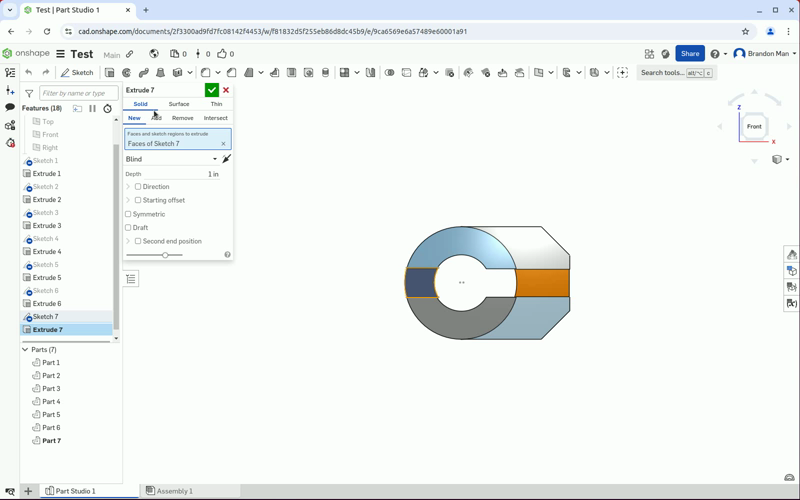
mouse_move(186, 120)
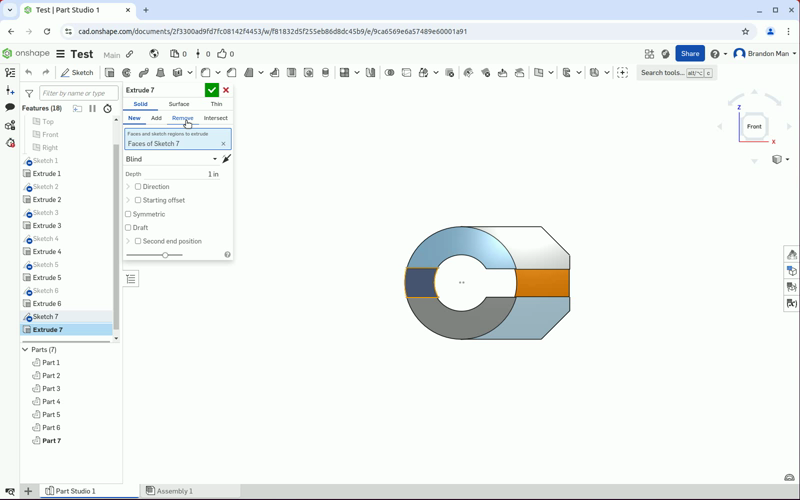
click(186, 120)
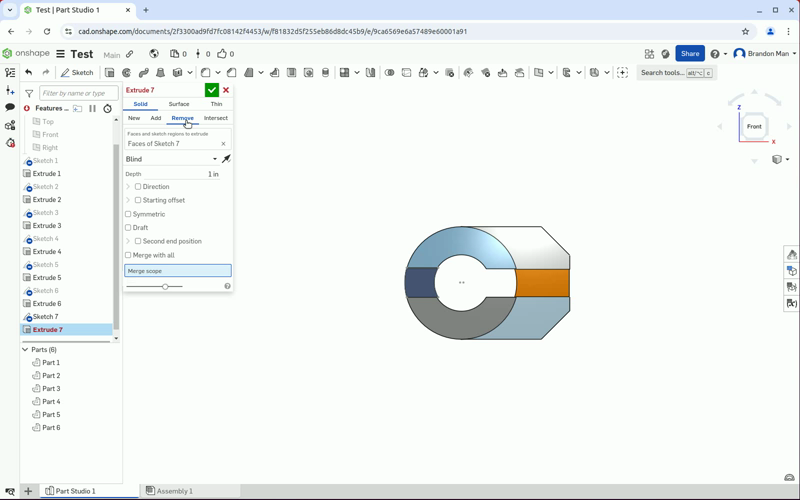
key(tab, 4)
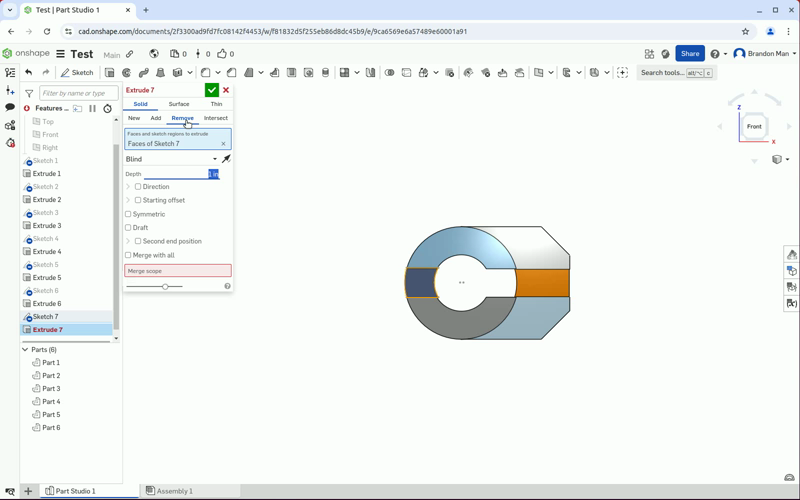
text(-28.885)
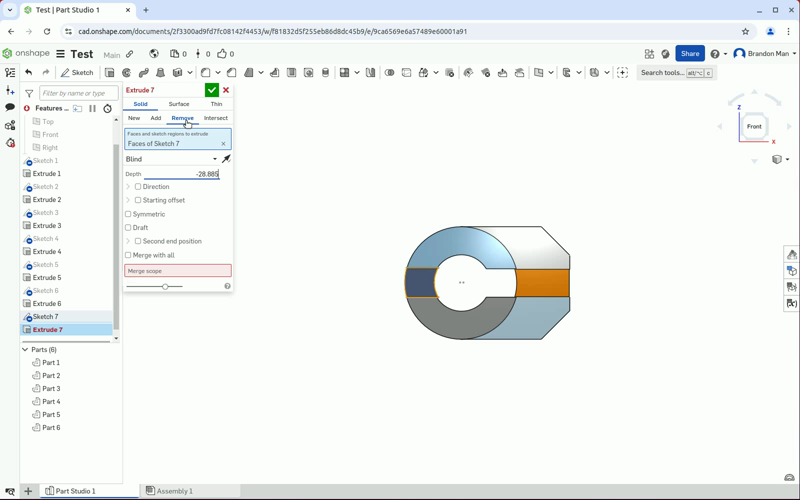
key(tab, 6)
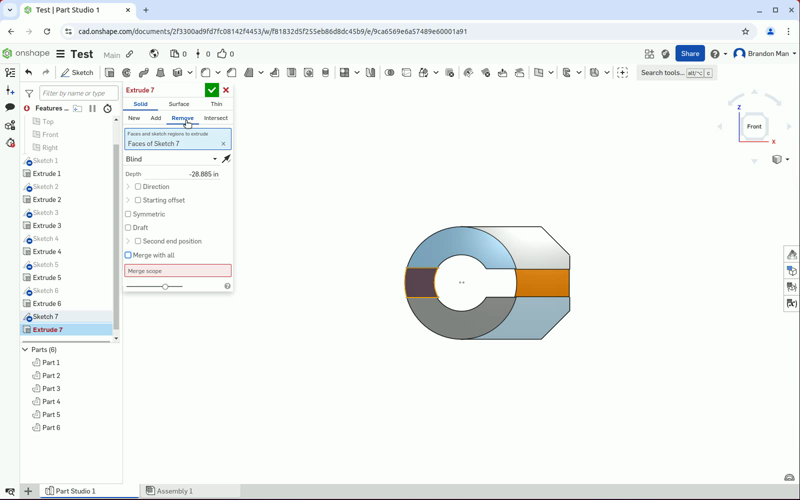
key(space)
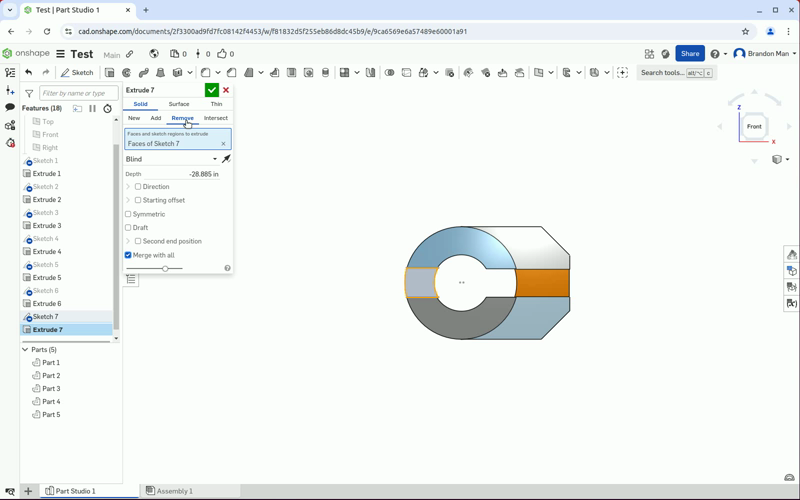
key(enter)
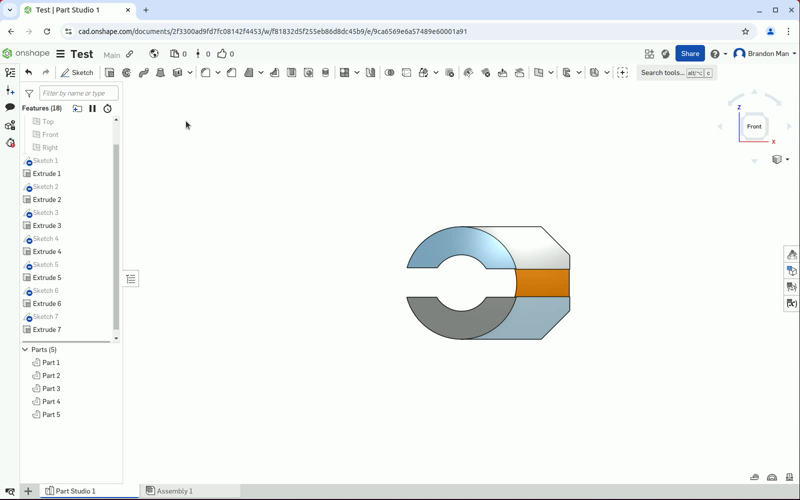
key(shift+h)
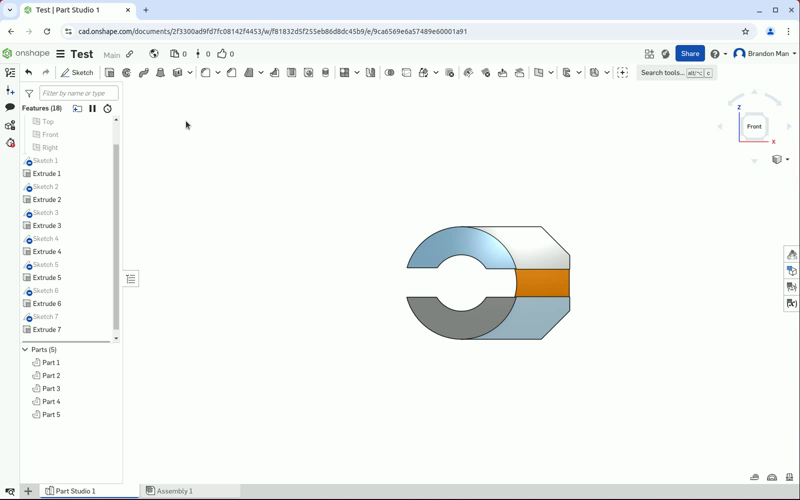
key(shift+h)
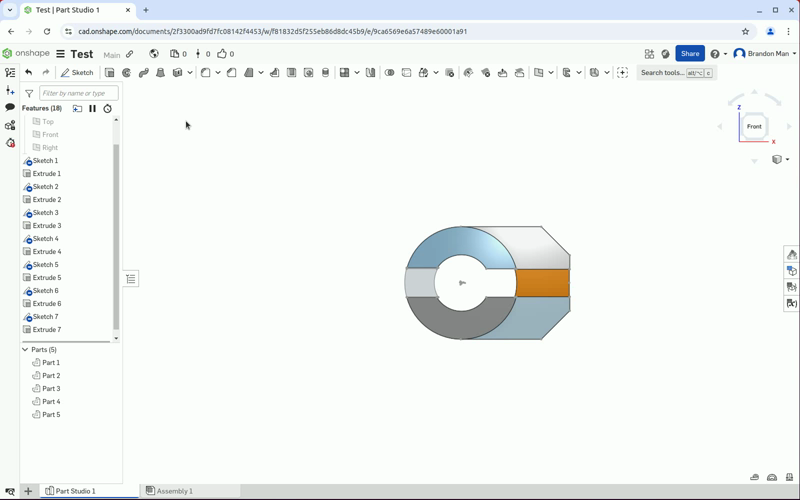
key(shift+7)
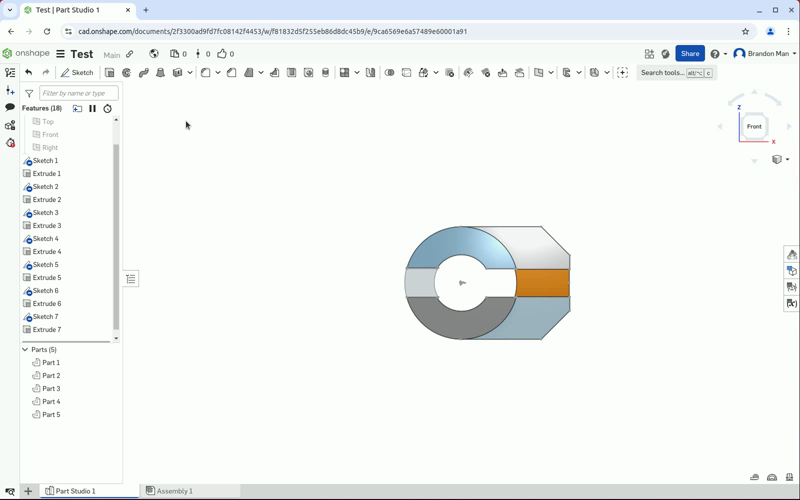
key(left, 2)
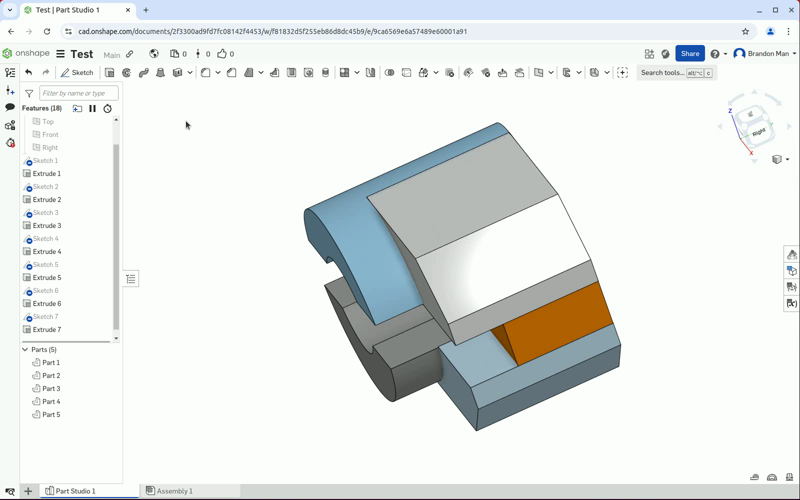
key(down, 2)
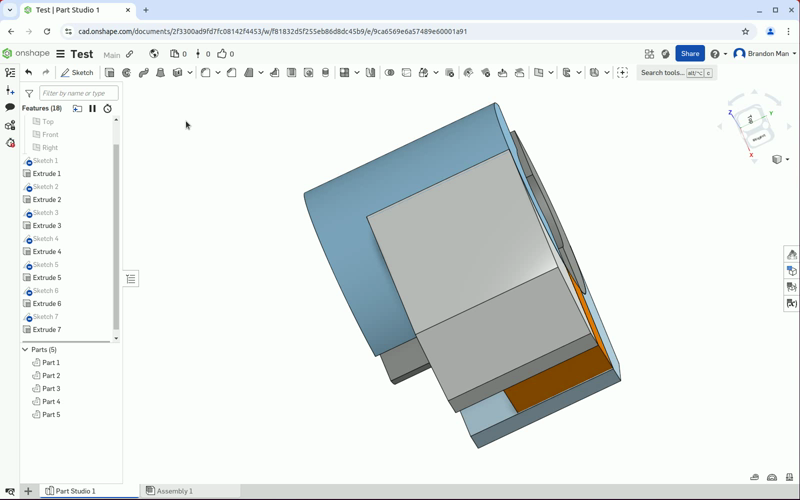
key(up, 2)
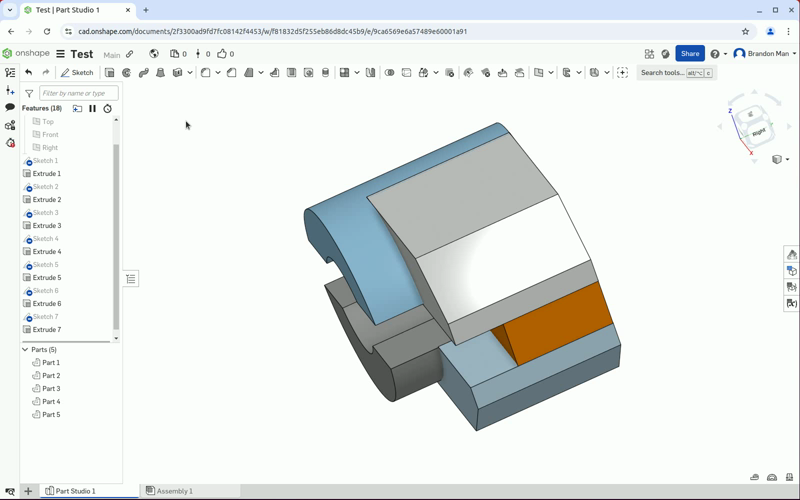
key(right, 2)
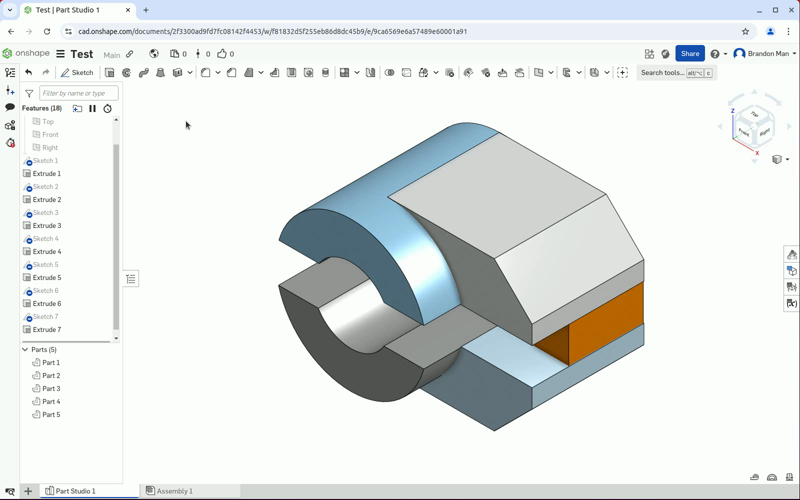
mouse_move(69, 163)
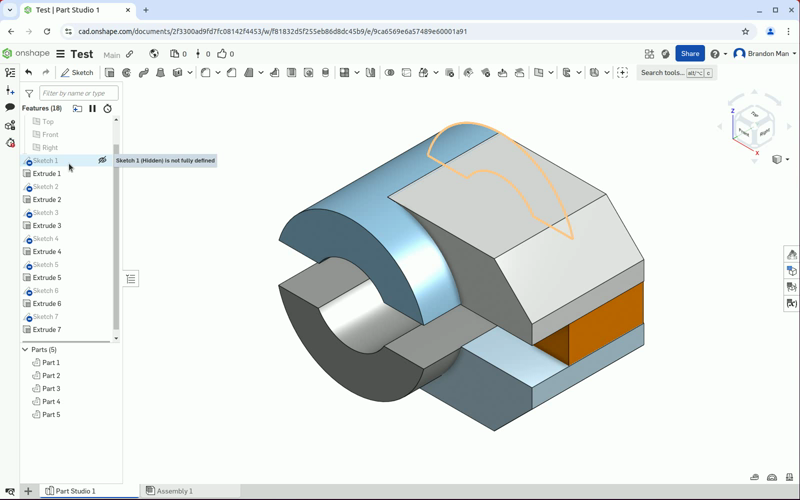
click(69, 163)